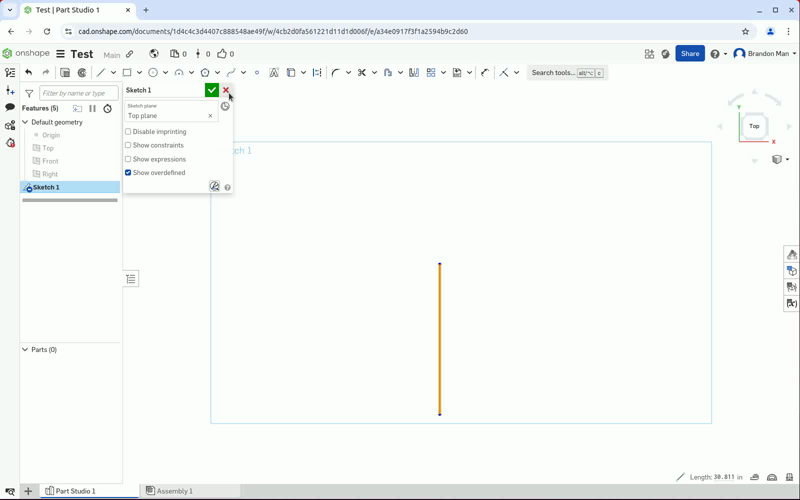
key(shift+h)
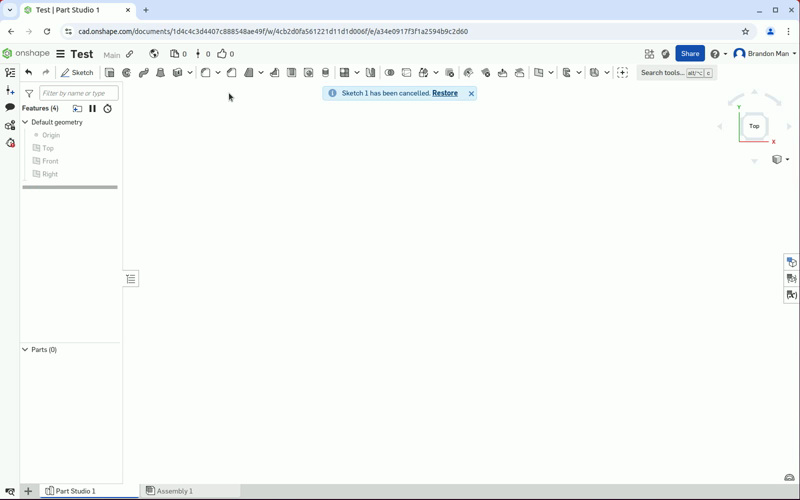
mouse_move(73, 352)
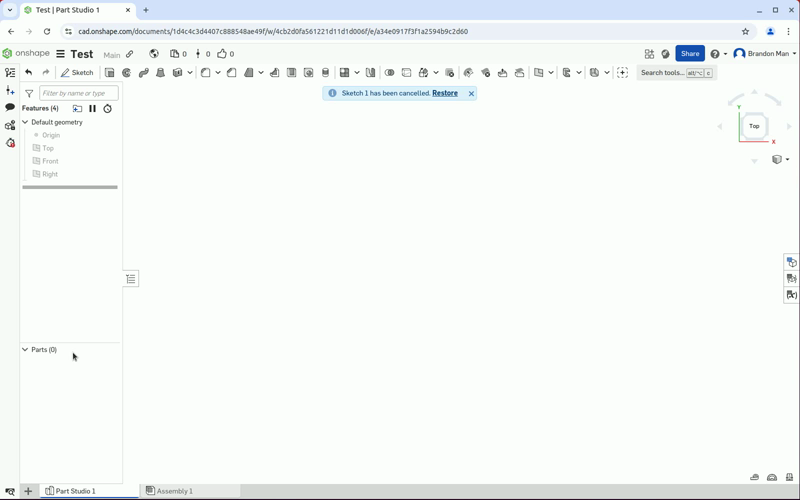
key(y)
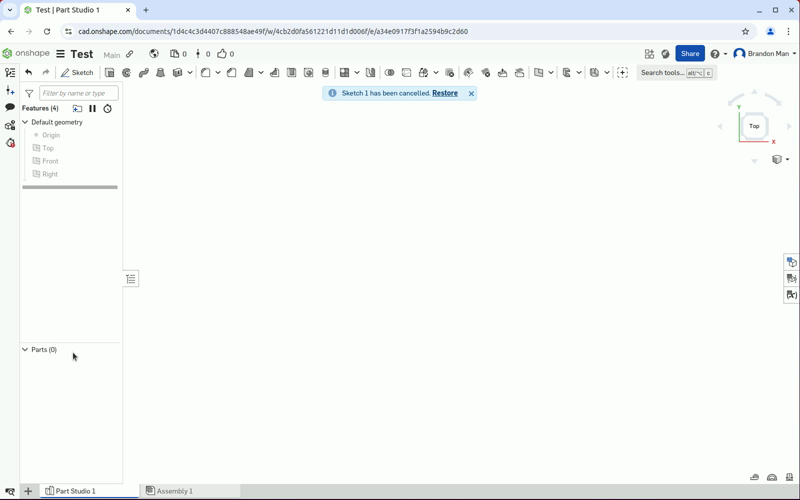
key(shift+p)
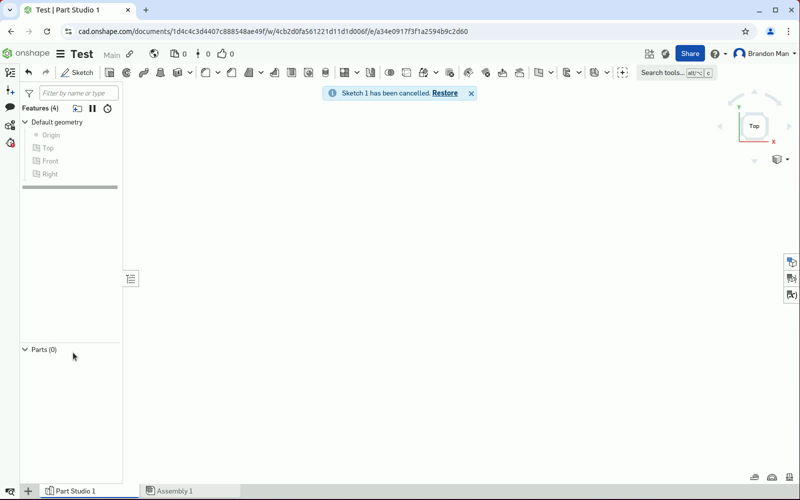
key(space)
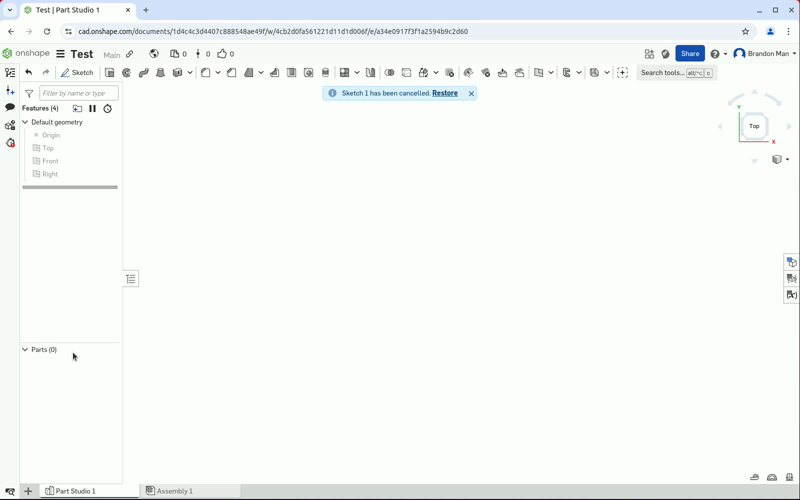
key_down(shift)
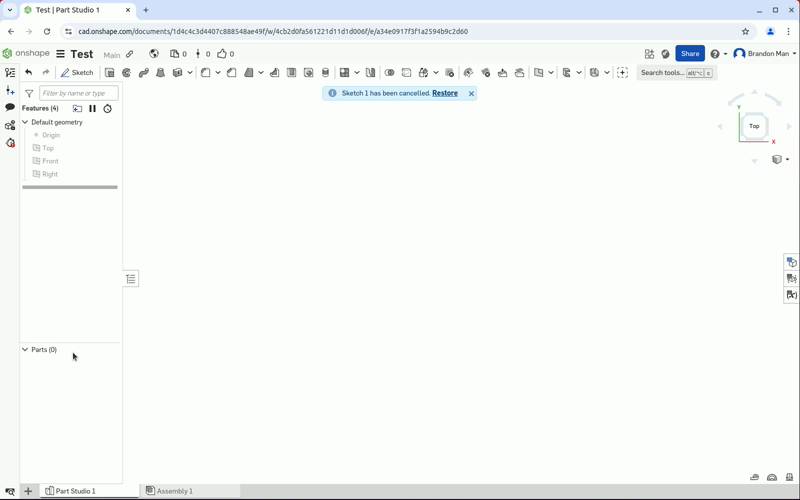
key(up)
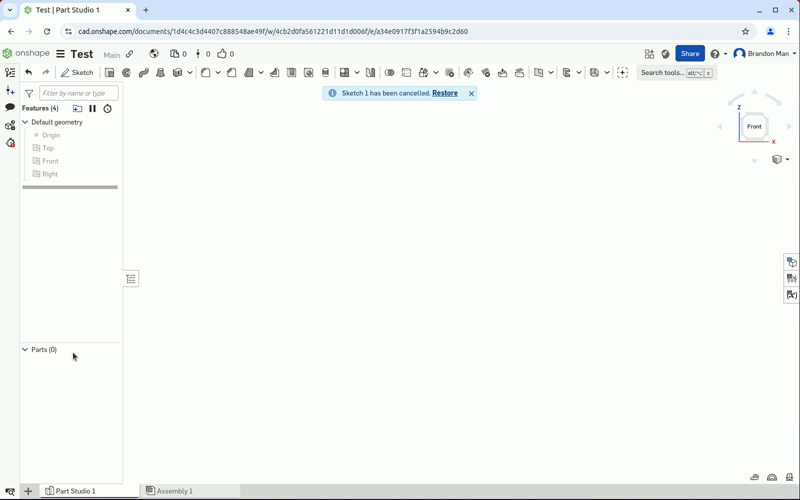
key_up(shift)
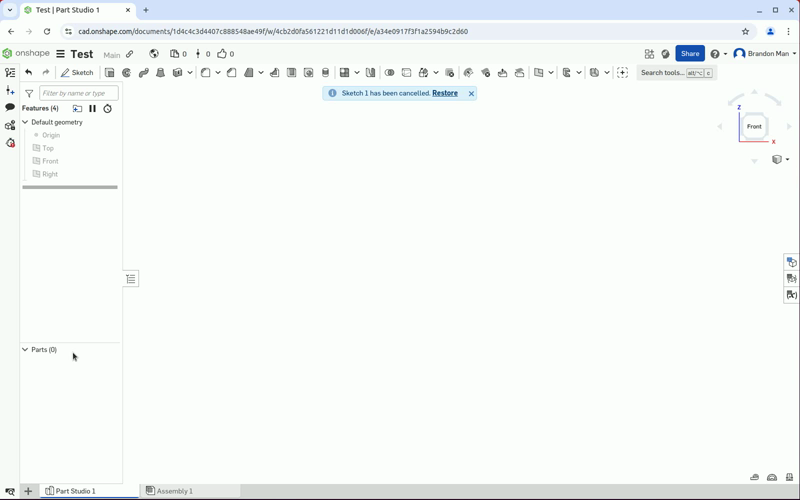
mouse_move(73, 352)
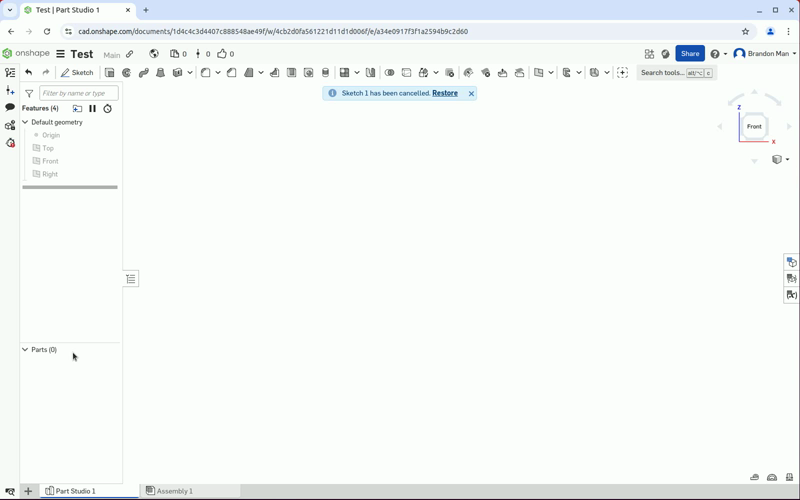
key(shift+y)
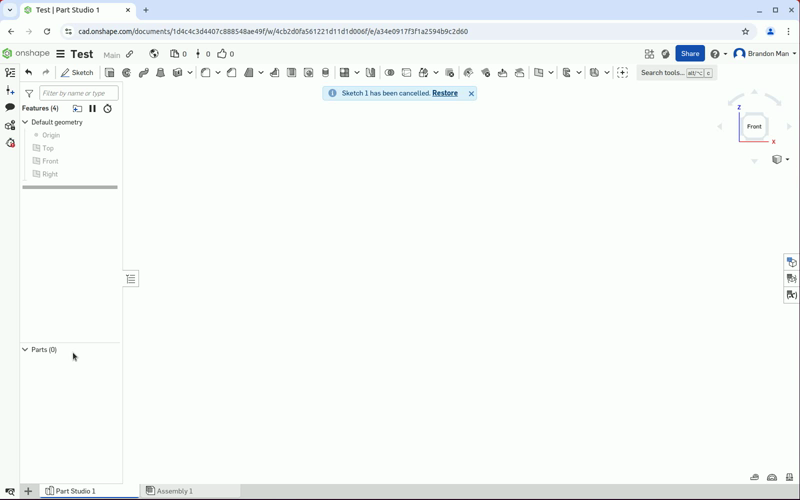
key(shift+s)
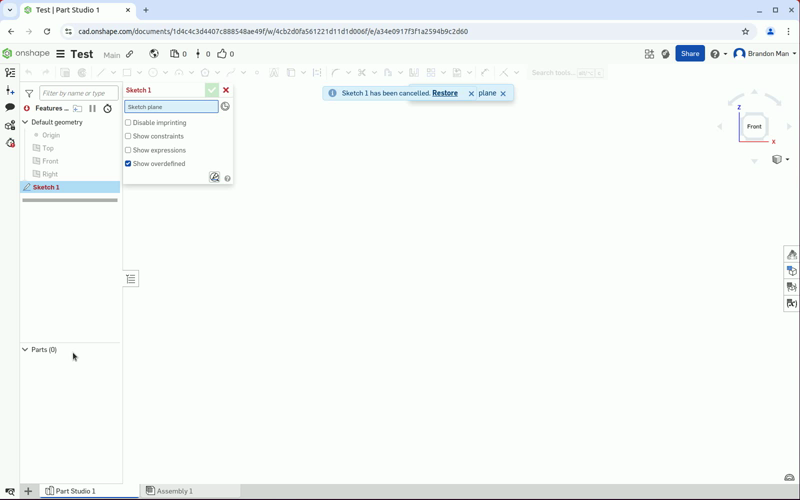
mouse_move(73, 163)
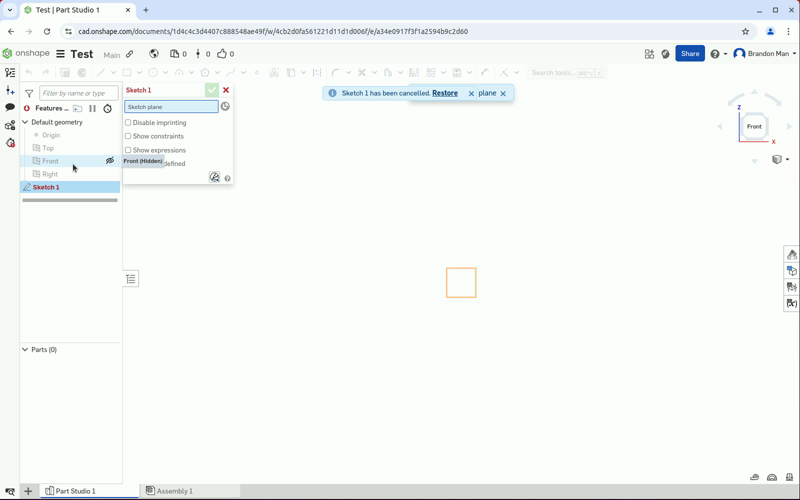
click(73, 163)
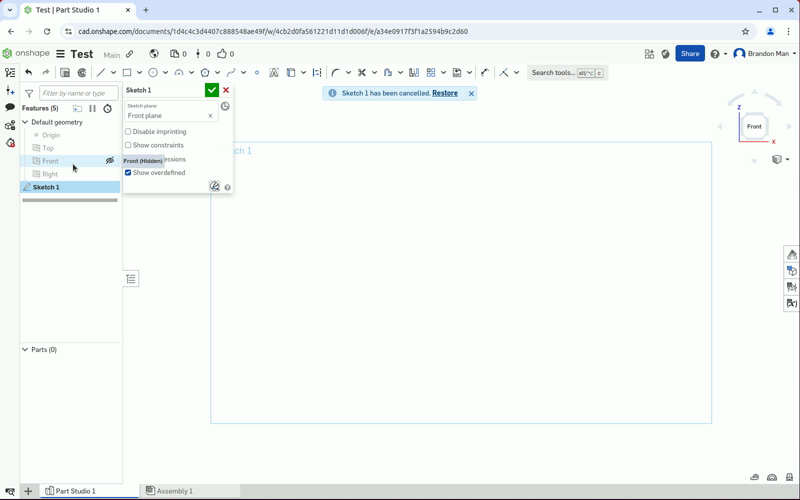
mouse_move(73, 352)
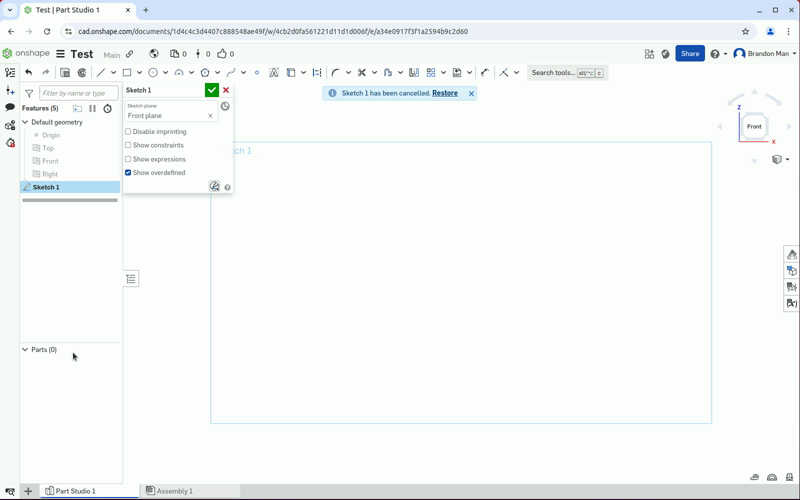
key(y)
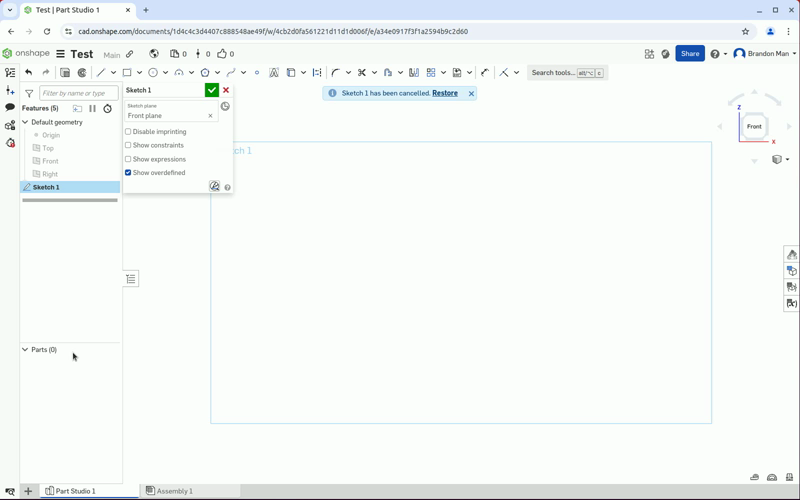
key(l)
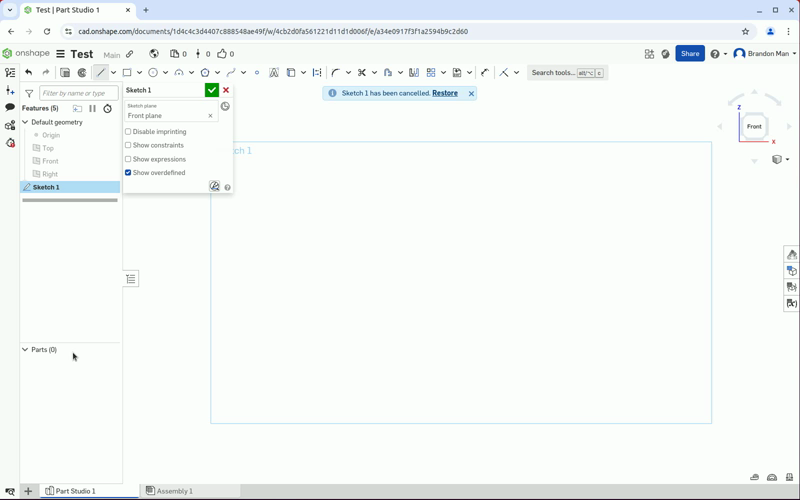
key_down(shift)
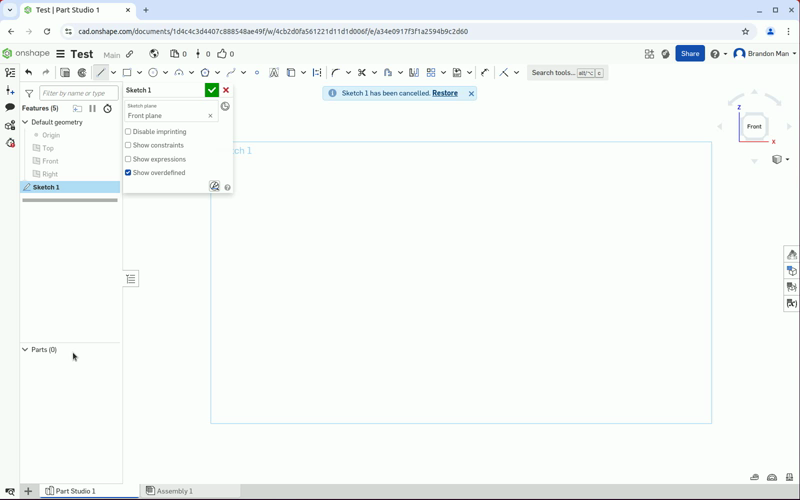
mouse_move(458, 282)
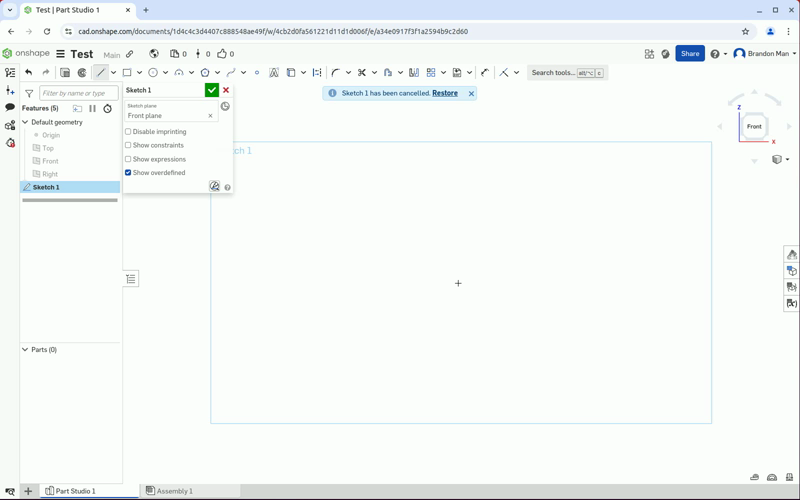
click(458, 282)
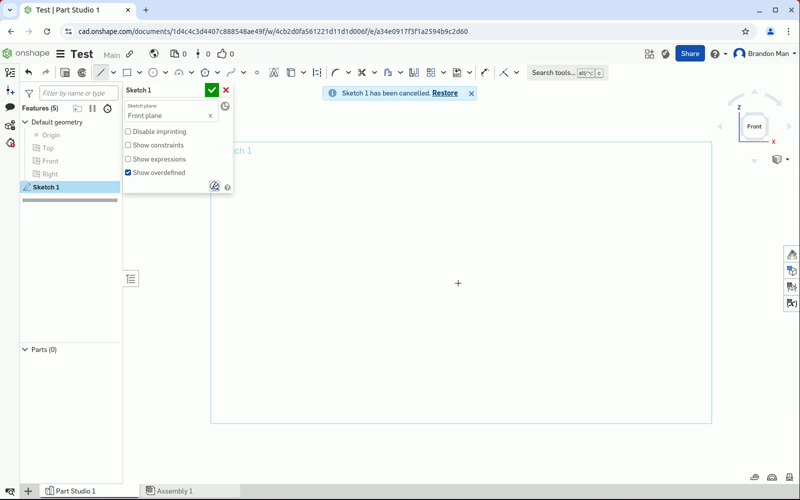
key_up(shift)
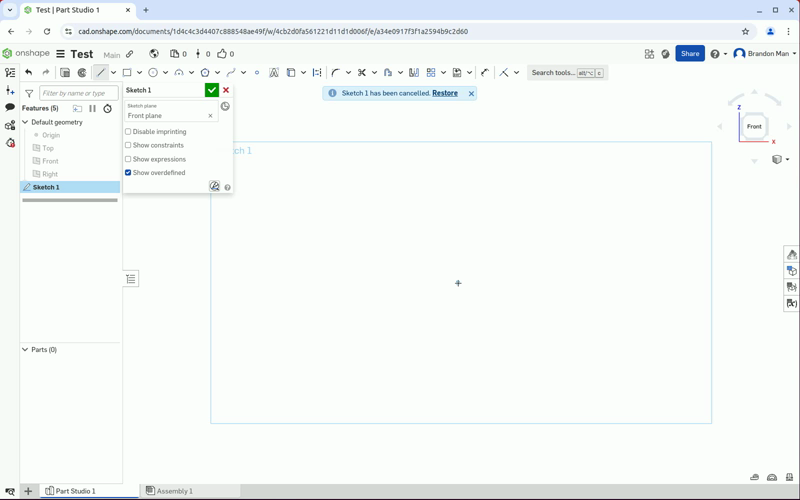
key_down(shift)
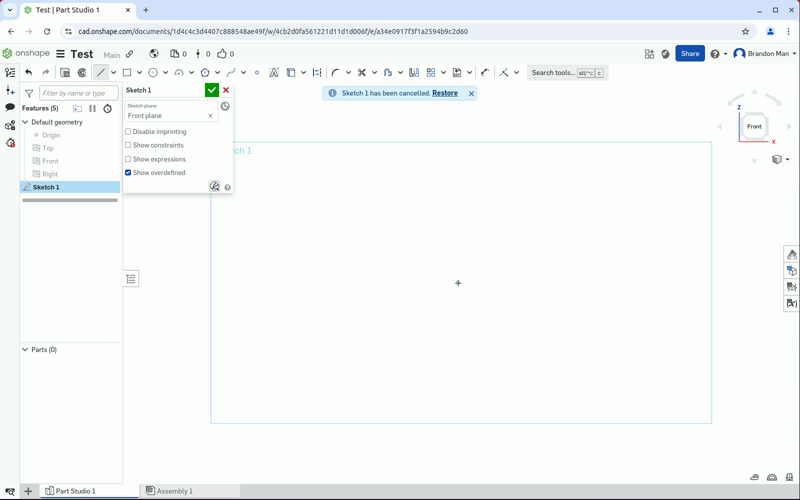
mouse_move(488, 282)
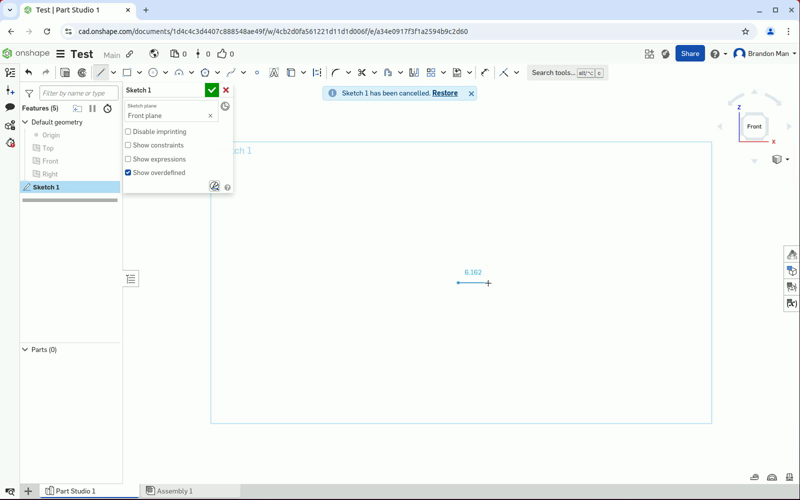
mouse_move(461, 282)
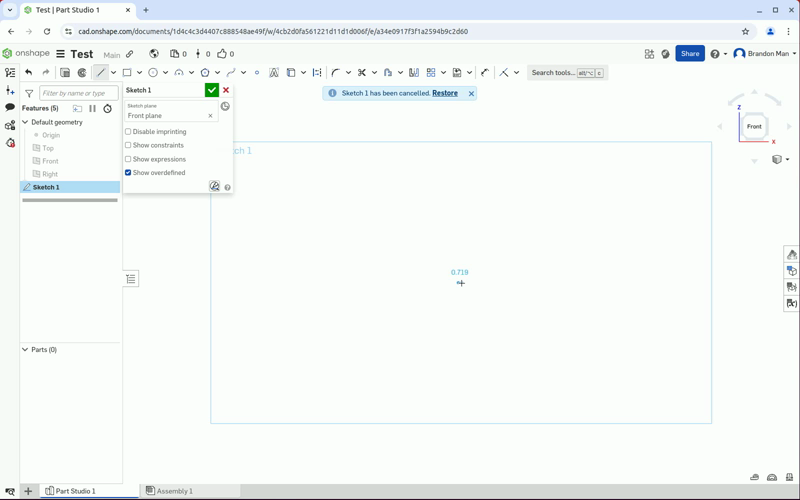
scroll(6)
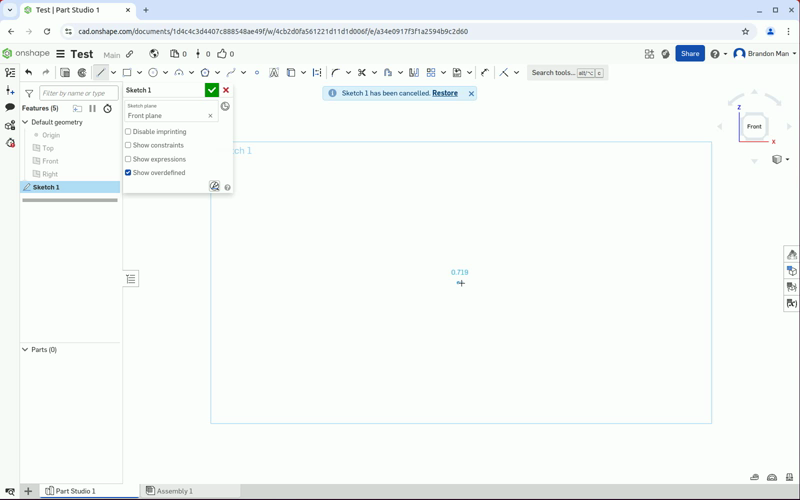
scroll(6)
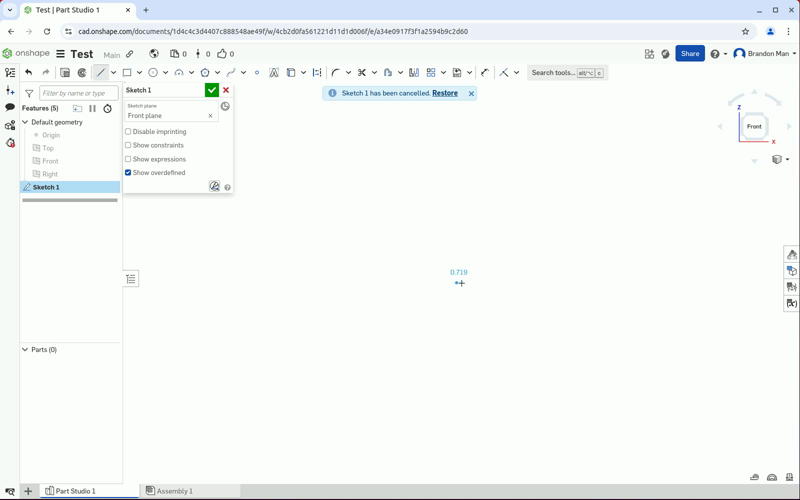
scroll(6)
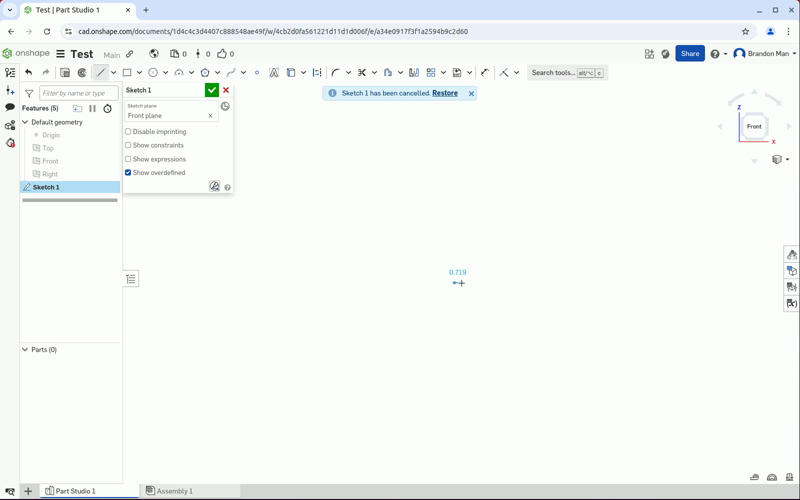
scroll(6)
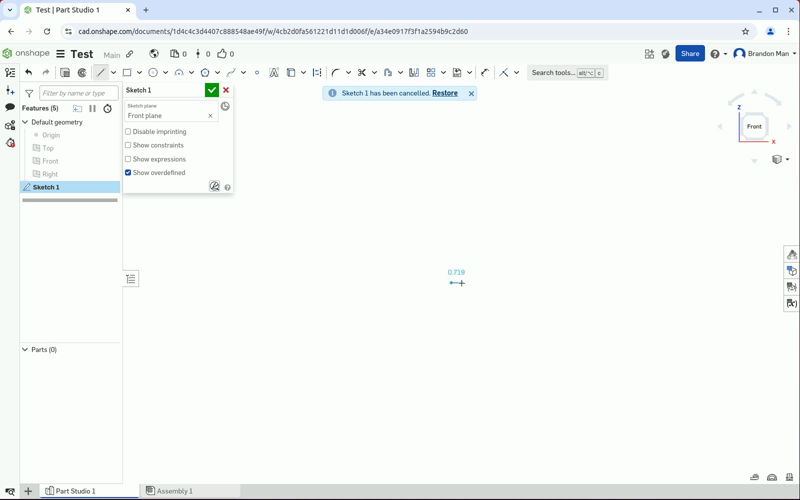
scroll(6)
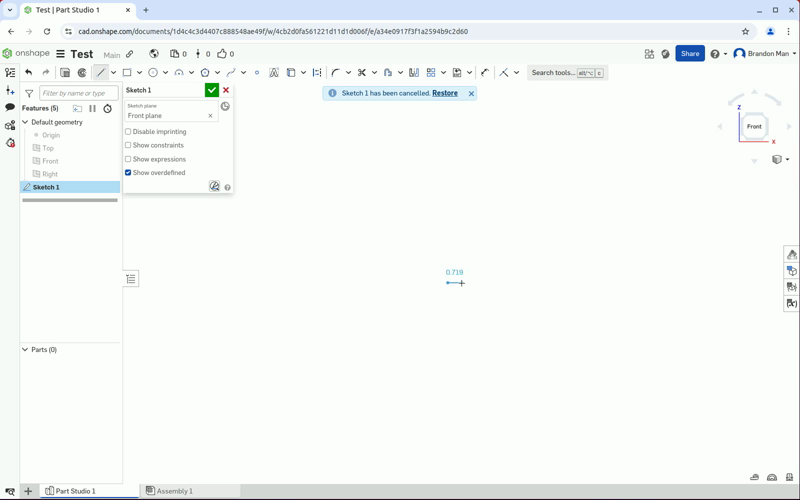
scroll(6)
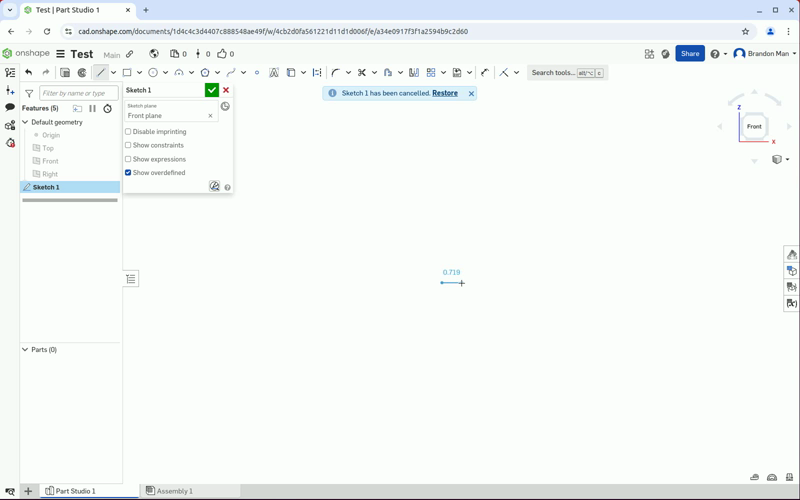
scroll(6)
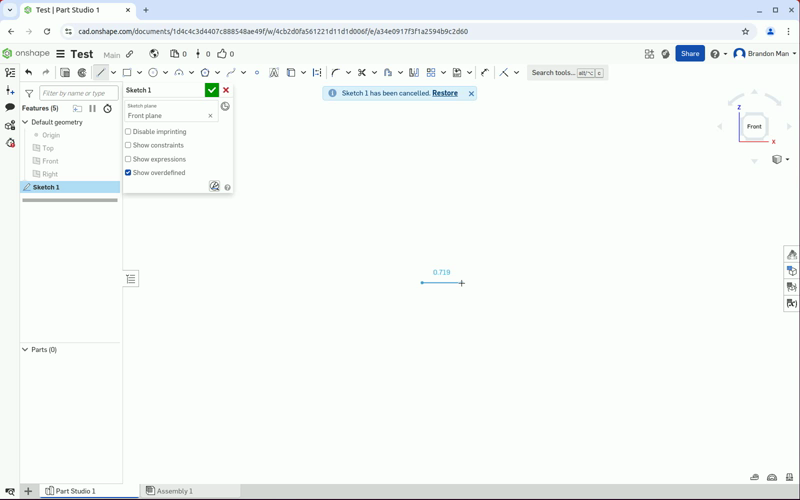
click(461, 282)
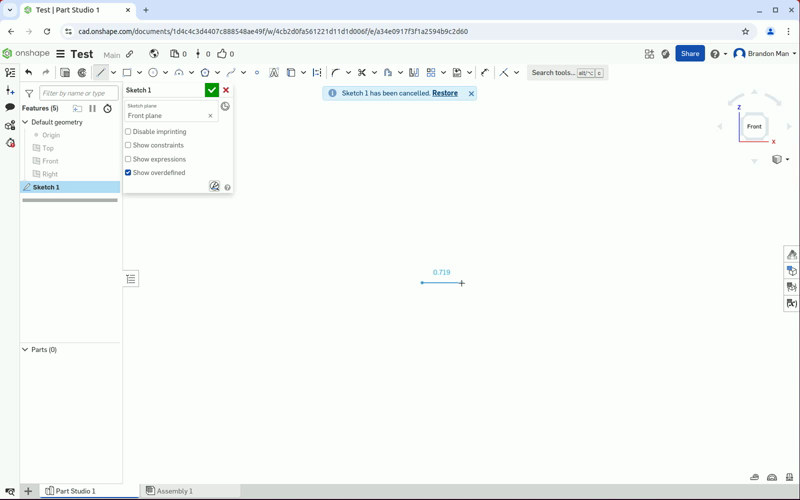
scroll(-6)
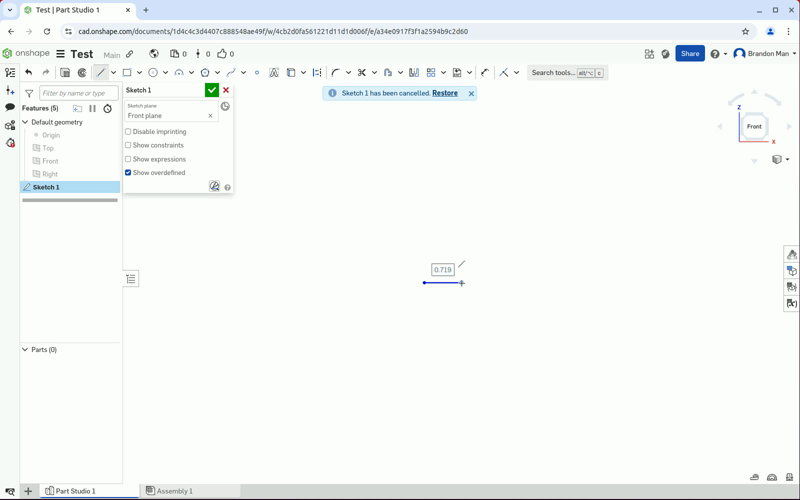
scroll(-6)
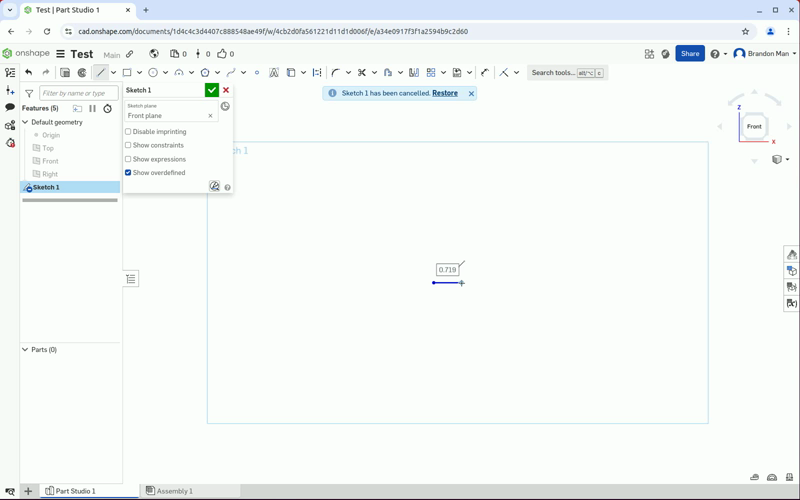
scroll(-6)
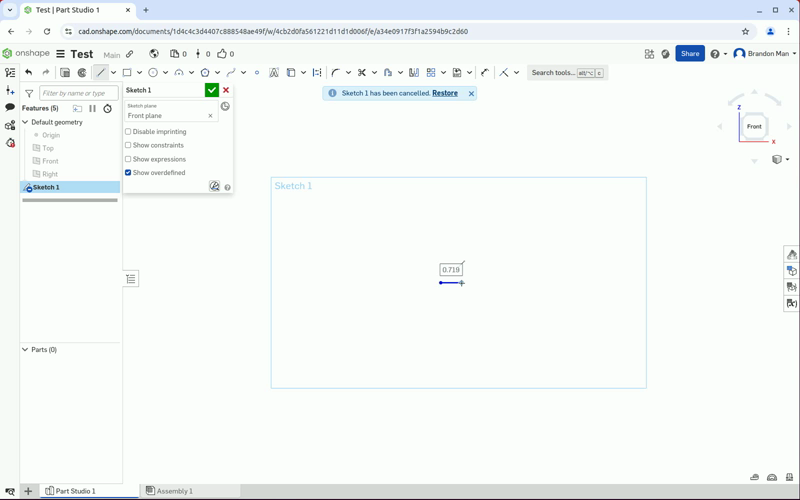
scroll(-6)
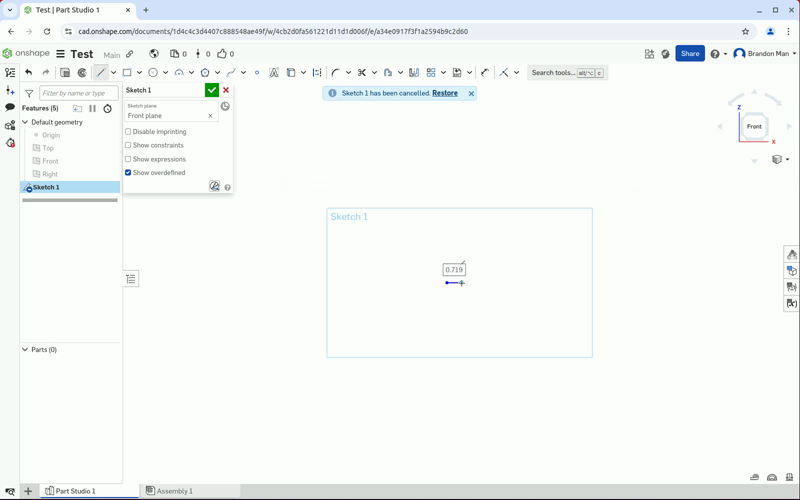
scroll(-6)
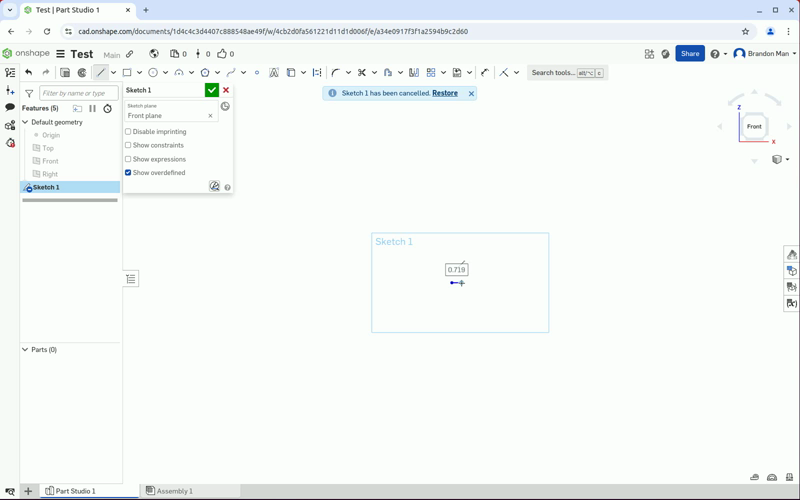
scroll(-6)
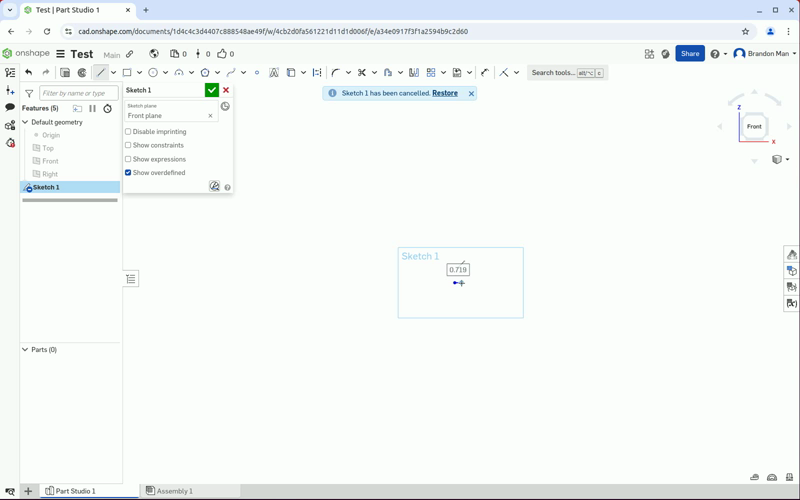
scroll(-6)
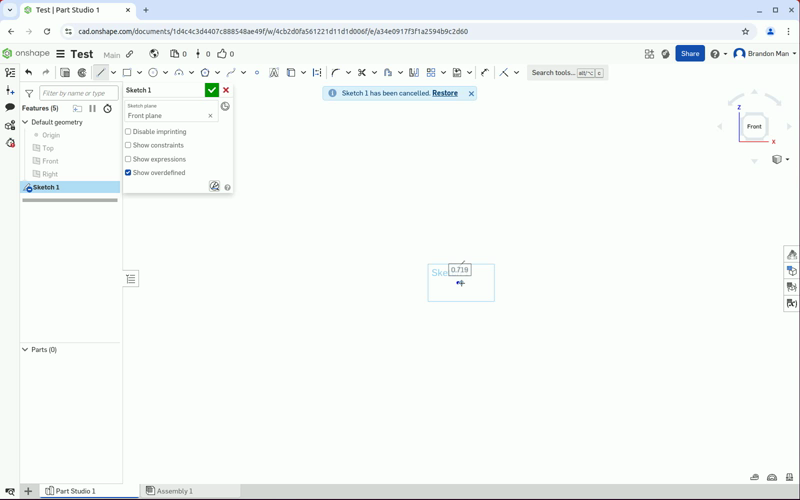
key_up(shift)
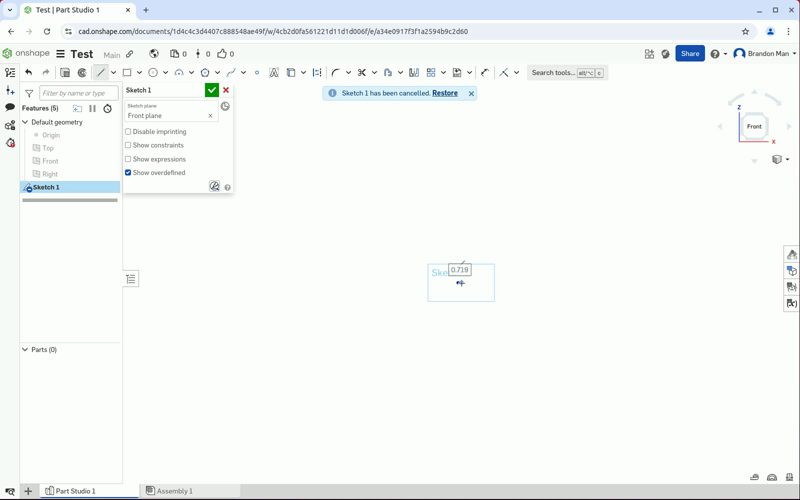
key_down(shift)
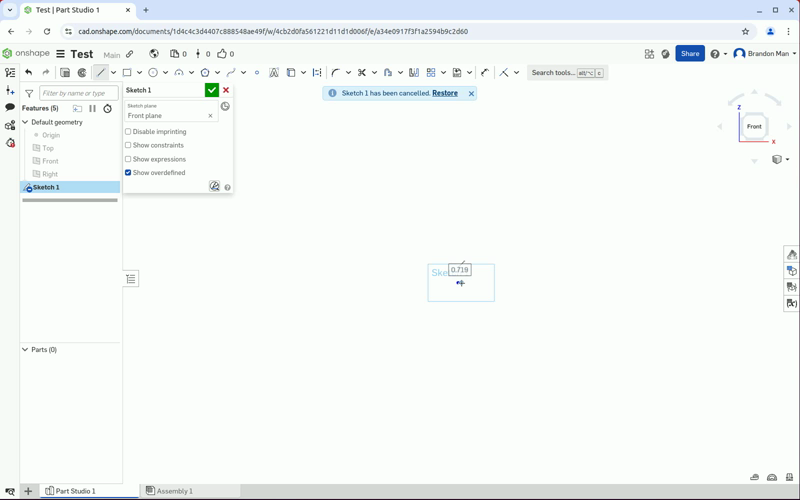
mouse_move(461, 170)
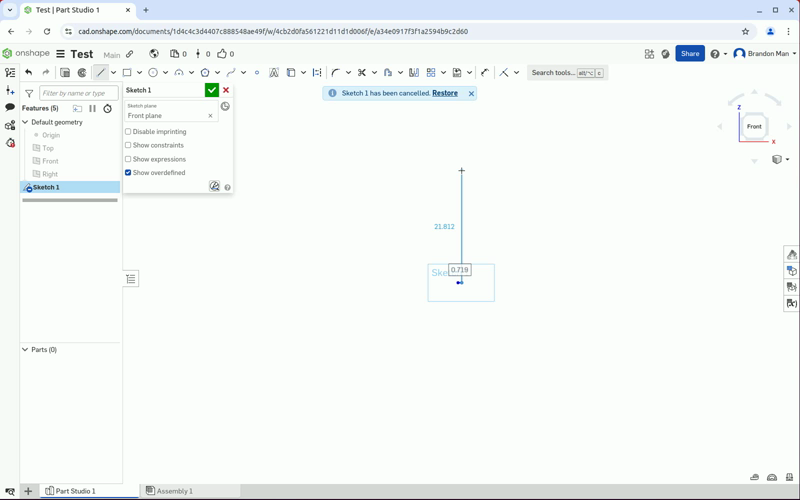
click(461, 170)
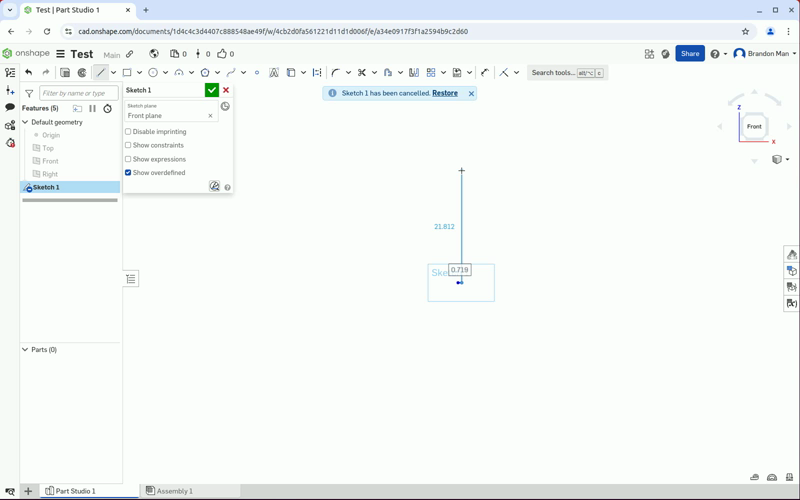
key_up(shift)
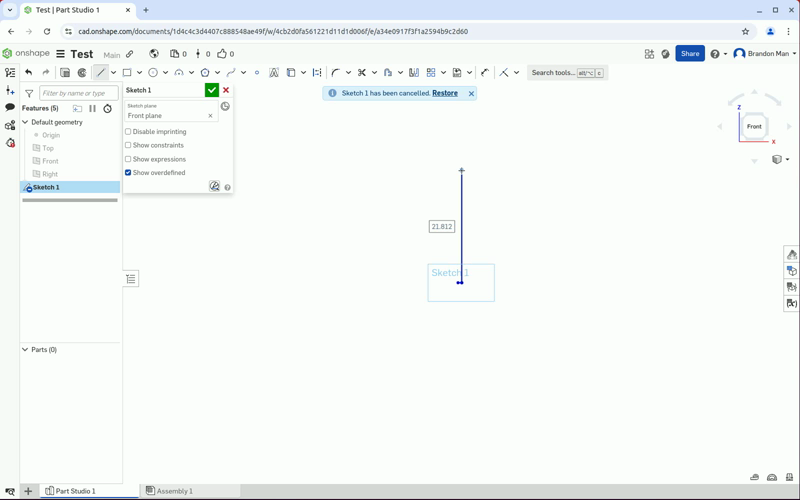
key_down(shift)
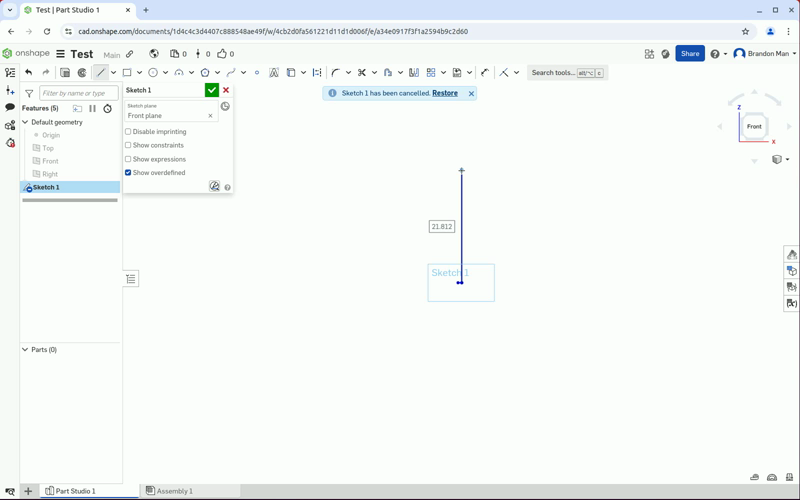
mouse_move(492, 170)
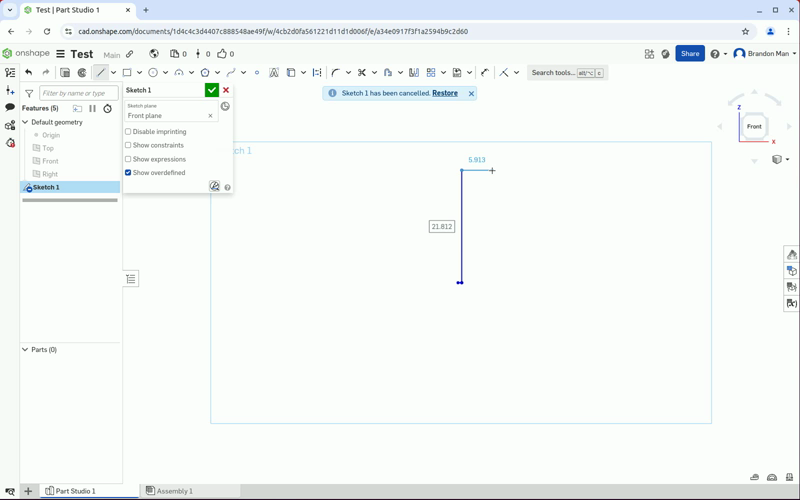
mouse_move(458, 170)
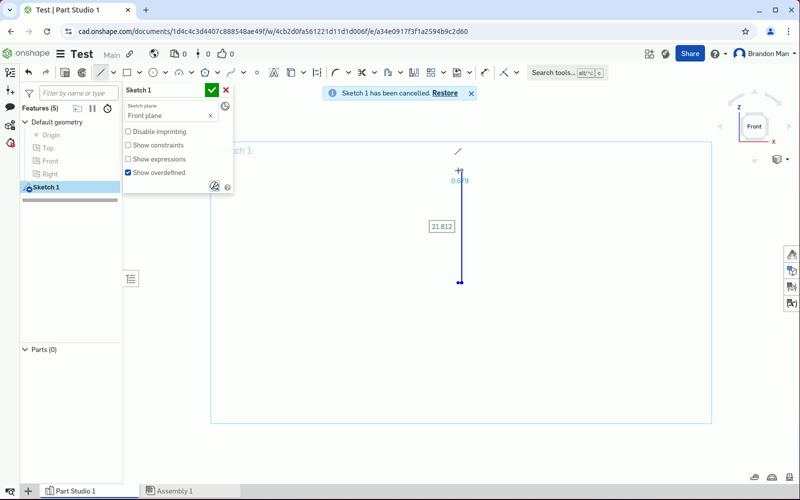
scroll(6)
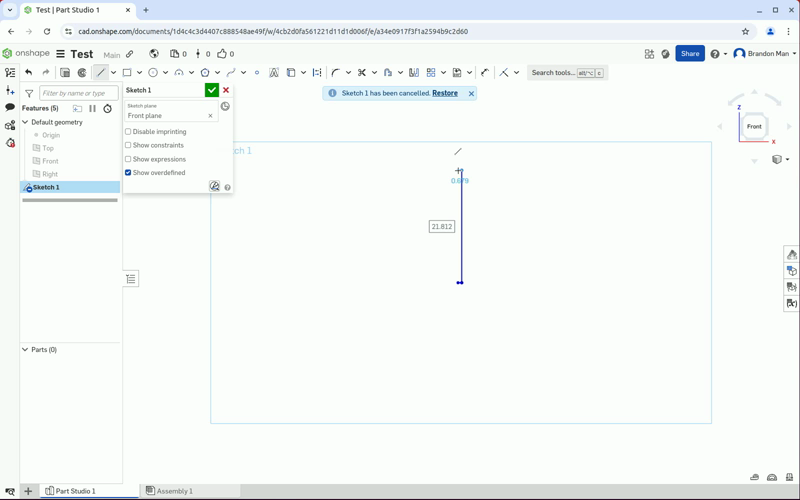
scroll(6)
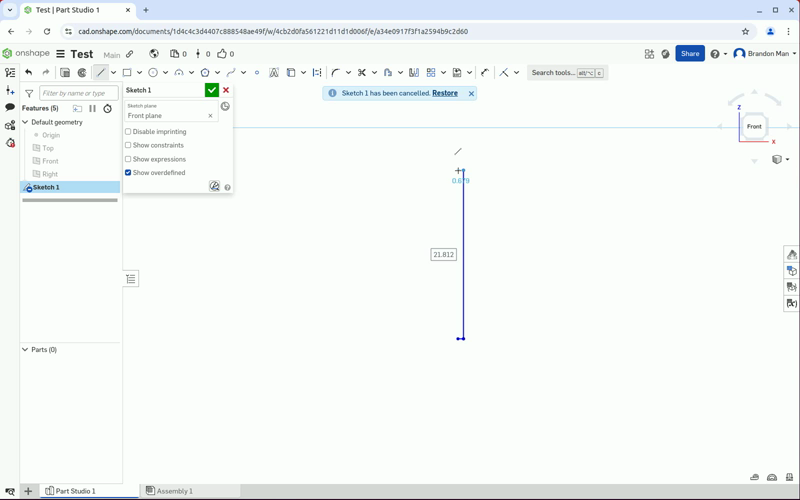
scroll(6)
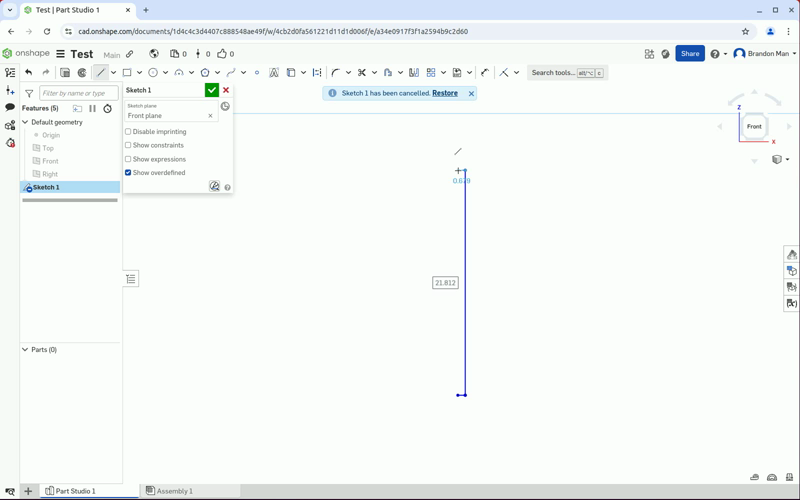
scroll(6)
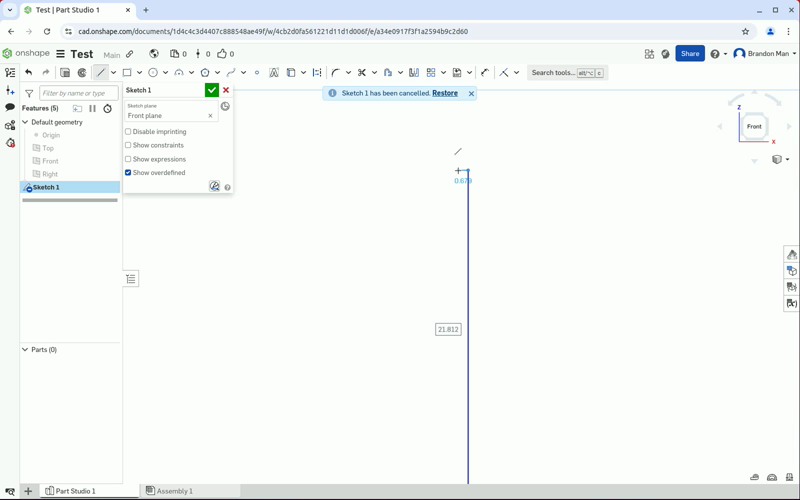
scroll(6)
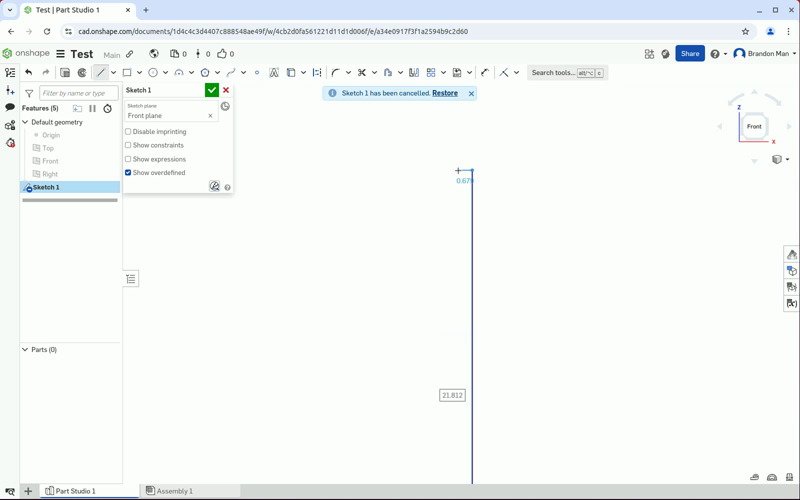
scroll(6)
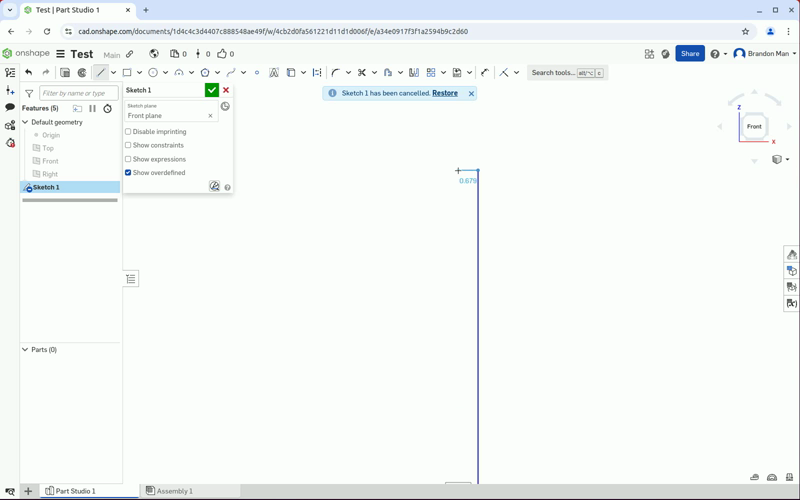
scroll(6)
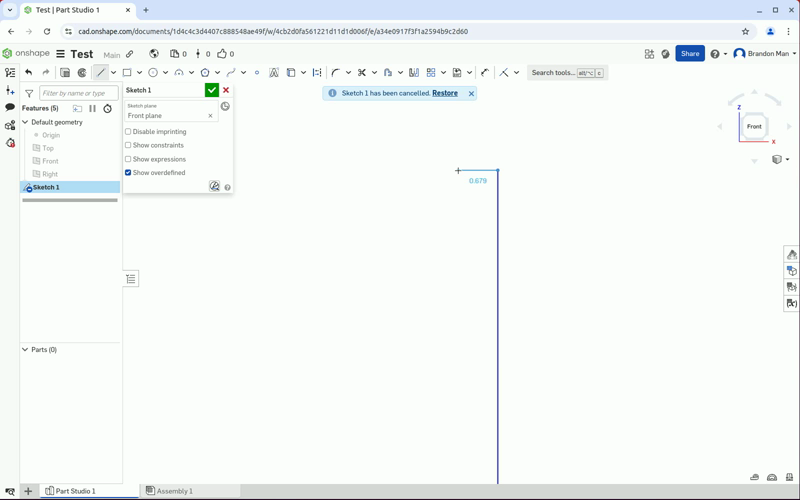
click(458, 170)
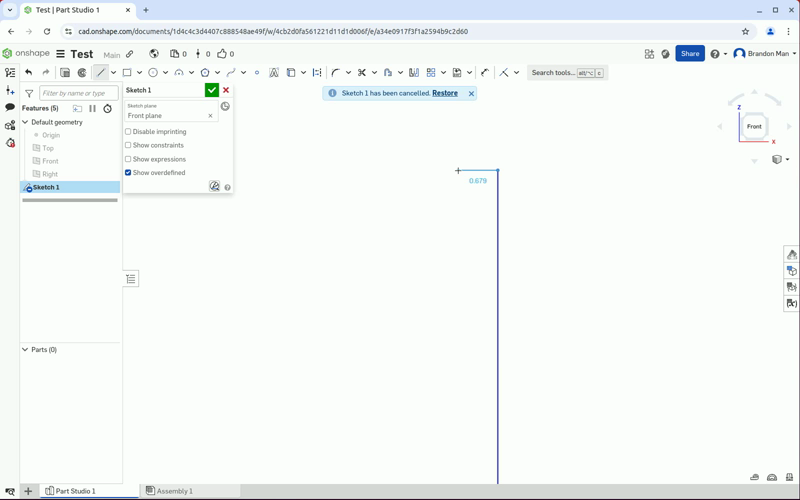
scroll(-6)
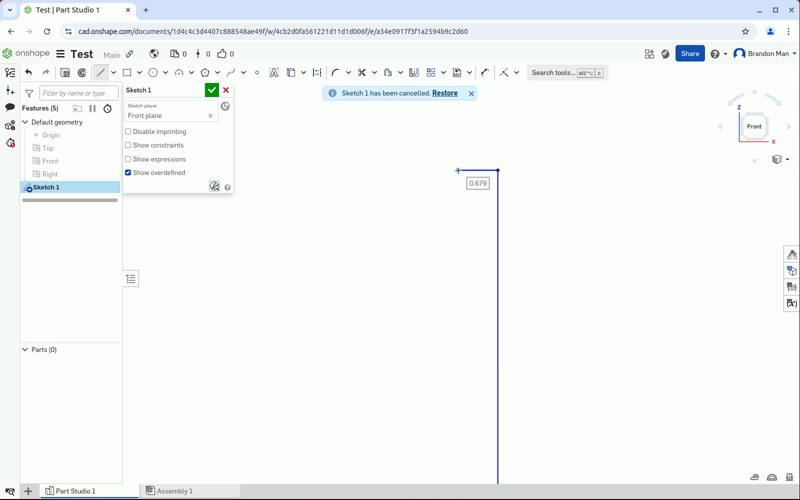
scroll(-6)
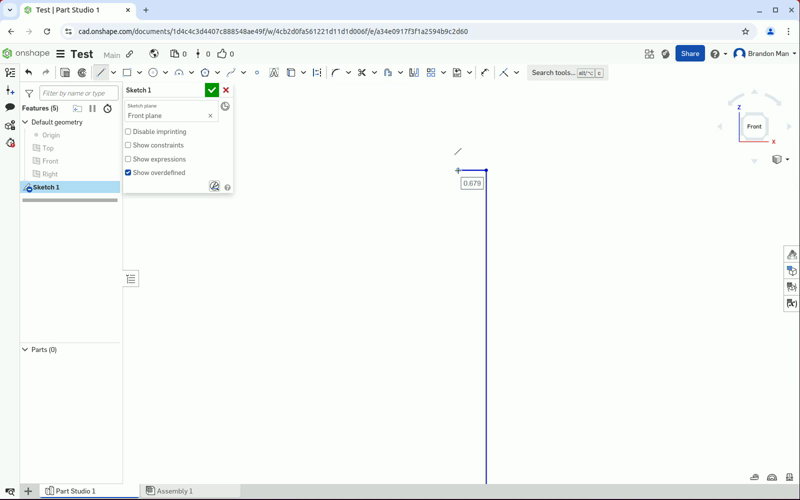
scroll(-6)
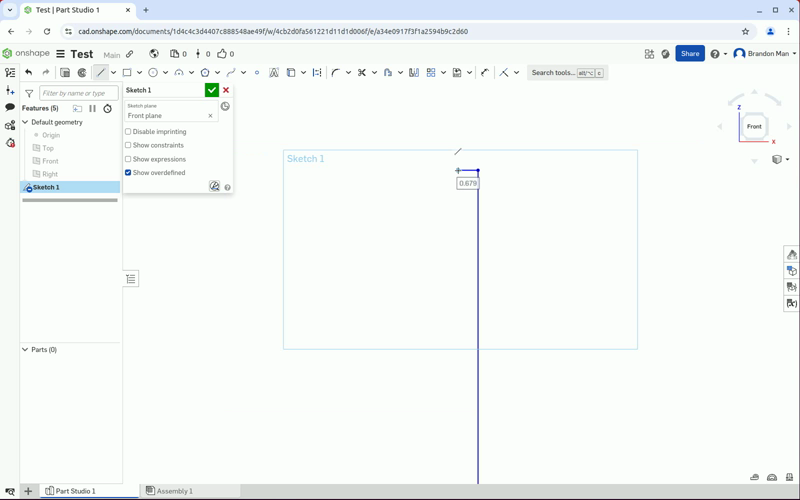
scroll(-6)
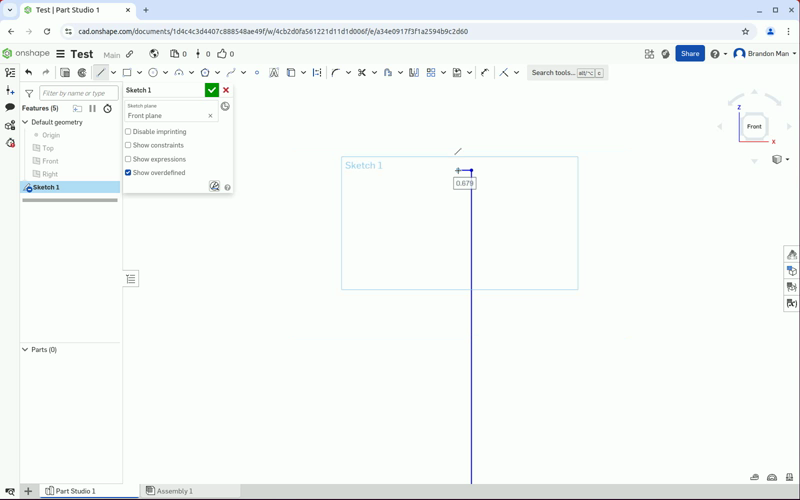
scroll(-6)
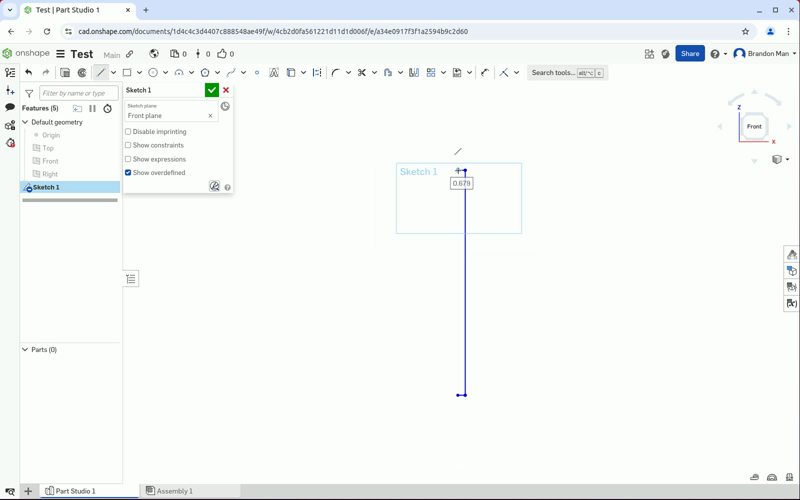
scroll(-6)
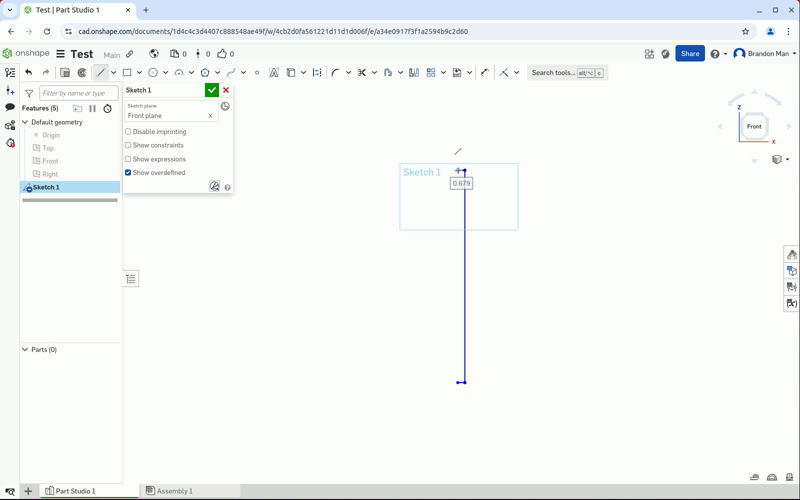
scroll(-6)
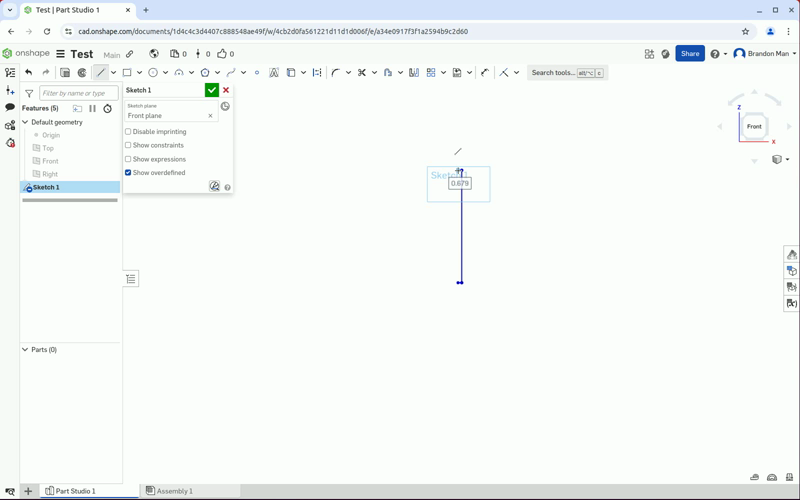
key_up(shift)
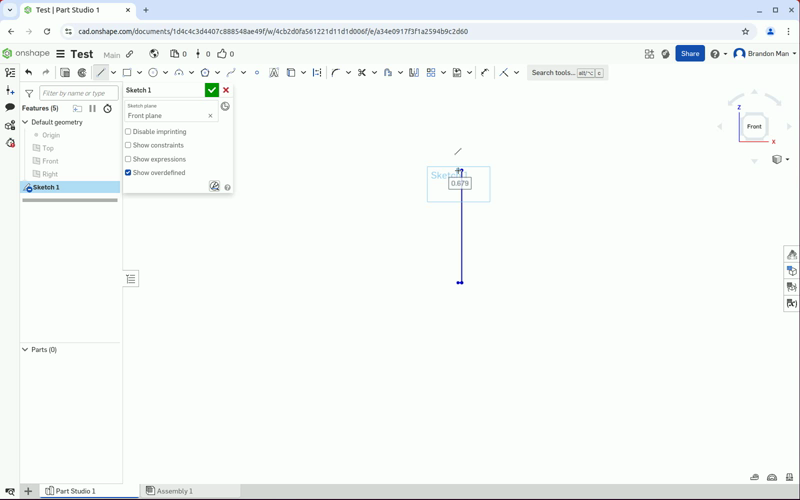
key_down(shift)
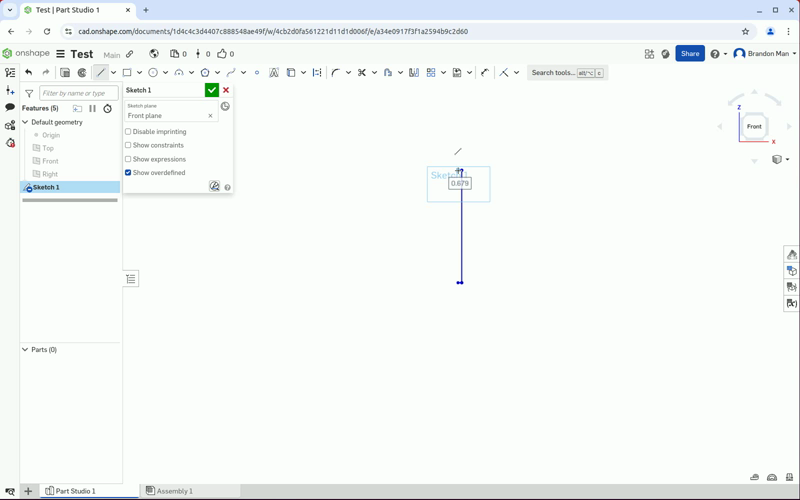
mouse_move(458, 282)
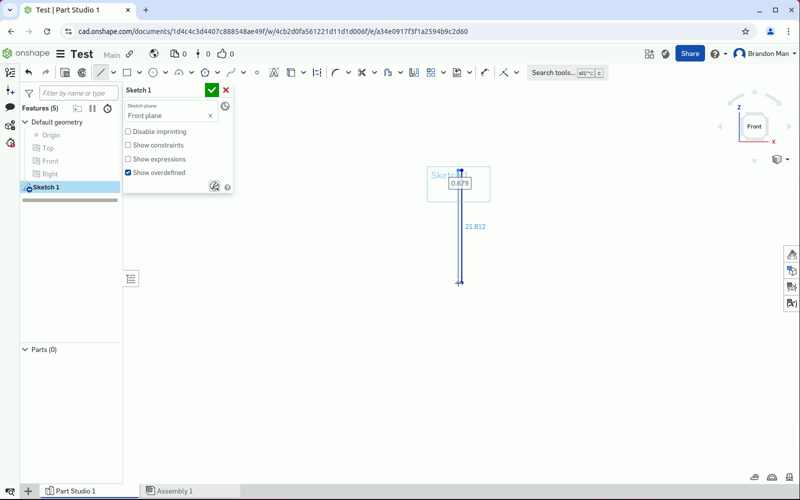
scroll(6)
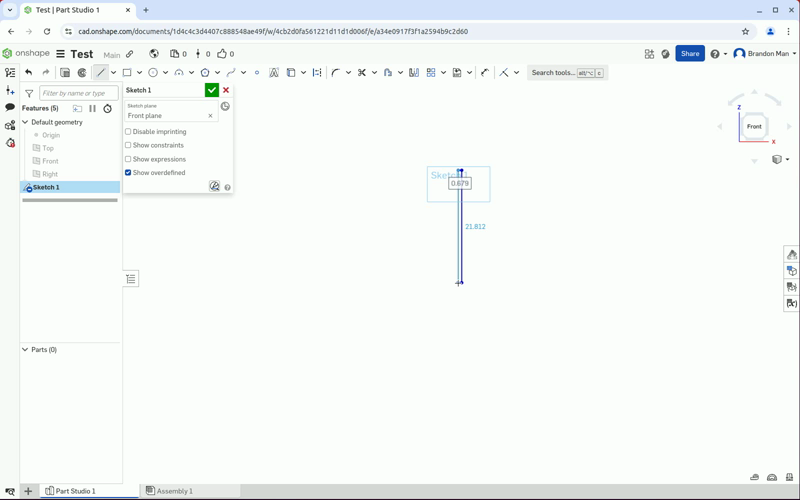
scroll(6)
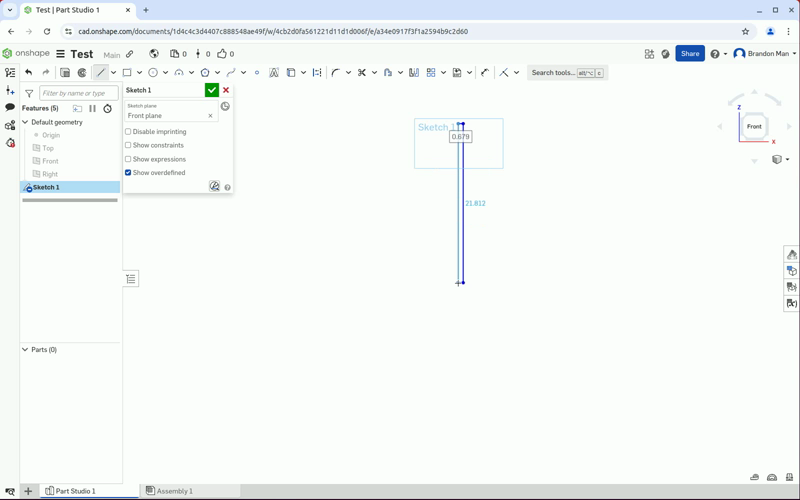
scroll(6)
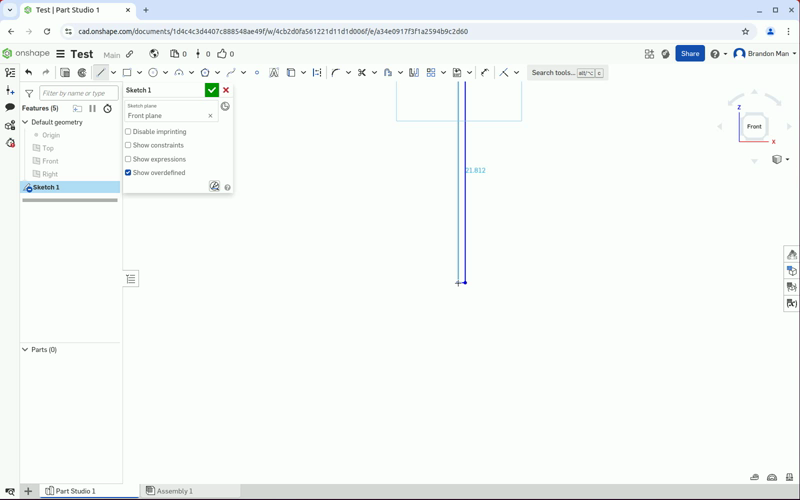
scroll(6)
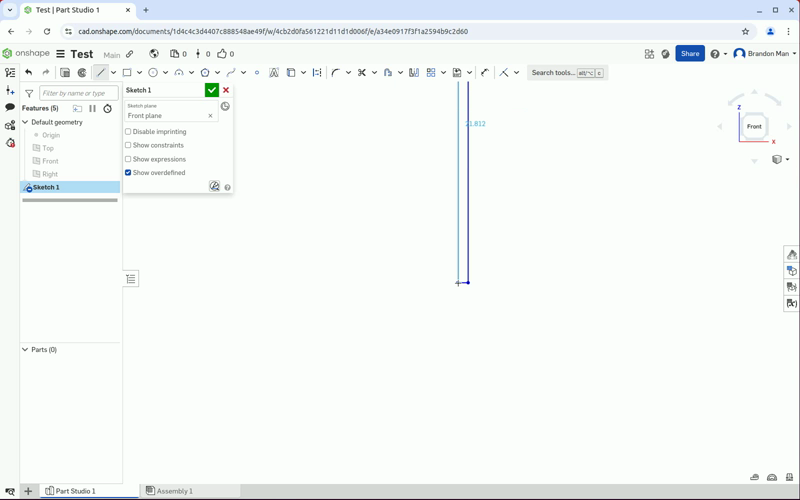
scroll(6)
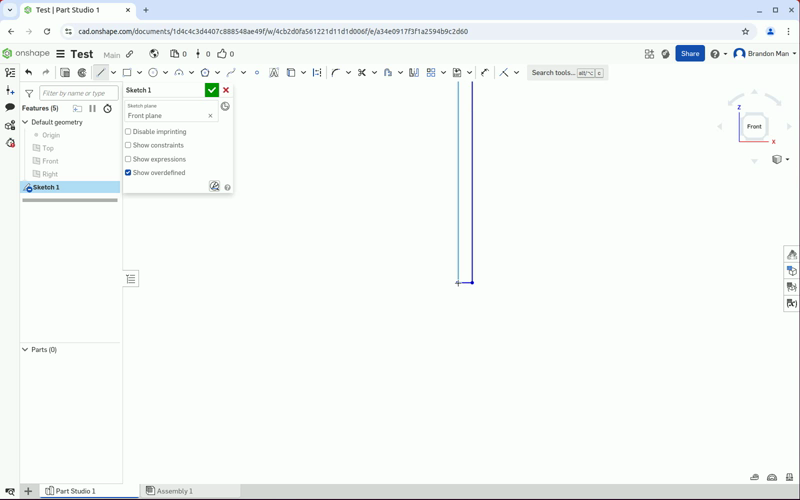
scroll(6)
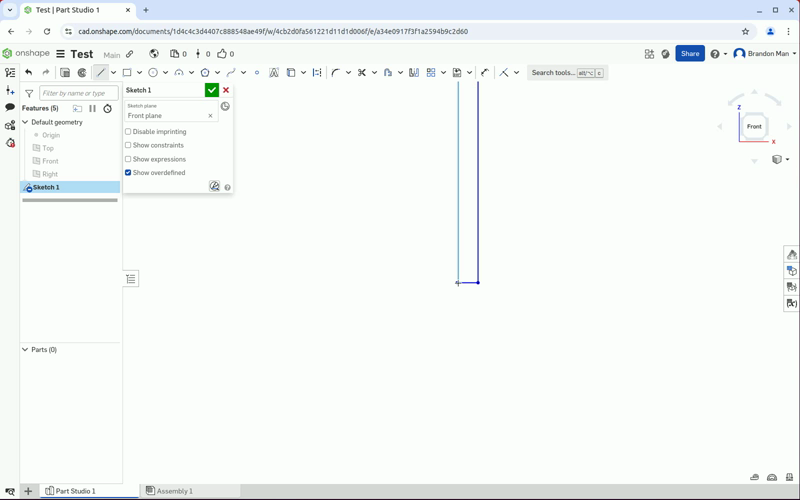
scroll(6)
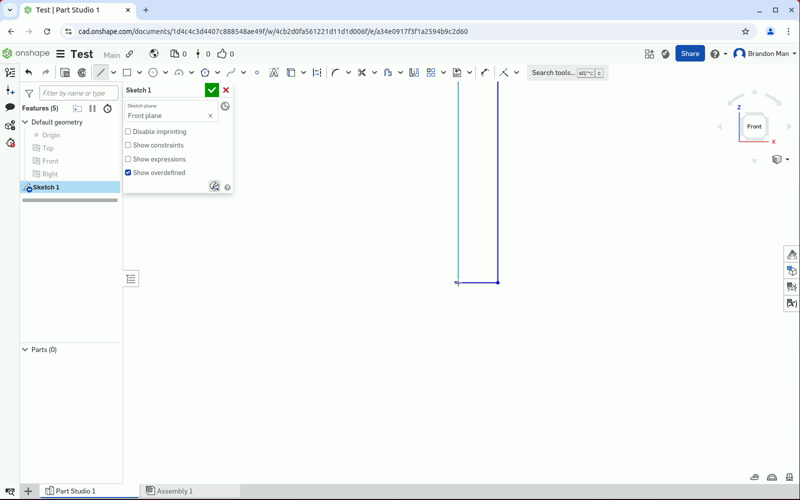
key_up(shift)
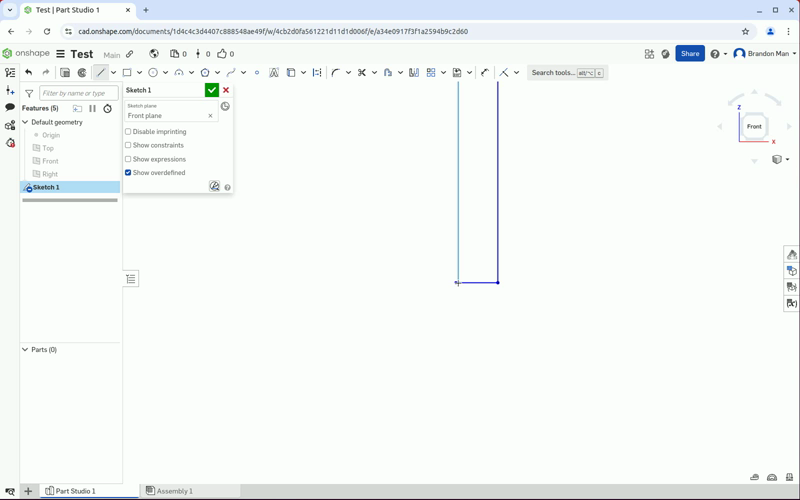
click(458, 282)
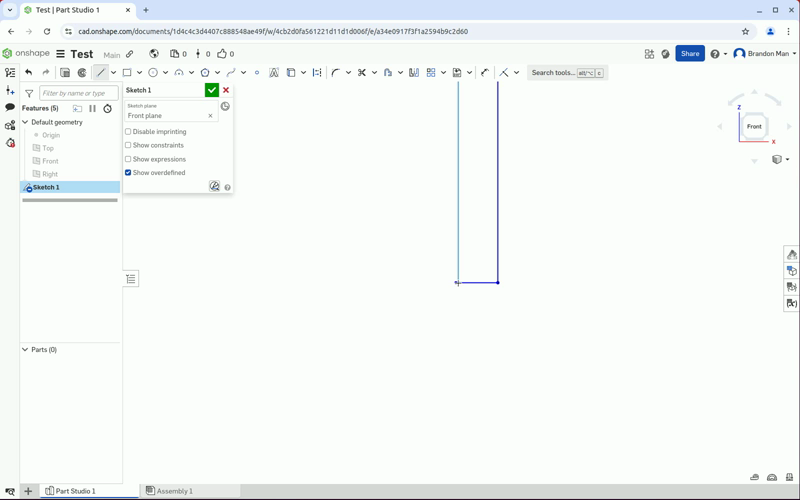
scroll(-6)
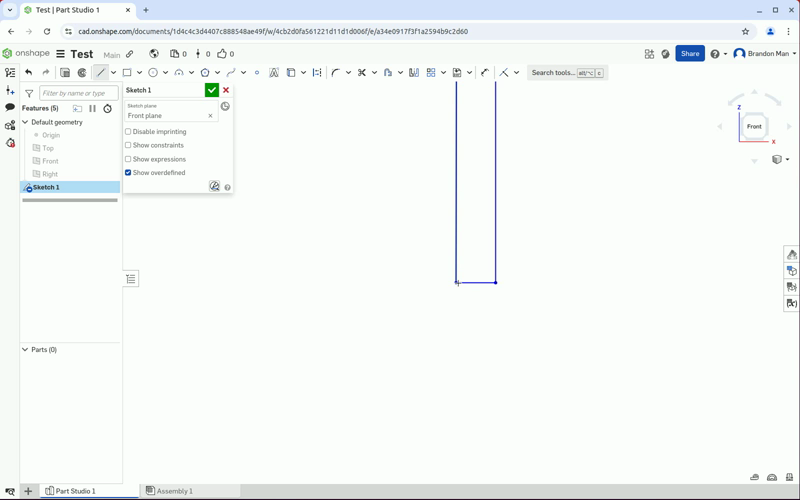
scroll(-6)
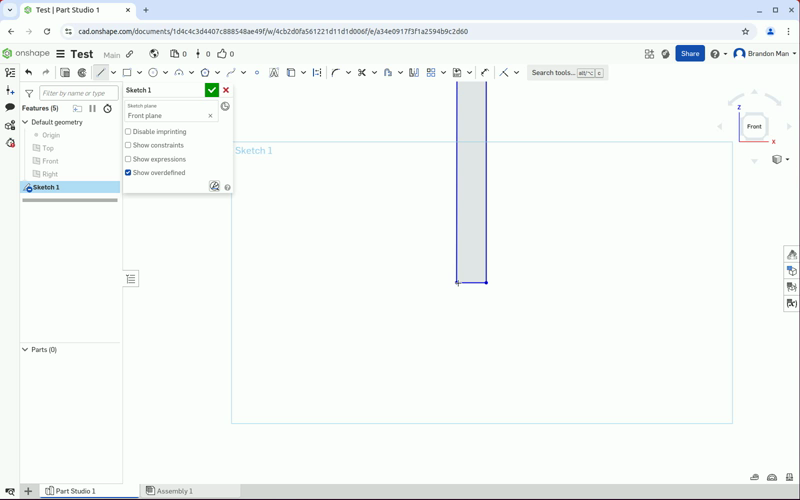
scroll(-6)
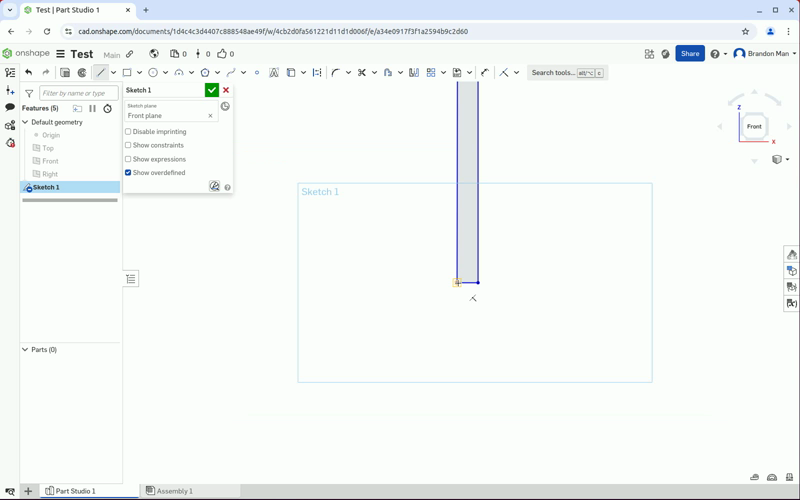
scroll(-6)
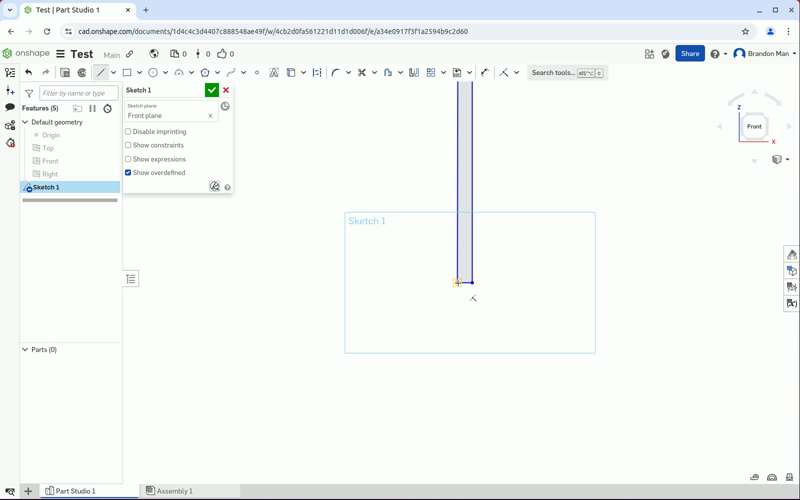
scroll(-6)
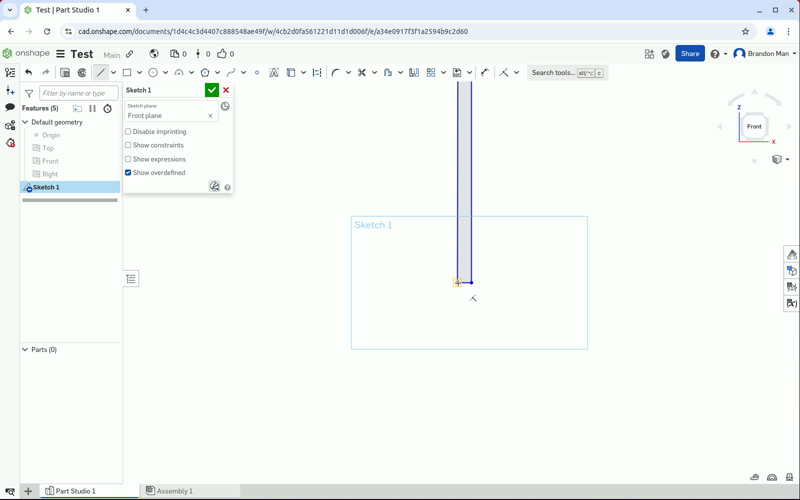
scroll(-6)
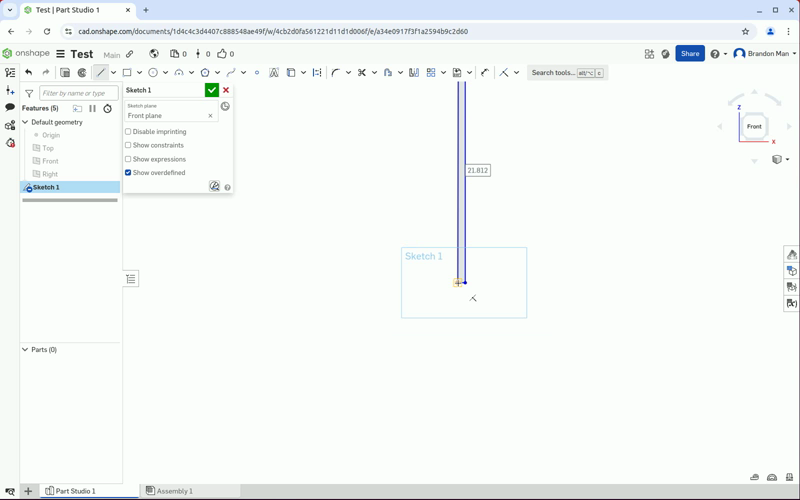
scroll(-6)
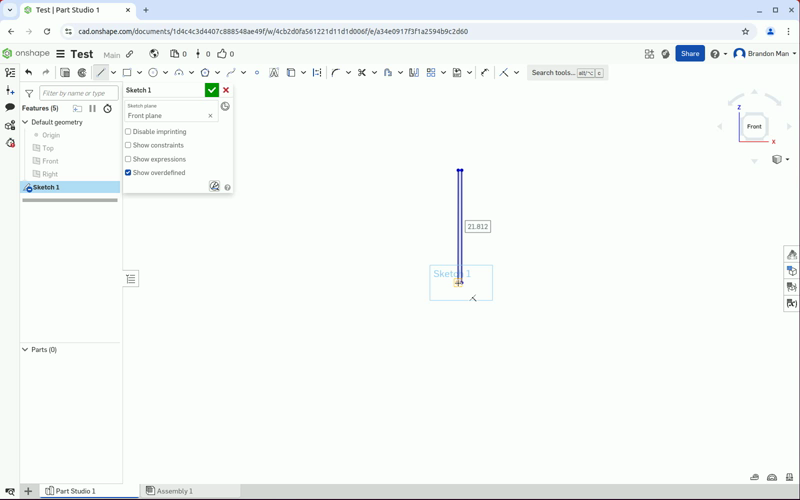
key(esc)
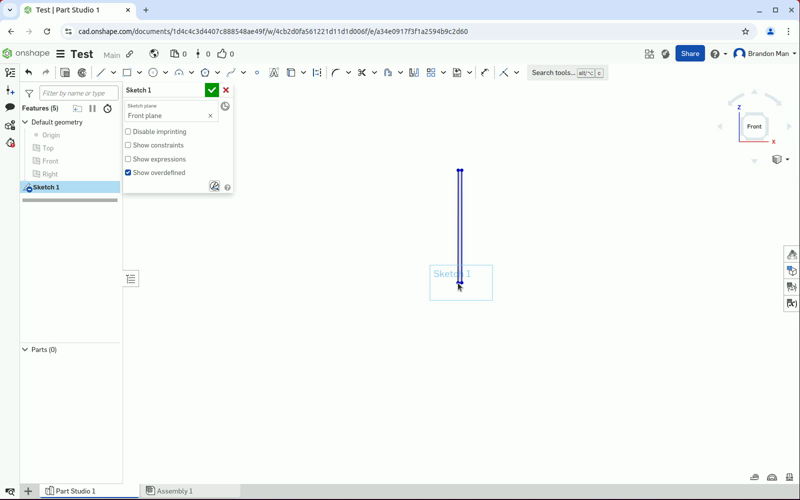
key(c)
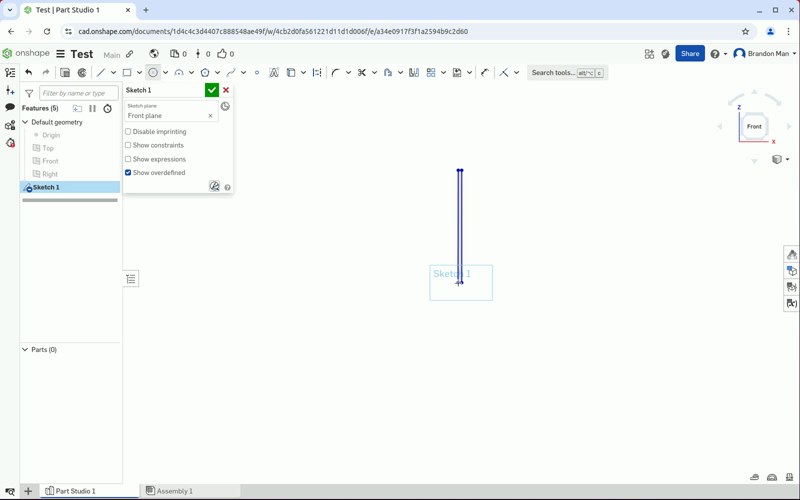
key_down(shift)
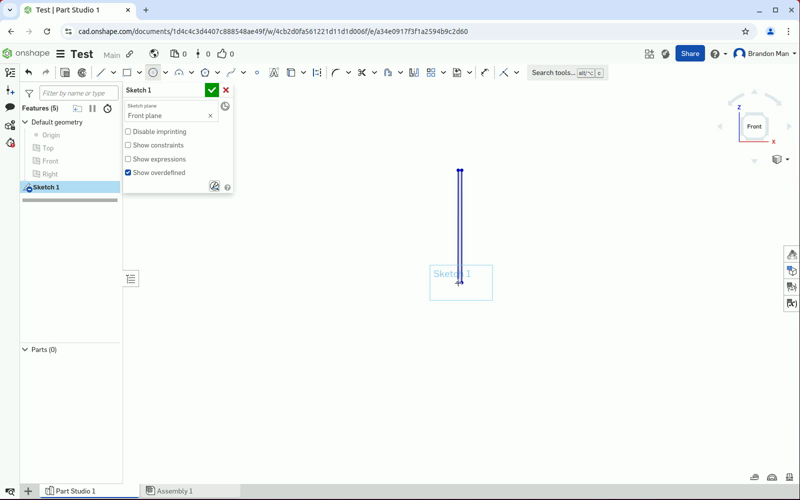
mouse_move(460, 268)
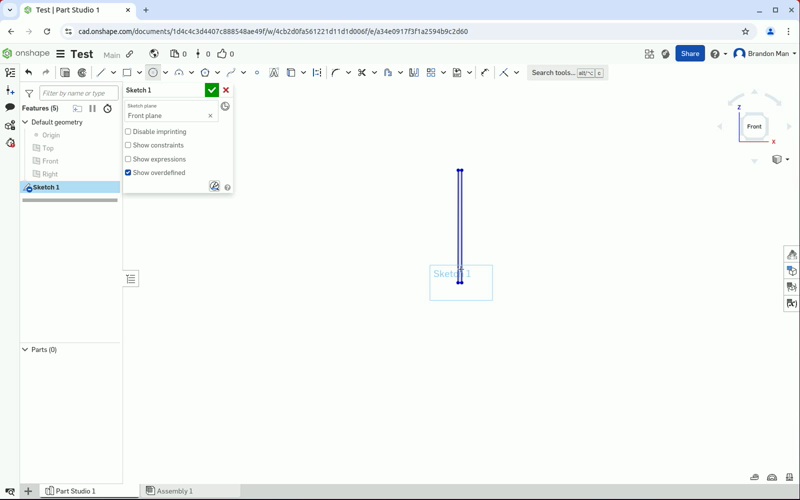
click(460, 268)
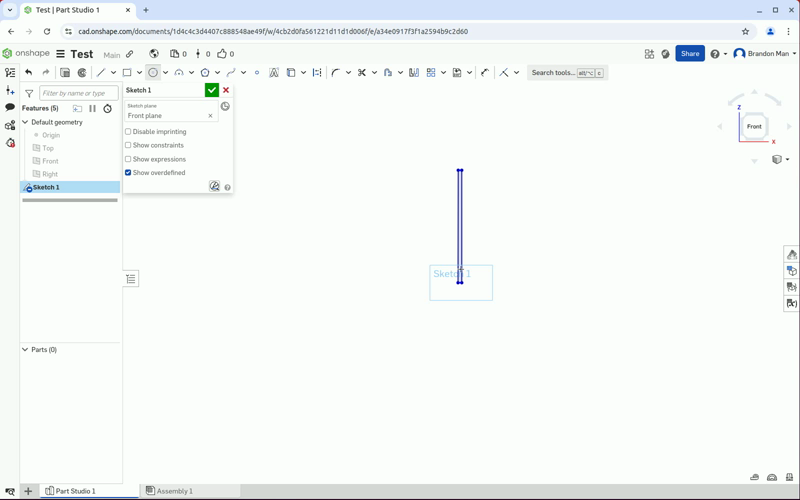
key_up(shift)
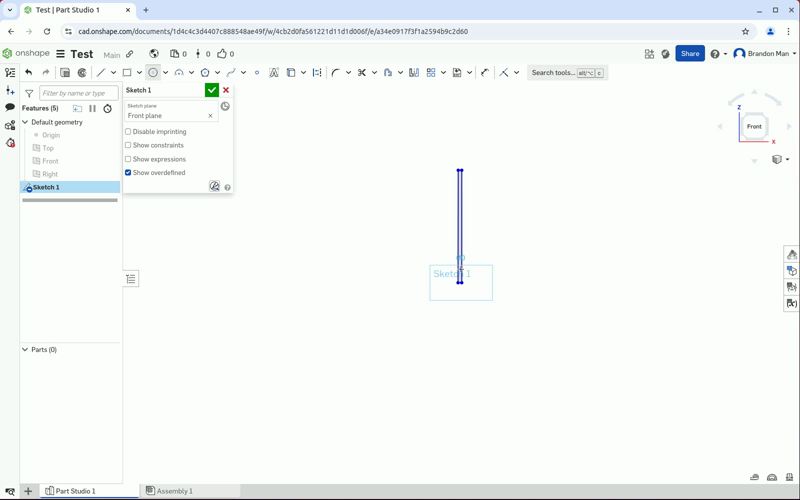
mouse_move(461, 268)
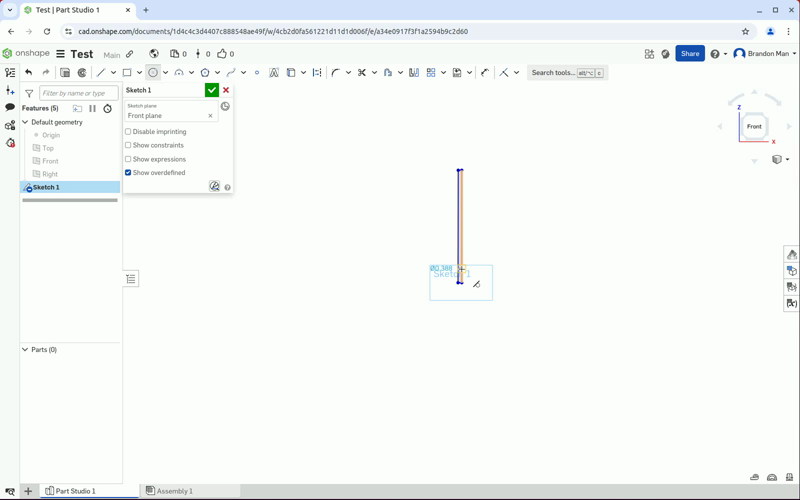
scroll(6)
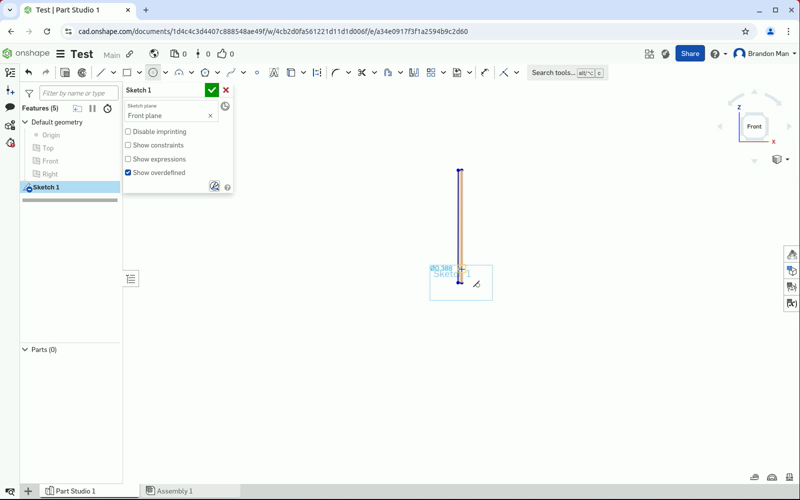
scroll(6)
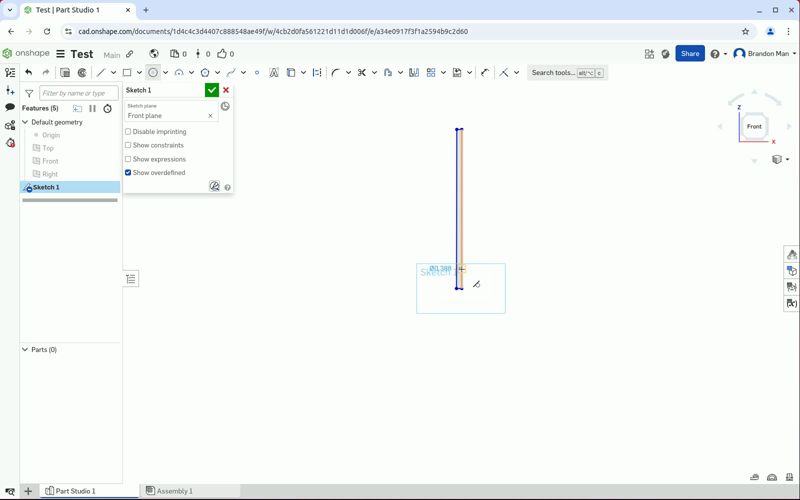
scroll(6)
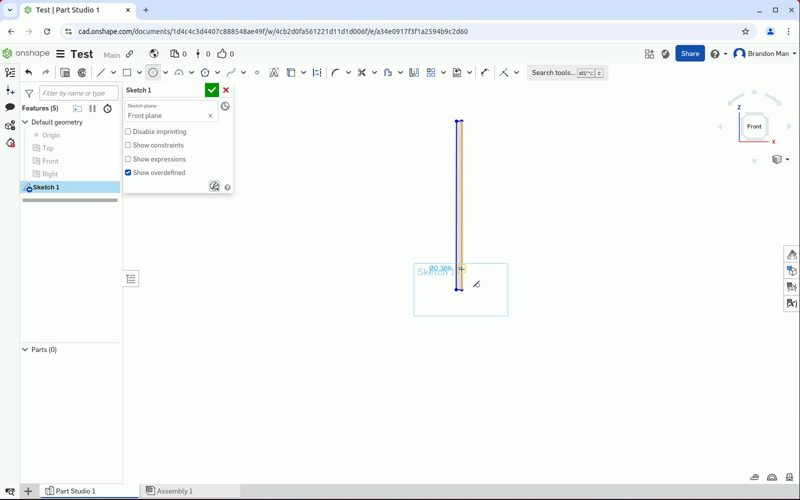
scroll(6)
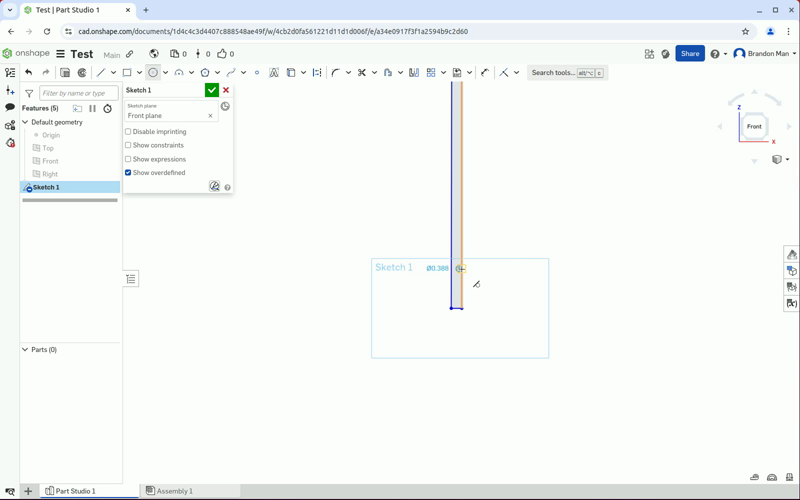
scroll(6)
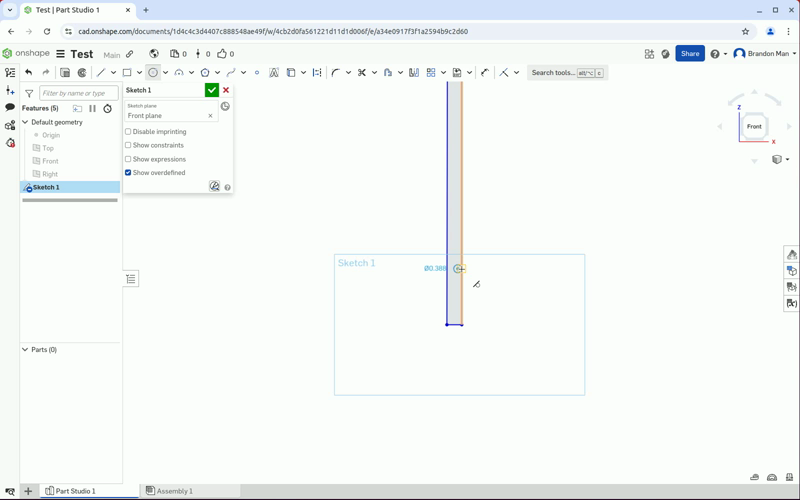
scroll(6)
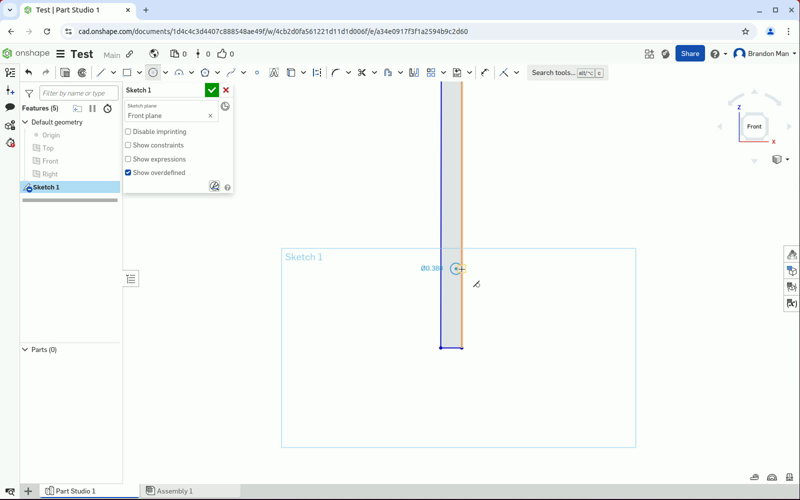
scroll(6)
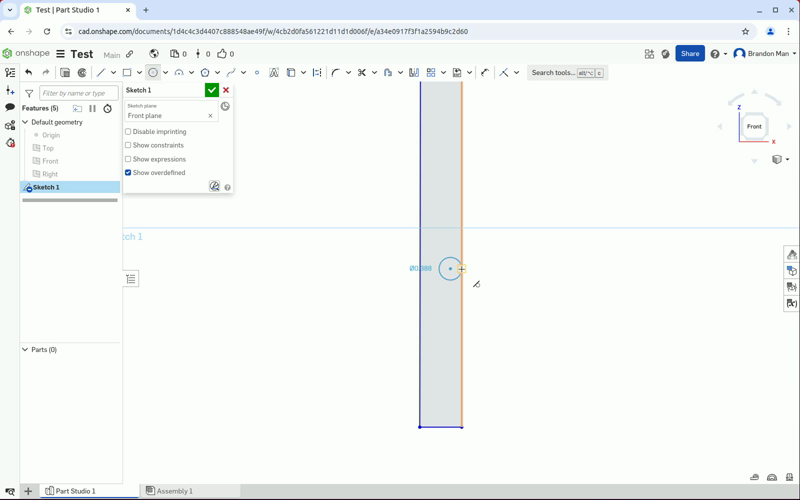
click(461, 268)
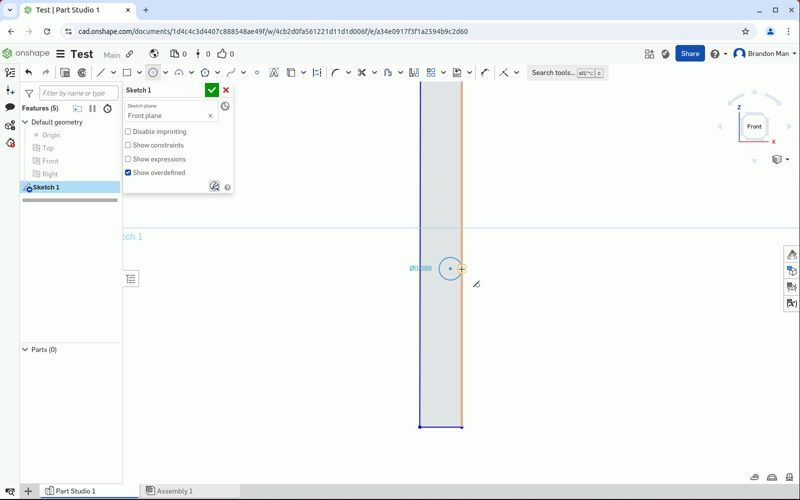
scroll(-6)
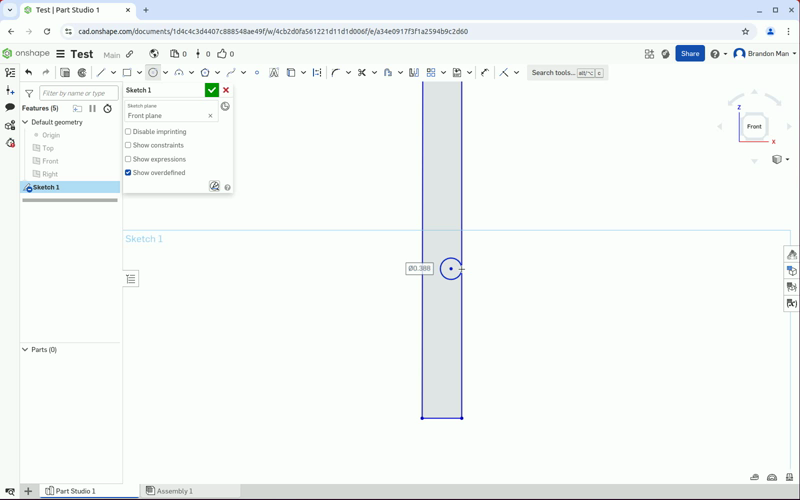
scroll(-6)
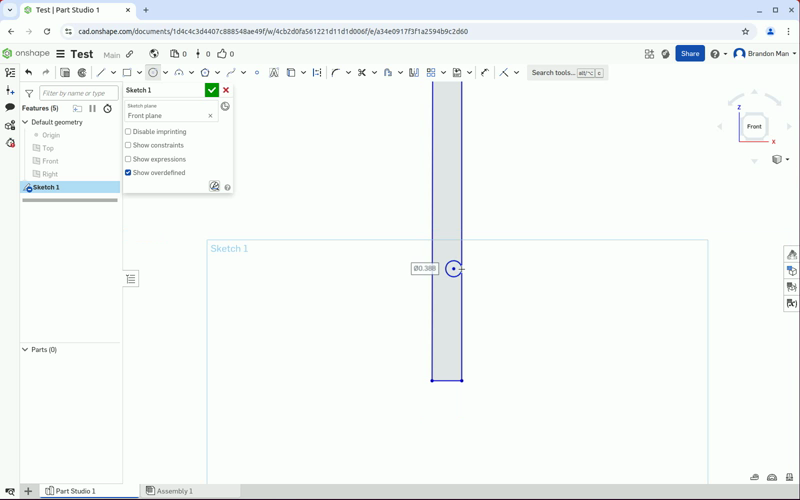
scroll(-6)
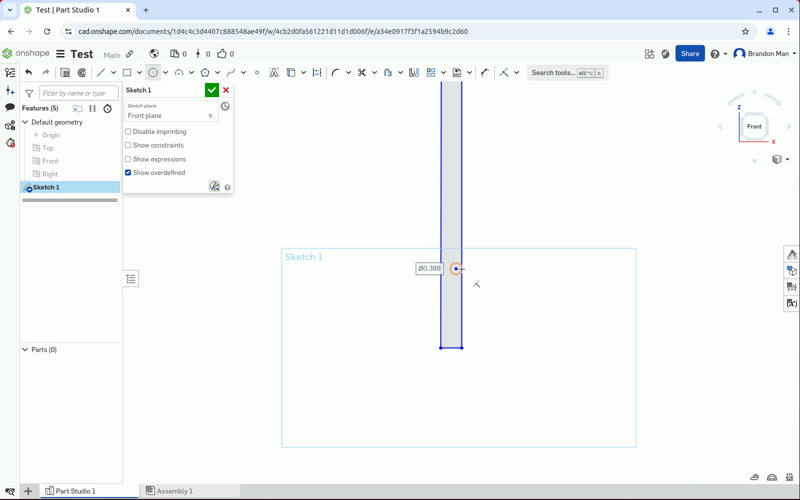
scroll(-6)
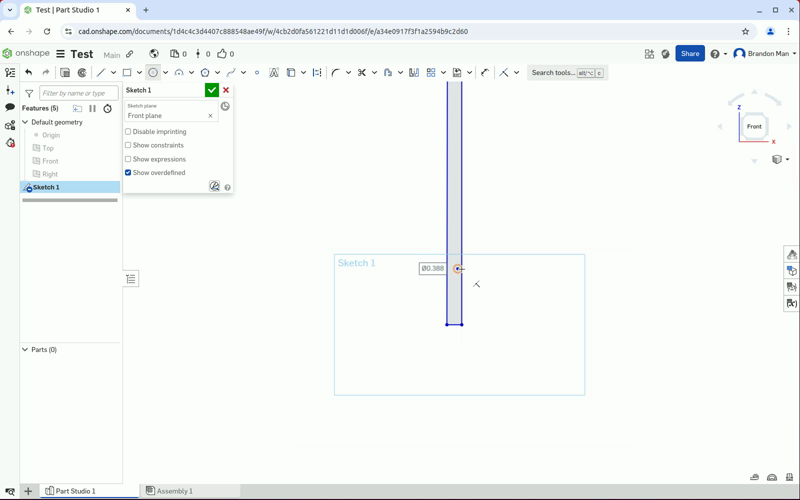
scroll(-6)
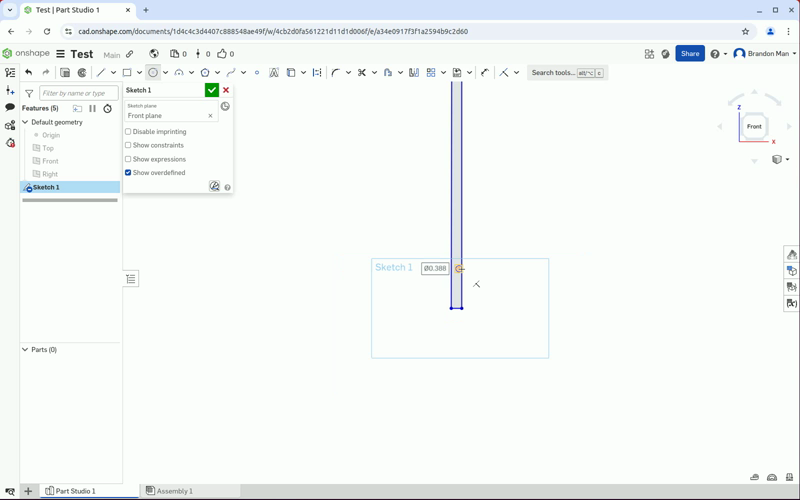
scroll(-6)
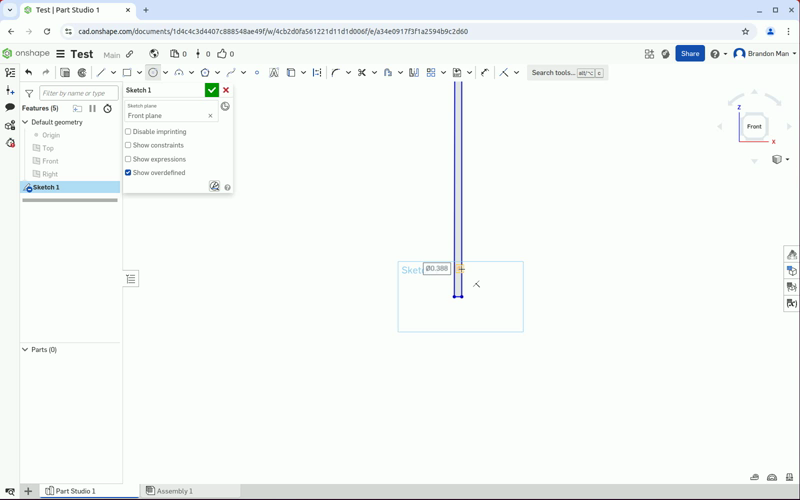
scroll(-6)
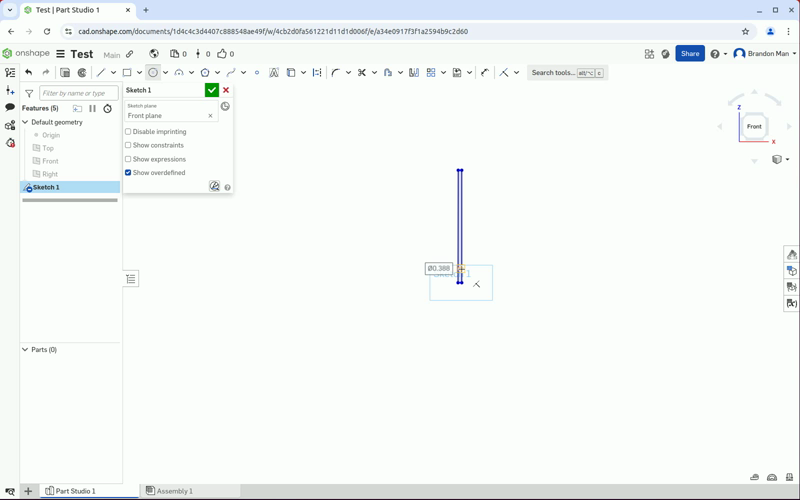
key(esc)
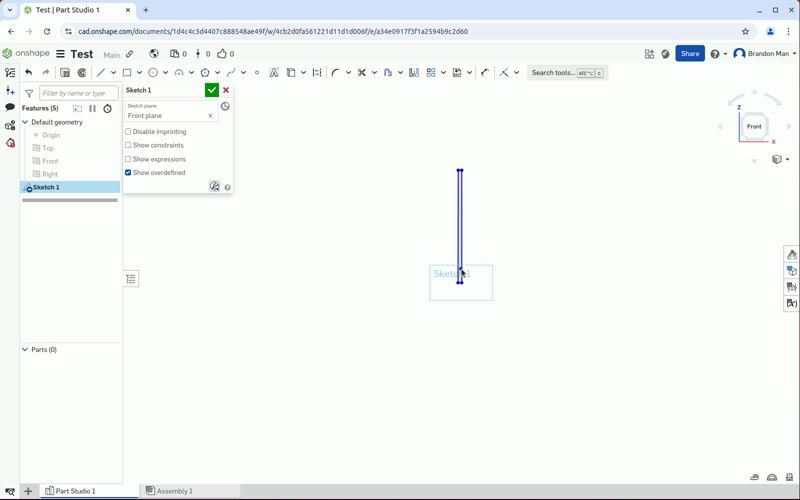
key(c)
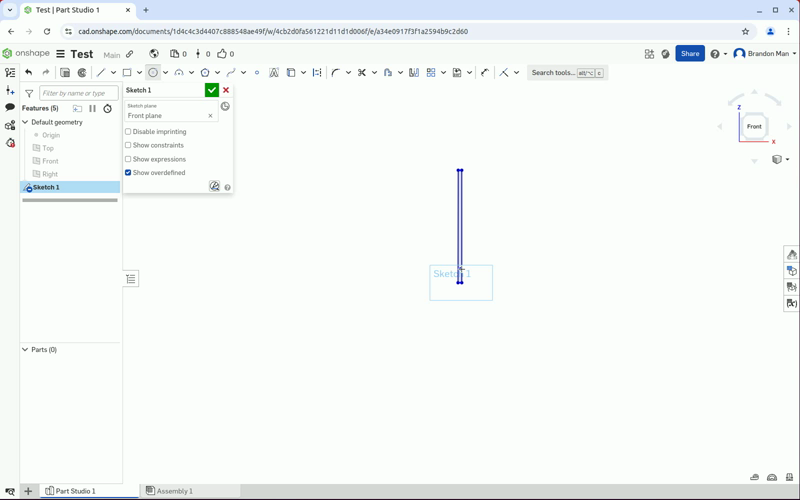
key_down(shift)
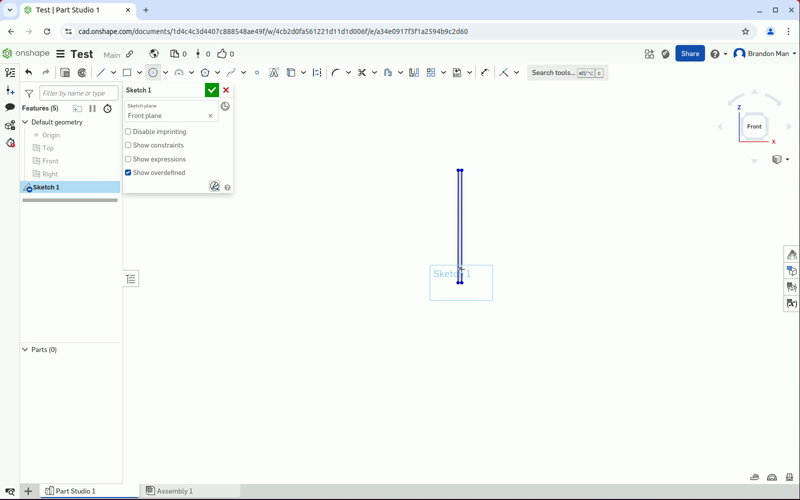
mouse_move(460, 183)
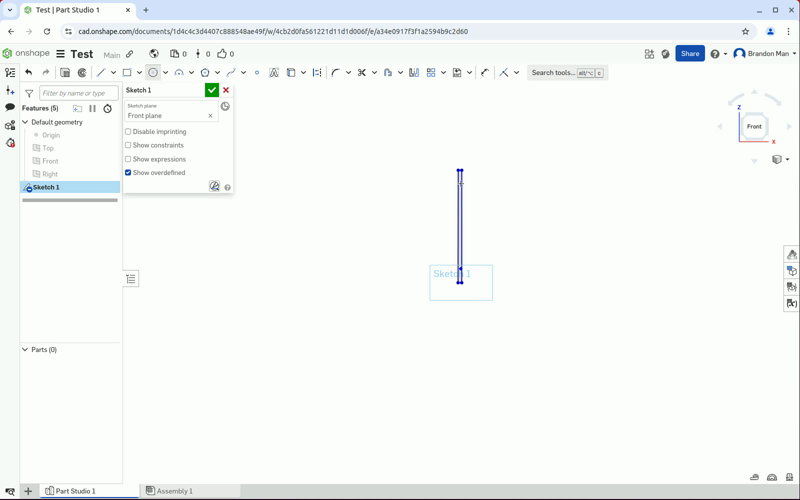
click(460, 183)
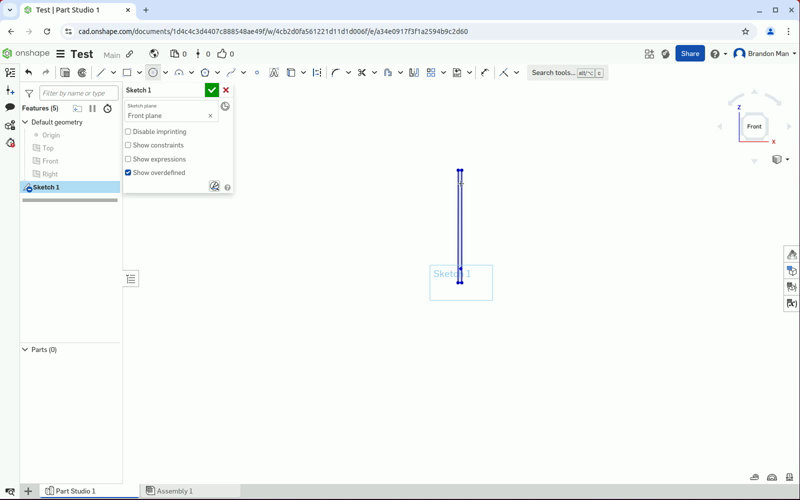
key_up(shift)
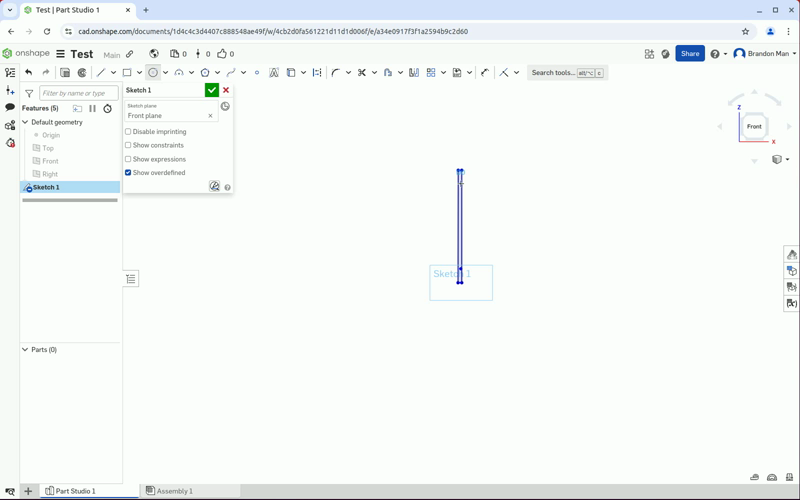
mouse_move(461, 183)
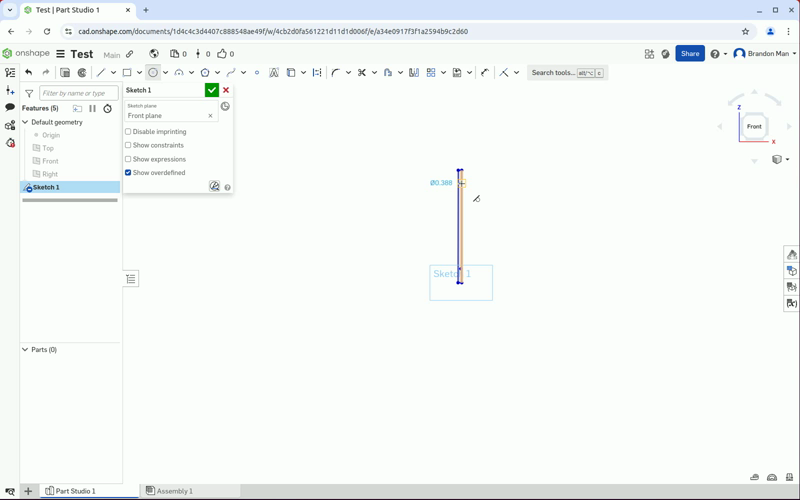
scroll(6)
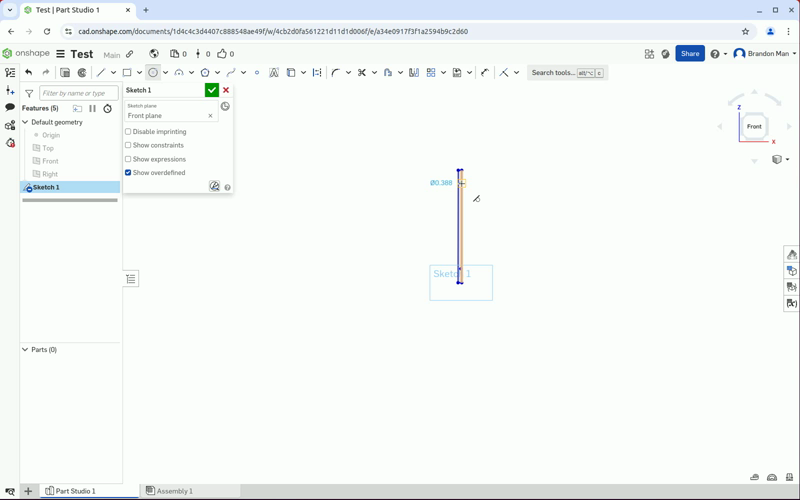
scroll(6)
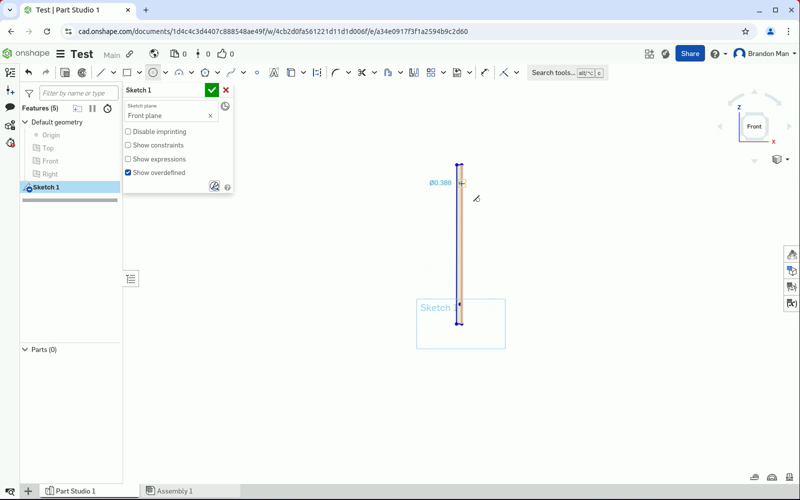
scroll(6)
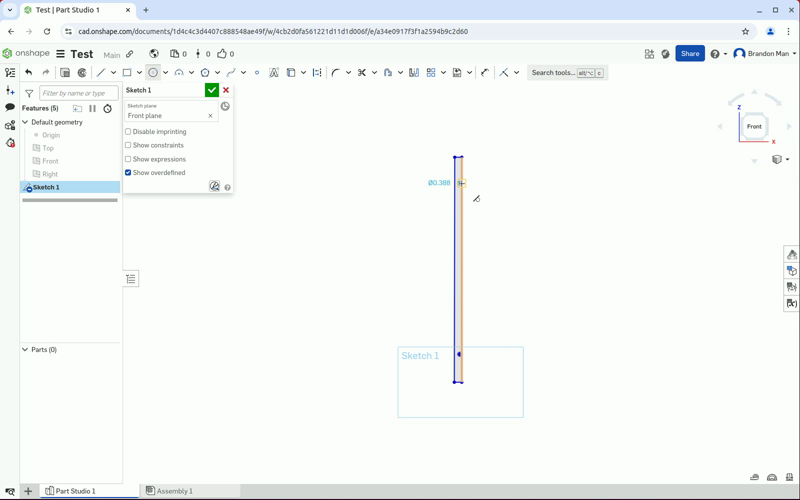
scroll(6)
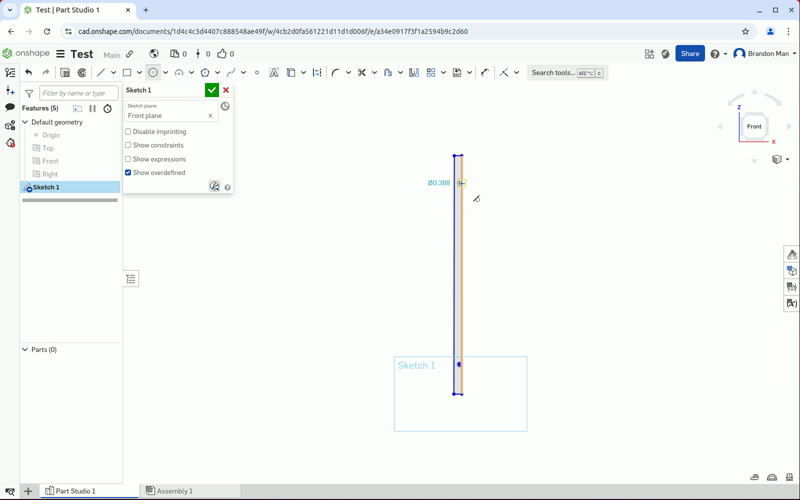
scroll(6)
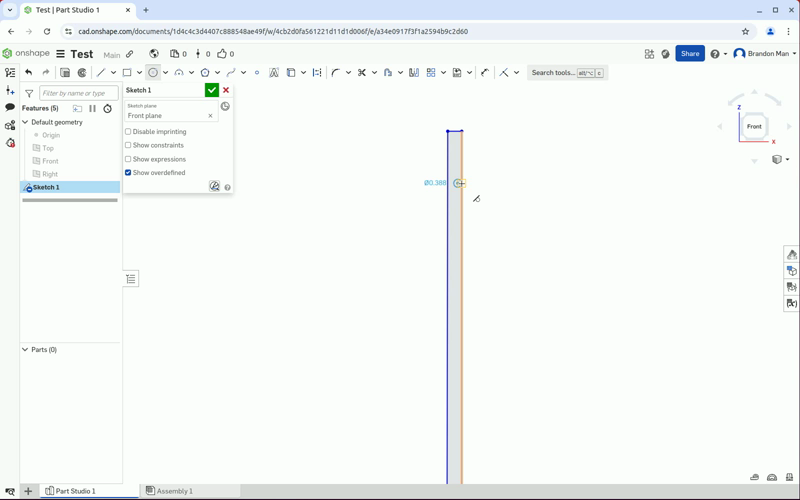
scroll(6)
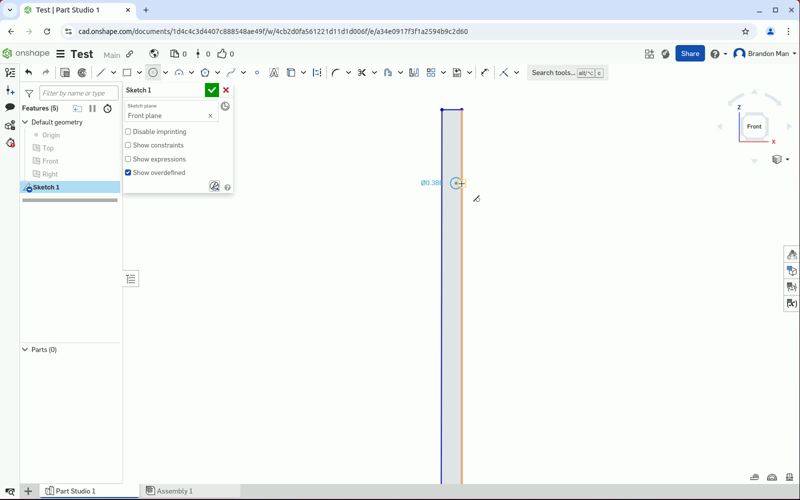
scroll(6)
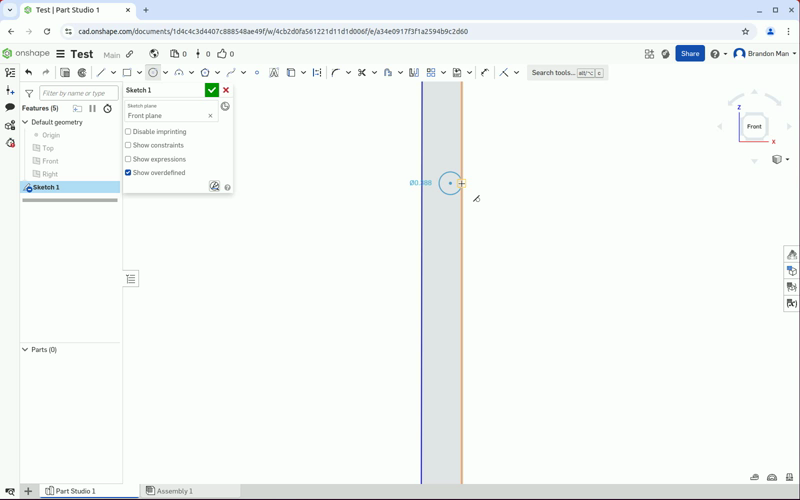
click(461, 183)
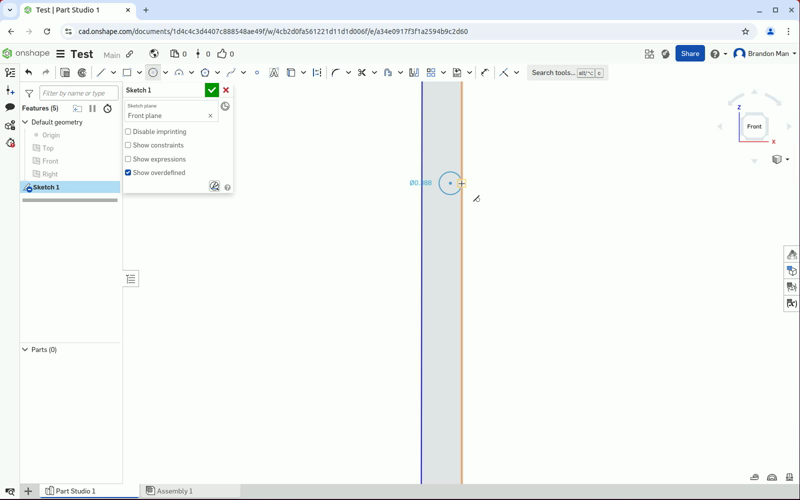
scroll(-6)
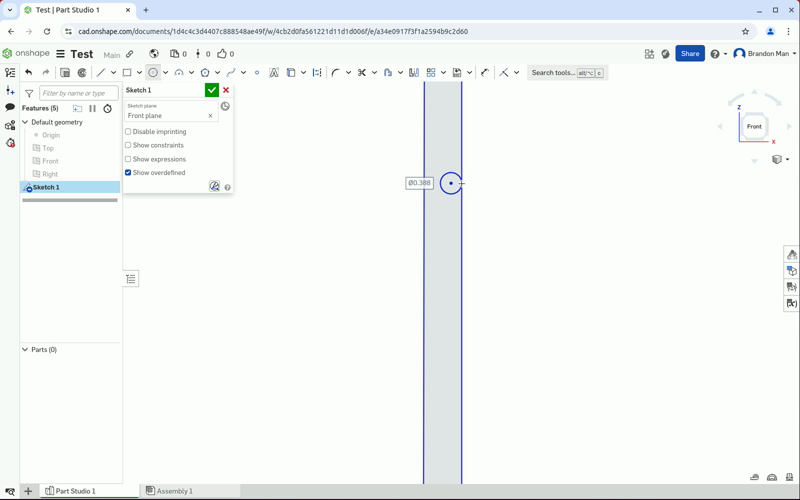
scroll(-6)
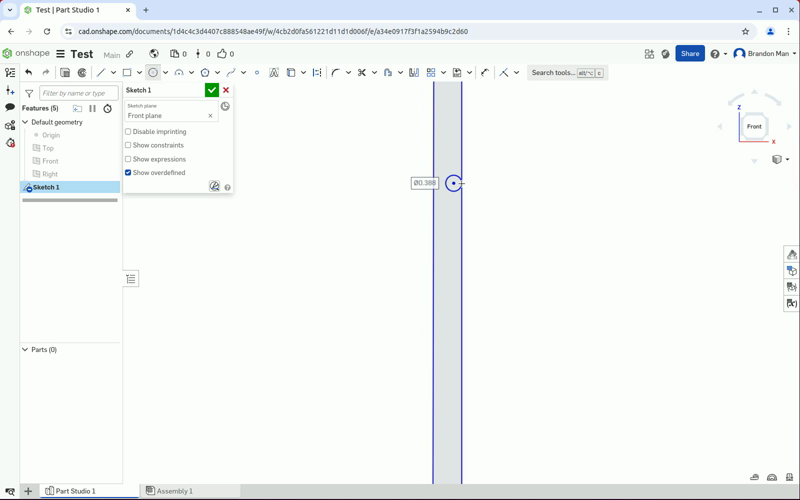
scroll(-6)
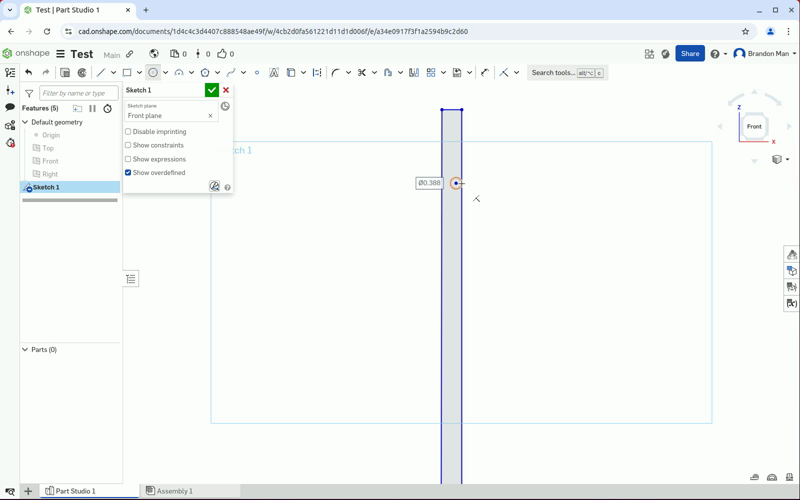
scroll(-6)
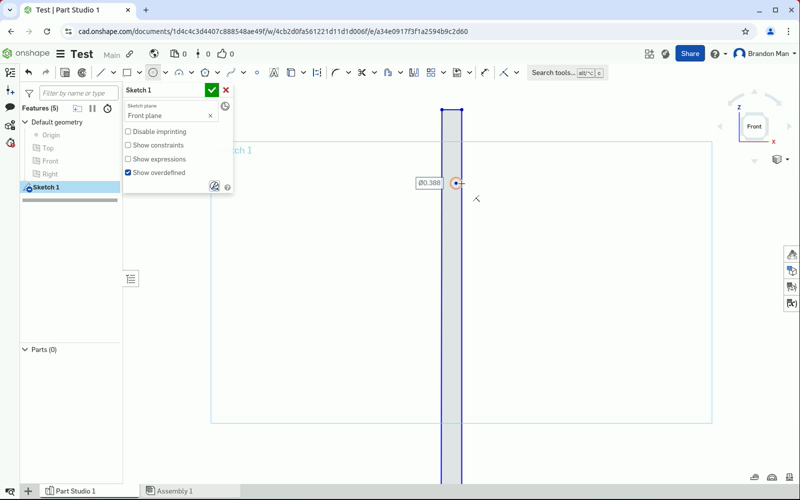
scroll(-6)
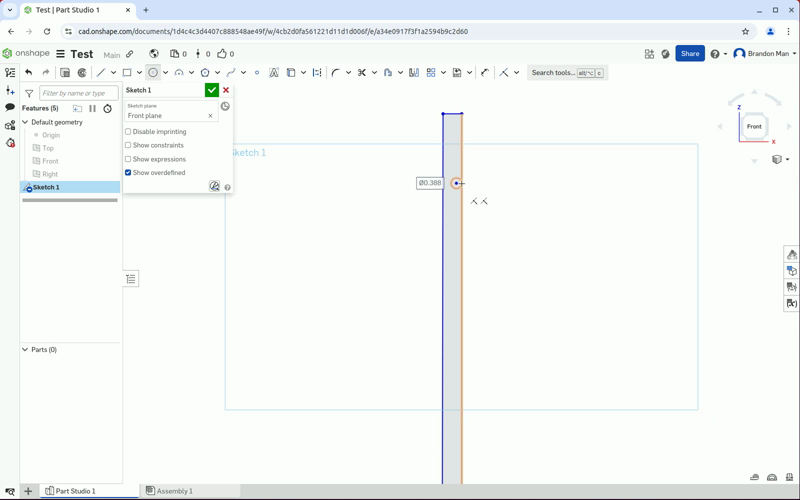
scroll(-6)
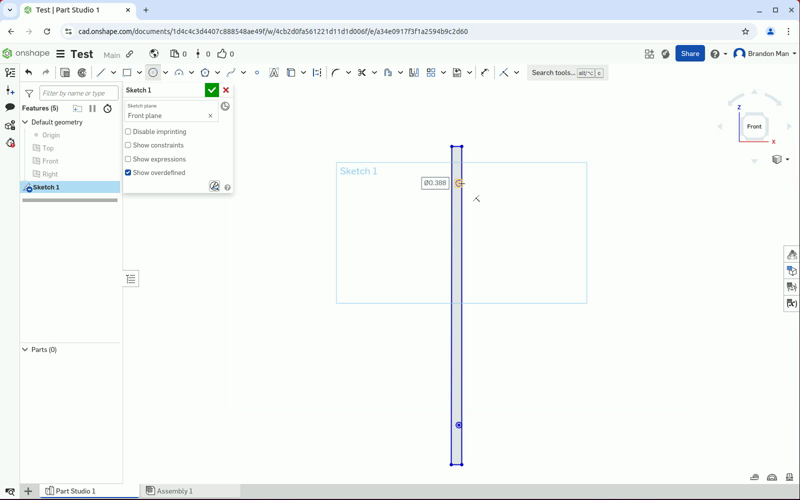
scroll(-6)
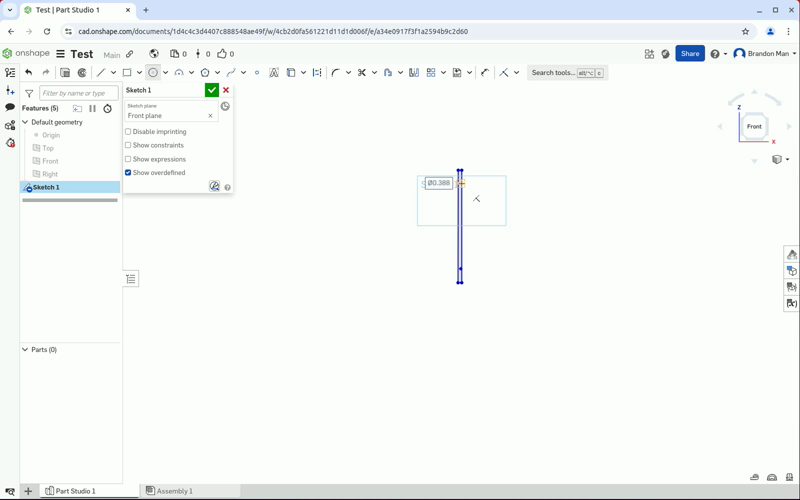
key(esc)
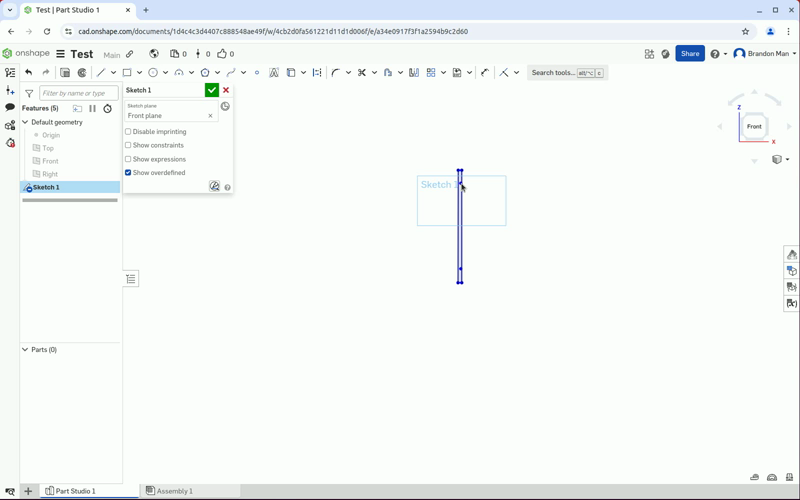
key(c)
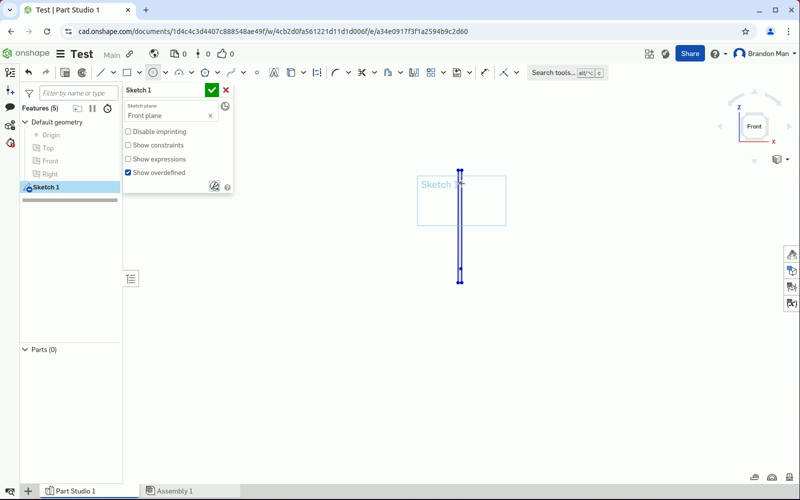
key_down(shift)
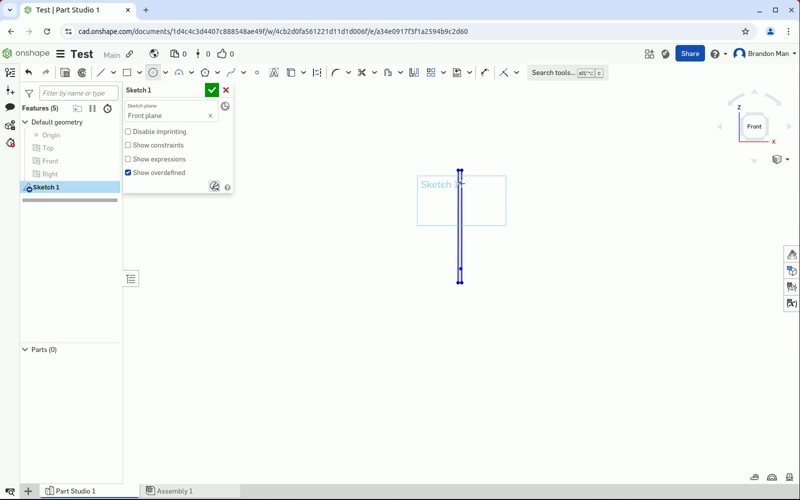
mouse_move(460, 178)
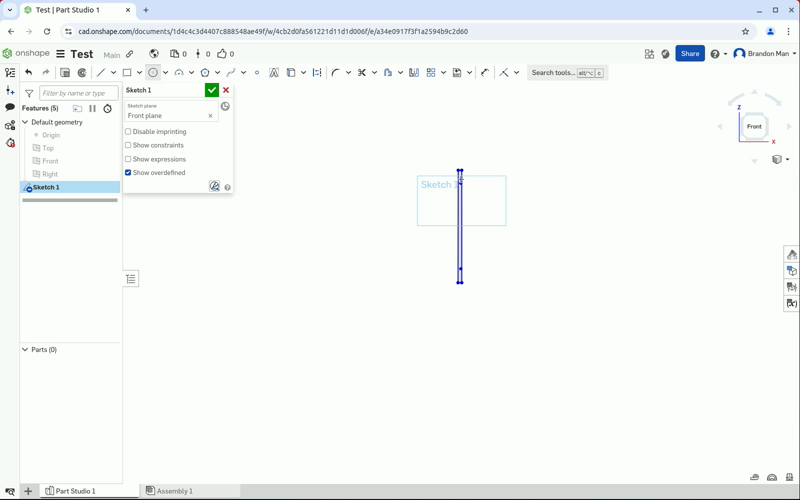
click(460, 178)
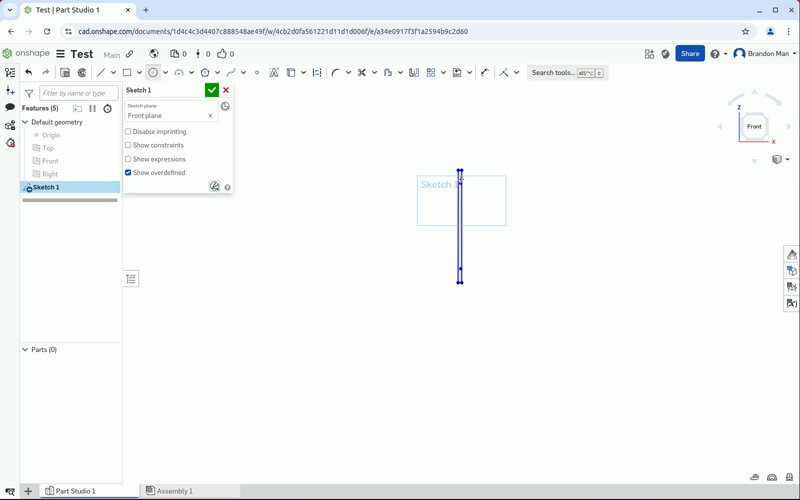
key_up(shift)
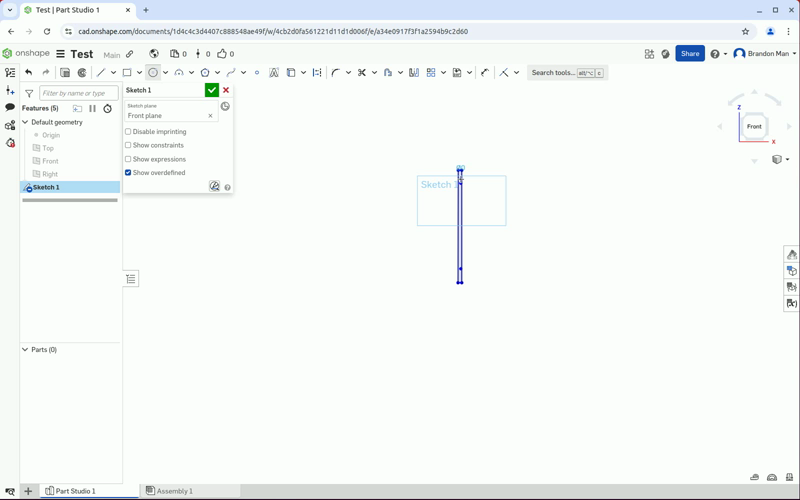
mouse_move(461, 178)
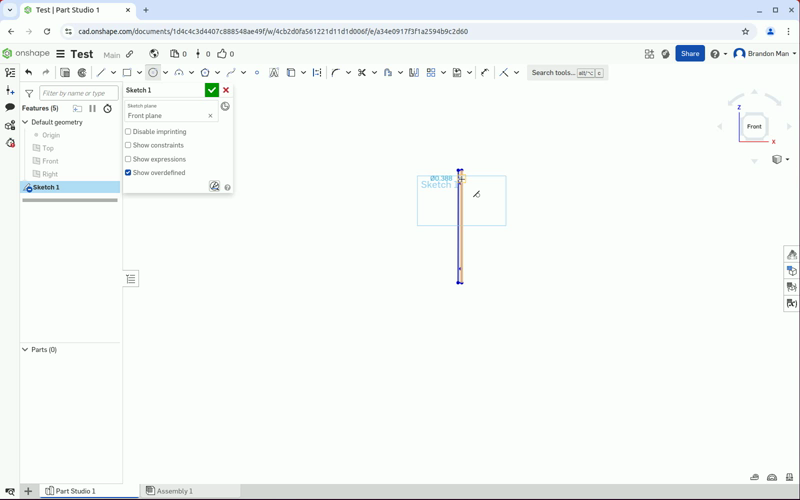
scroll(6)
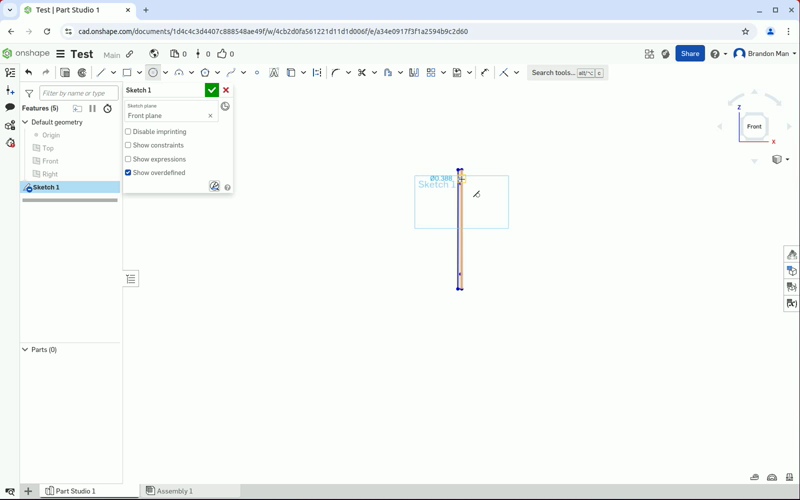
scroll(6)
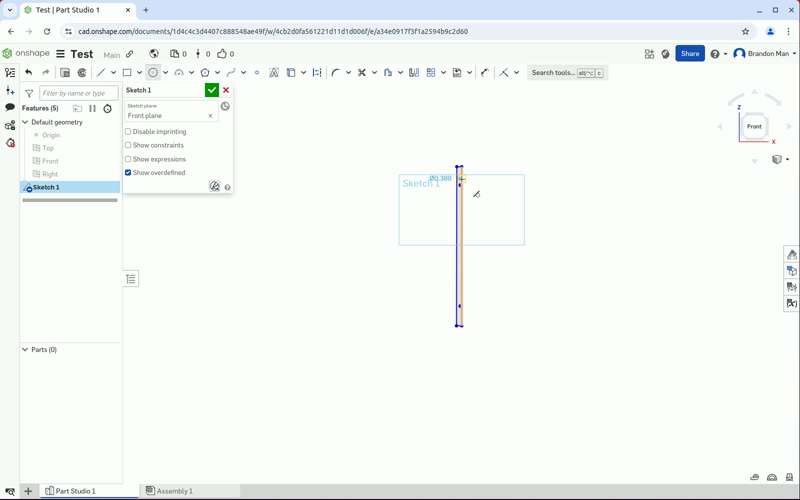
scroll(6)
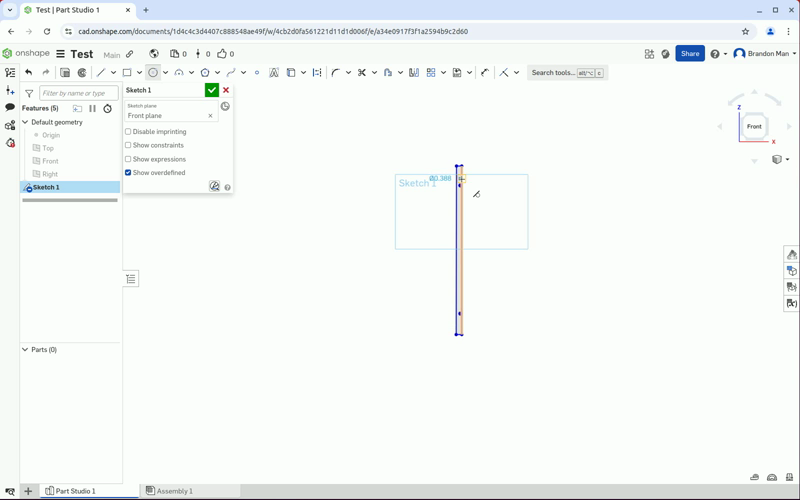
scroll(6)
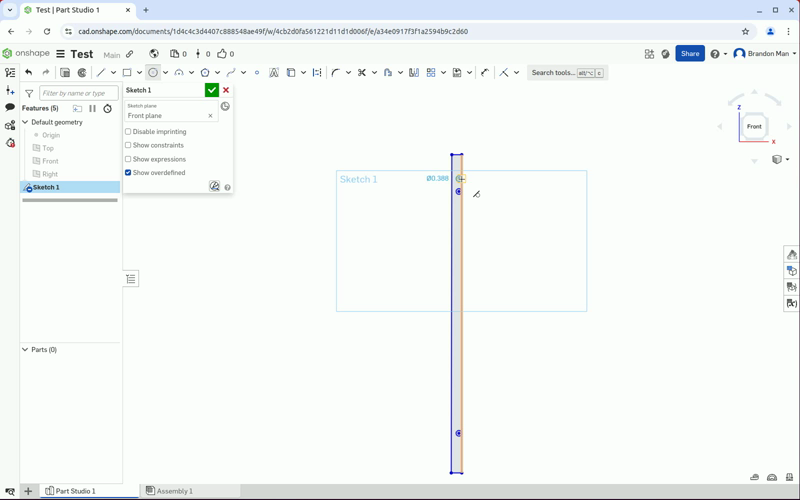
scroll(6)
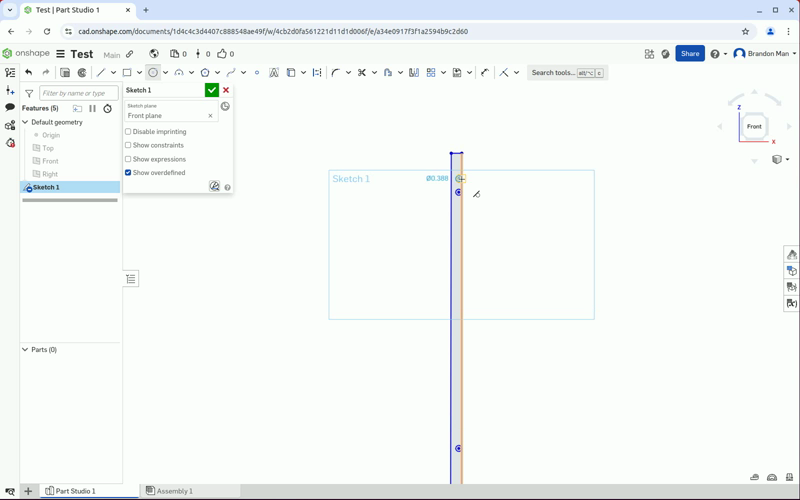
scroll(6)
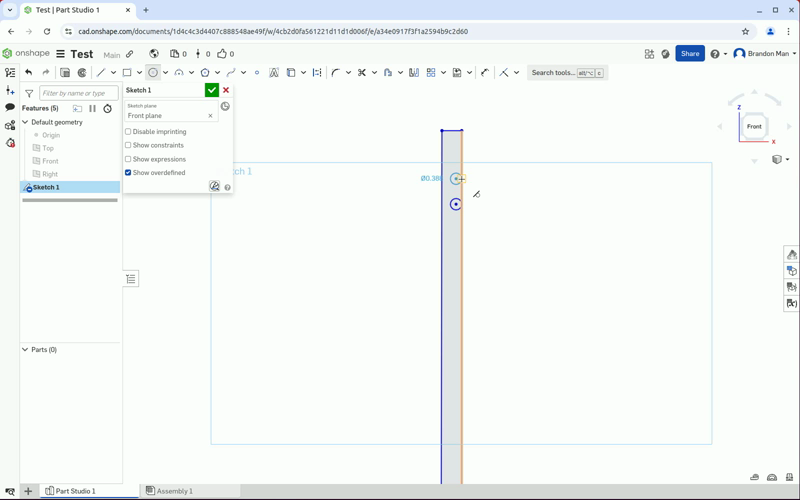
scroll(6)
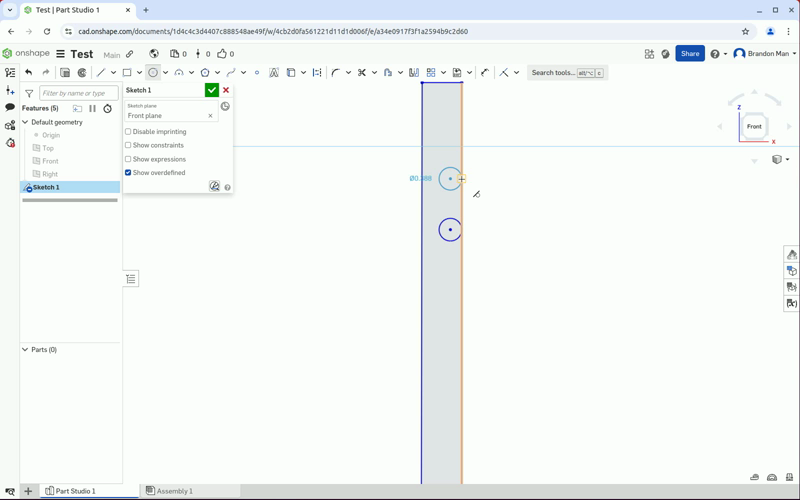
click(461, 178)
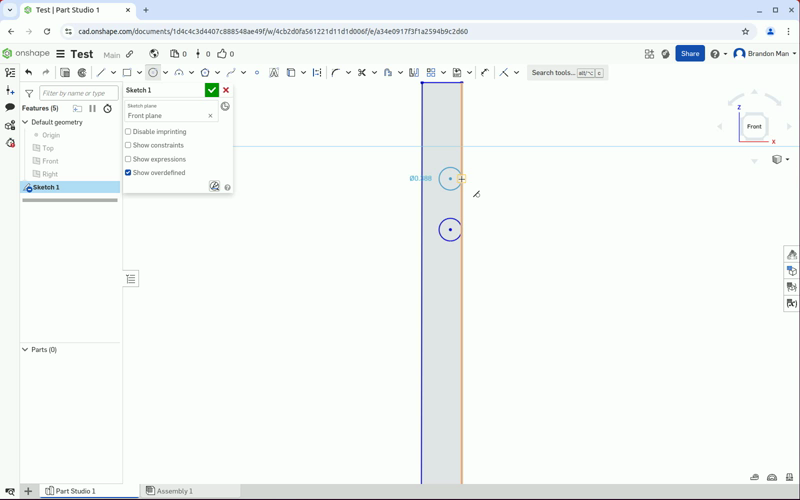
scroll(-6)
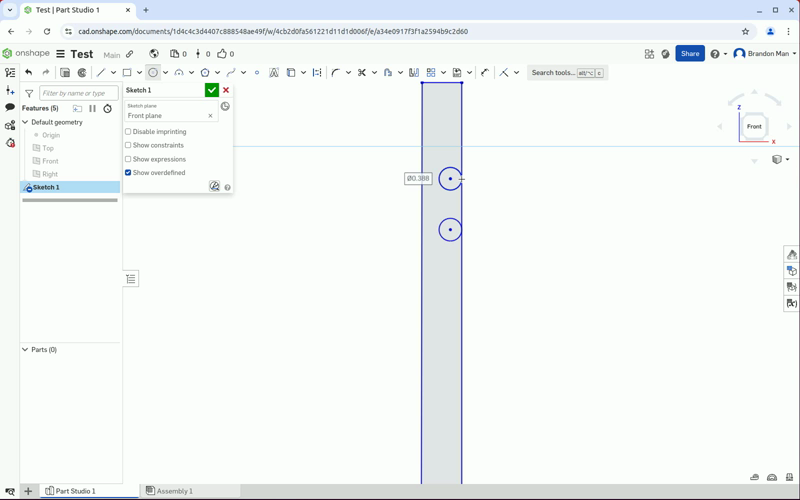
scroll(-6)
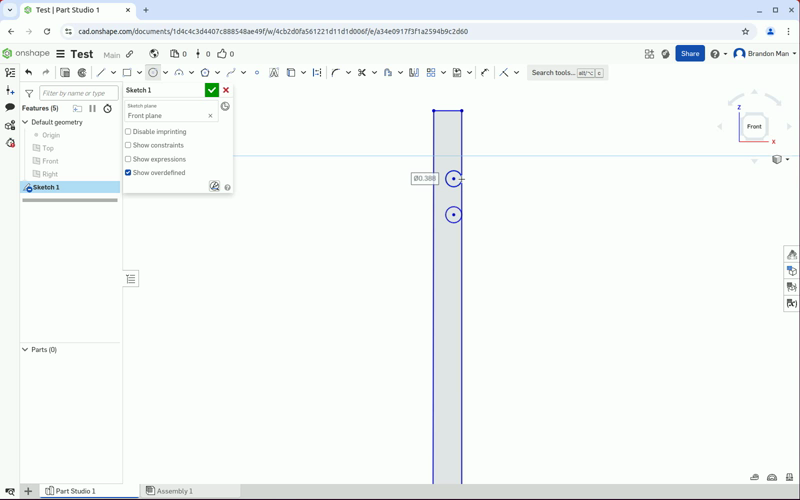
scroll(-6)
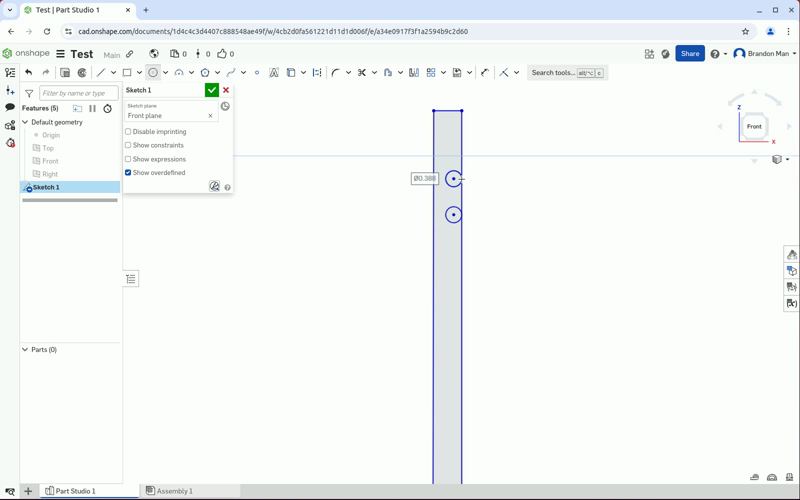
scroll(-6)
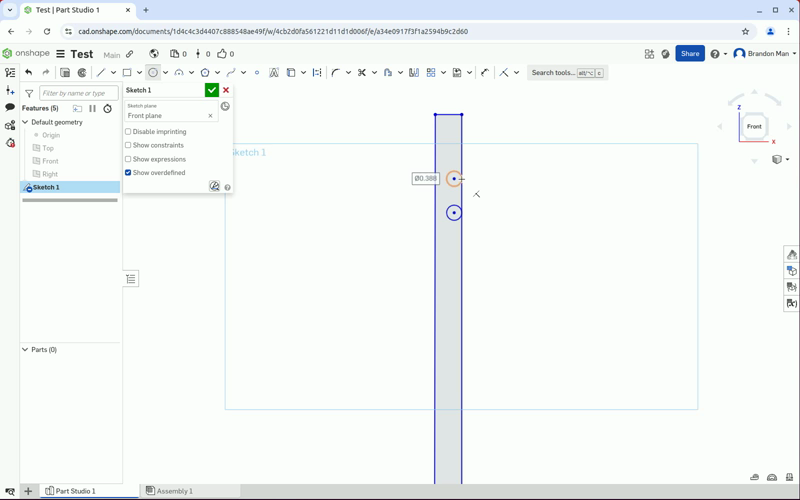
scroll(-6)
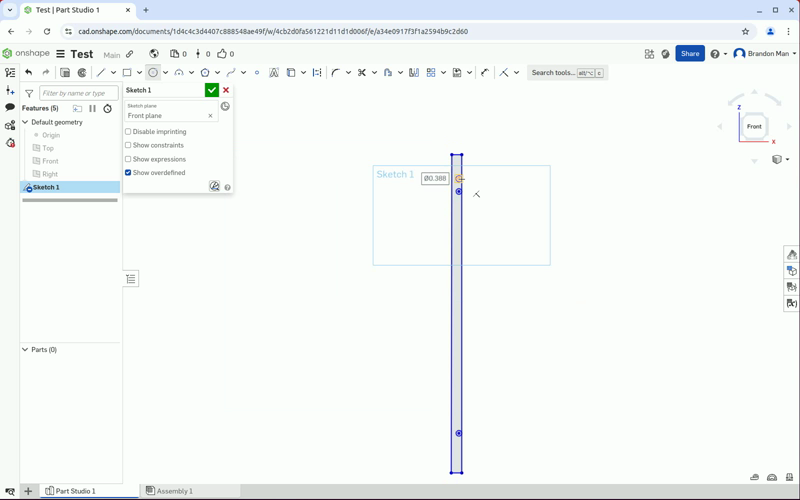
scroll(-6)
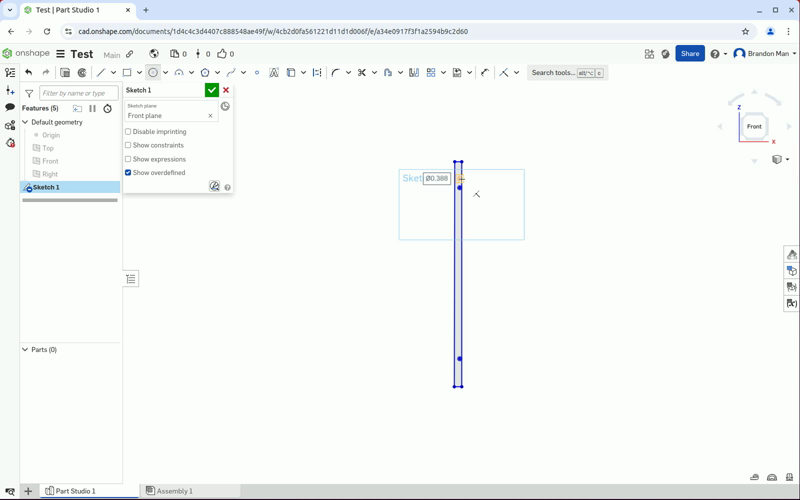
scroll(-6)
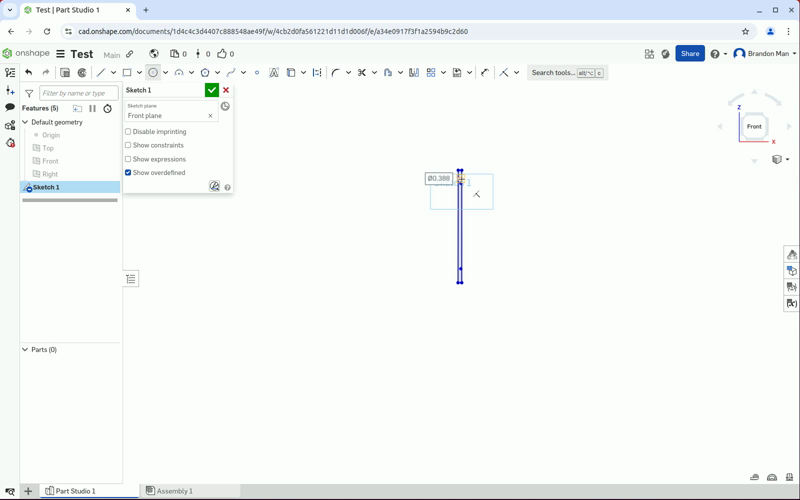
key(esc)
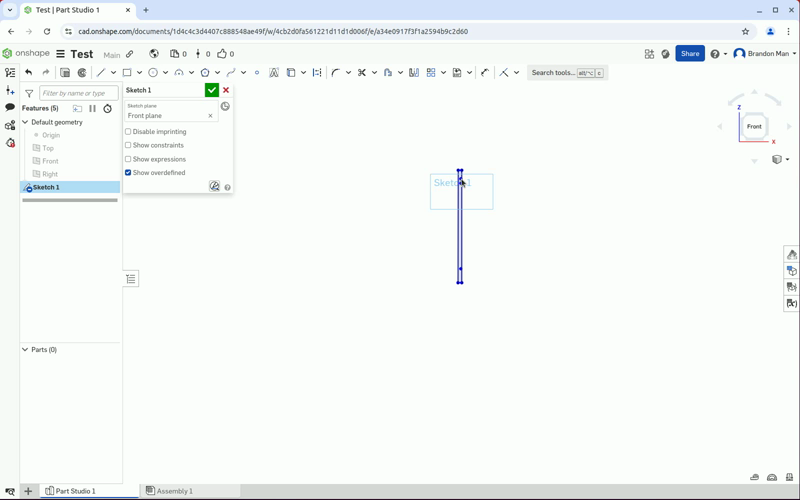
key(c)
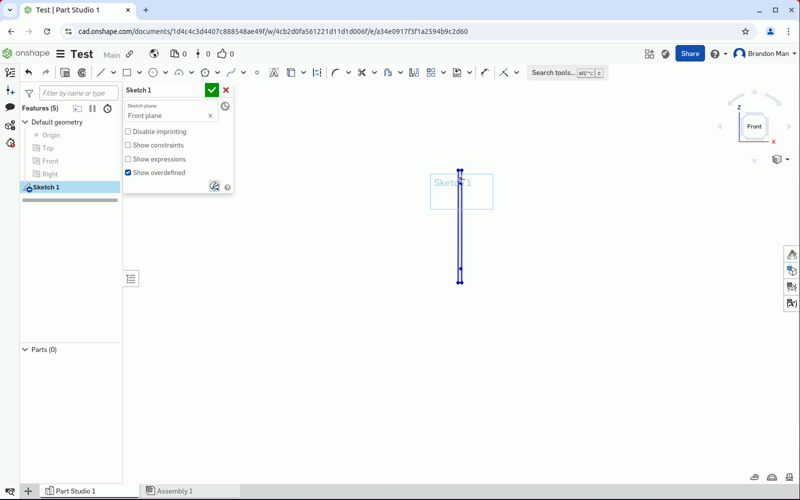
key_down(shift)
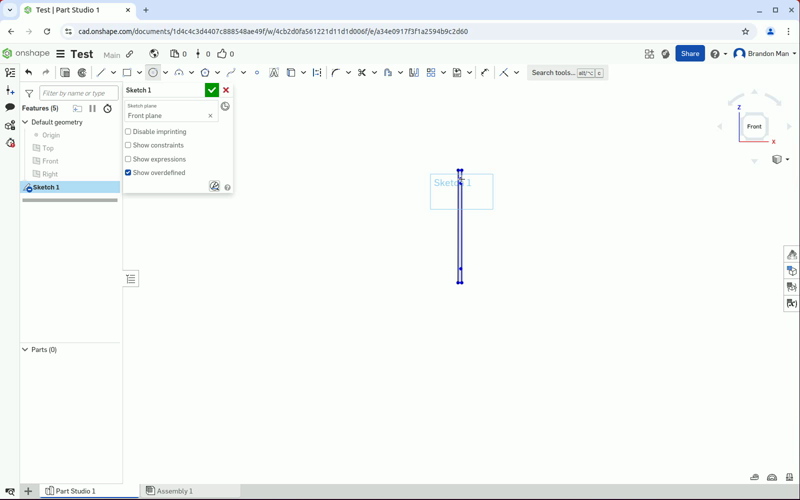
mouse_move(460, 171)
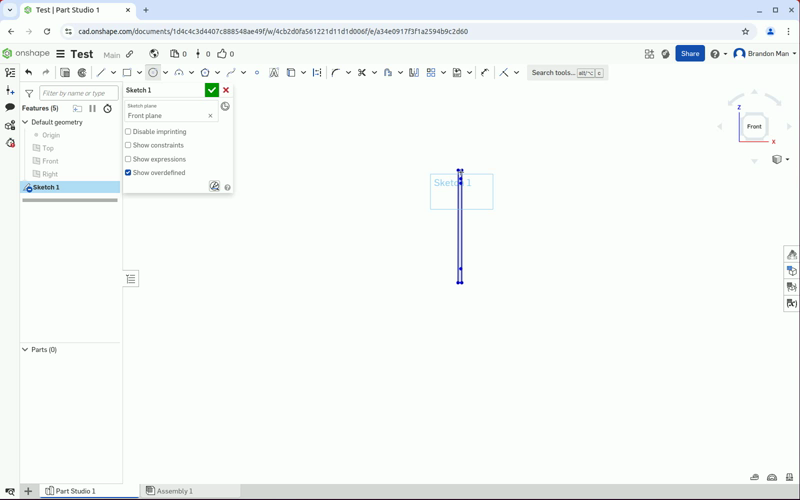
scroll(6)
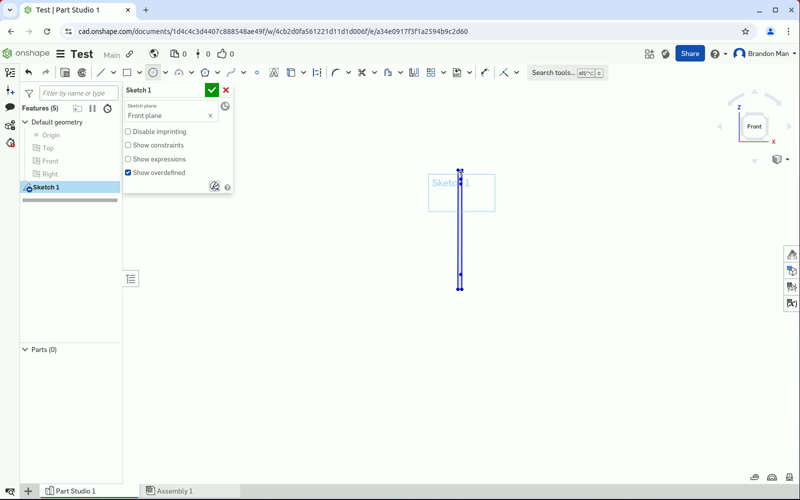
scroll(6)
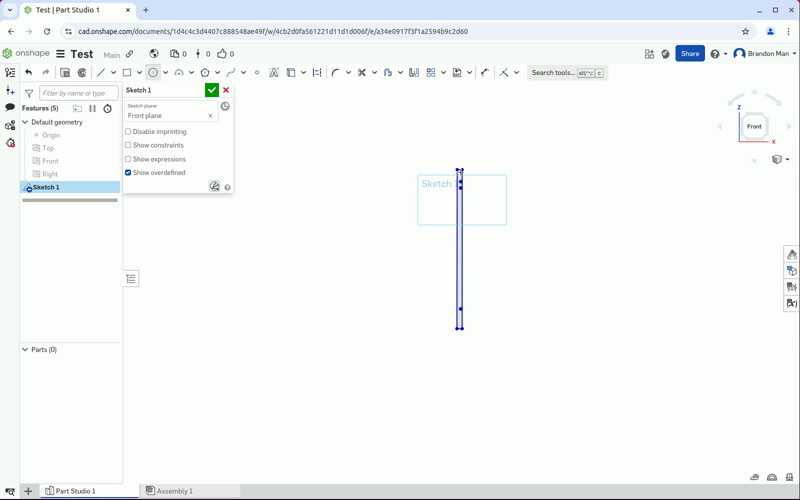
scroll(6)
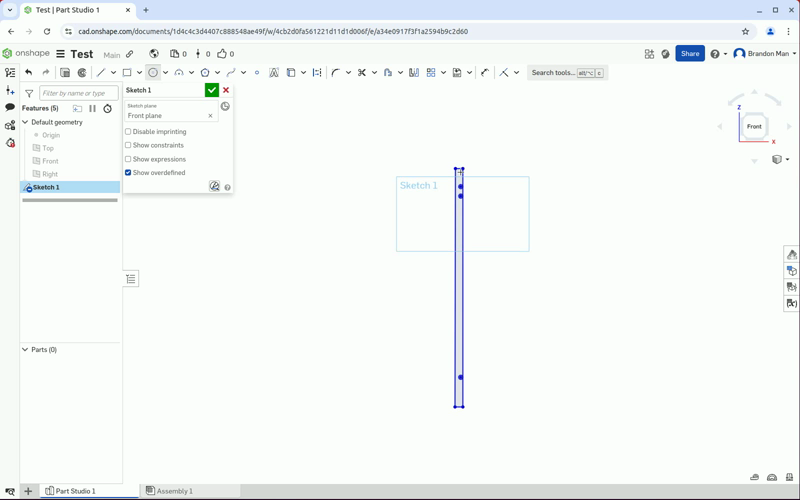
scroll(6)
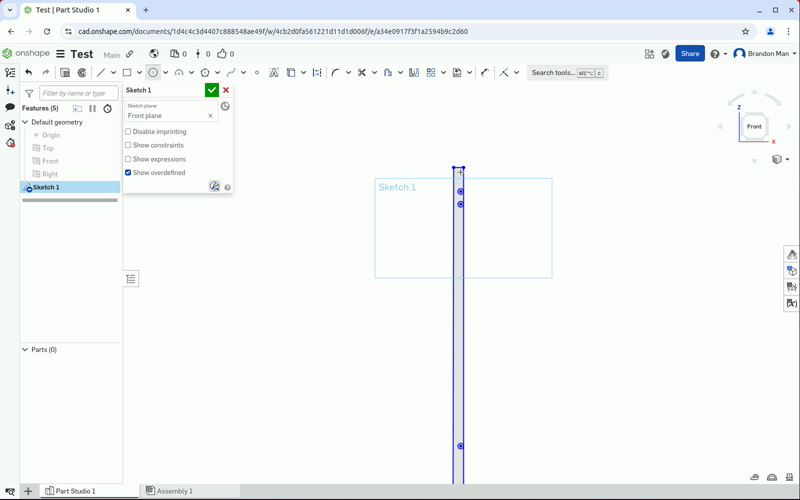
scroll(6)
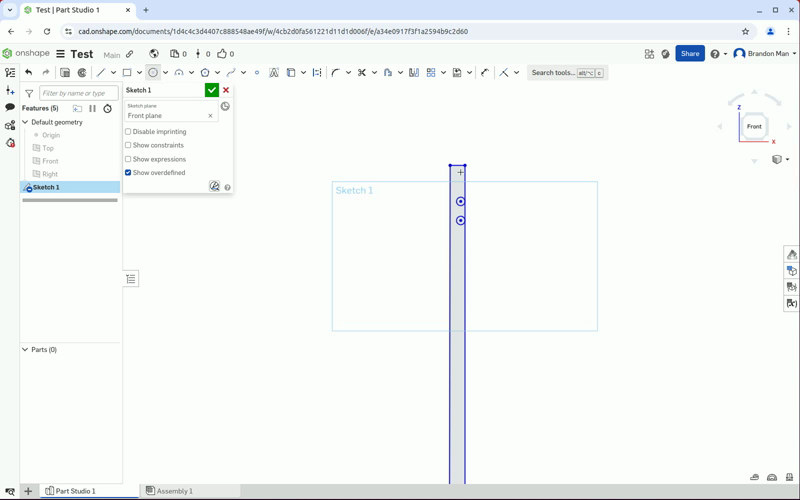
scroll(6)
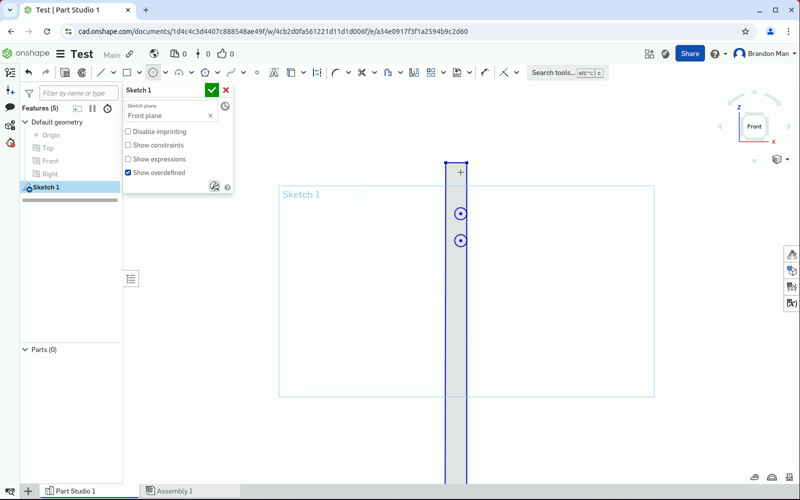
scroll(6)
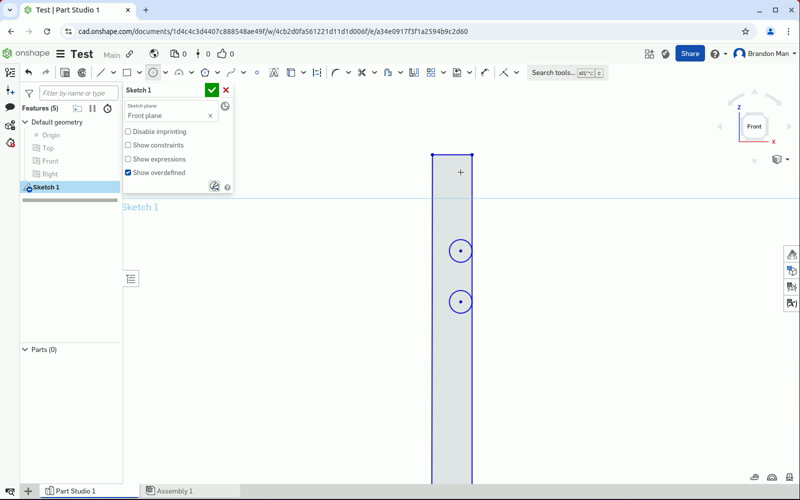
click(460, 171)
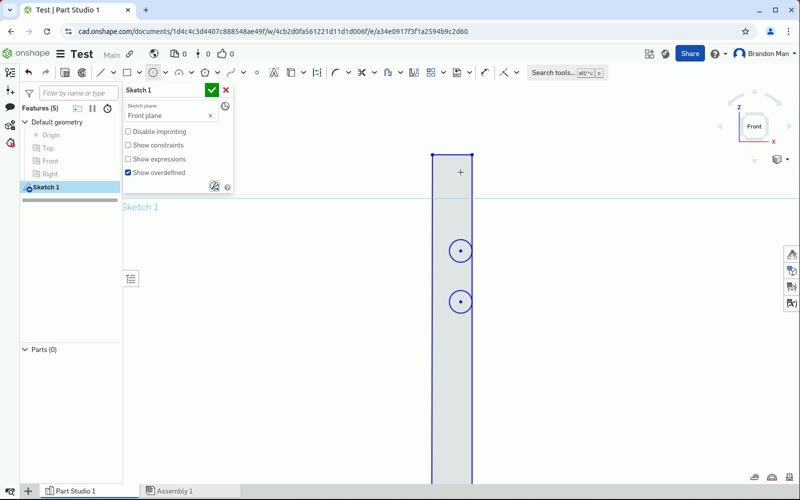
scroll(-6)
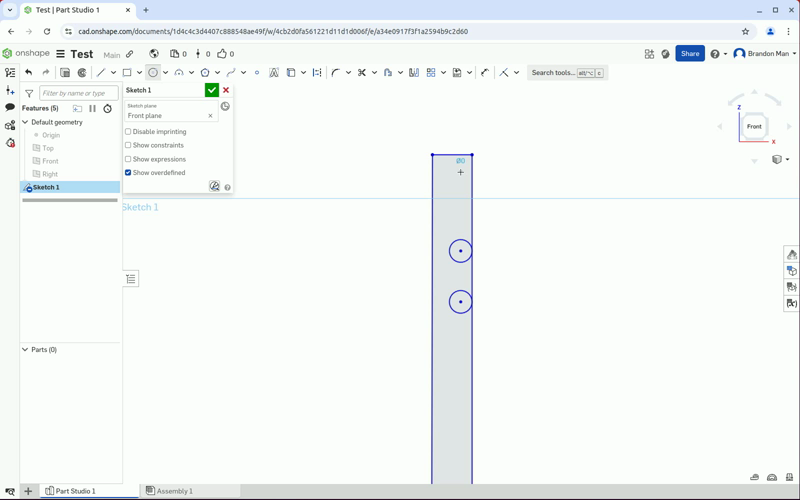
scroll(-6)
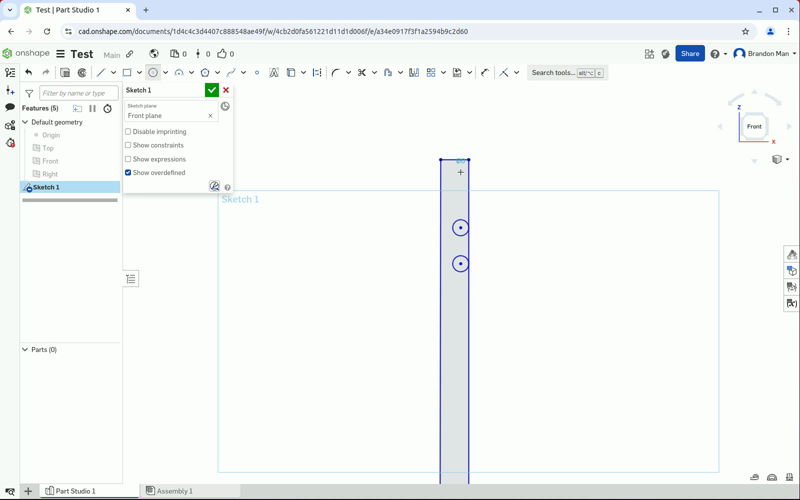
scroll(-6)
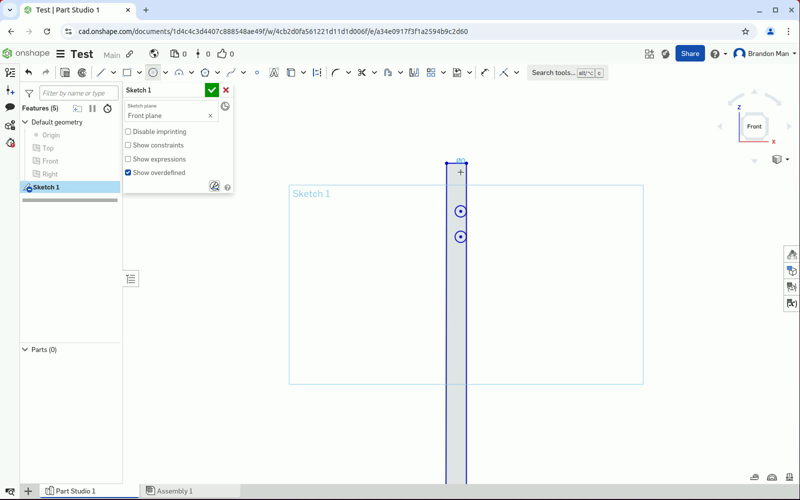
scroll(-6)
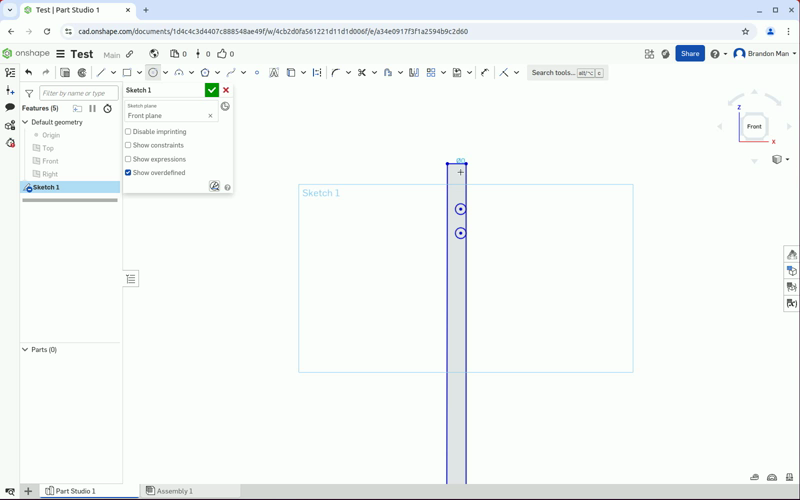
scroll(-6)
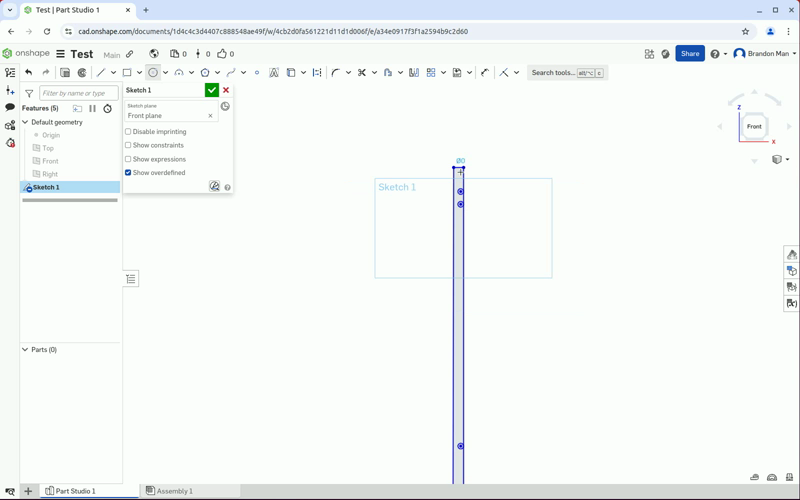
scroll(-6)
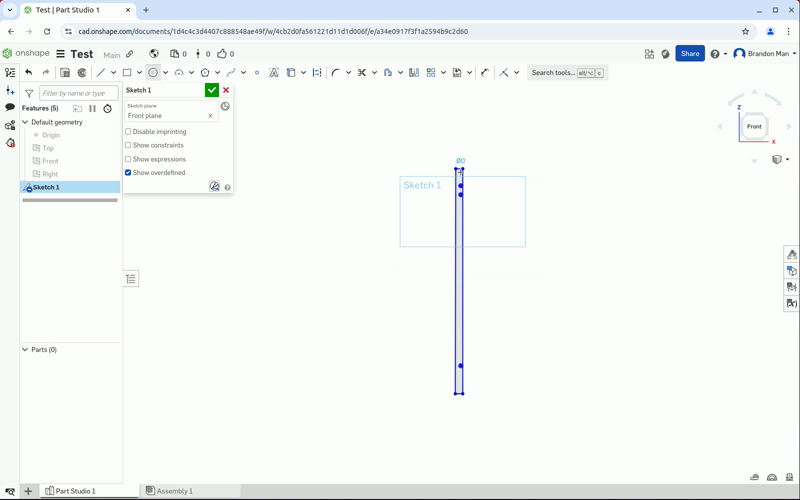
scroll(-6)
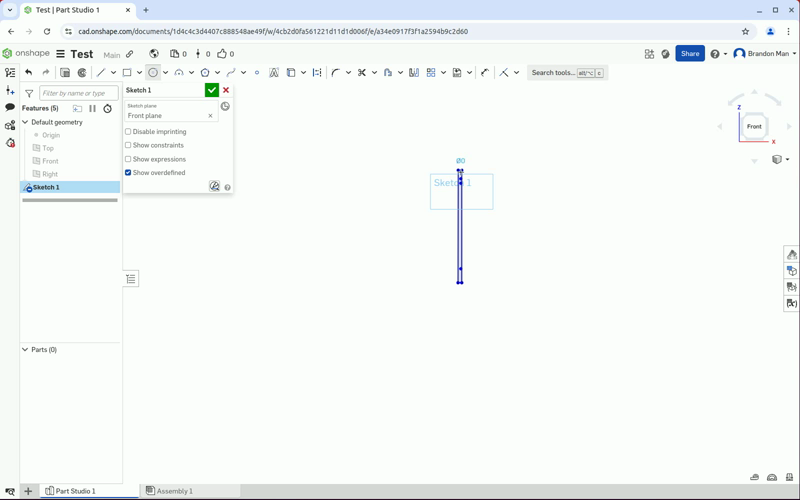
key_up(shift)
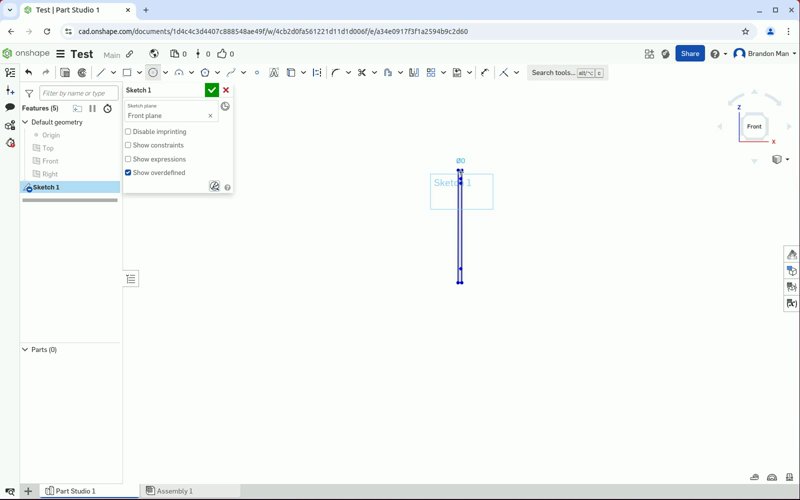
mouse_move(461, 171)
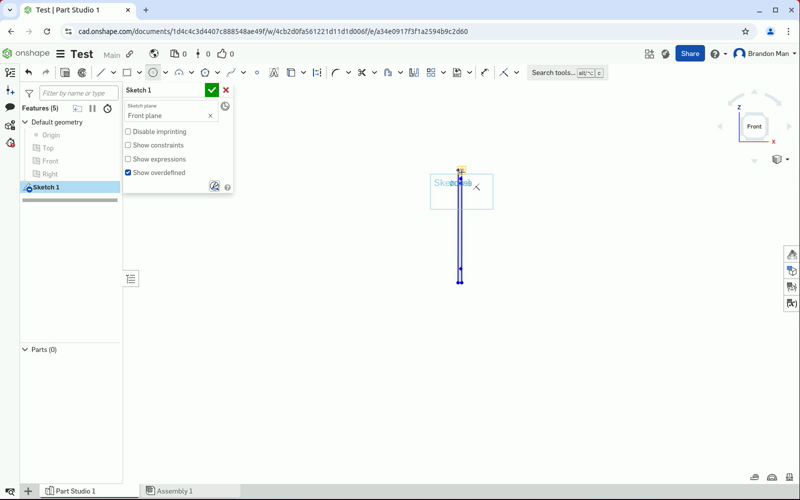
scroll(6)
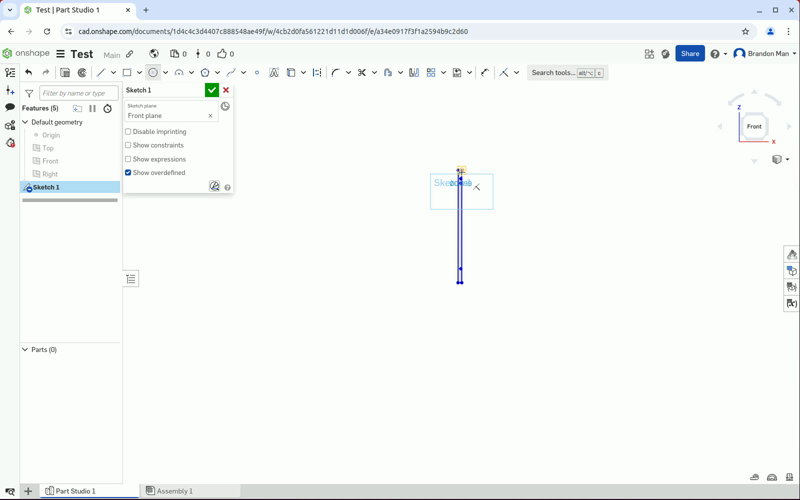
scroll(6)
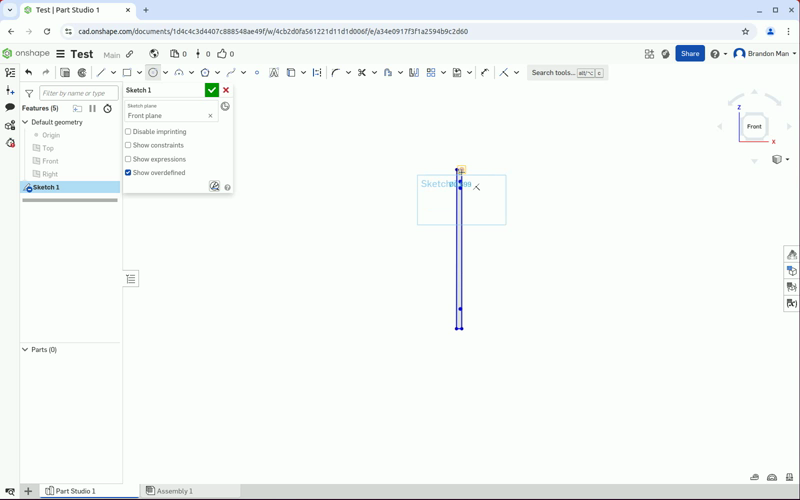
scroll(6)
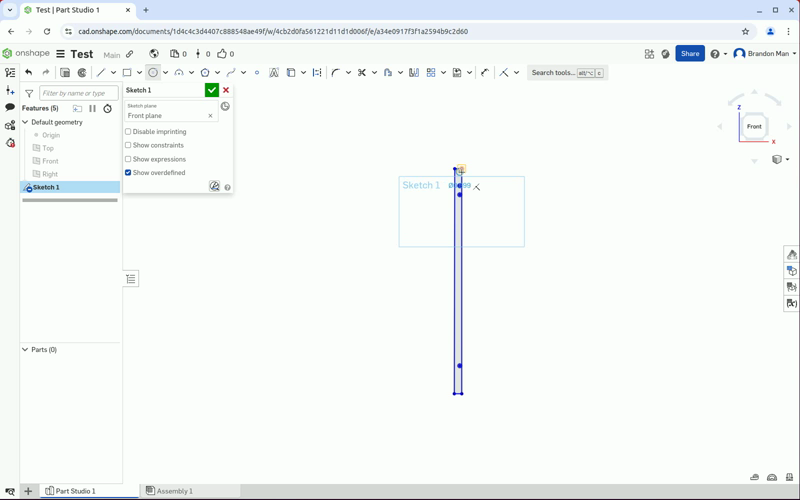
scroll(6)
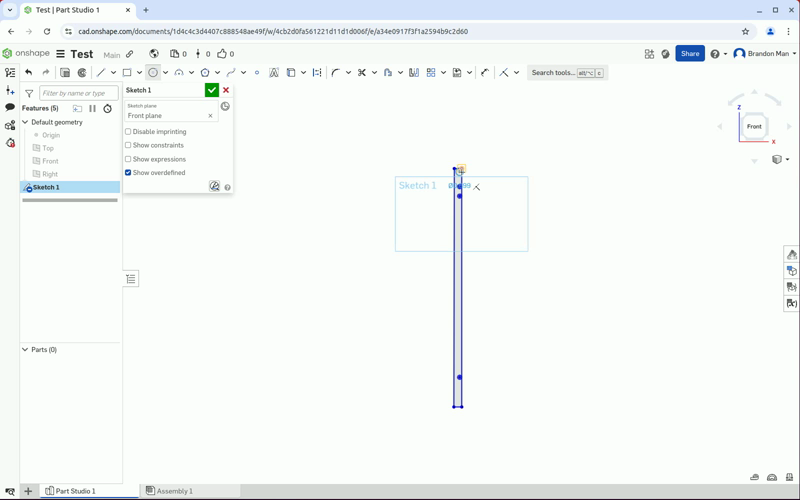
scroll(6)
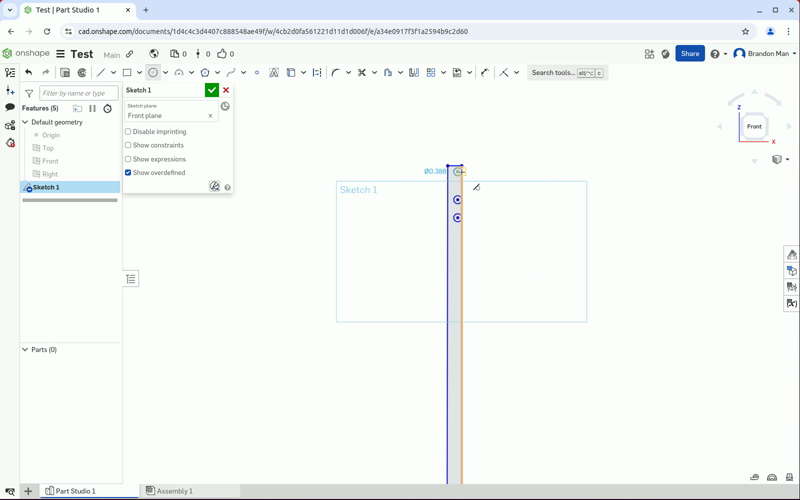
scroll(6)
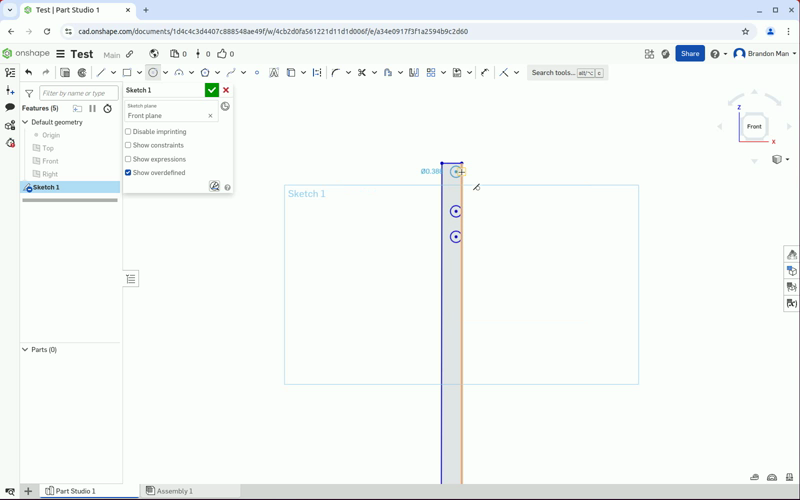
scroll(6)
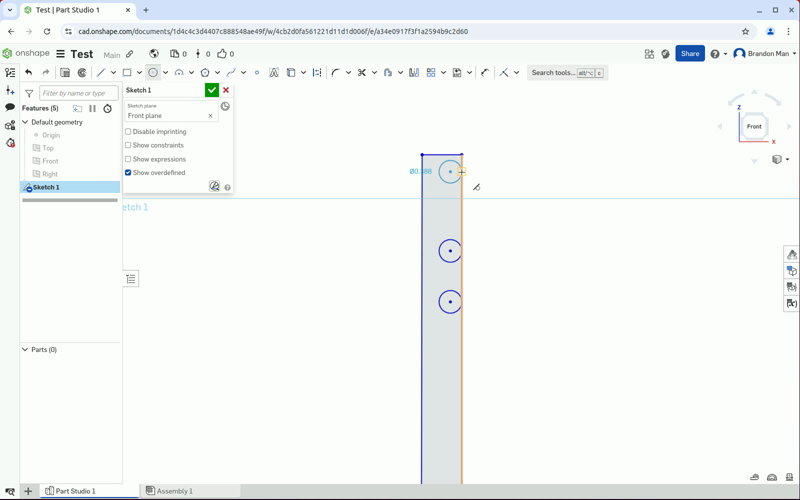
click(461, 171)
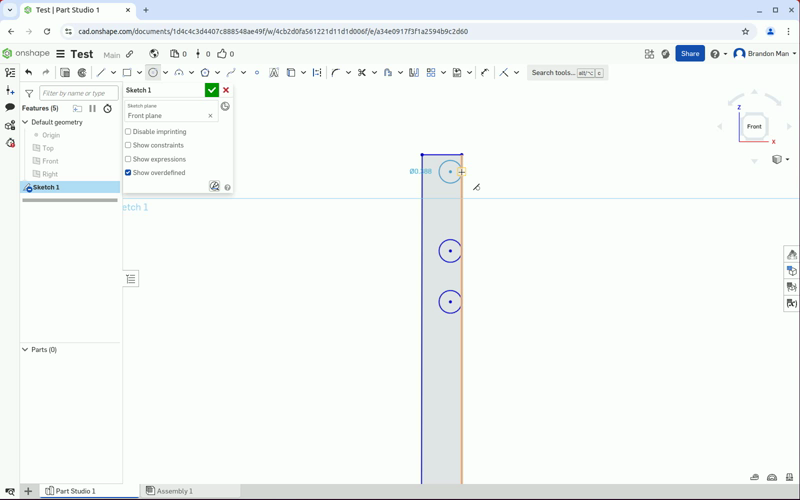
scroll(-6)
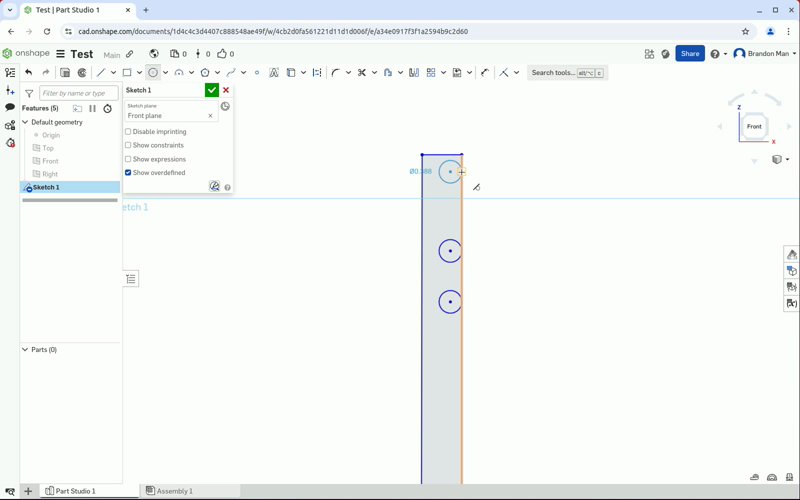
scroll(-6)
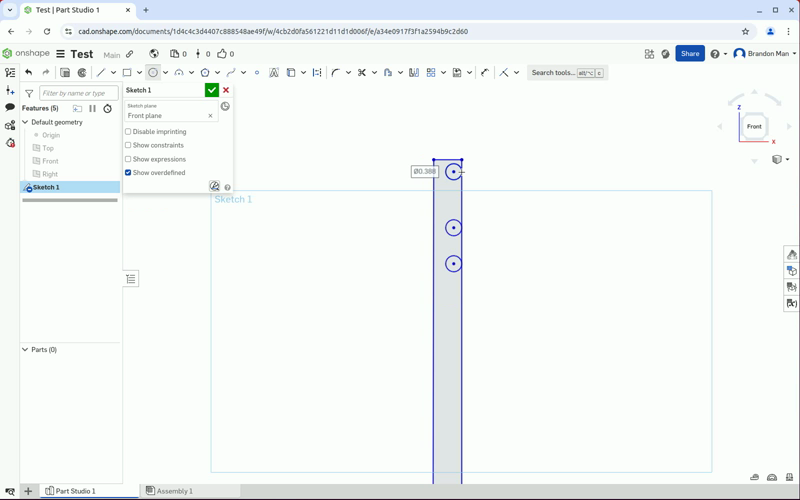
scroll(-6)
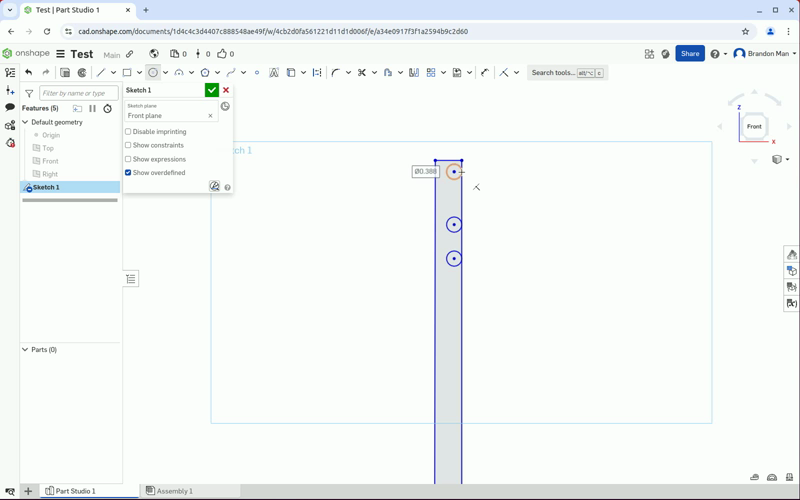
scroll(-6)
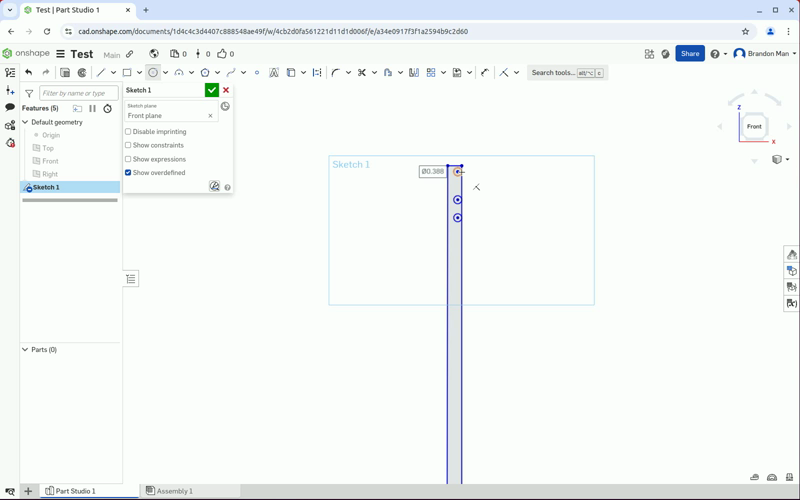
scroll(-6)
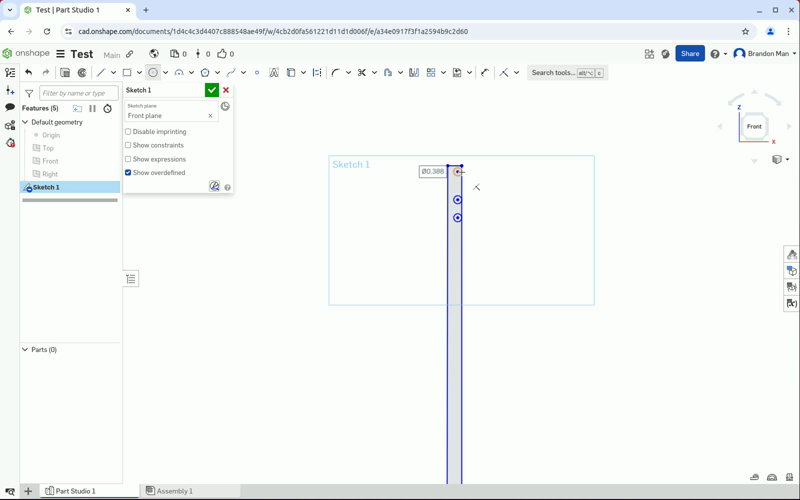
scroll(-6)
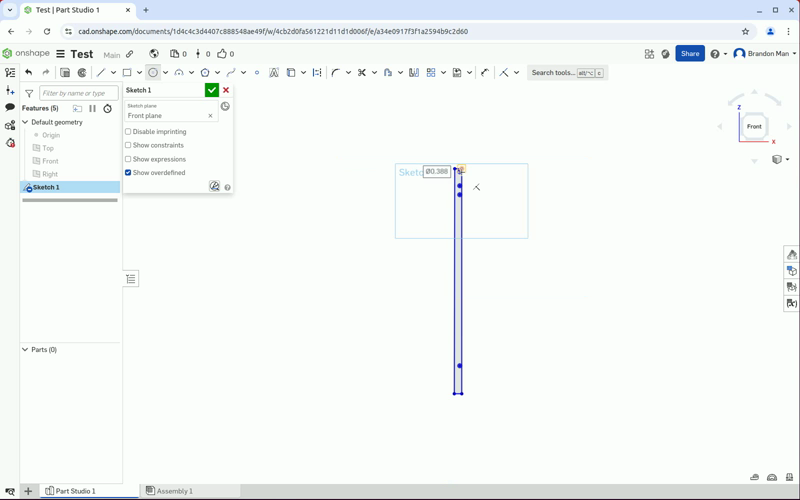
scroll(-6)
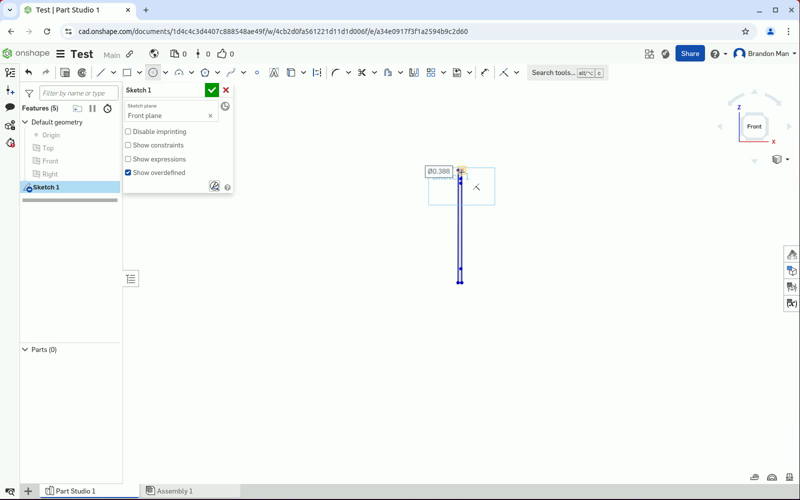
key(esc)
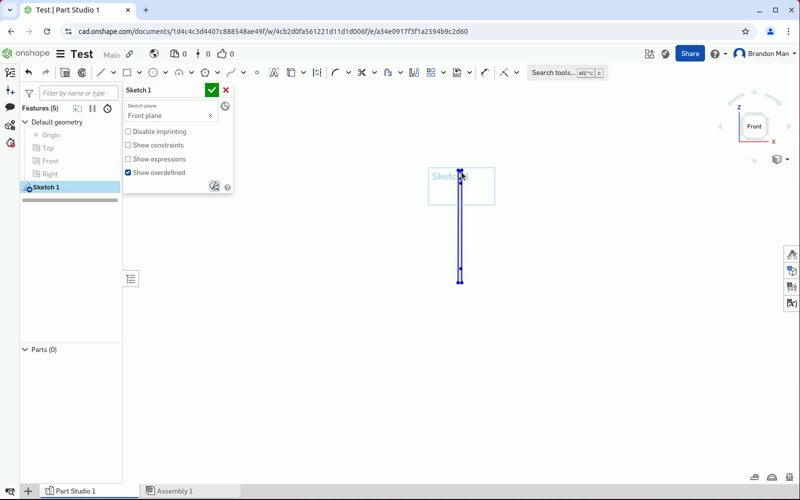
mouse_move(460, 275)
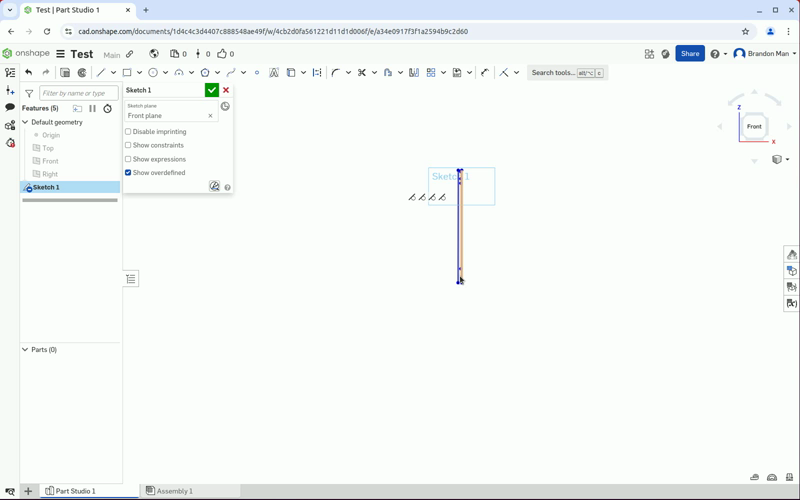
scroll(6)
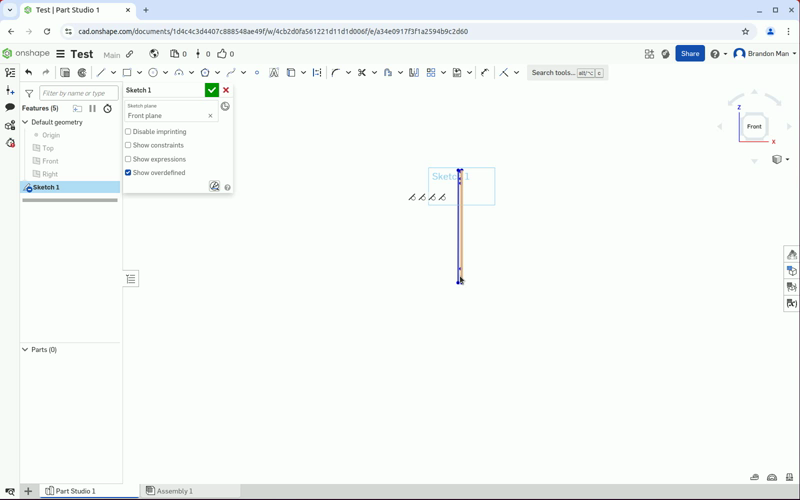
scroll(6)
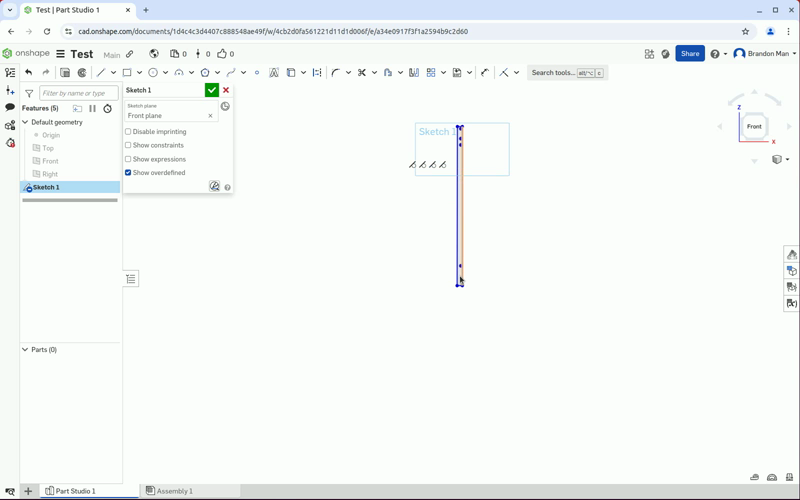
scroll(6)
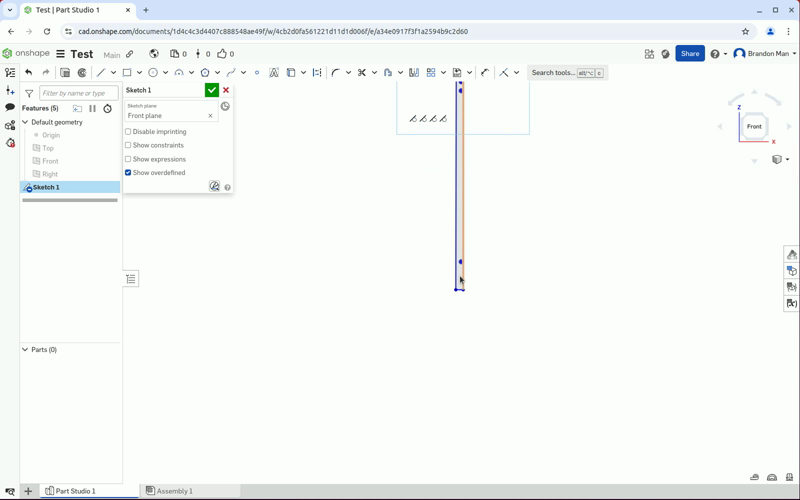
scroll(6)
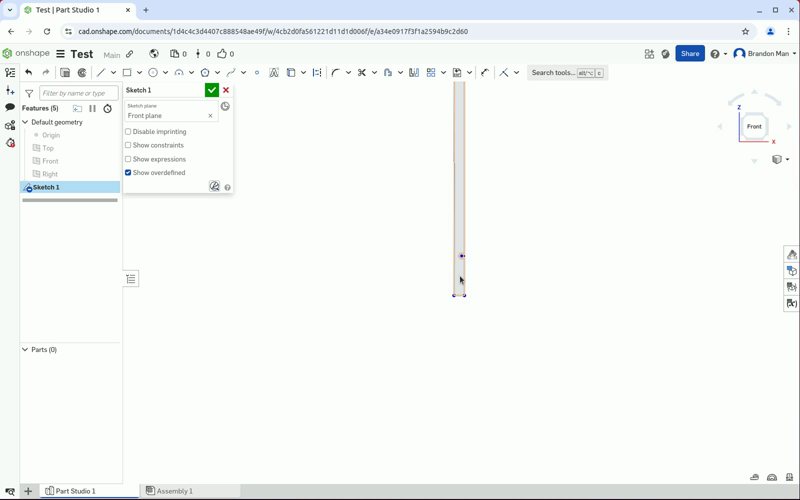
scroll(6)
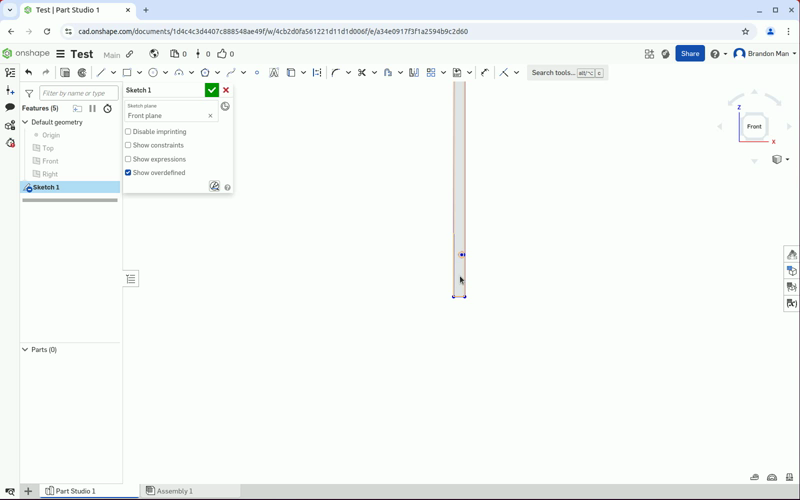
scroll(6)
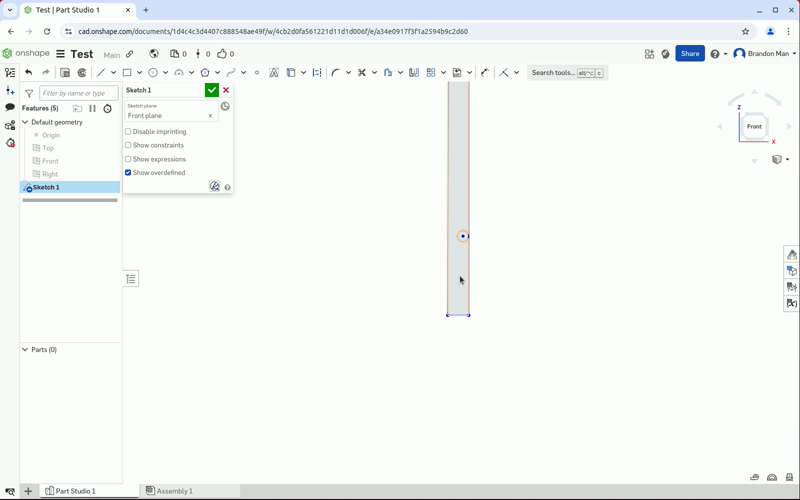
scroll(6)
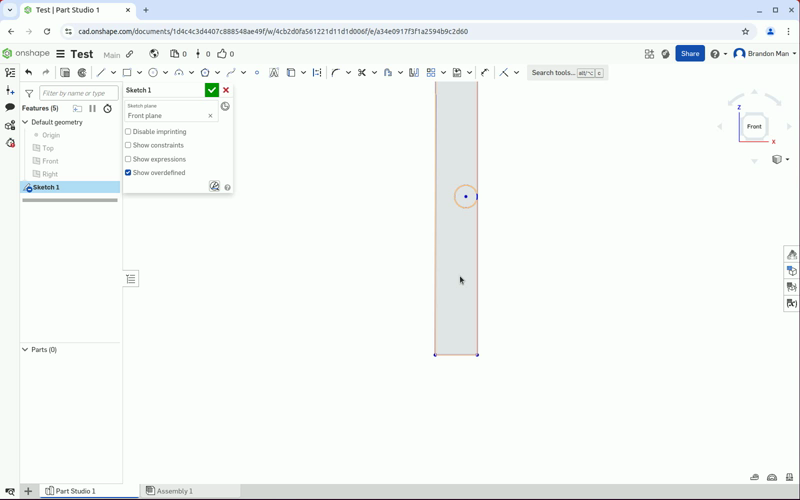
click(460, 275)
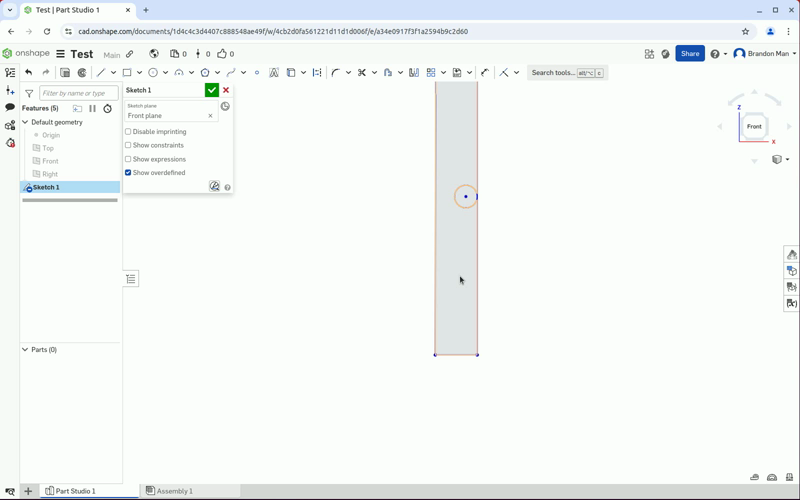
scroll(-6)
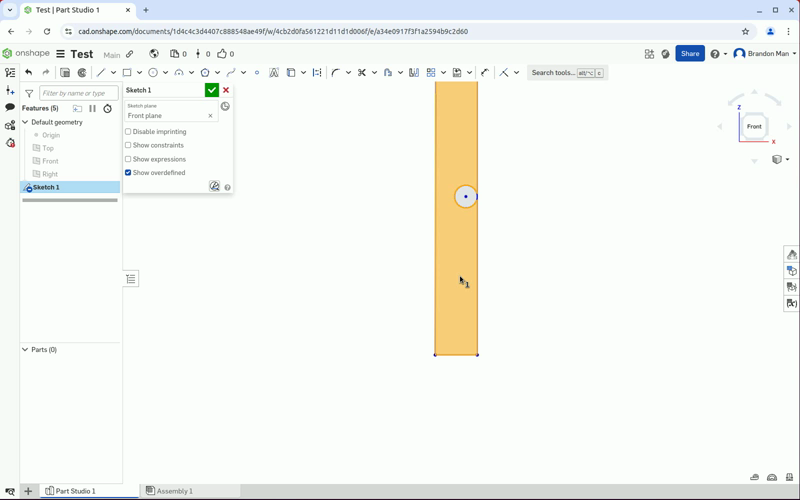
scroll(-6)
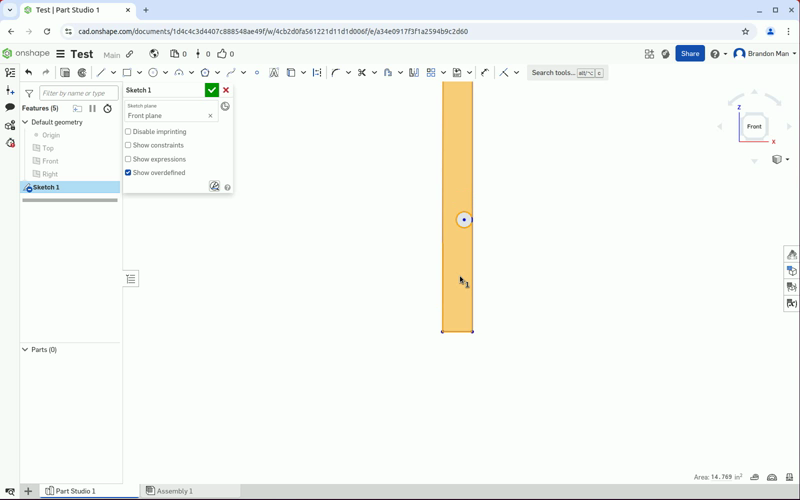
scroll(-6)
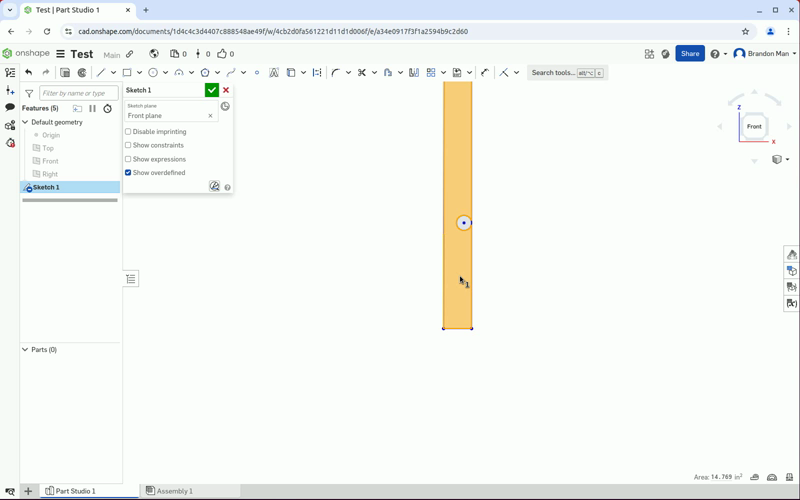
scroll(-6)
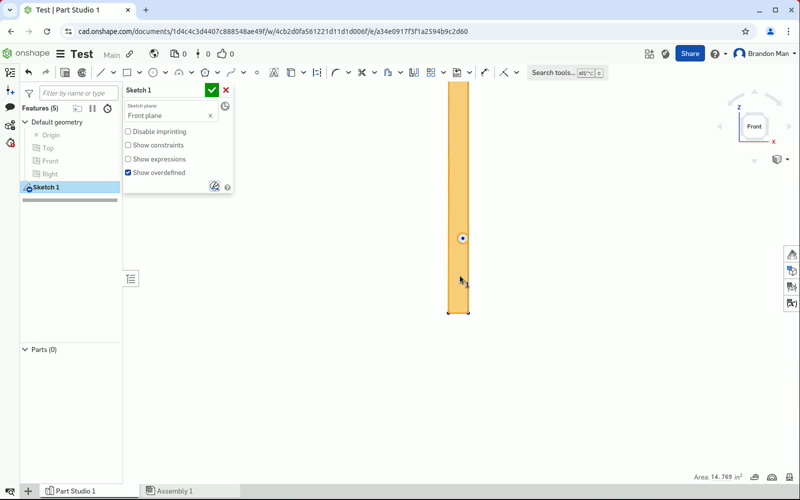
scroll(-6)
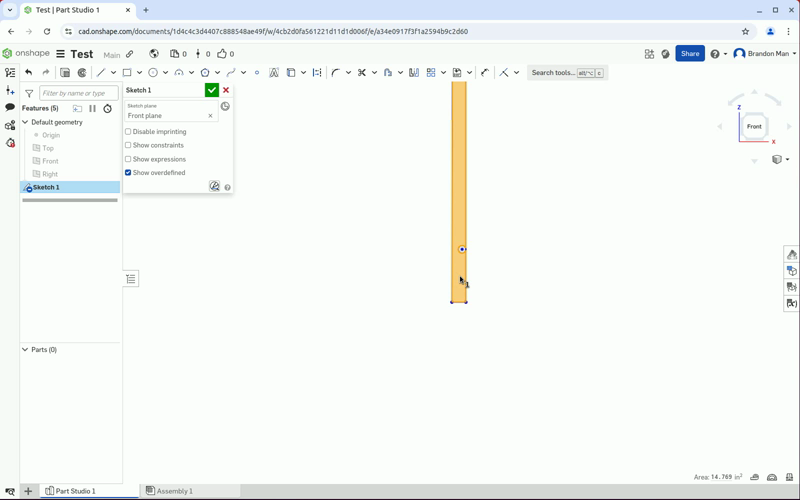
scroll(-6)
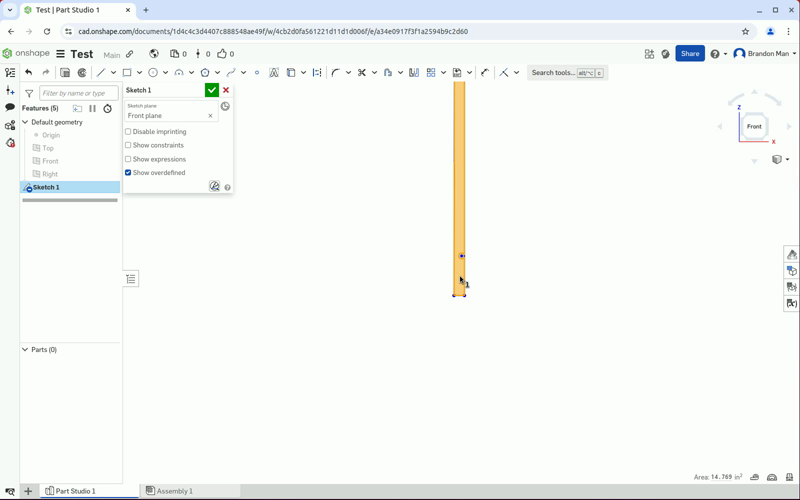
scroll(-6)
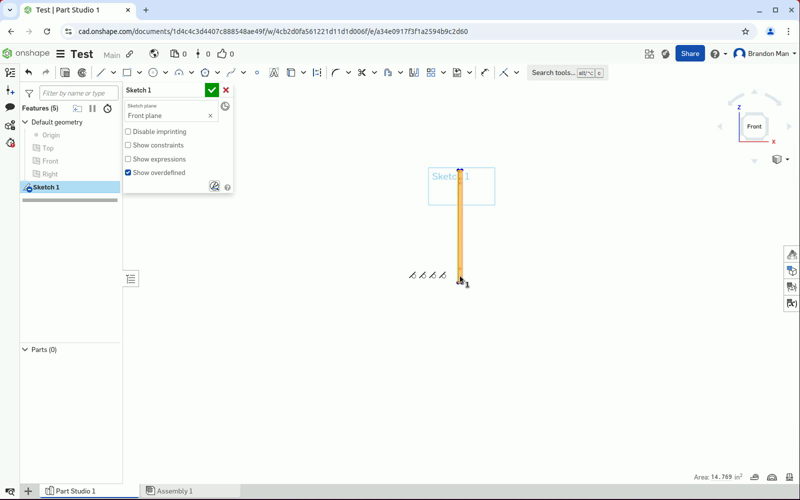
mouse_move(73, 352)
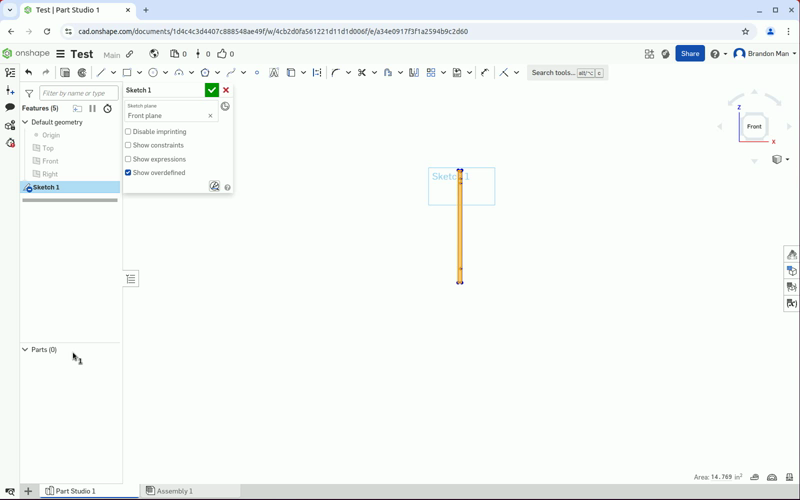
key(shift+y)
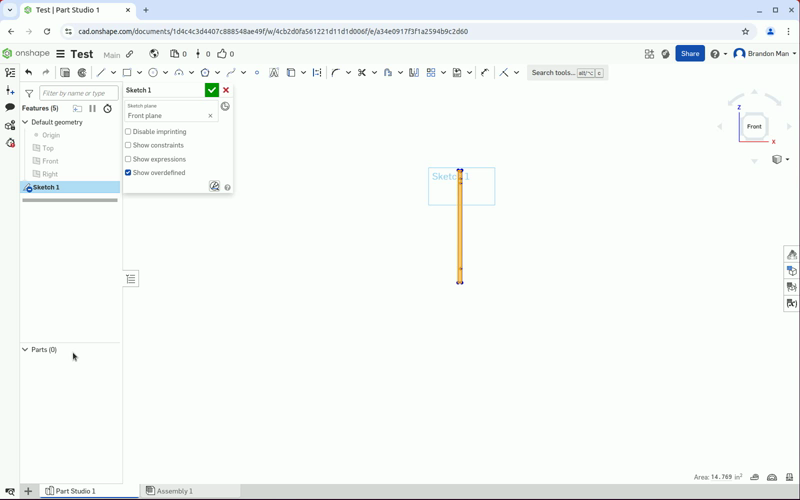
key(shift+e)
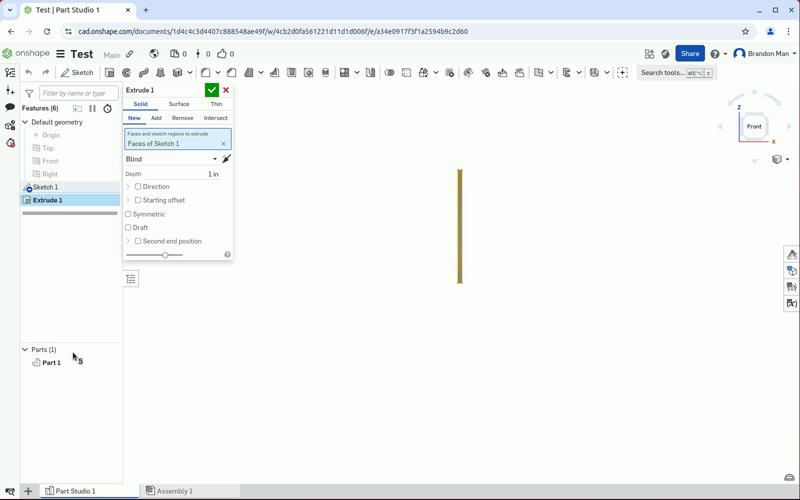
mouse_move(143, 106)
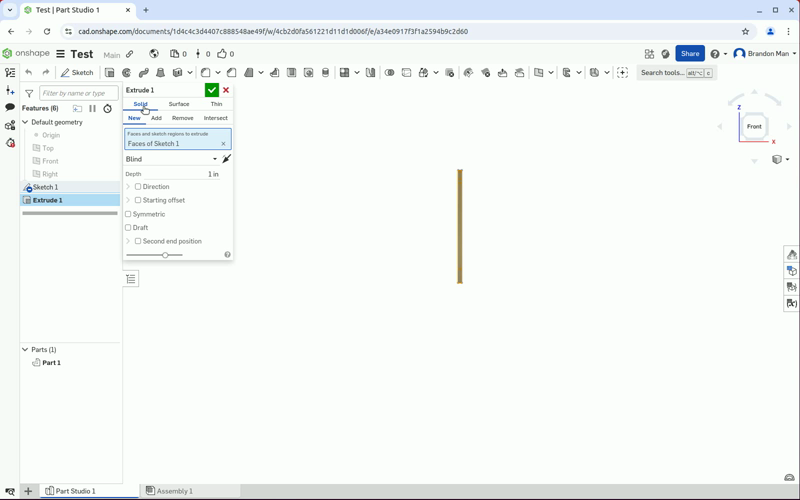
click(143, 106)
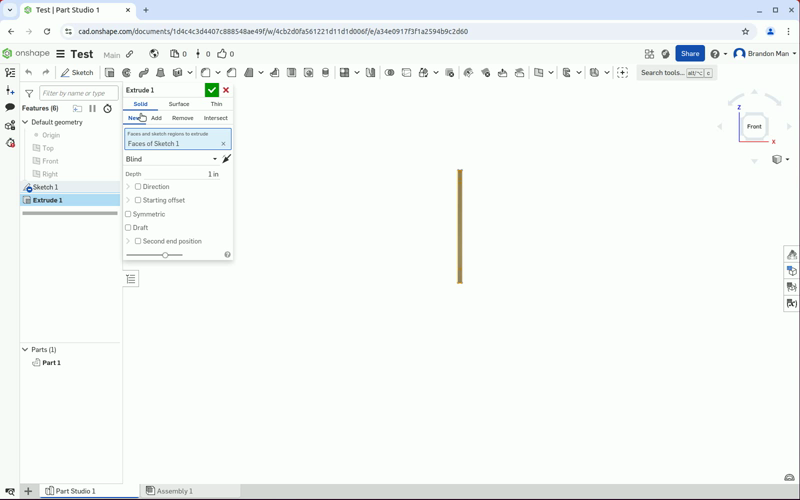
mouse_move(137, 120)
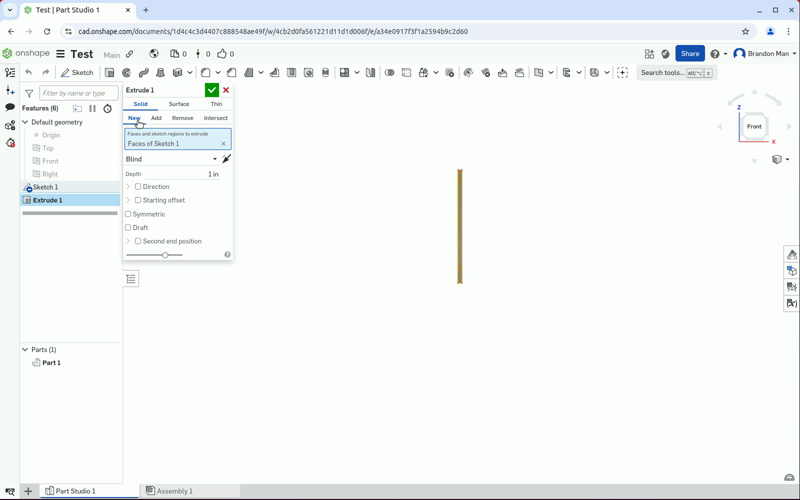
click(137, 120)
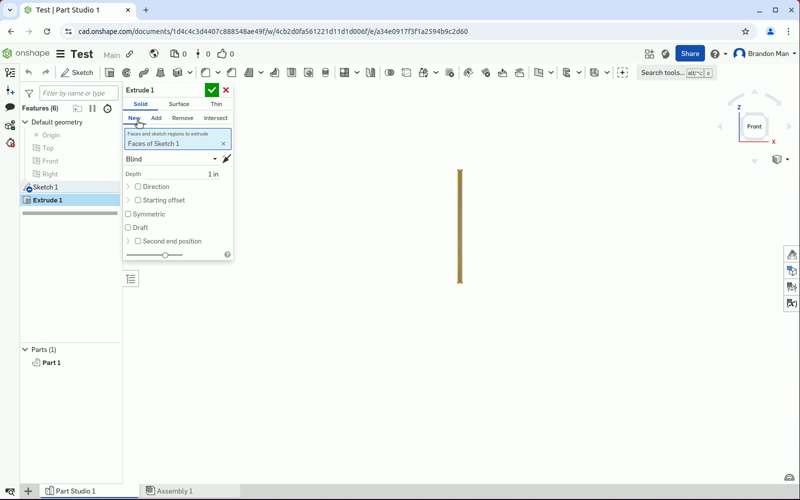
key(tab, 4)
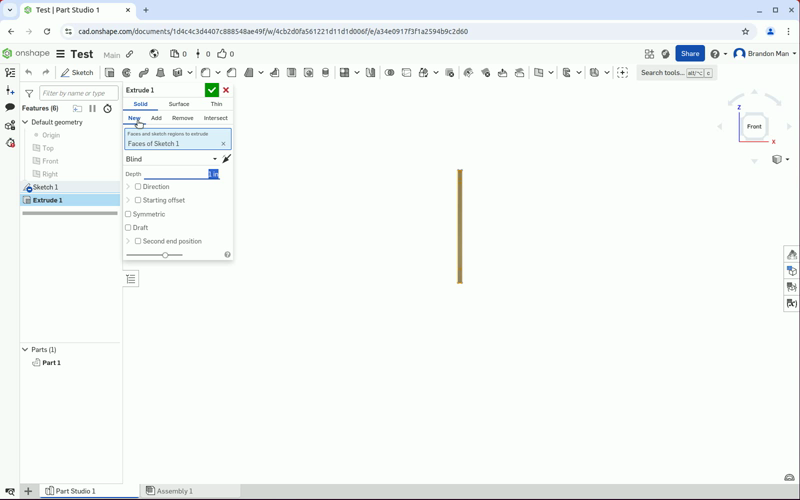
text(0.722)
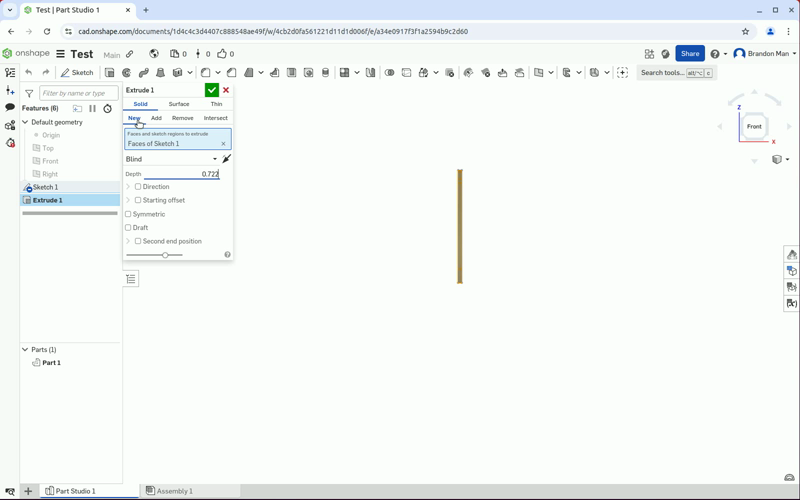
key(enter)
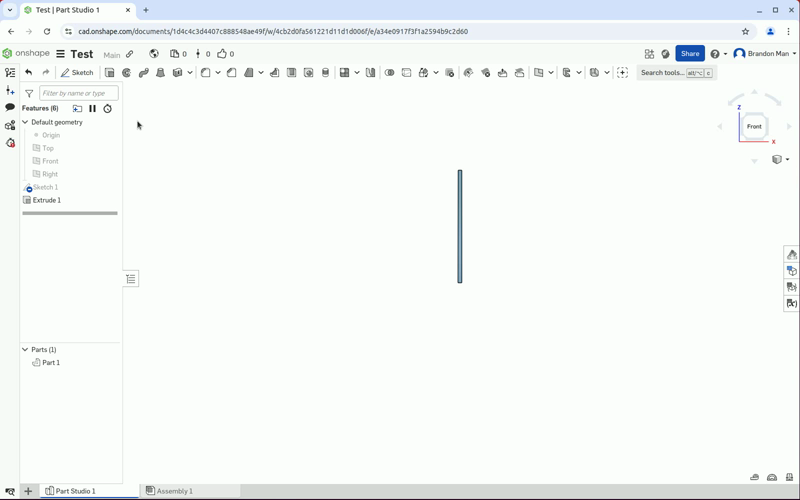
key(shift+h)
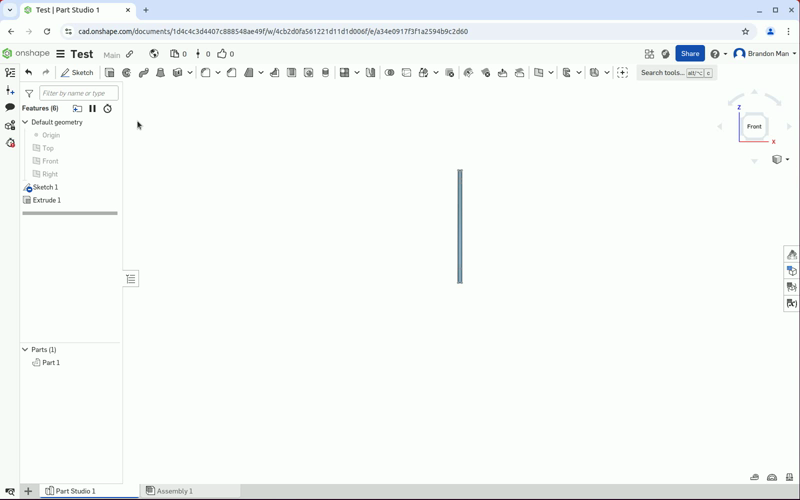
key(shift+h)
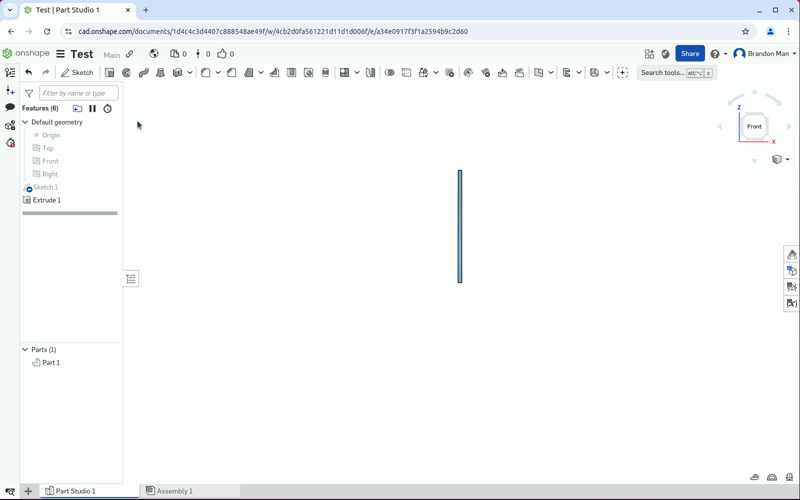
mouse_move(73, 189)
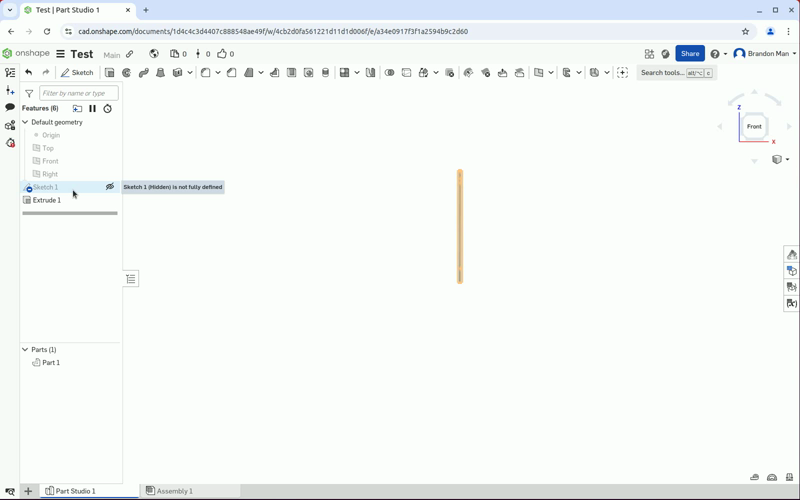
click(73, 189)
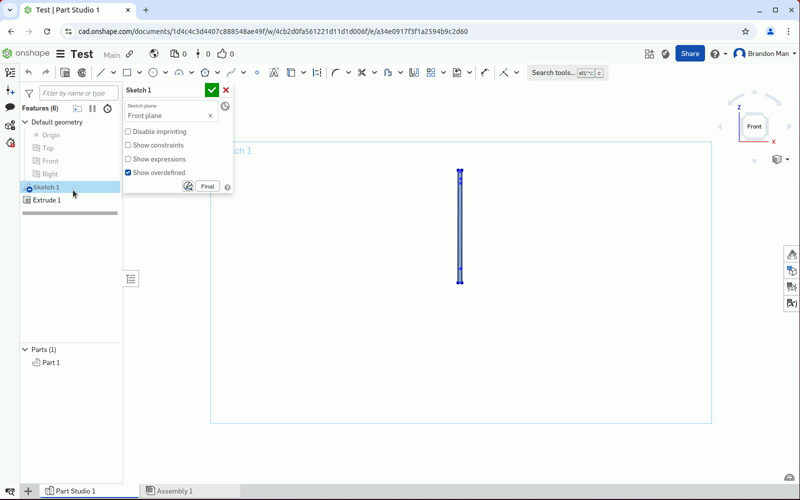
mouse_move(229, 92)
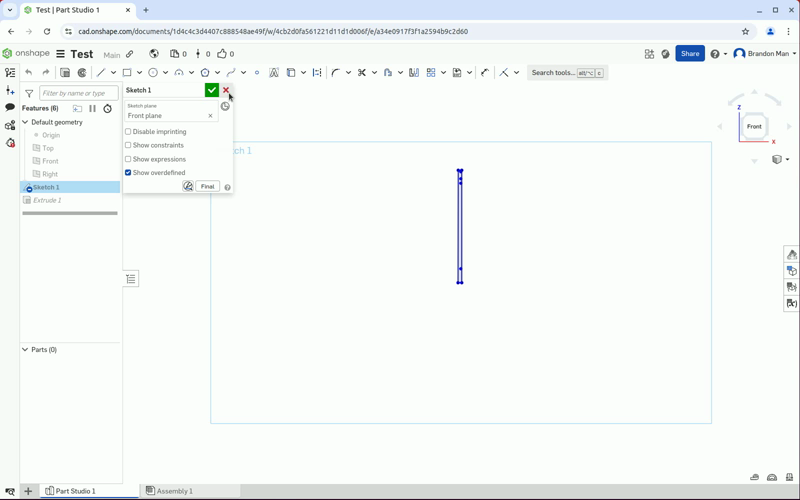
click(229, 92)
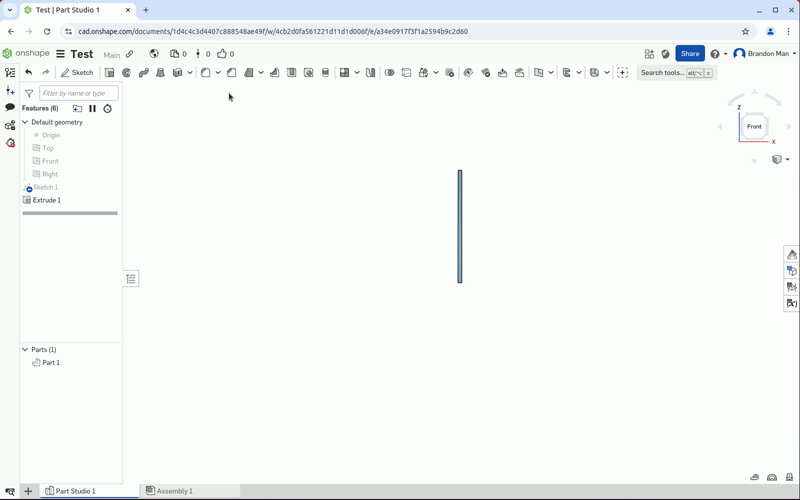
mouse_move(73, 352)
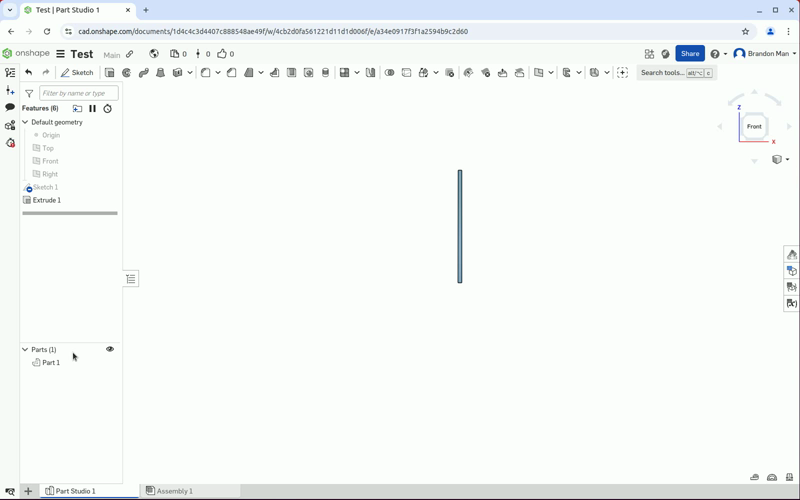
key(y)
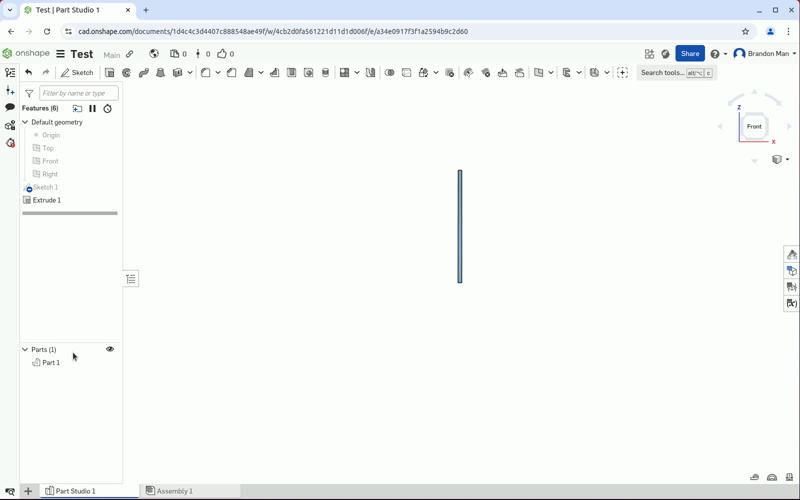
key(shift+p)
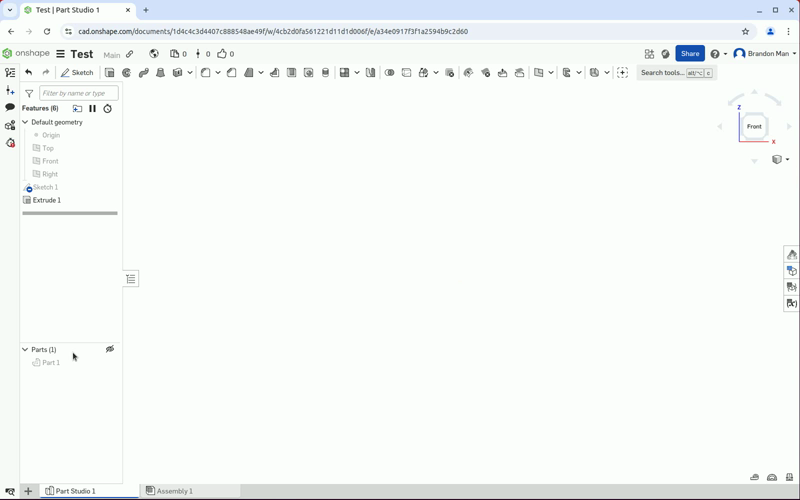
key(space)
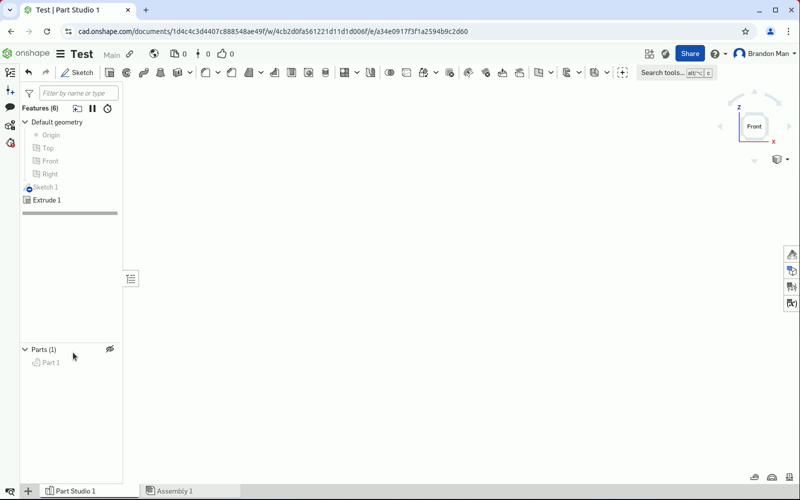
key_down(shift)
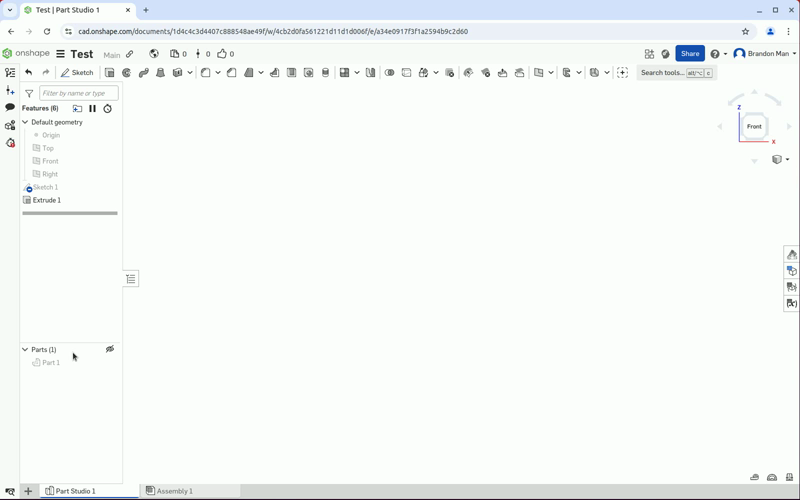
key(left)
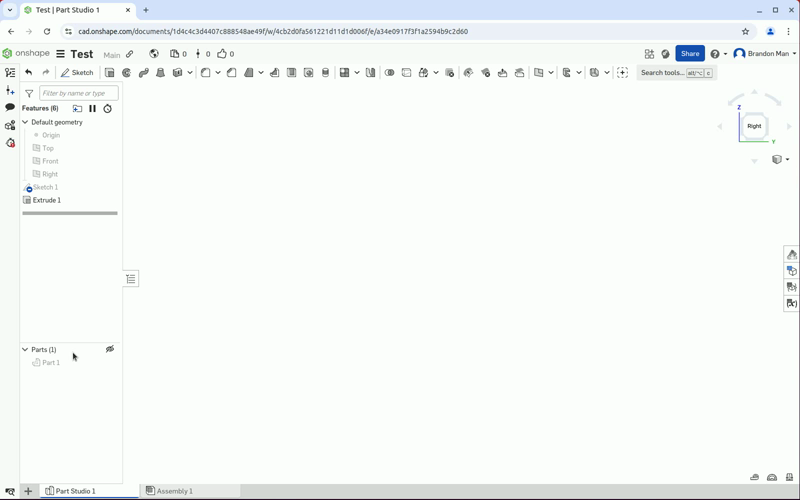
key_up(shift)
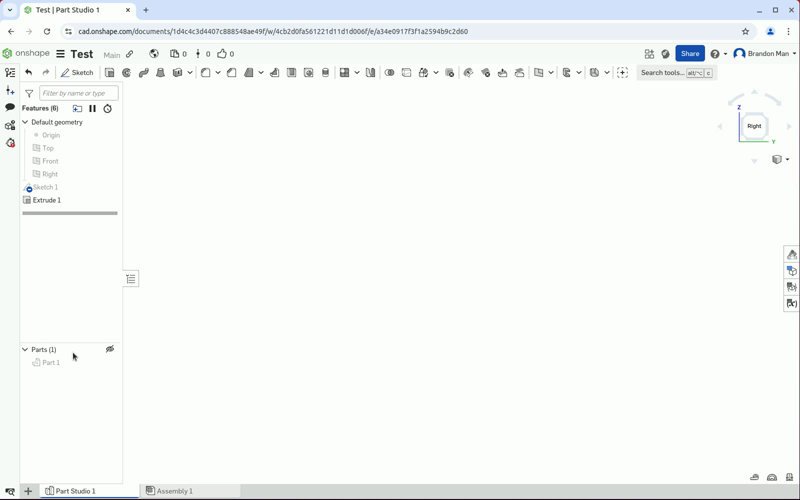
mouse_move(73, 352)
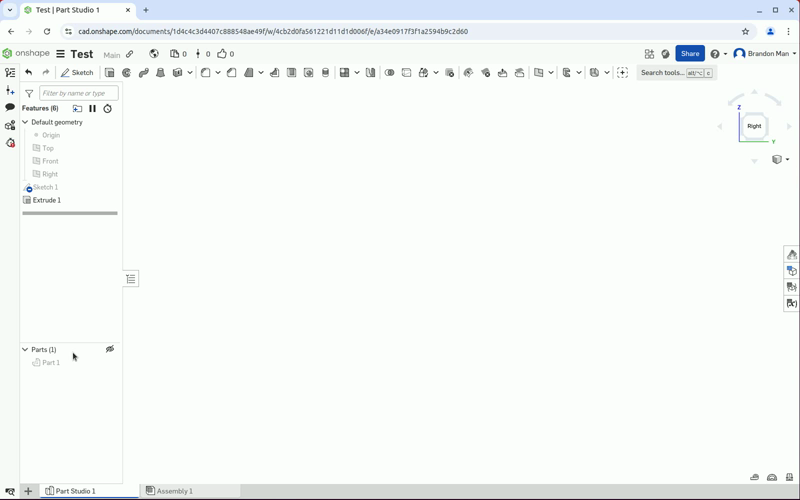
key(shift+y)
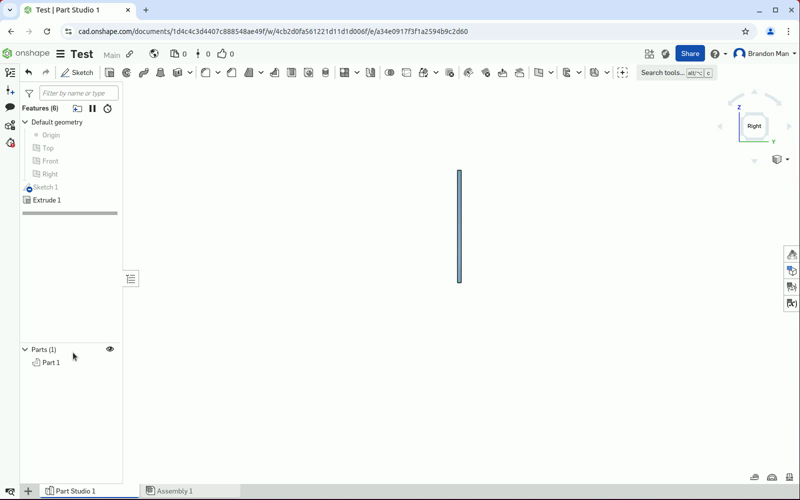
mouse_move(541, 75)
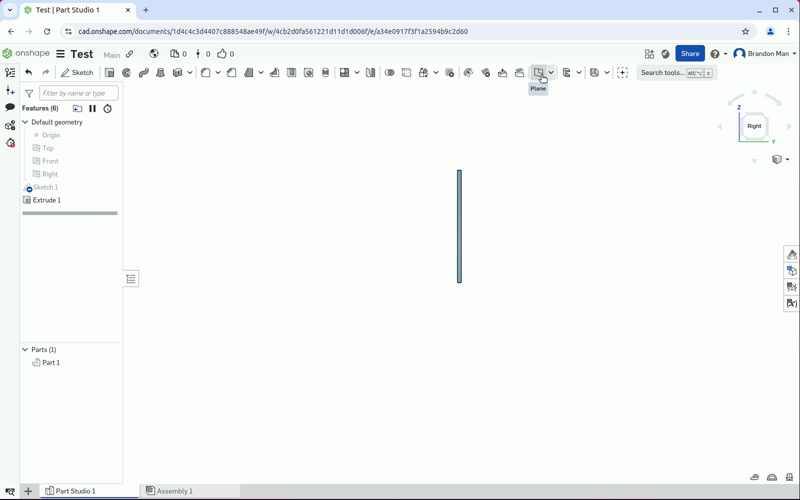
click(541, 75)
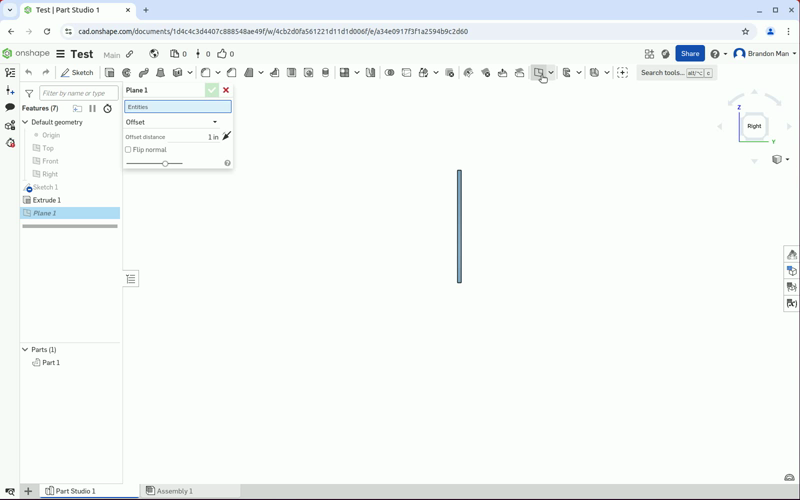
mouse_move(73, 176)
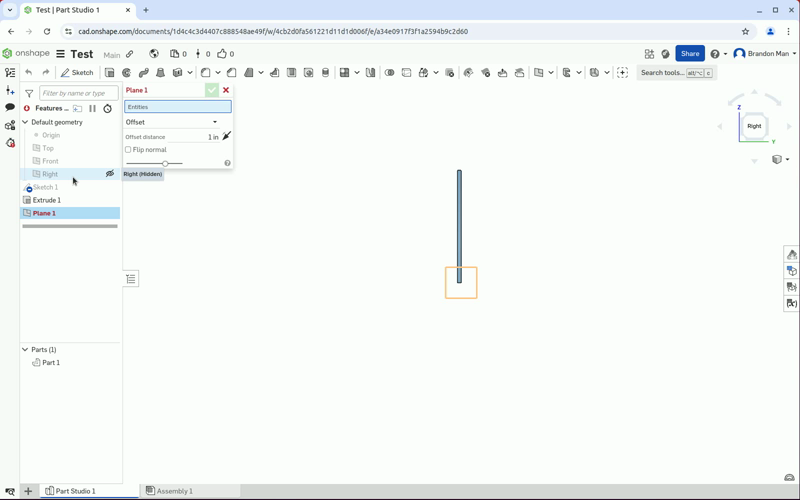
click(73, 176)
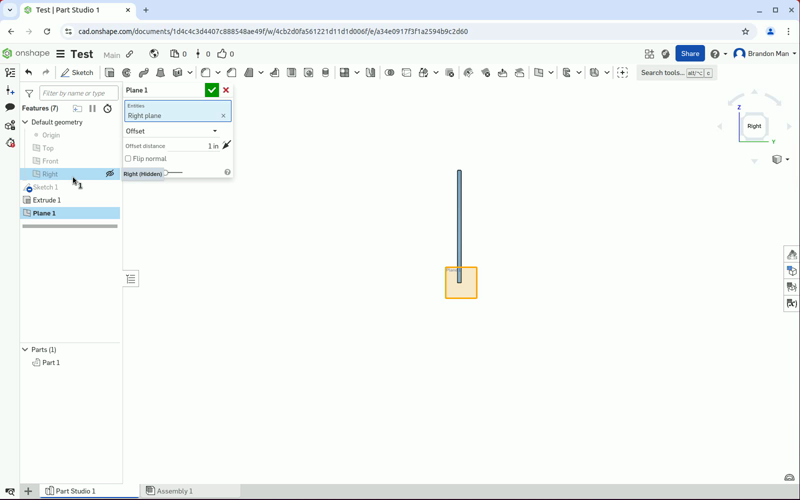
key(tab, 2)
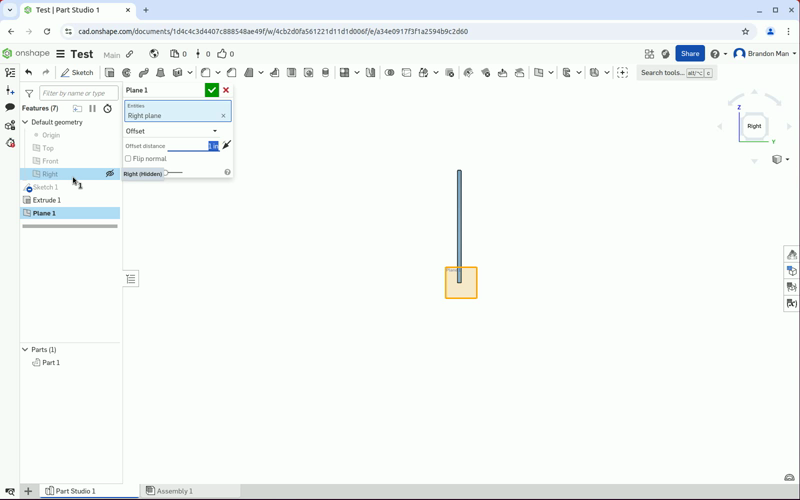
text(0.493)
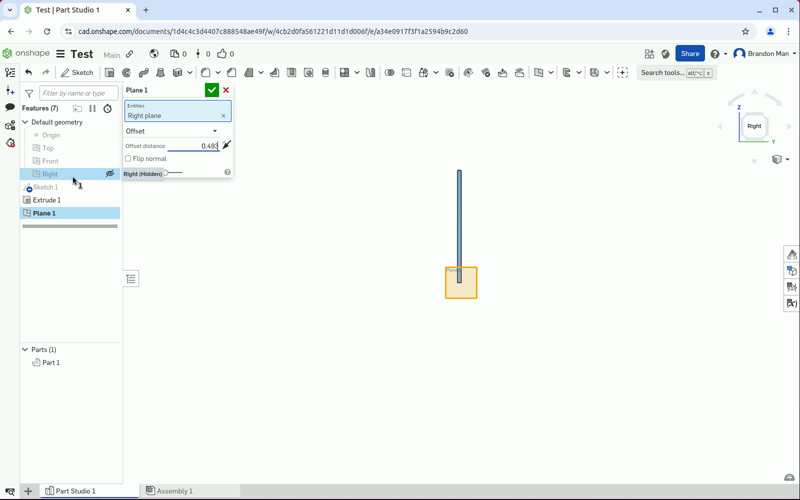
key(enter, 2)
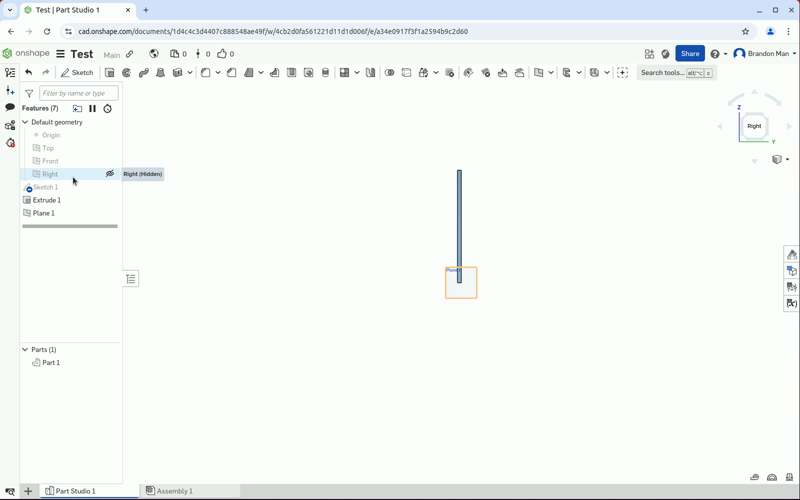
key(shift+s)
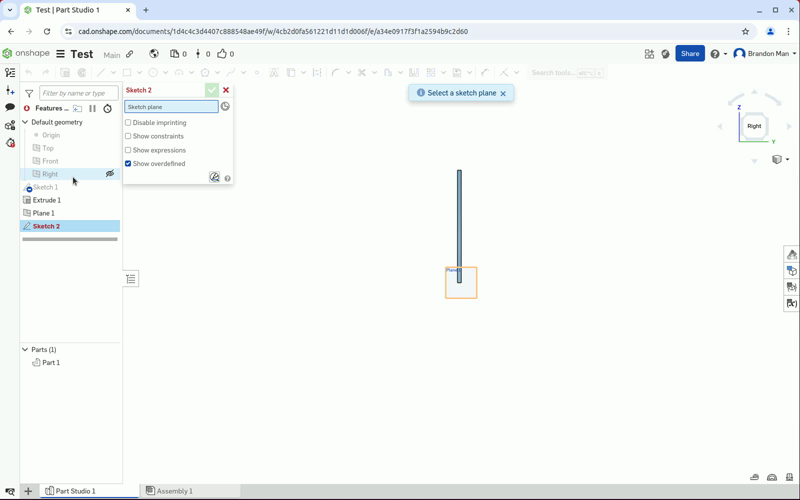
mouse_move(73, 215)
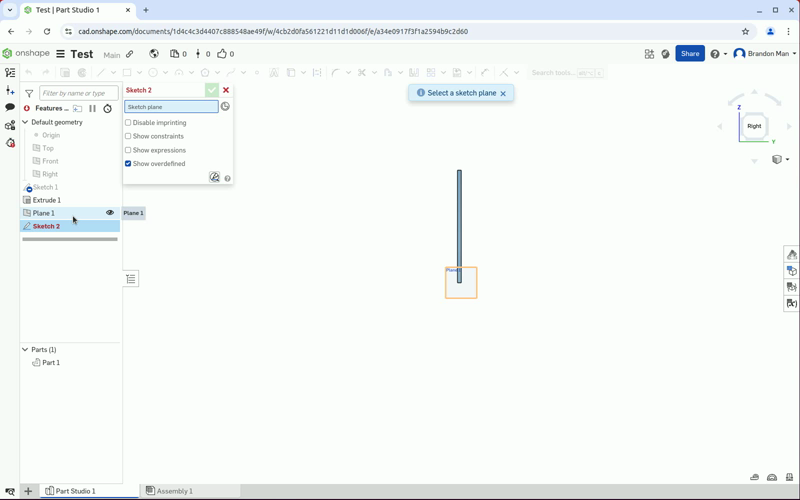
click(73, 215)
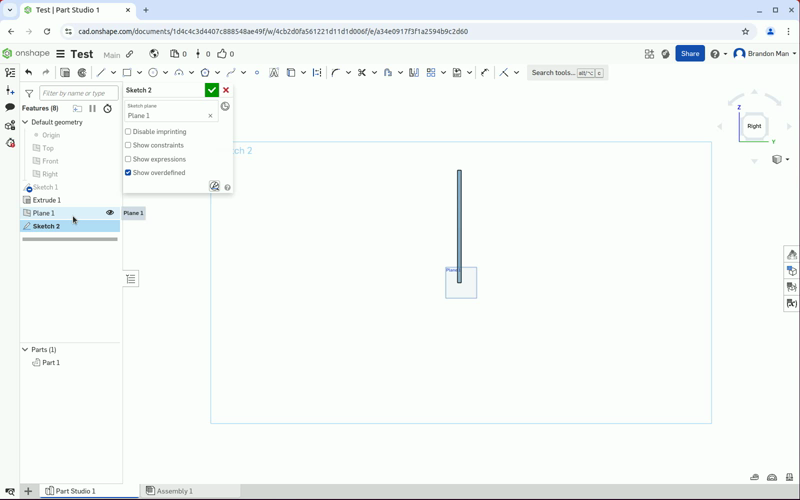
mouse_move(73, 352)
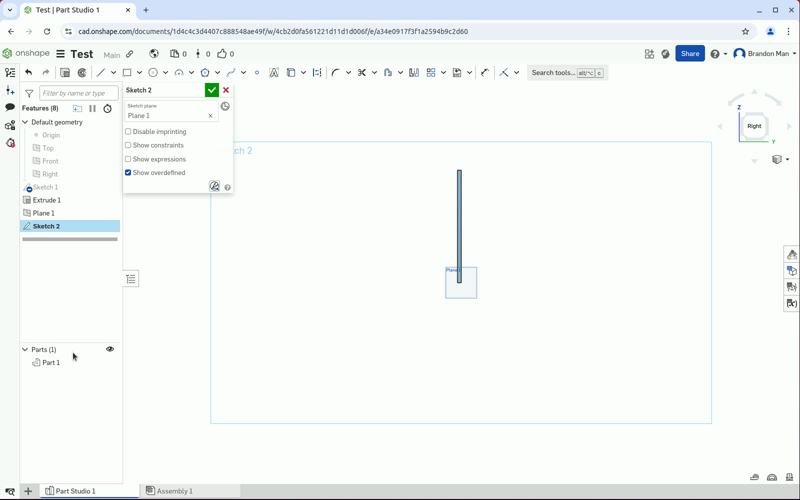
key(y)
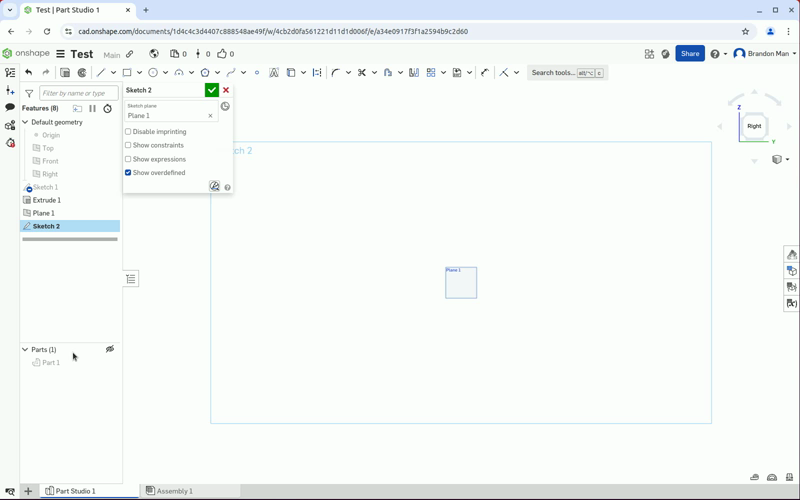
key(c)
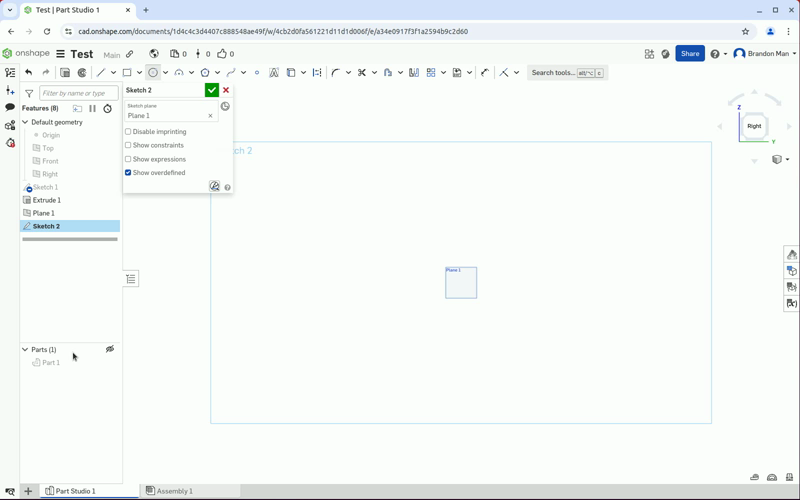
key_down(shift)
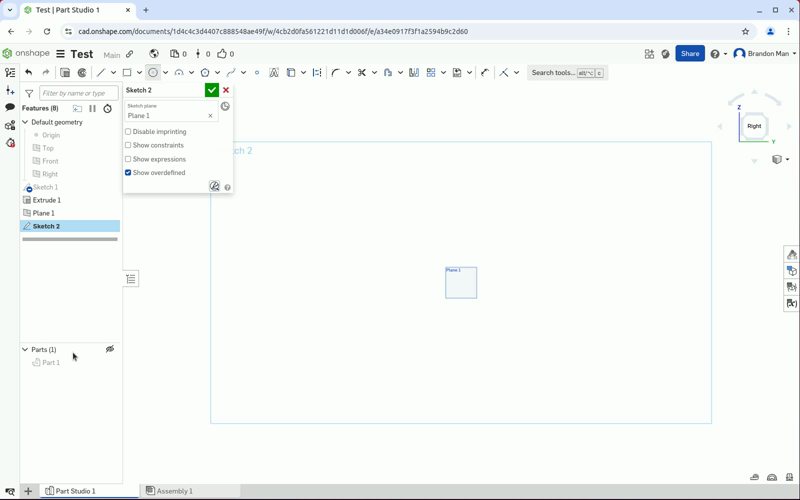
mouse_move(459, 174)
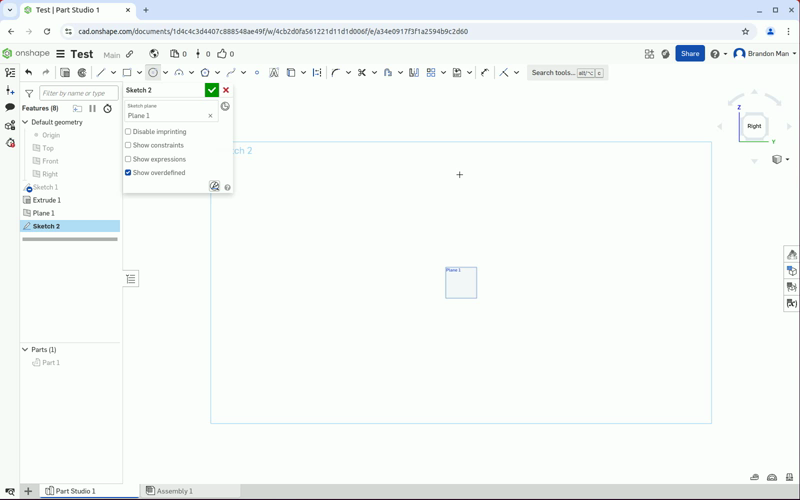
click(459, 174)
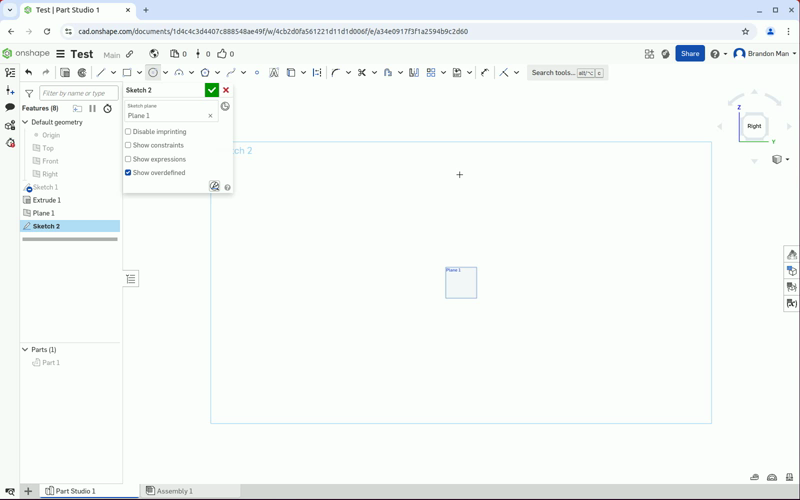
key_up(shift)
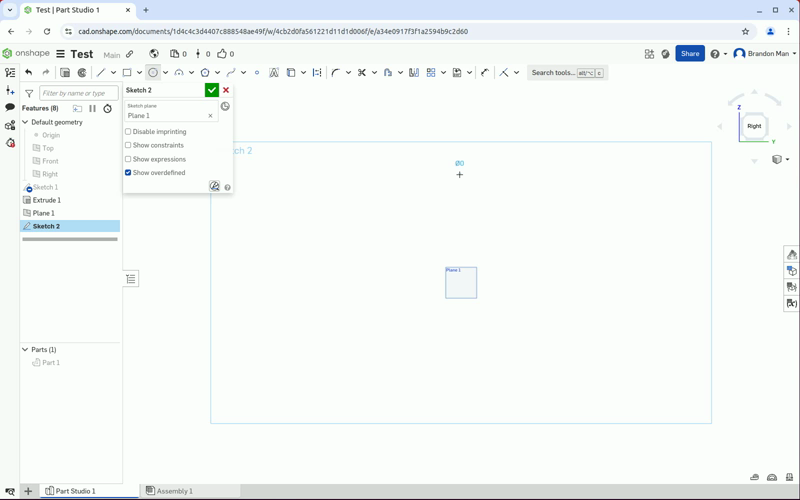
mouse_move(460, 174)
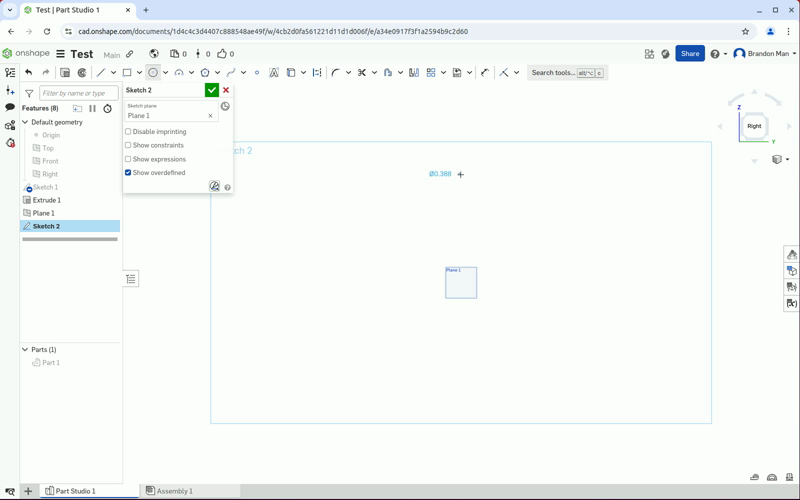
scroll(6)
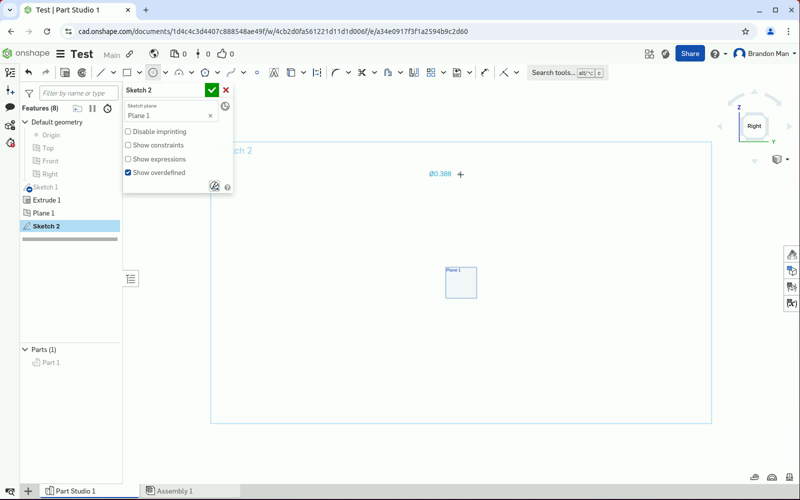
scroll(6)
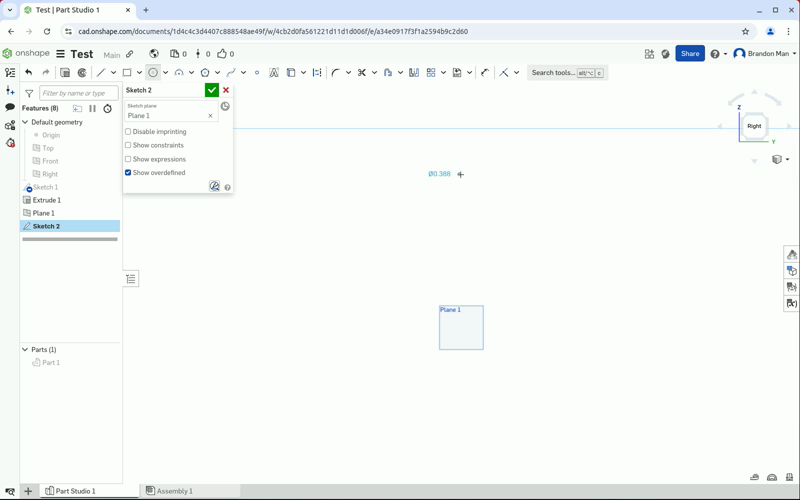
scroll(6)
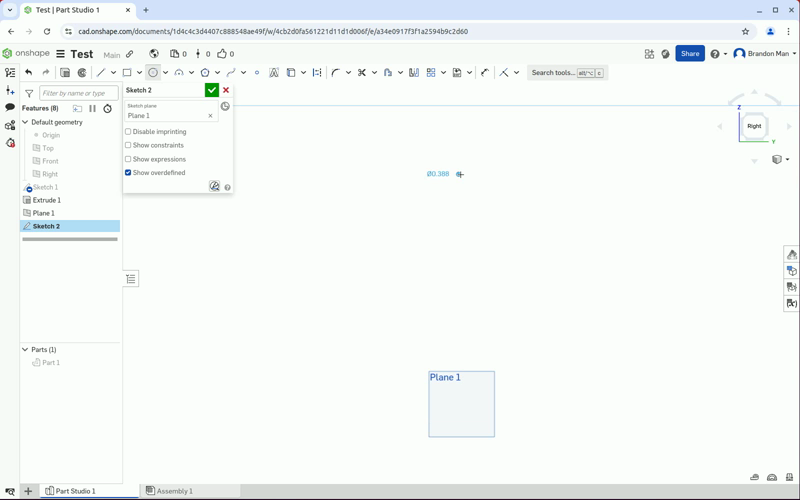
scroll(6)
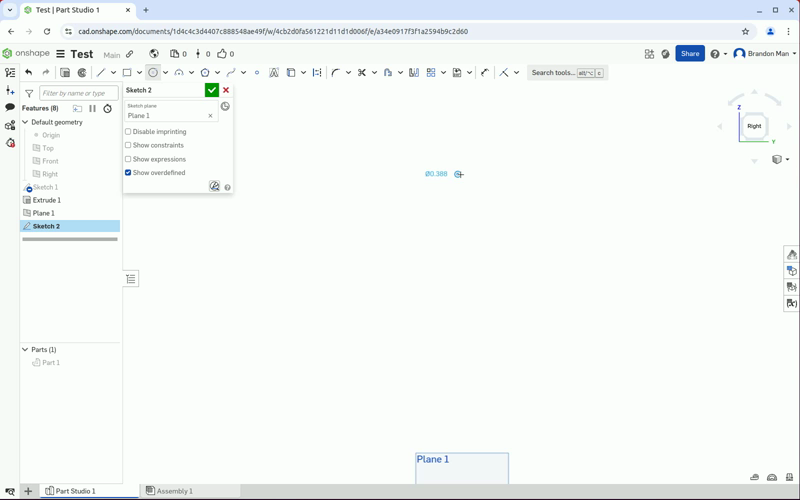
scroll(6)
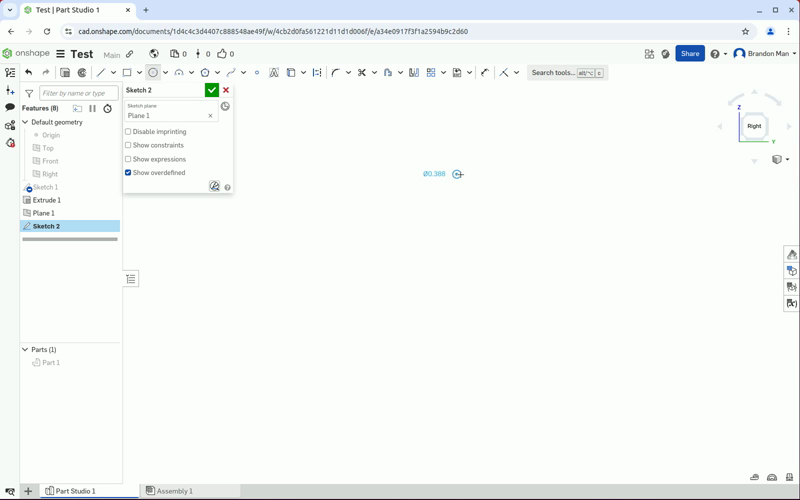
scroll(6)
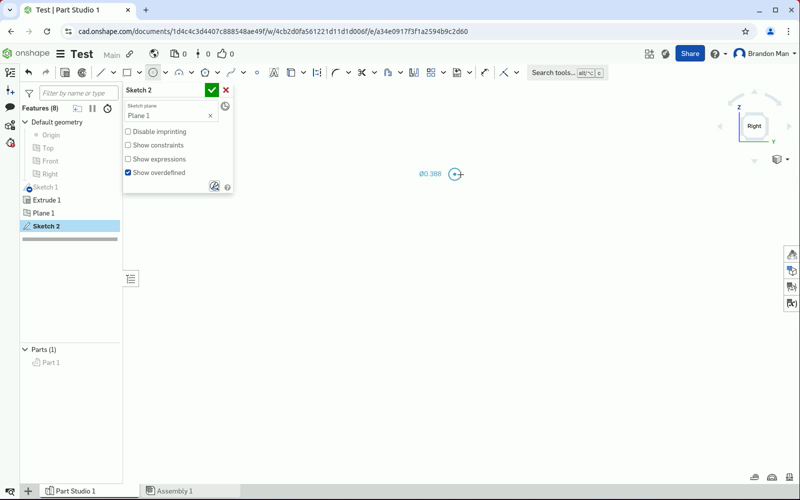
scroll(6)
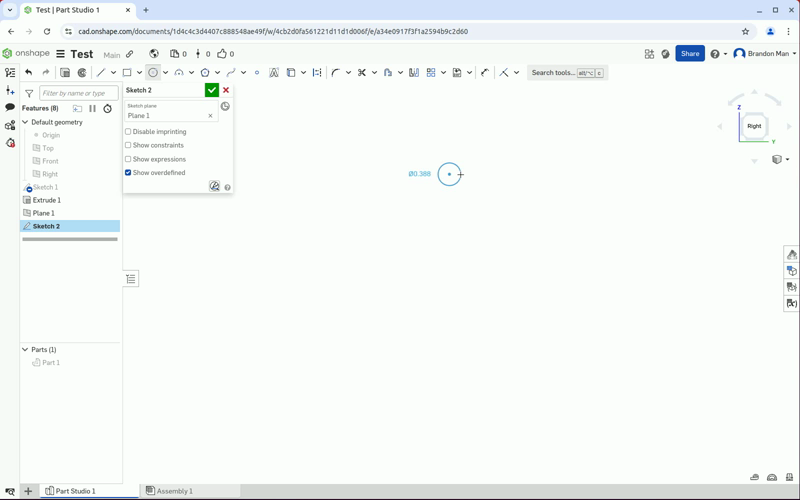
click(460, 174)
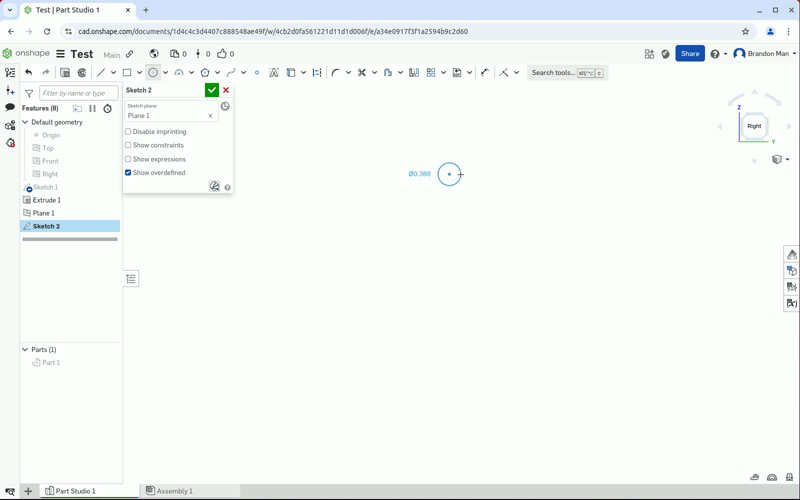
scroll(-6)
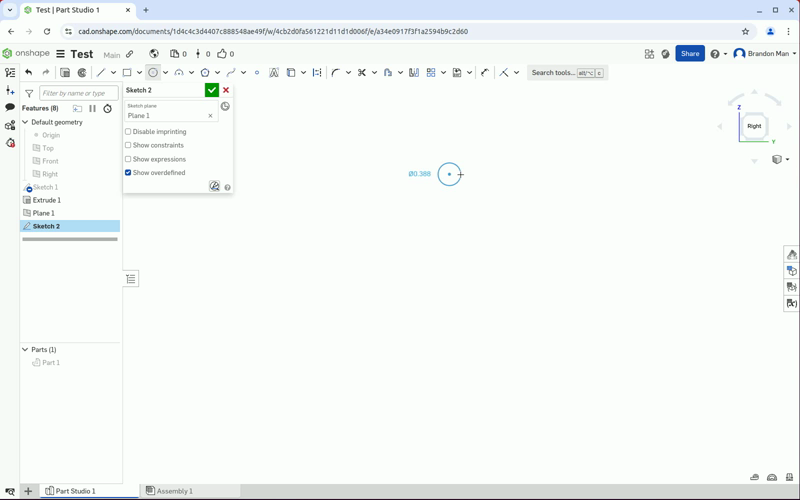
scroll(-6)
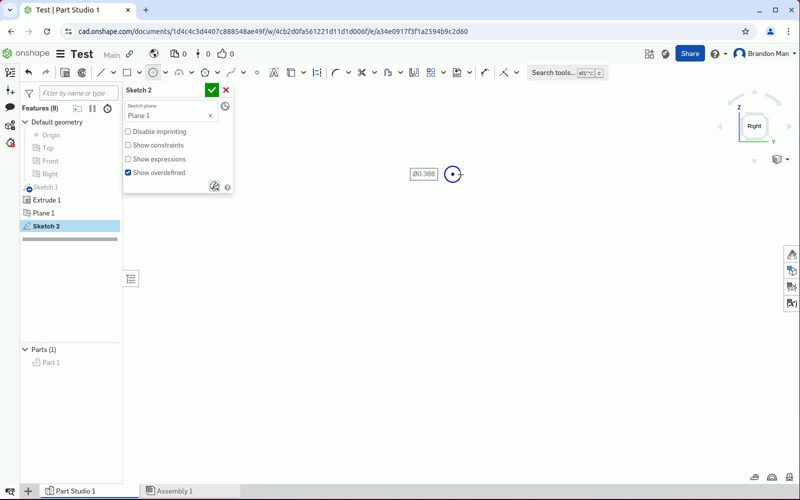
scroll(-6)
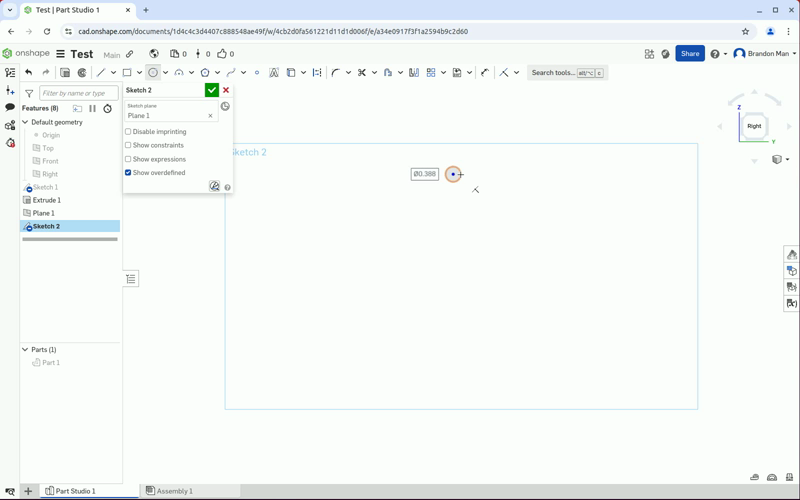
scroll(-6)
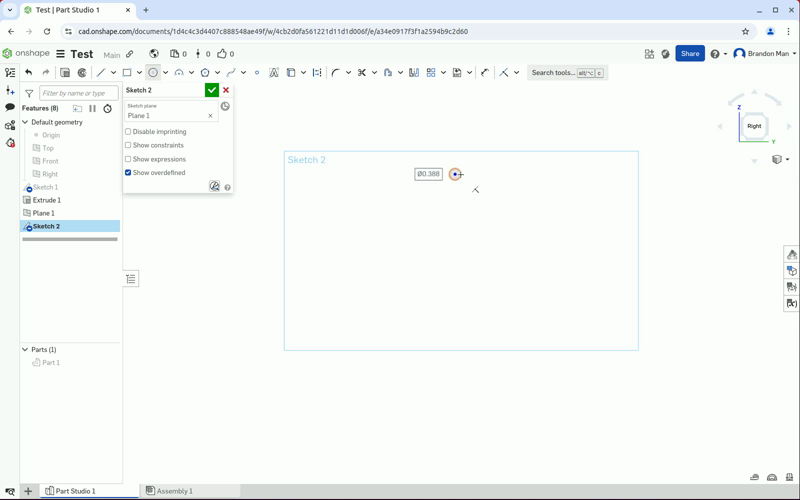
scroll(-6)
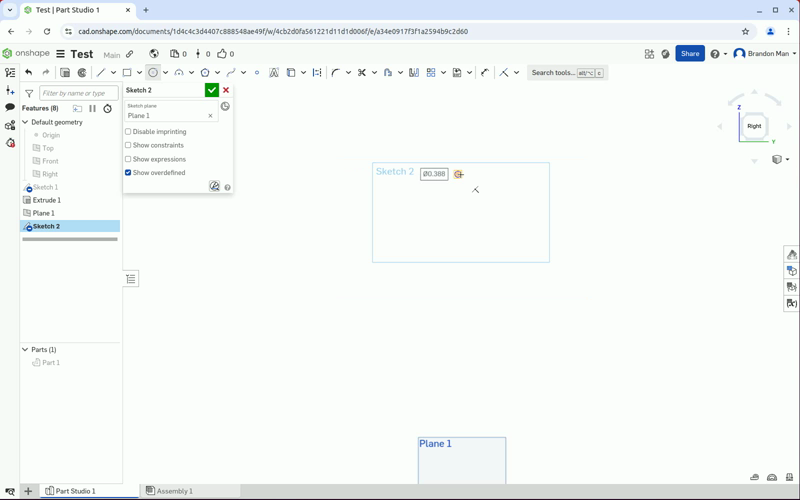
scroll(-6)
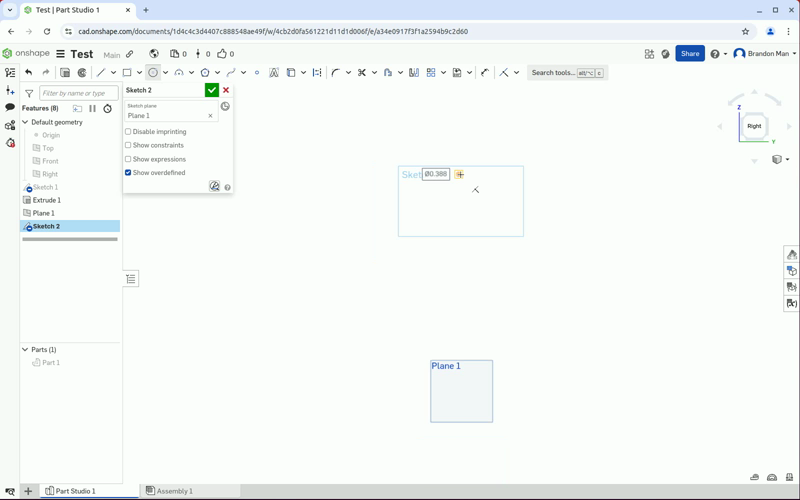
scroll(-6)
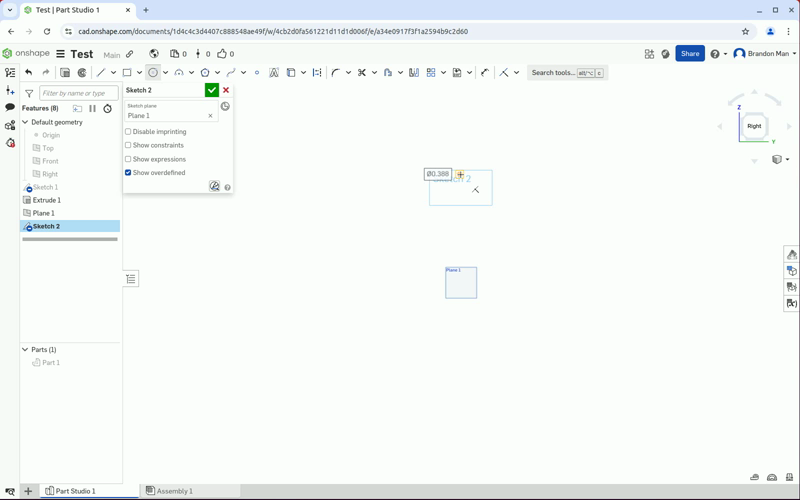
key(esc)
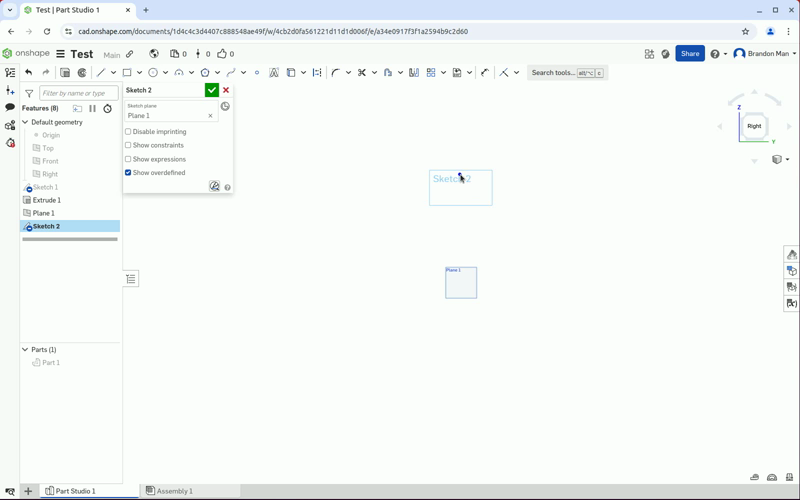
mouse_move(459, 173)
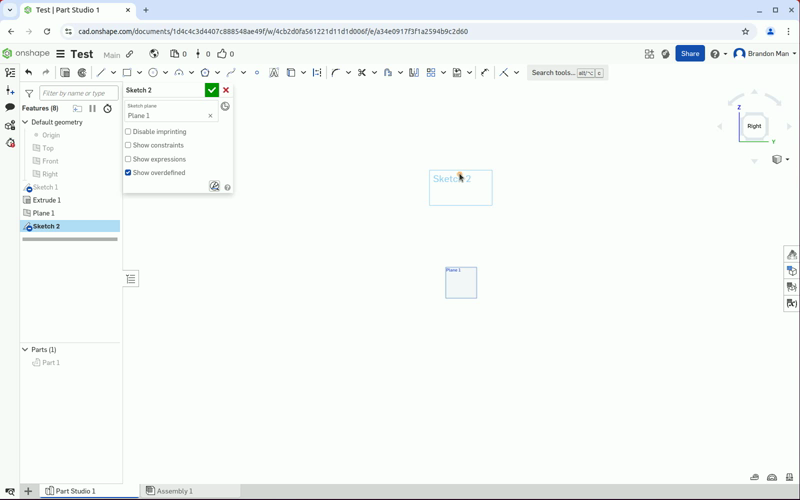
scroll(6)
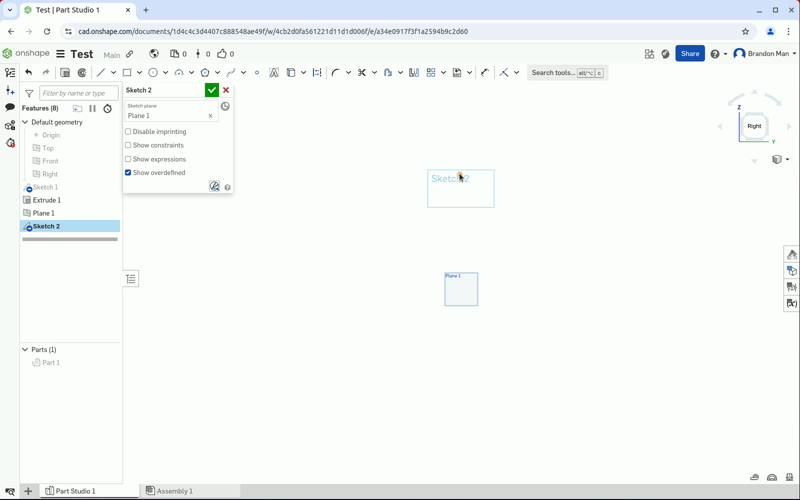
scroll(6)
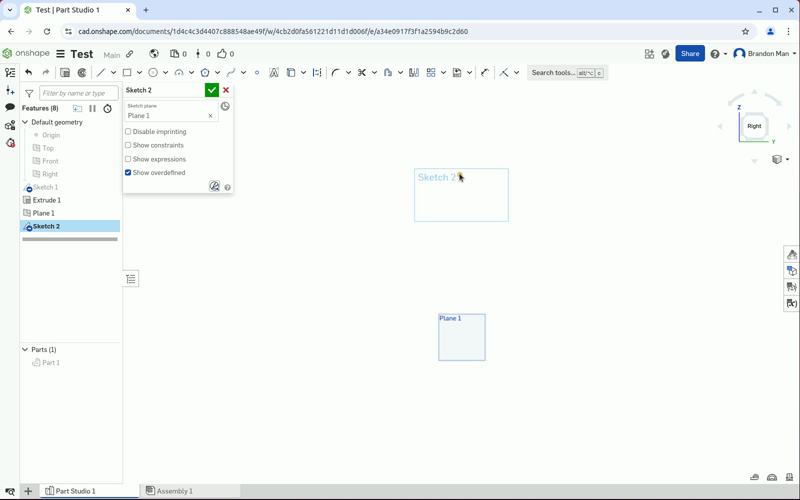
scroll(6)
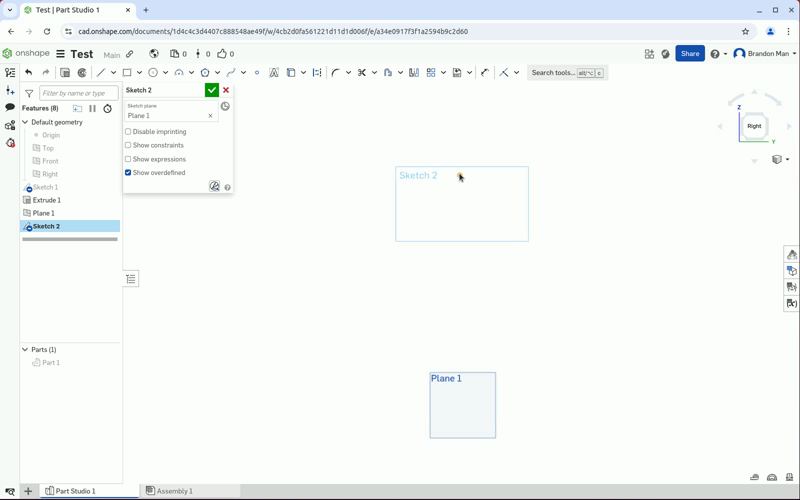
scroll(6)
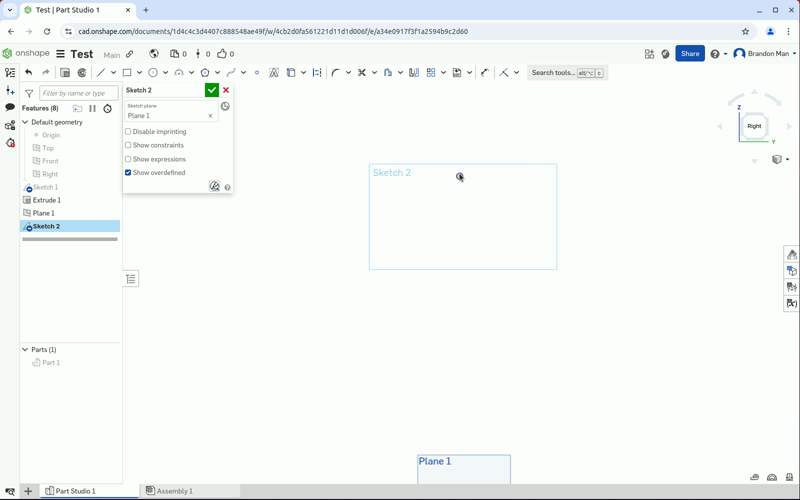
scroll(6)
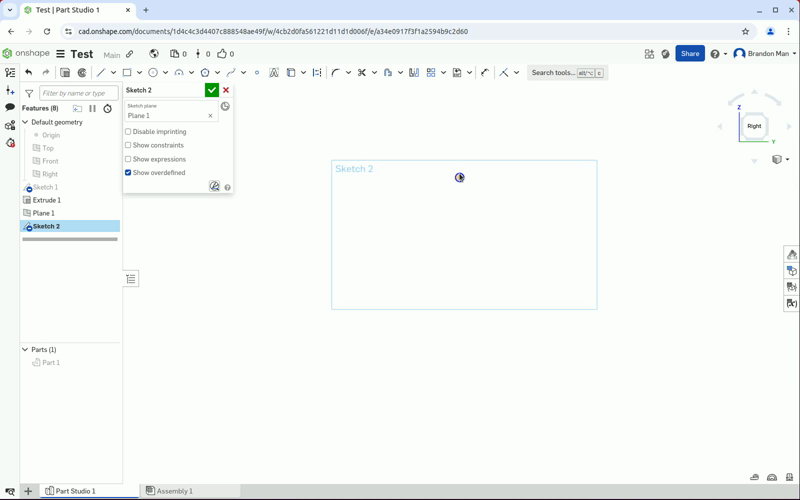
scroll(6)
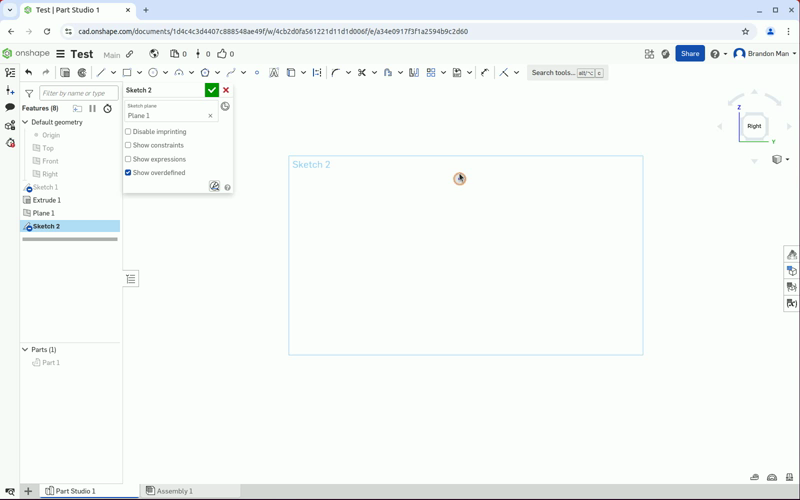
scroll(6)
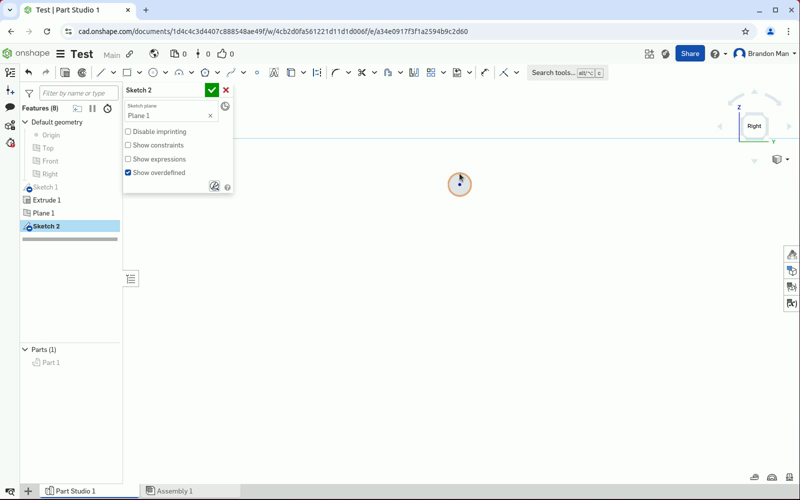
click(459, 173)
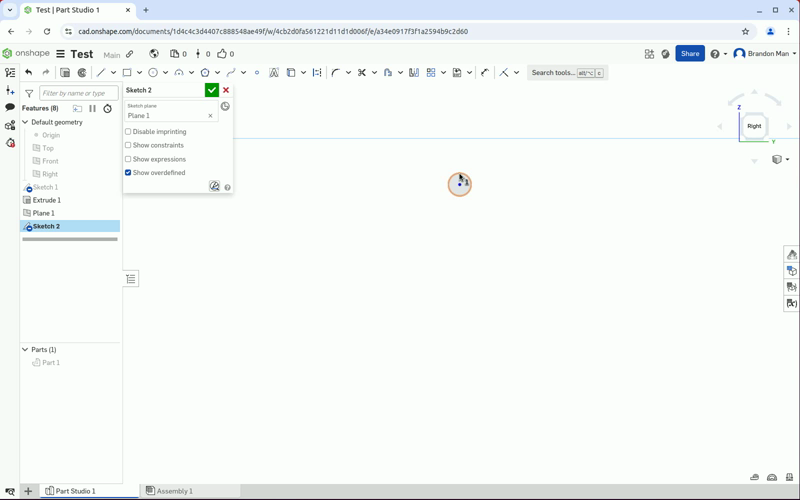
scroll(-6)
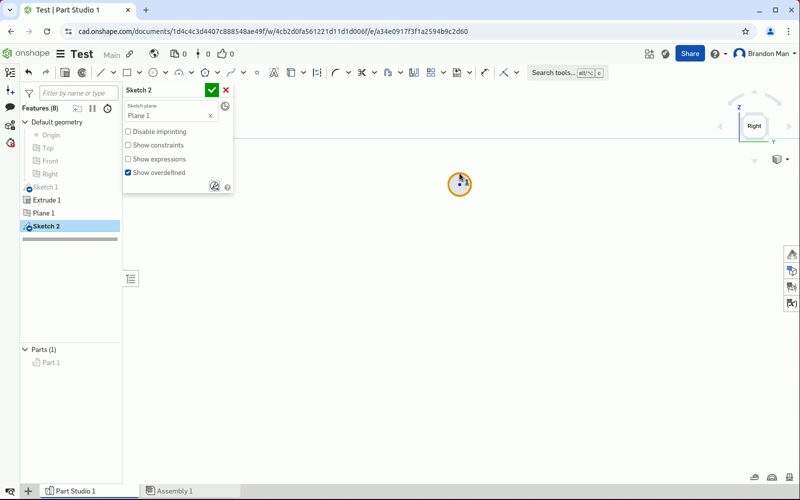
scroll(-6)
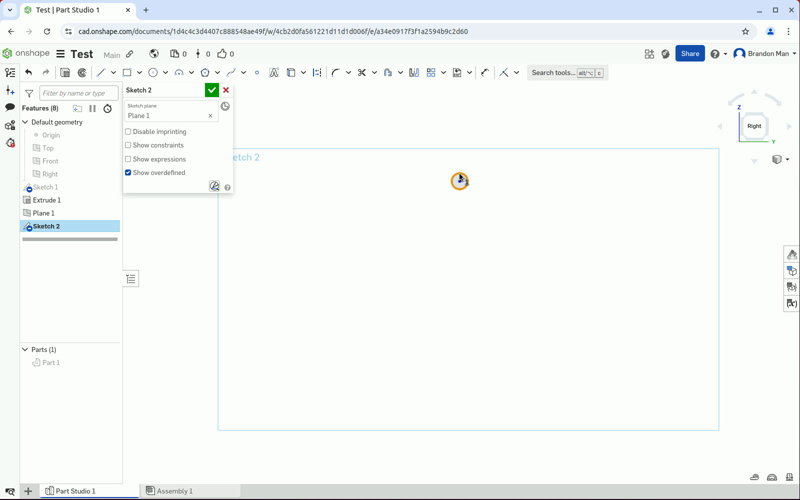
scroll(-6)
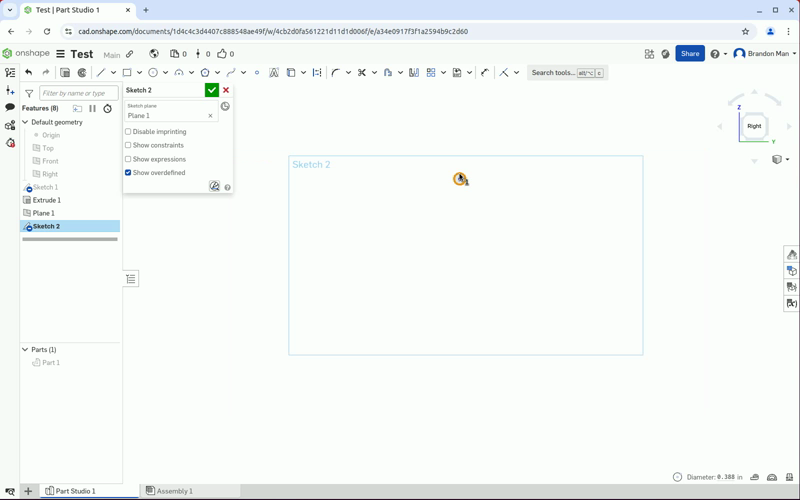
scroll(-6)
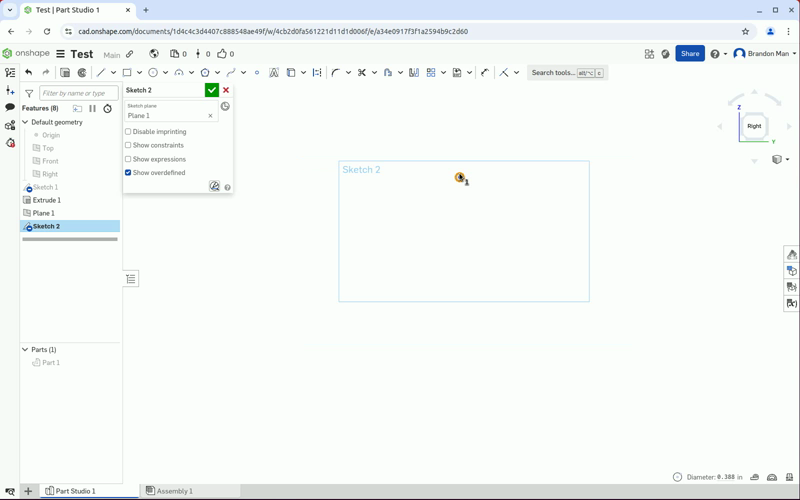
scroll(-6)
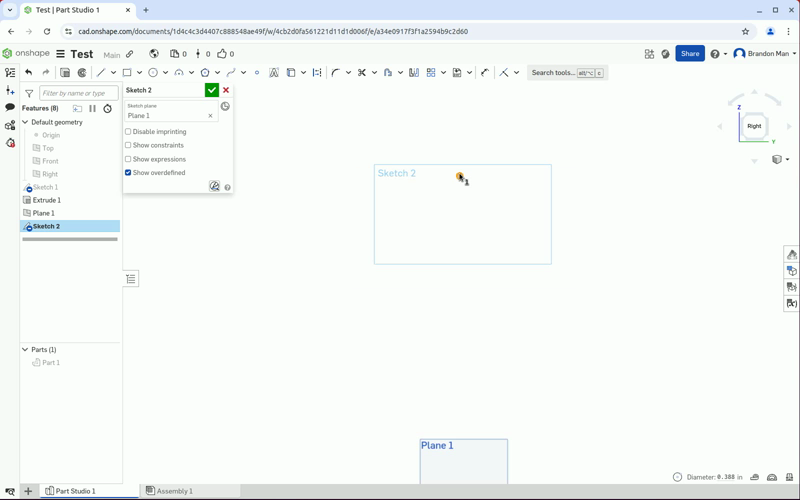
scroll(-6)
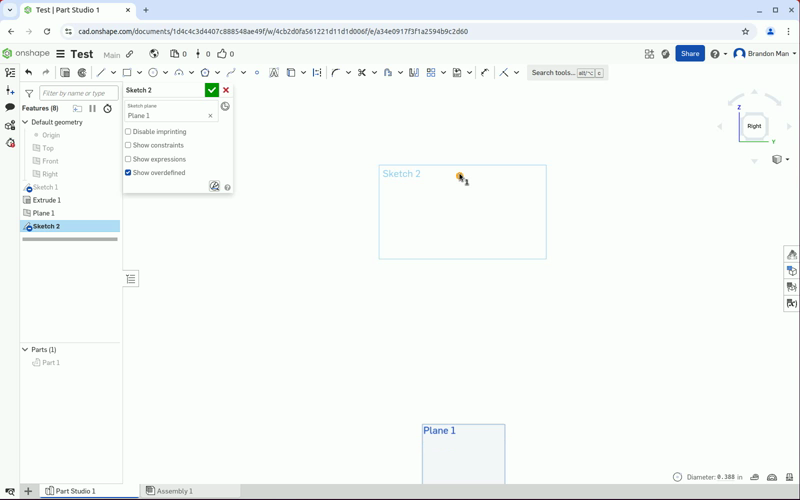
scroll(-6)
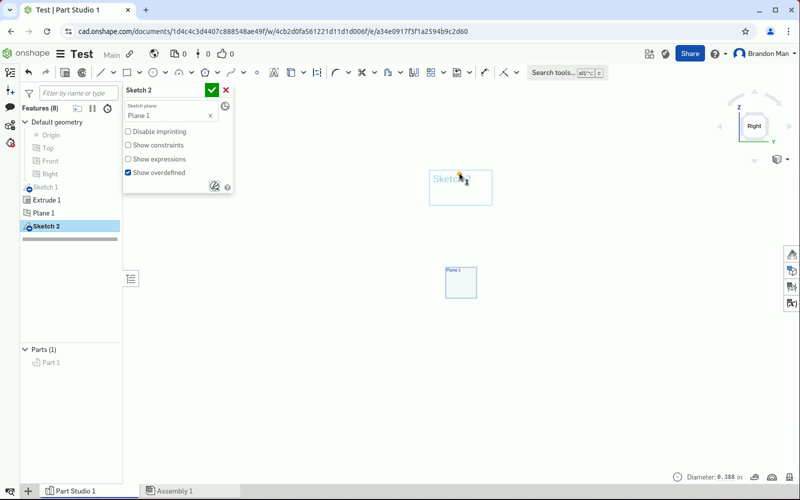
mouse_move(73, 352)
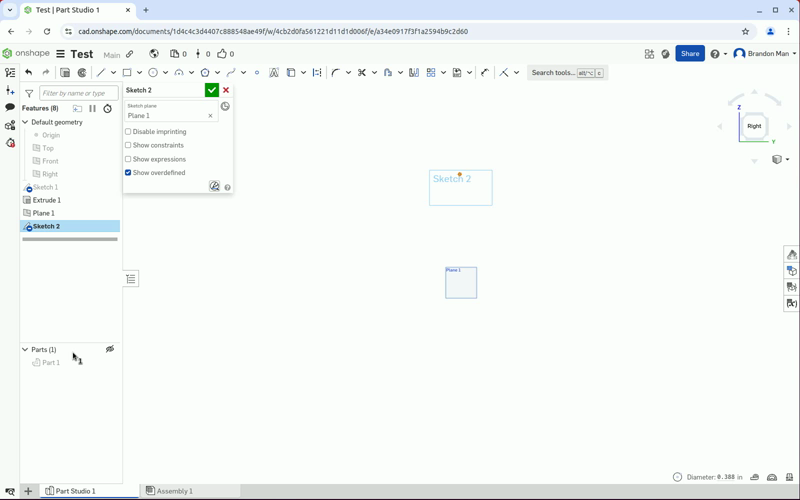
key(shift+y)
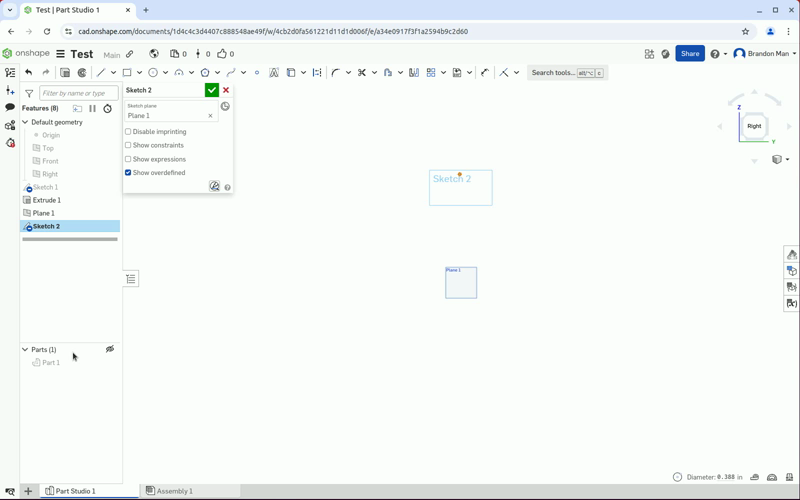
key(shift+e)
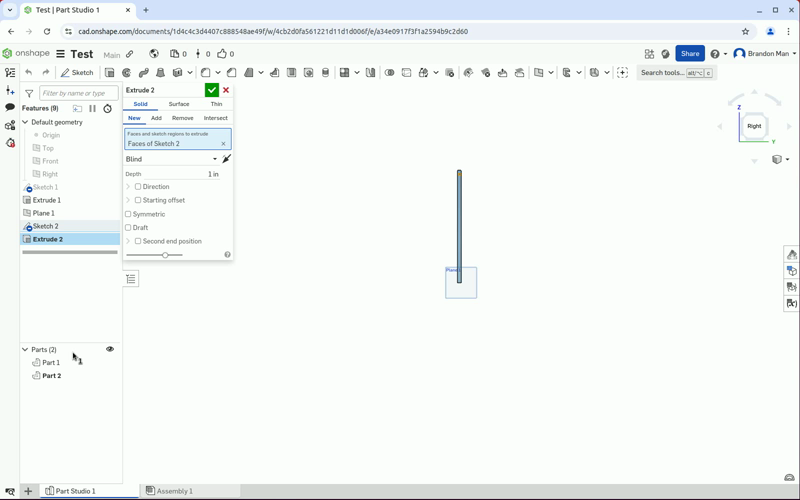
mouse_move(143, 106)
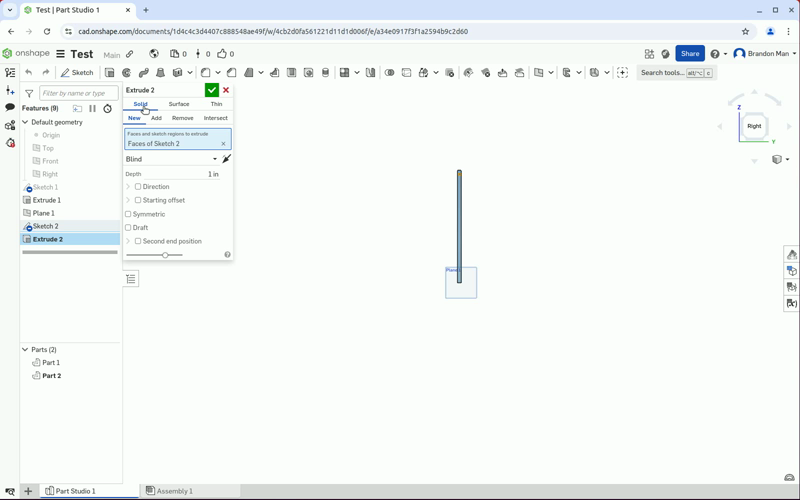
click(143, 106)
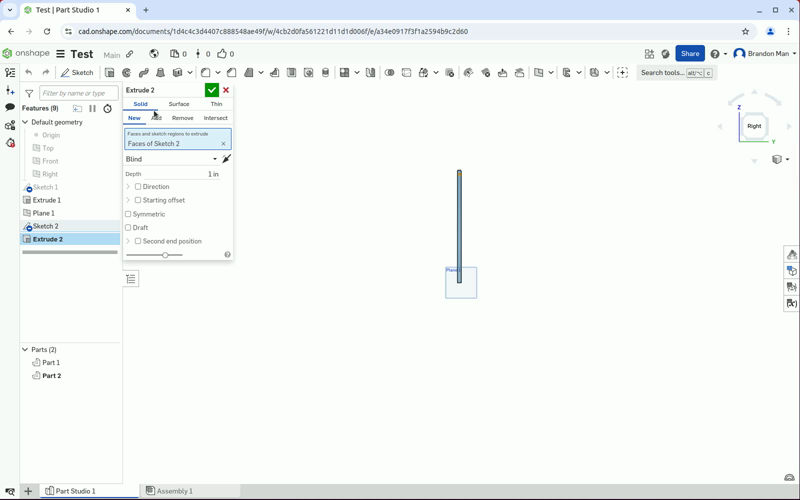
mouse_move(186, 120)
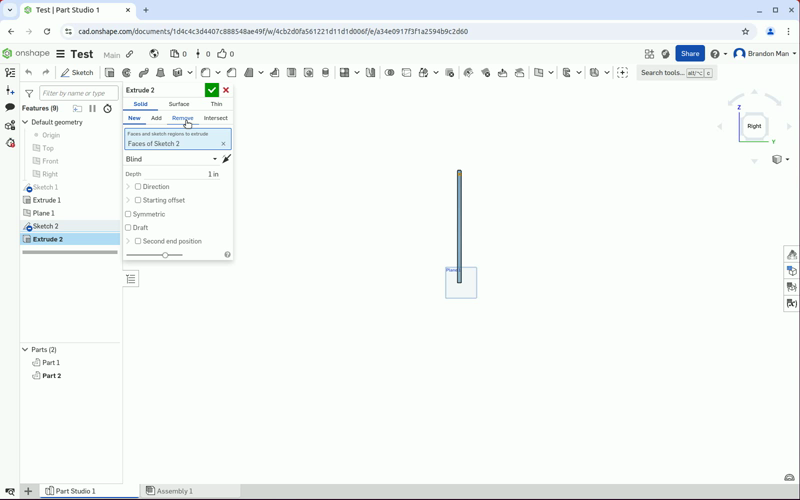
click(186, 120)
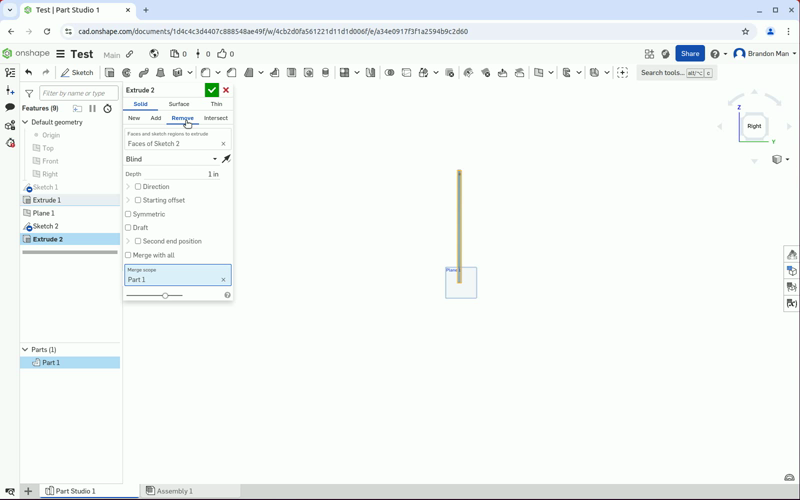
key(tab, 4)
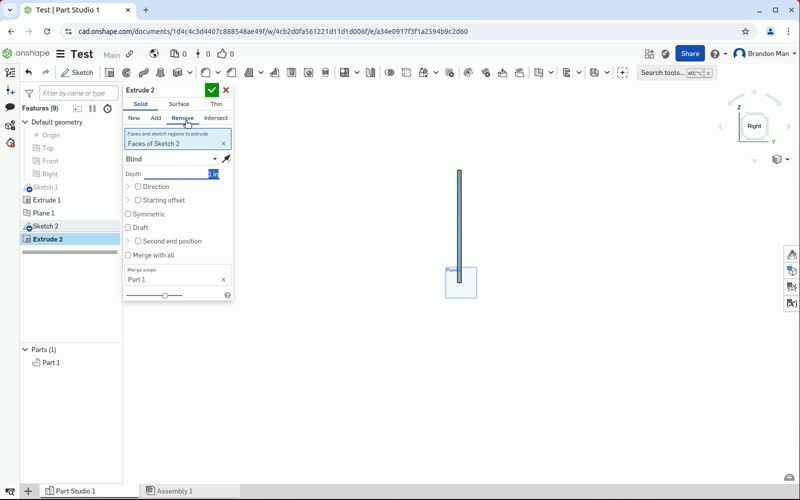
text(0.722)
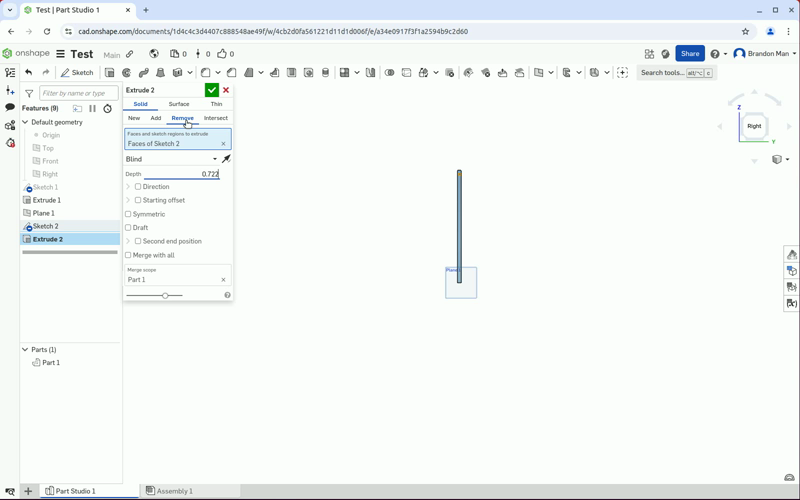
key(tab, 6)
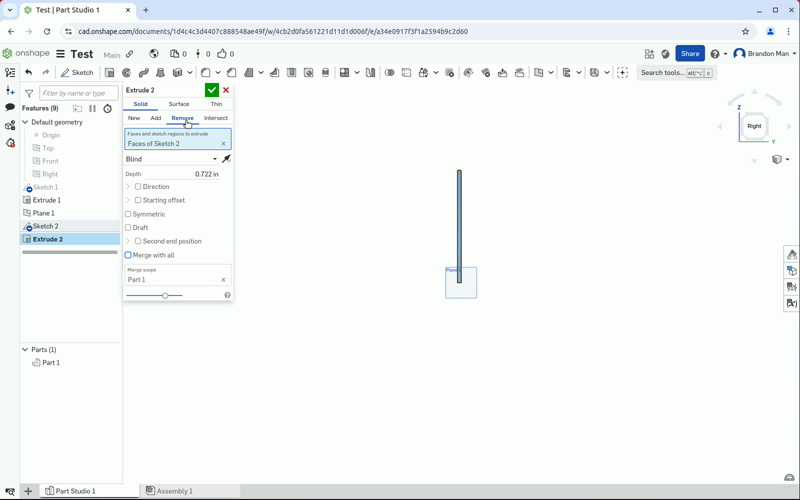
key(space)
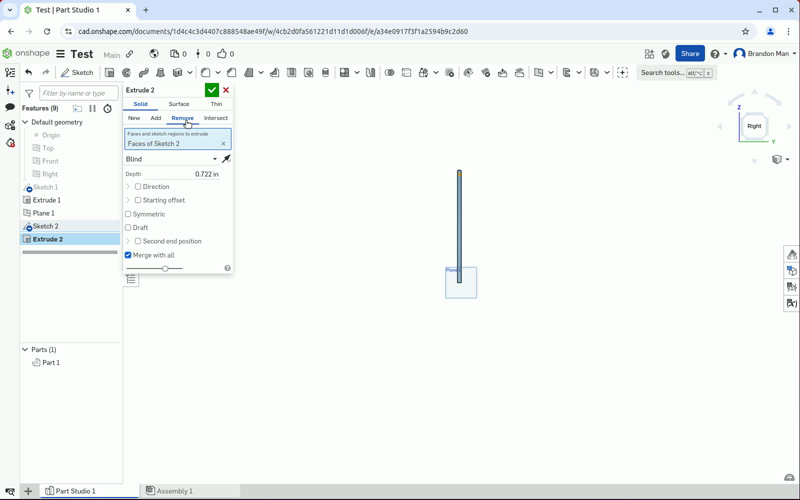
key(enter)
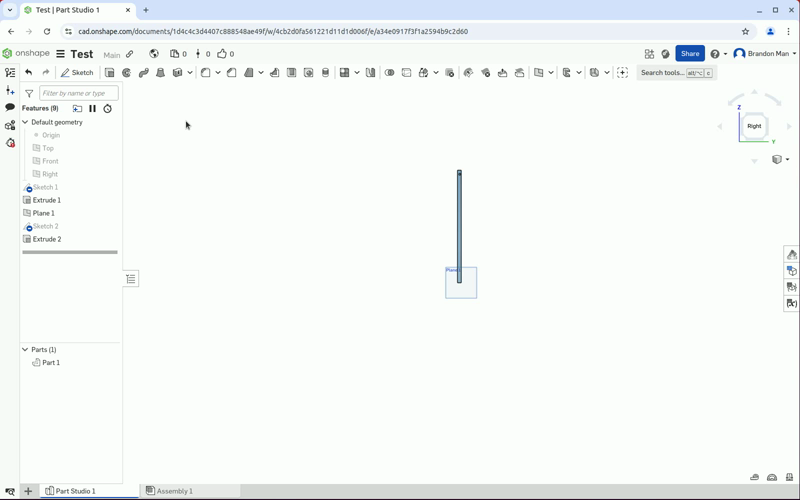
key(shift+h)
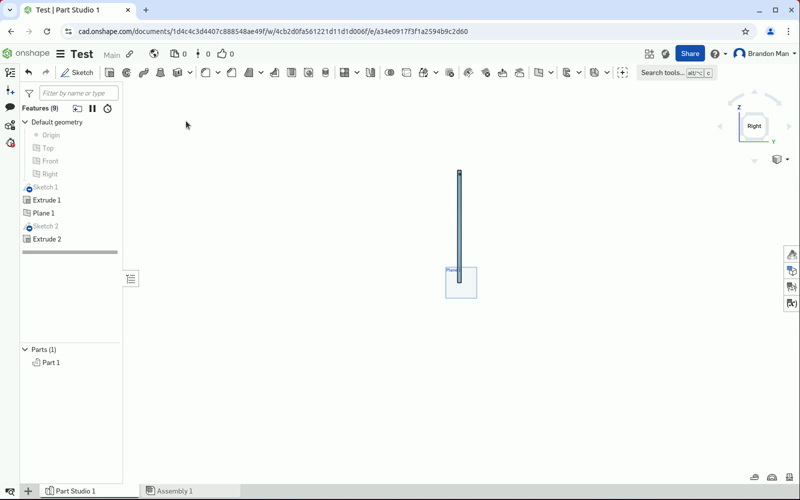
key(shift+h)
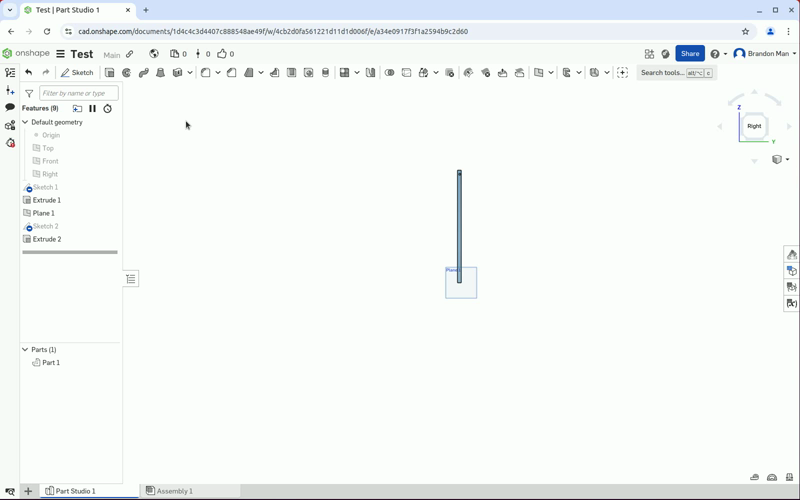
mouse_move(73, 189)
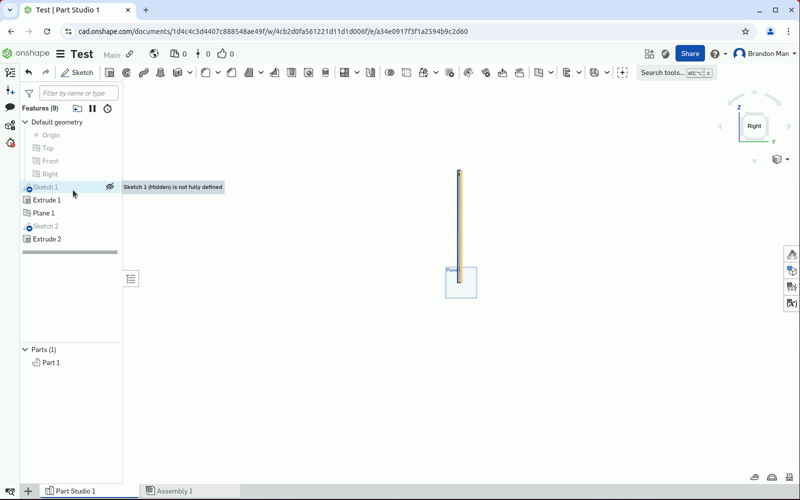
click(73, 189)
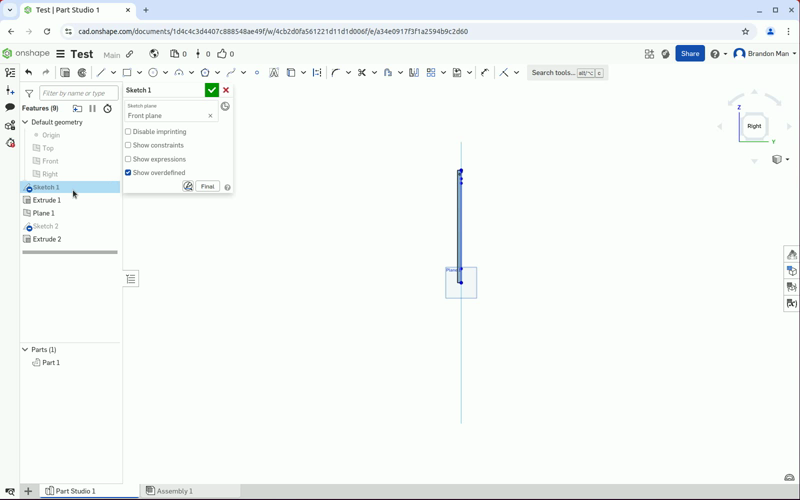
mouse_move(229, 92)
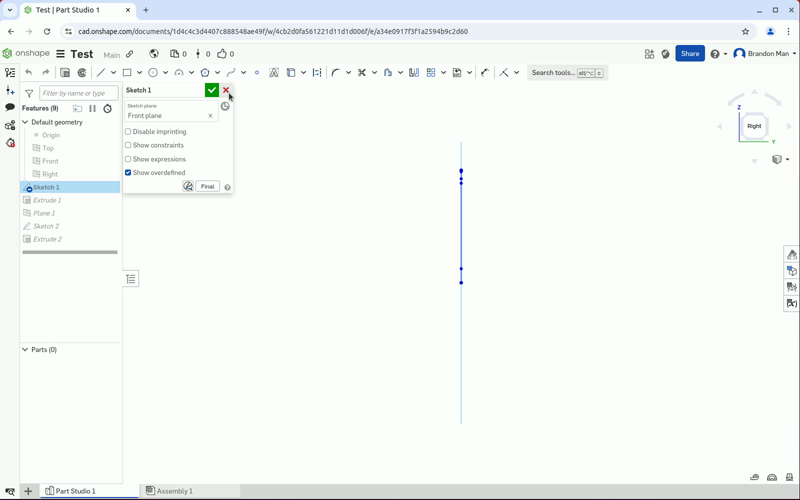
click(229, 92)
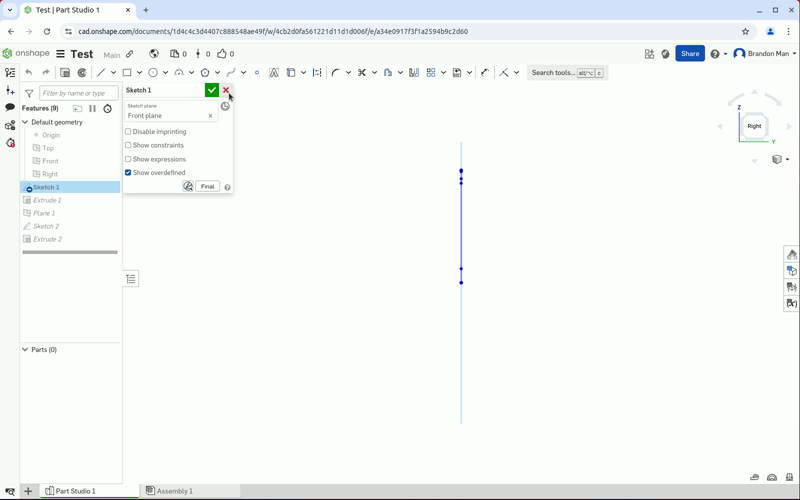
key(shift+s)
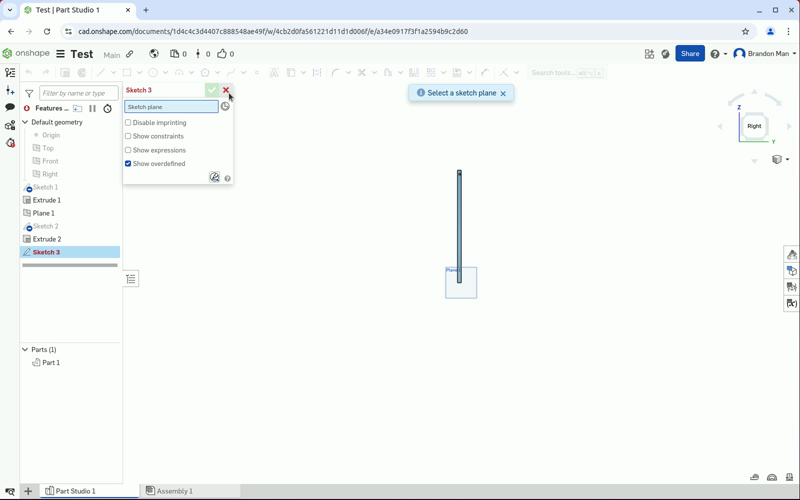
mouse_move(73, 215)
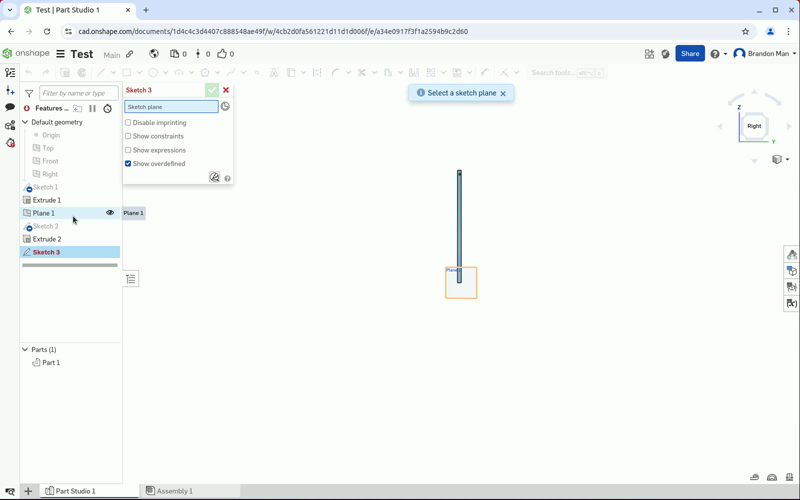
click(73, 215)
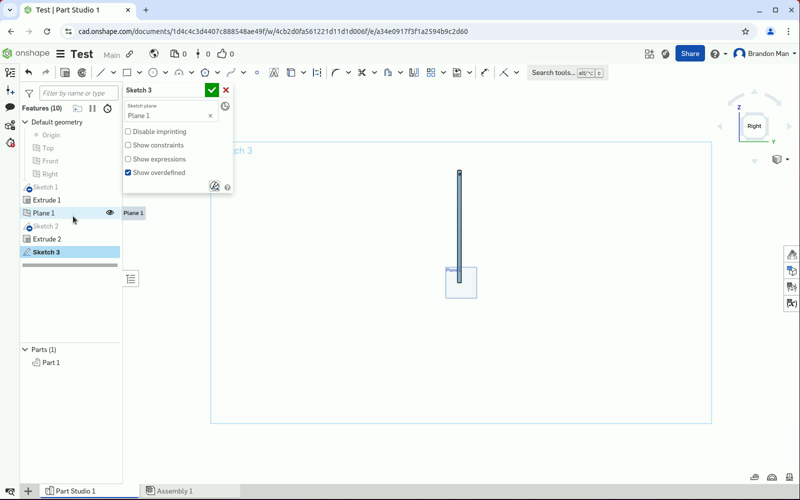
mouse_move(73, 352)
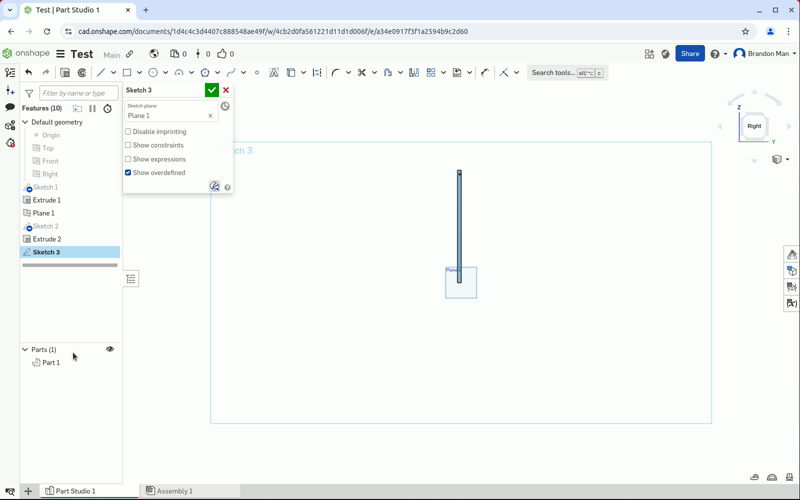
key(y)
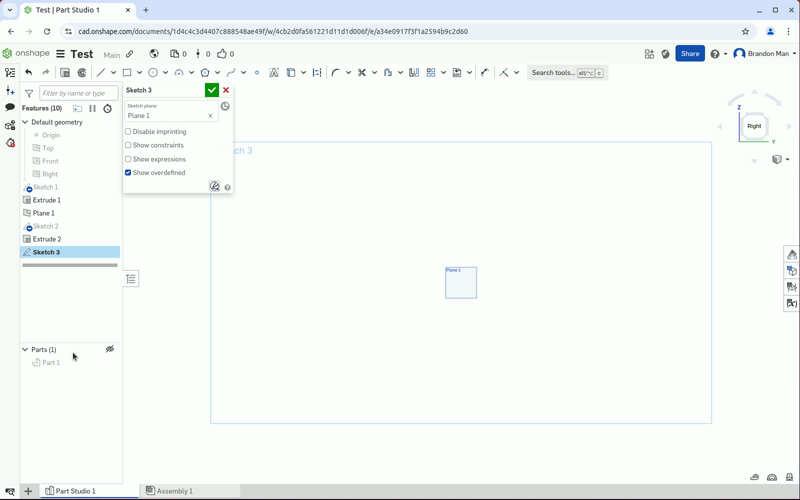
key(c)
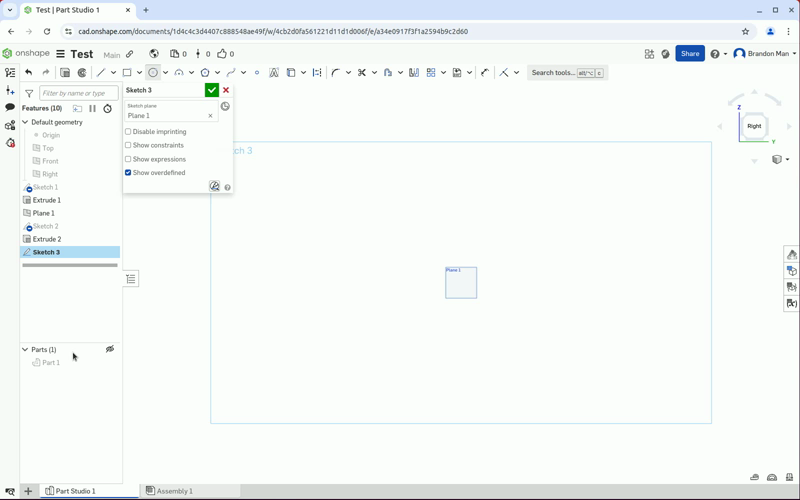
key_down(shift)
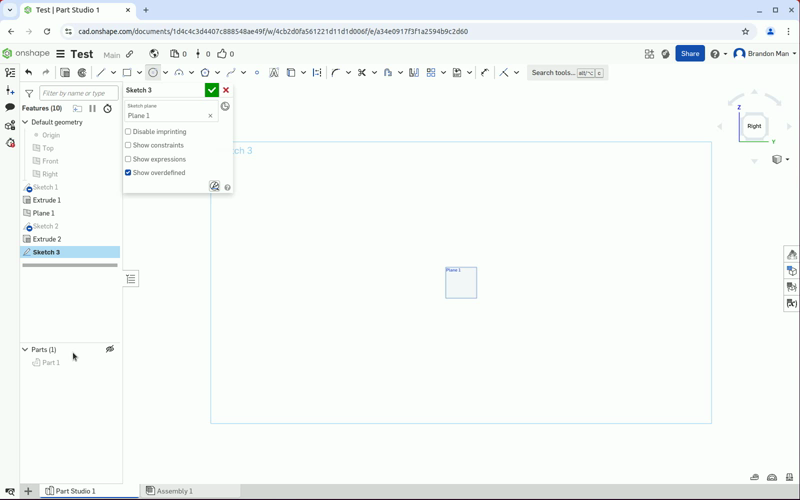
mouse_move(459, 182)
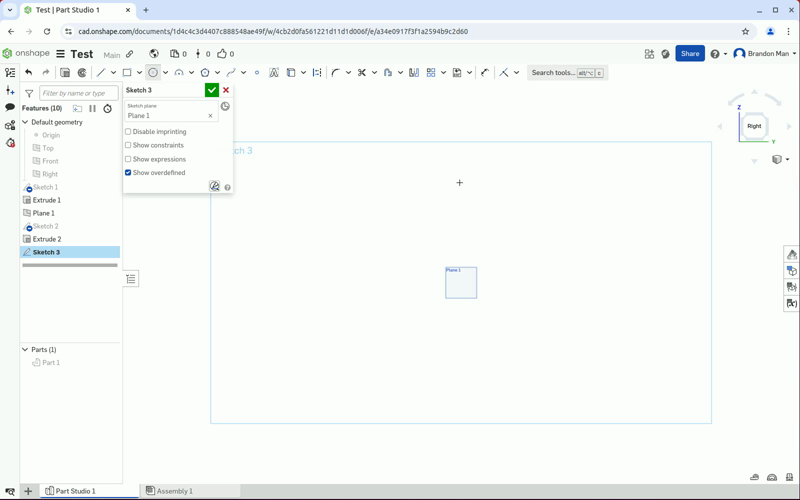
click(459, 182)
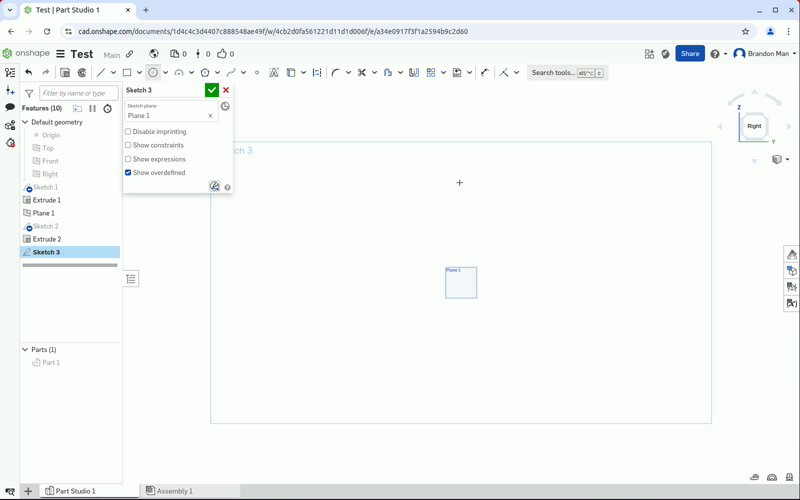
key_up(shift)
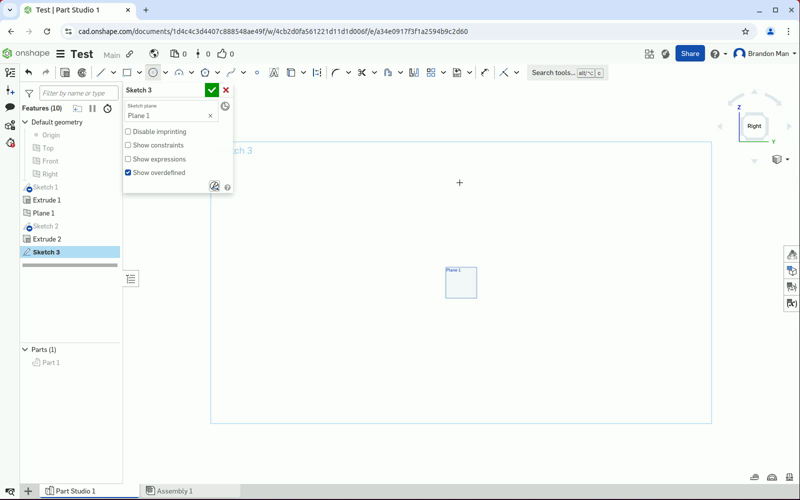
mouse_move(460, 182)
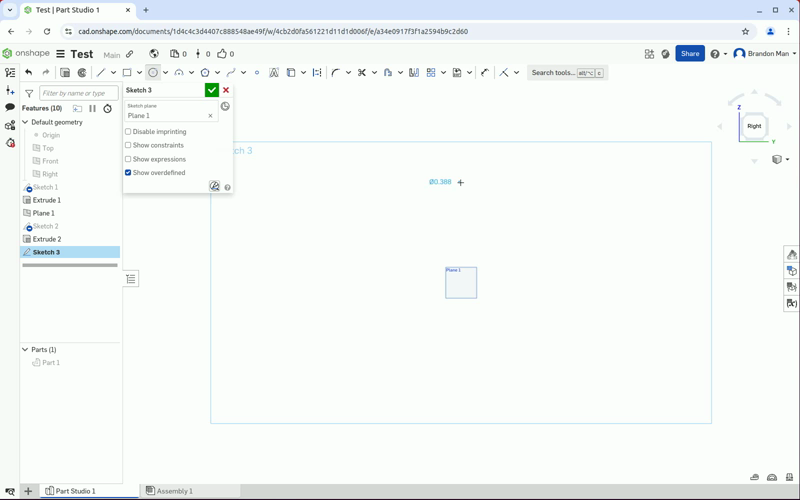
scroll(6)
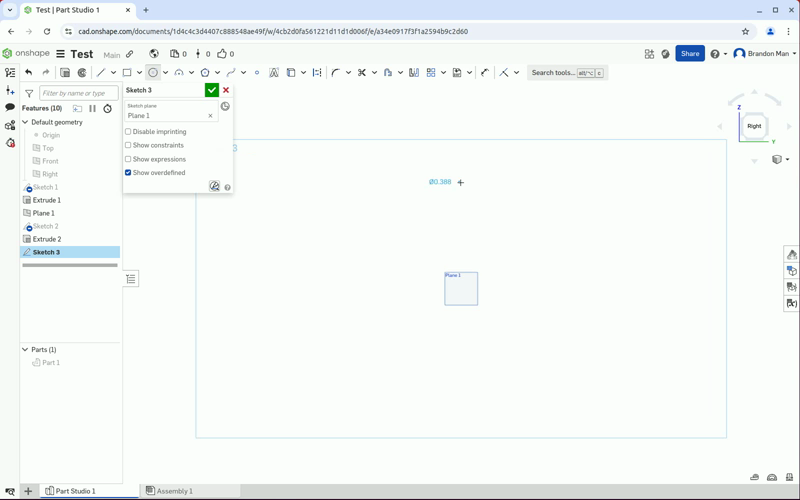
scroll(6)
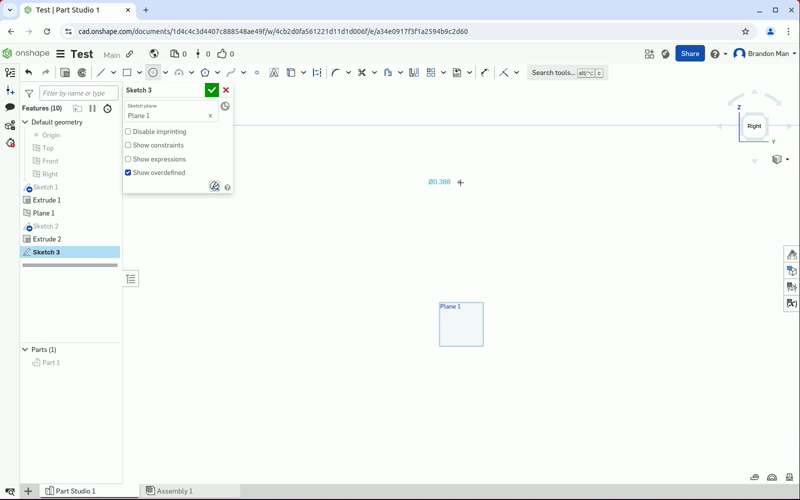
scroll(6)
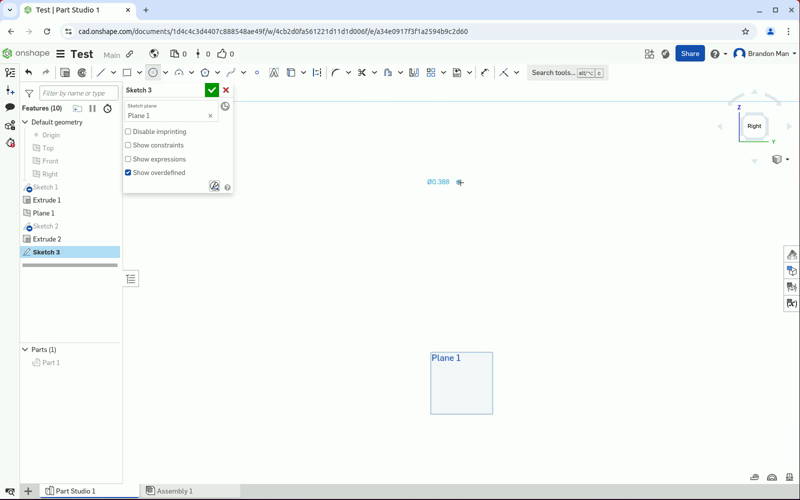
scroll(6)
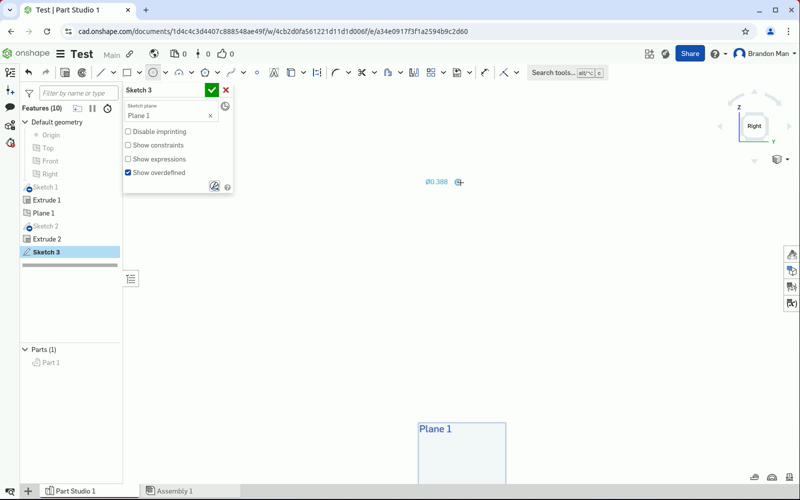
scroll(6)
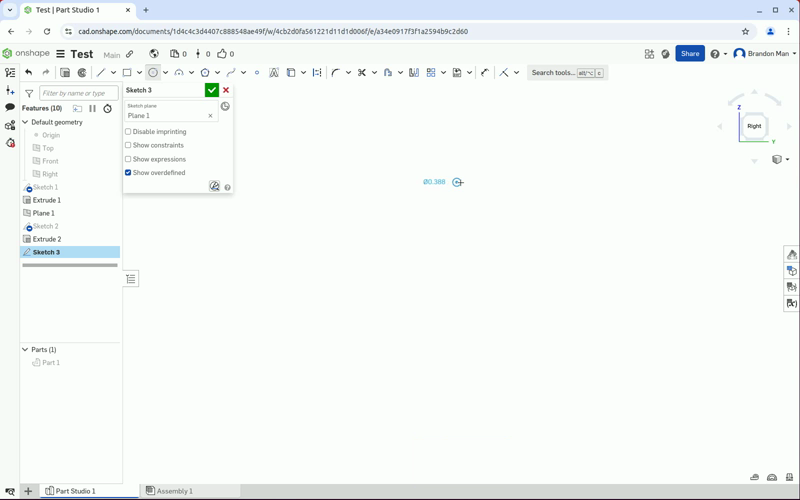
scroll(6)
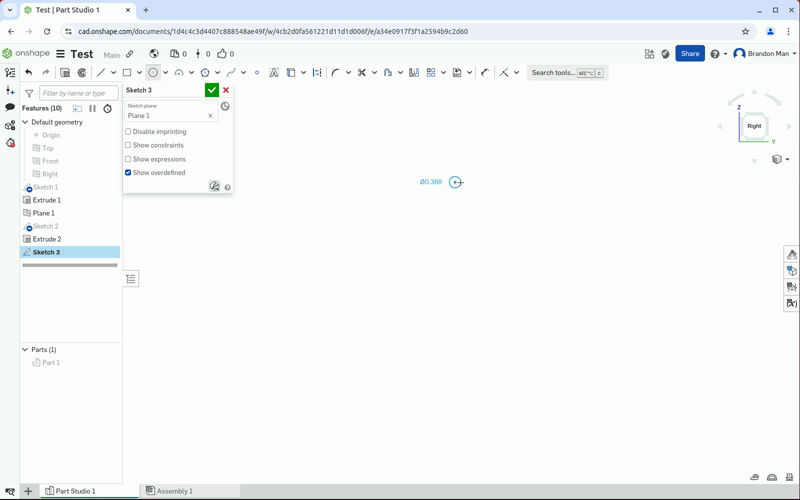
scroll(6)
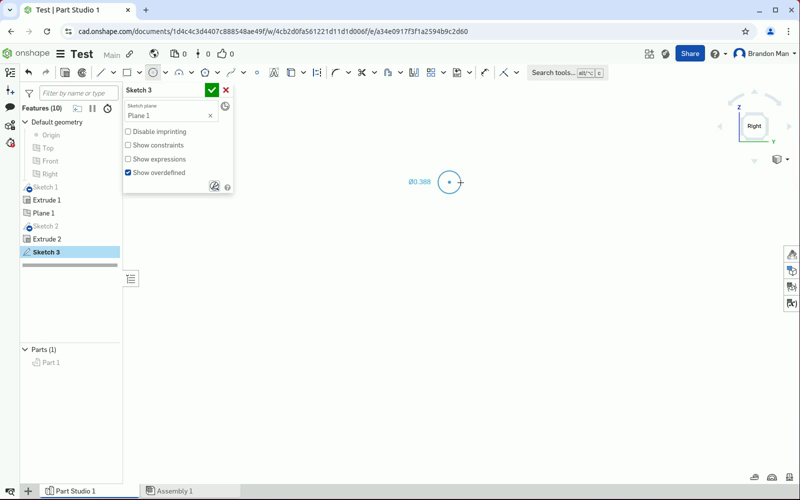
click(460, 182)
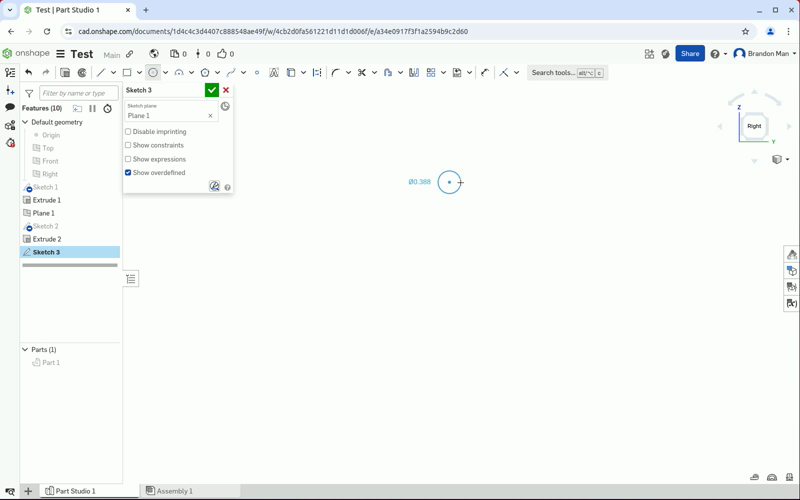
scroll(-6)
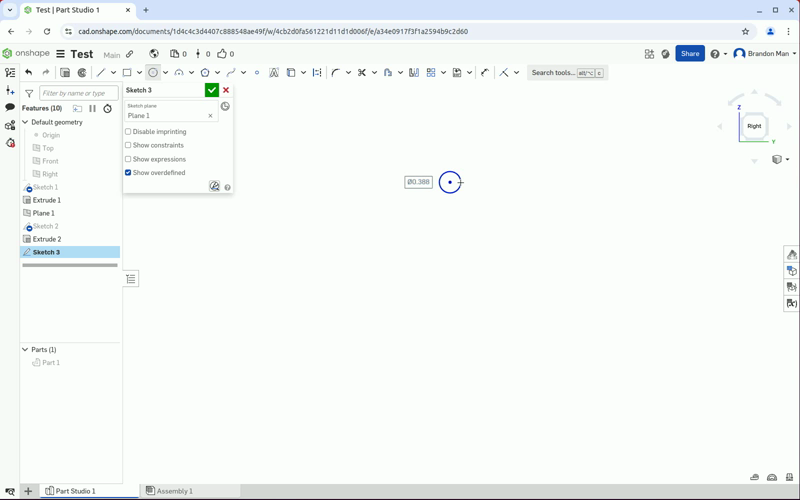
scroll(-6)
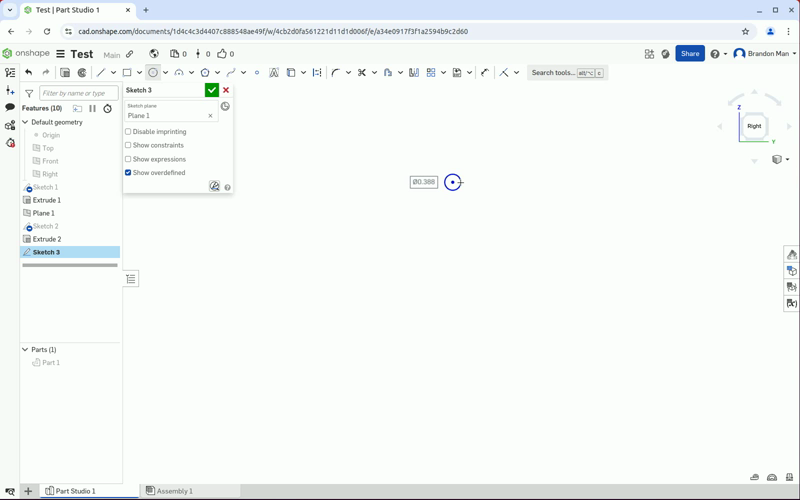
scroll(-6)
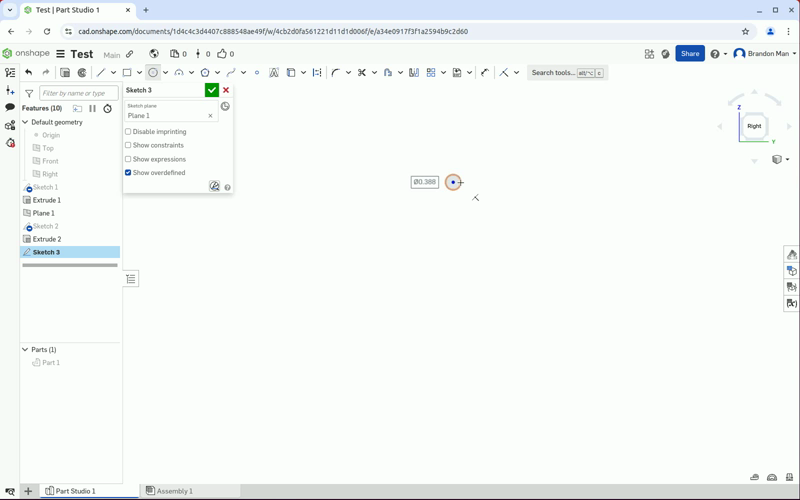
scroll(-6)
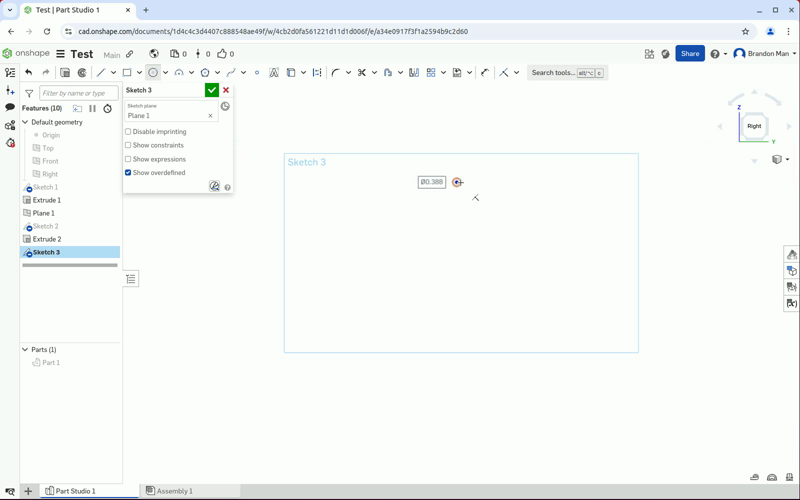
scroll(-6)
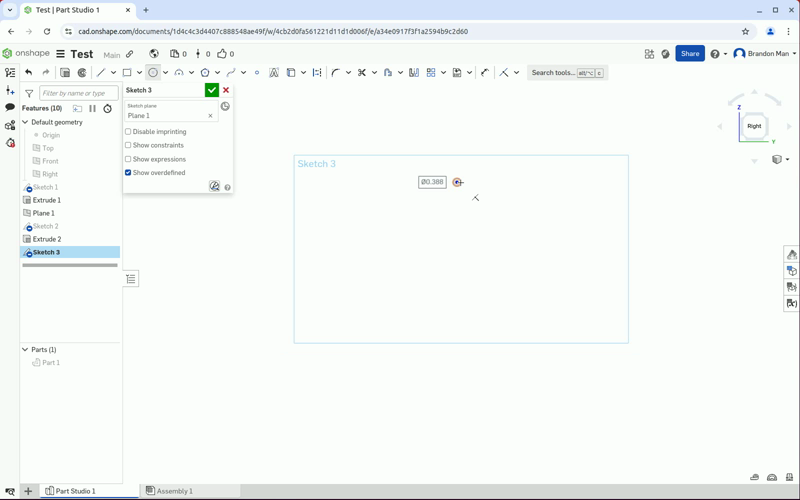
scroll(-6)
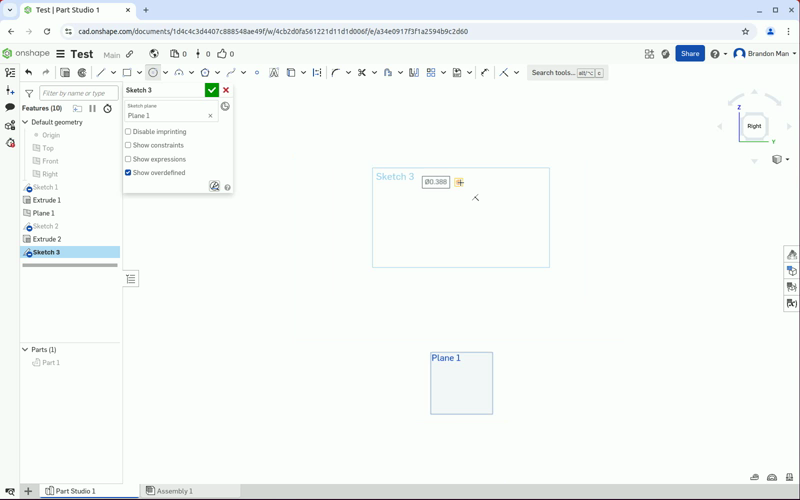
scroll(-6)
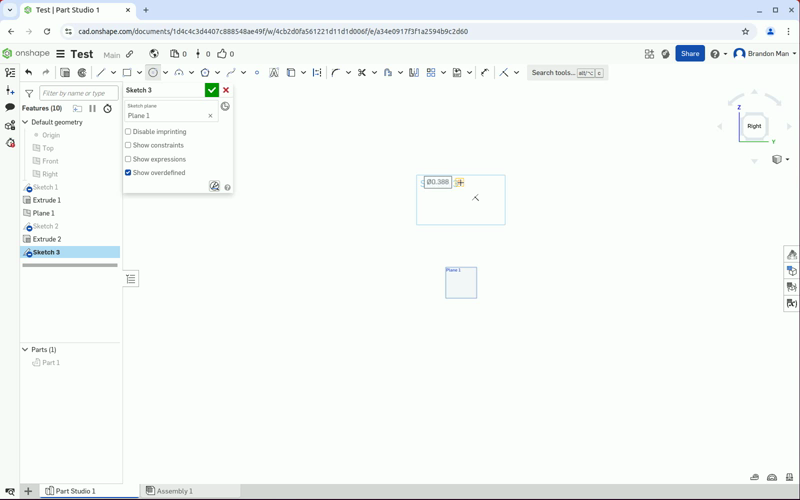
key(esc)
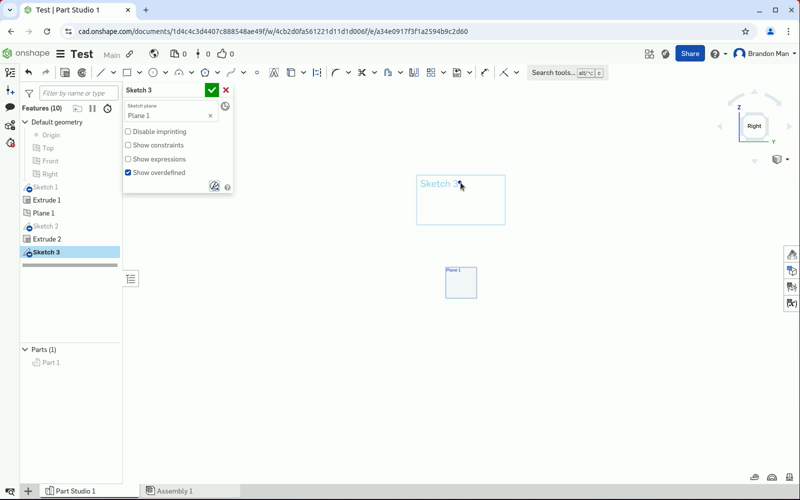
mouse_move(458, 182)
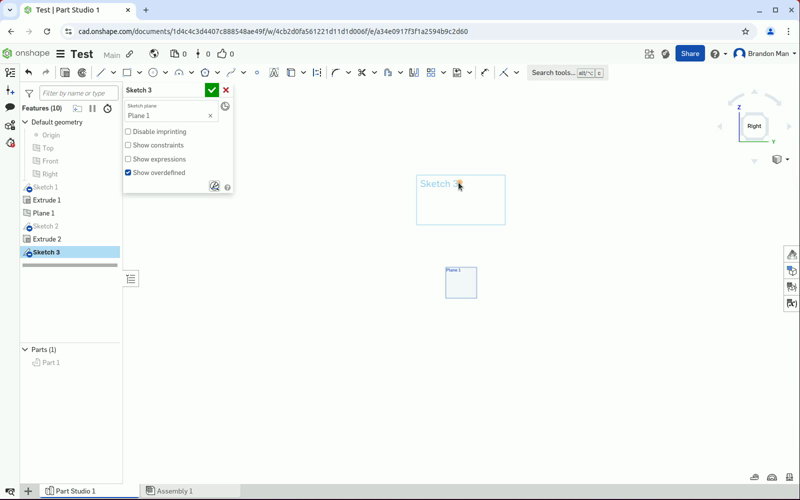
scroll(6)
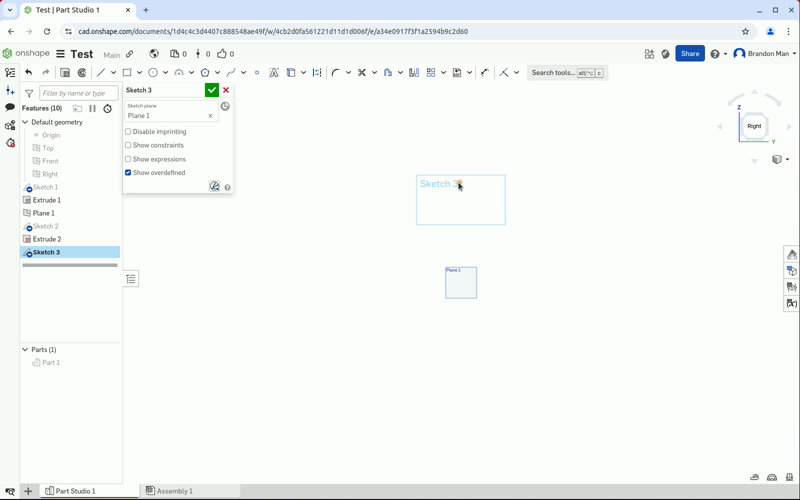
scroll(6)
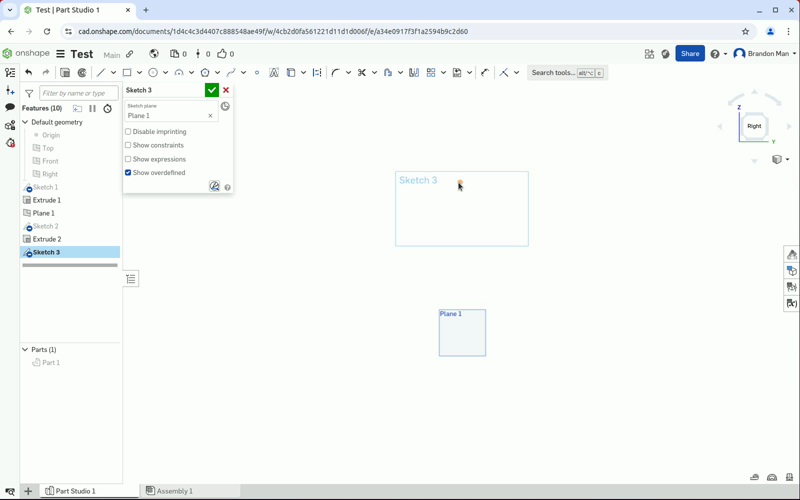
scroll(6)
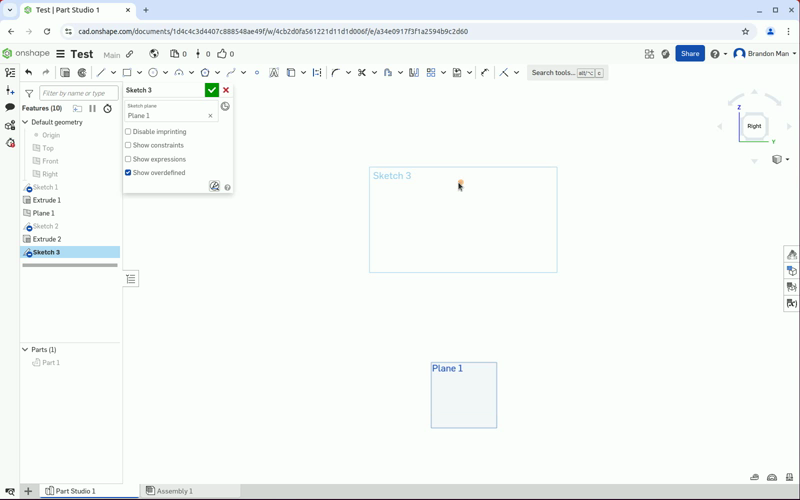
scroll(6)
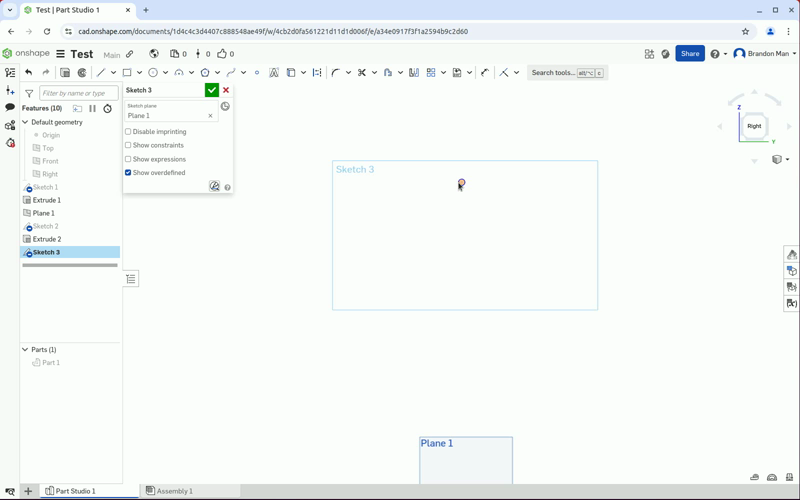
scroll(6)
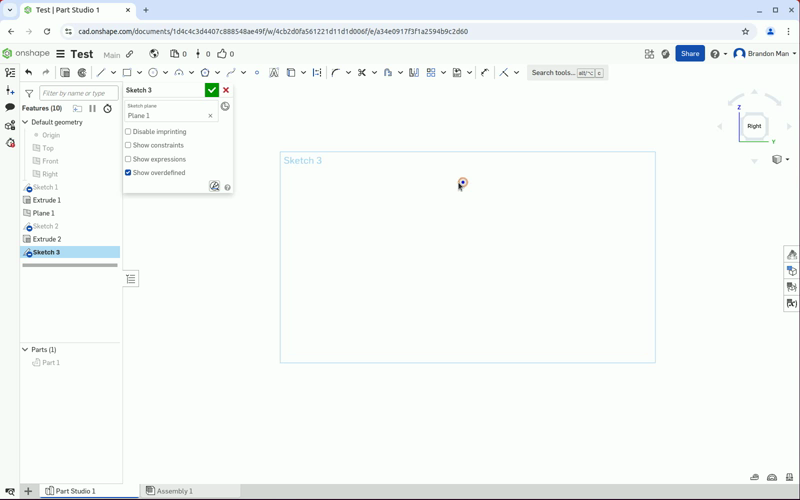
scroll(6)
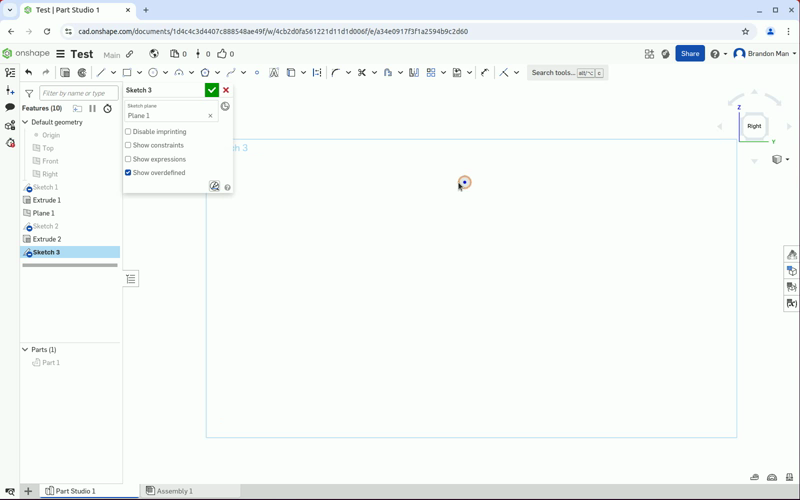
scroll(6)
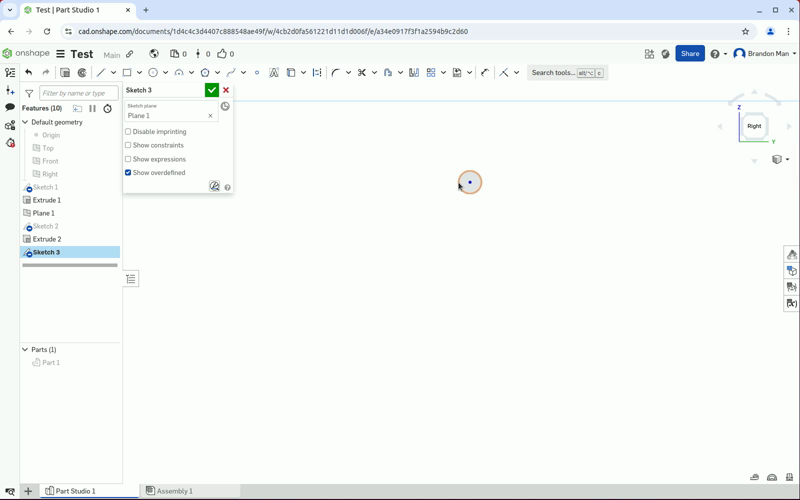
click(458, 182)
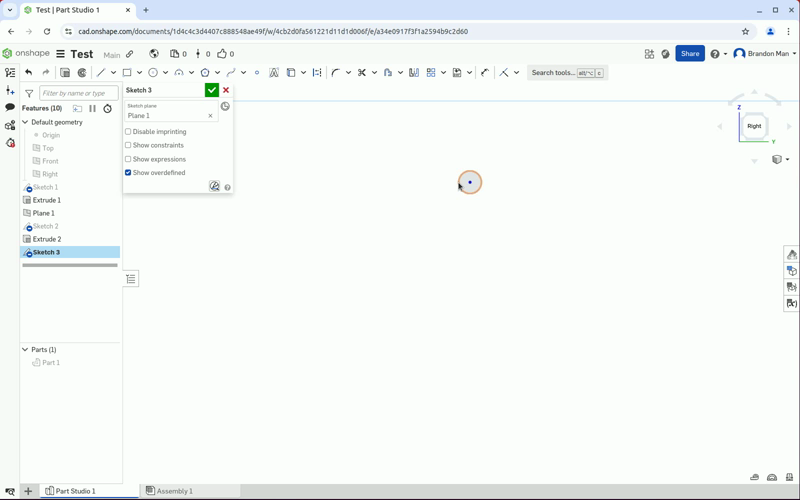
scroll(-6)
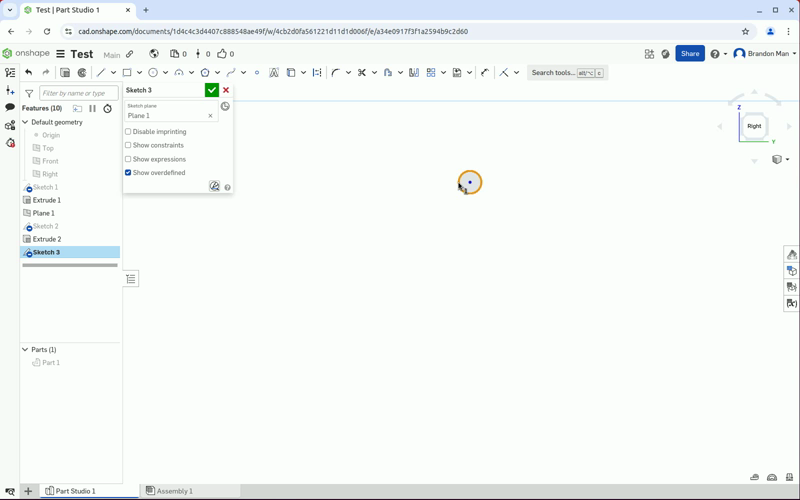
scroll(-6)
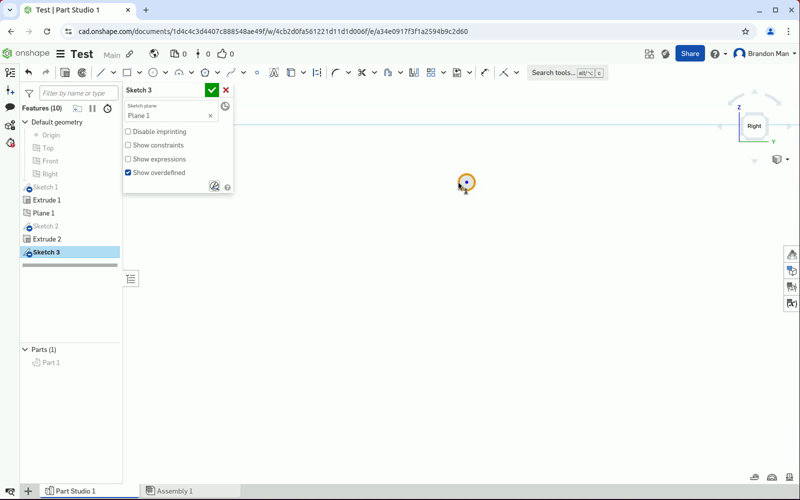
scroll(-6)
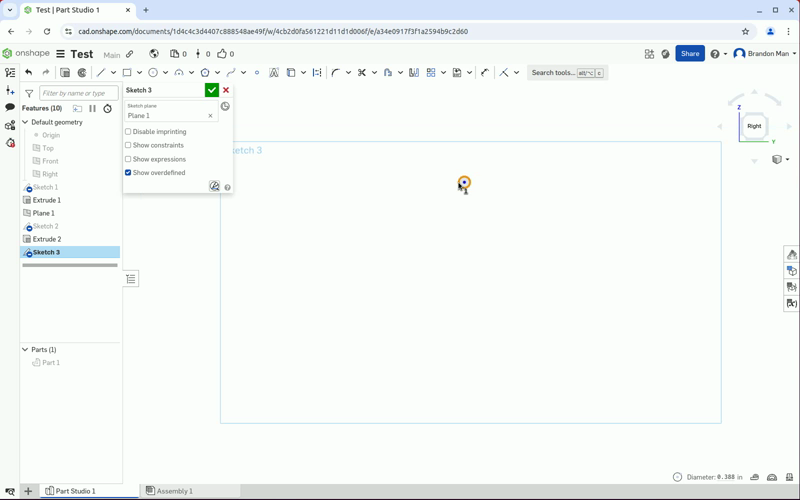
scroll(-6)
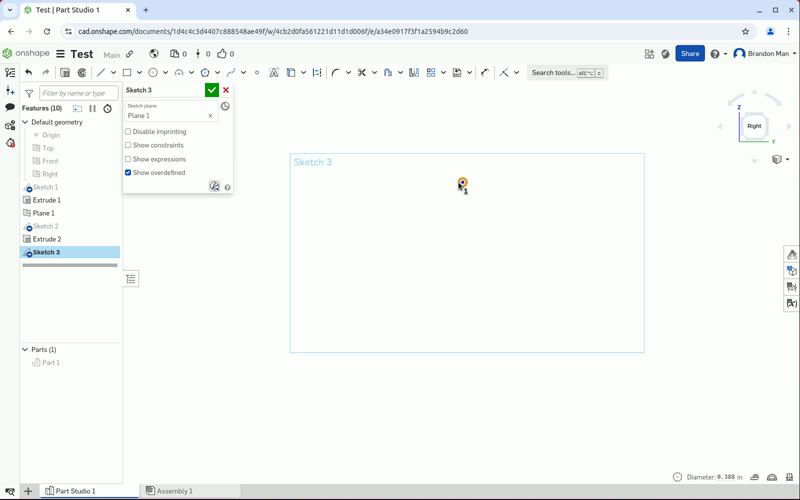
scroll(-6)
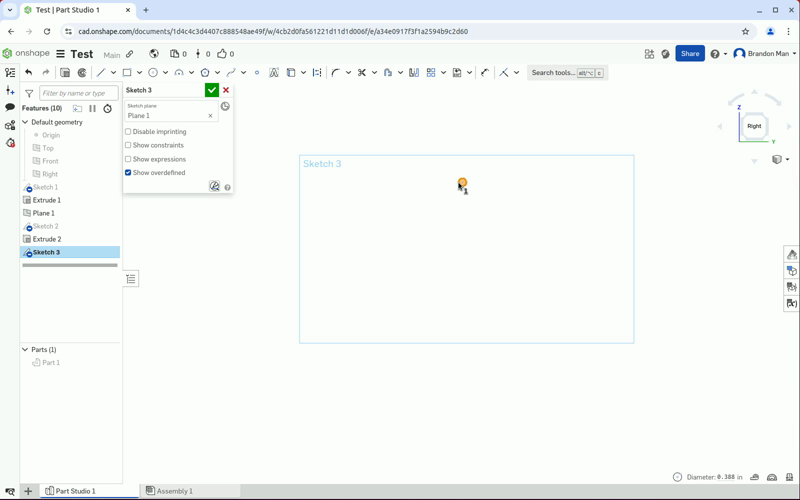
scroll(-6)
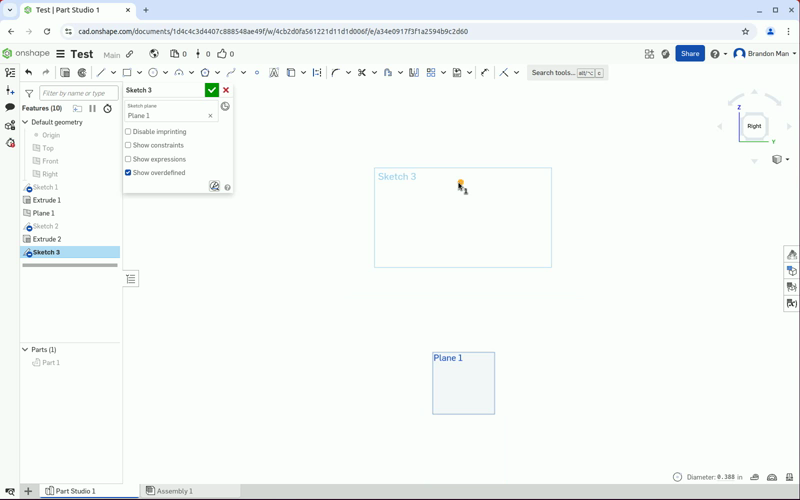
scroll(-6)
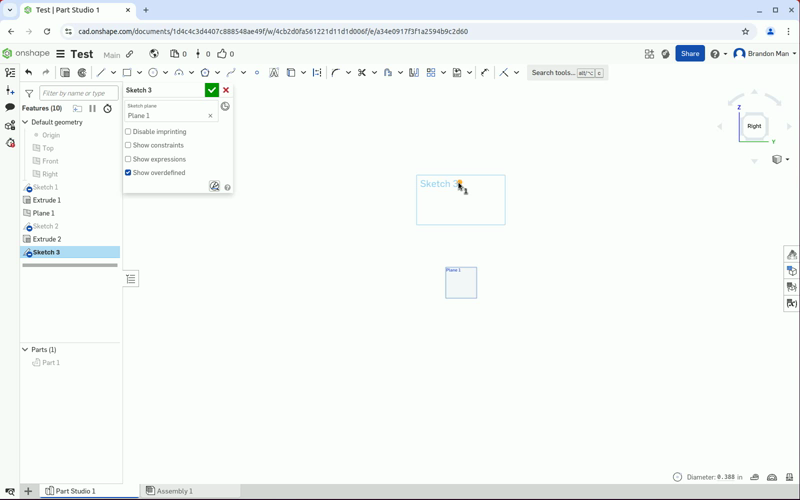
mouse_move(73, 352)
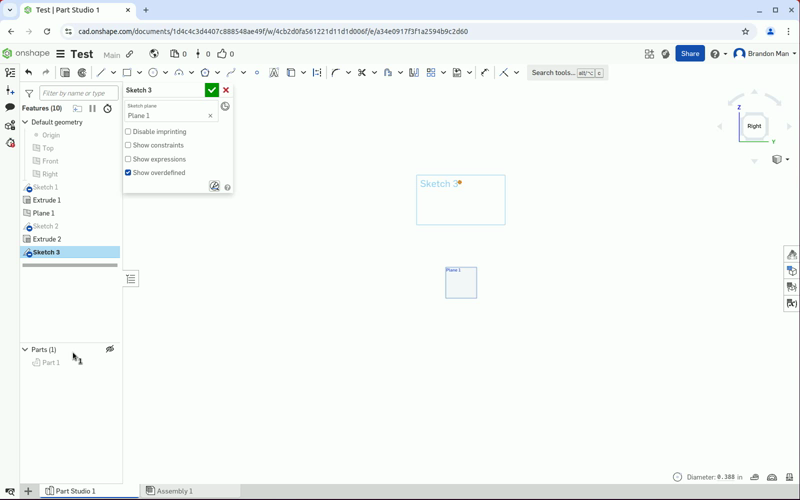
key(shift+y)
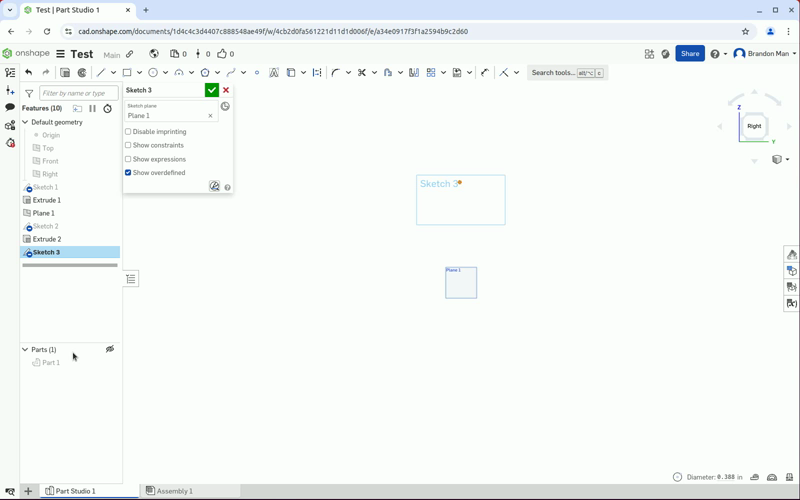
key(shift+e)
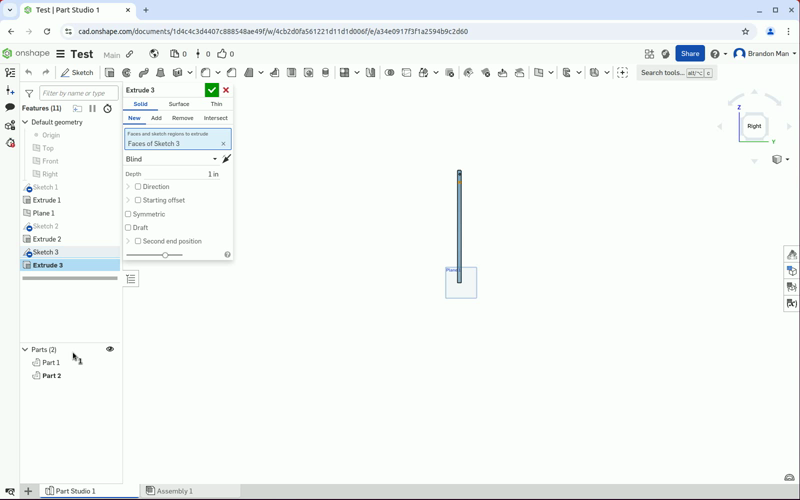
mouse_move(143, 106)
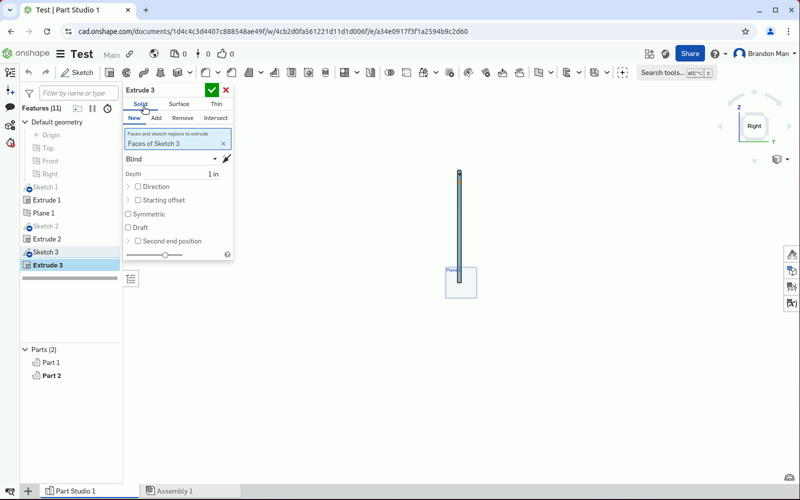
click(143, 106)
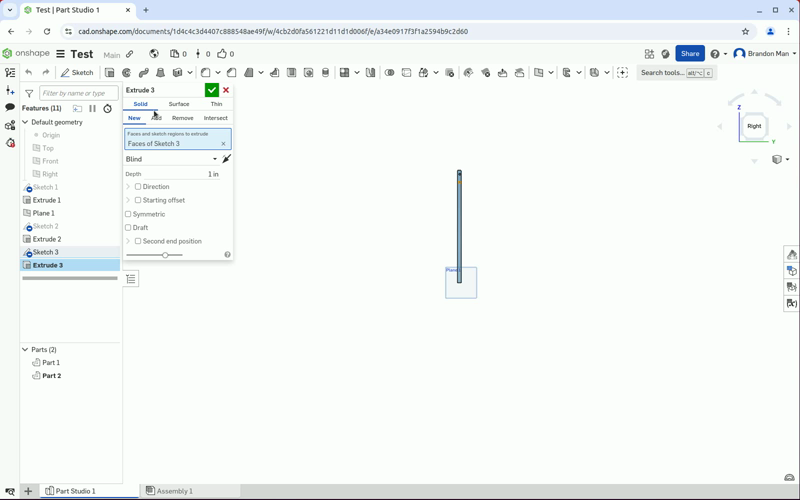
mouse_move(186, 120)
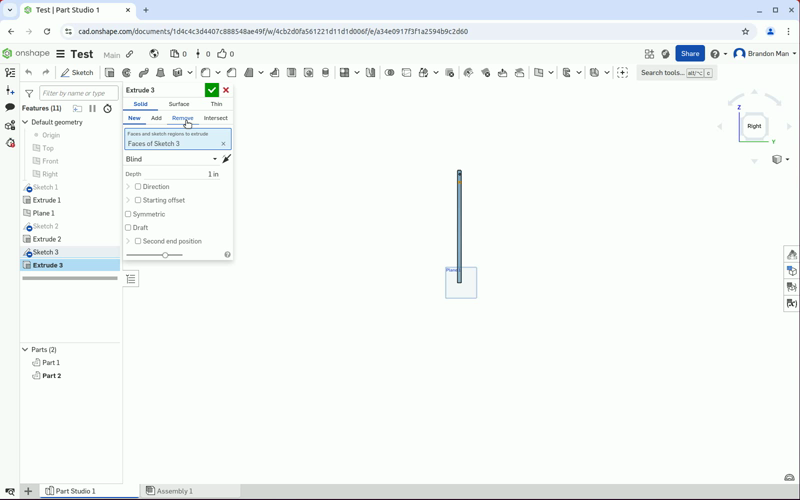
click(186, 120)
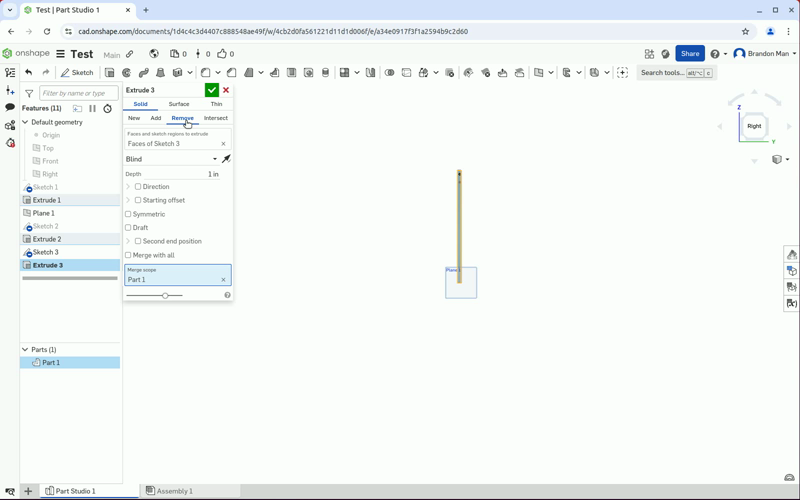
key(tab, 4)
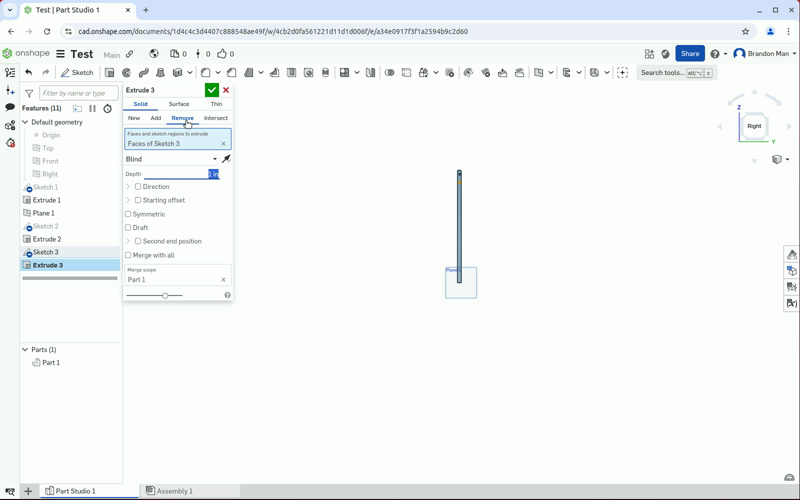
text(0.722)
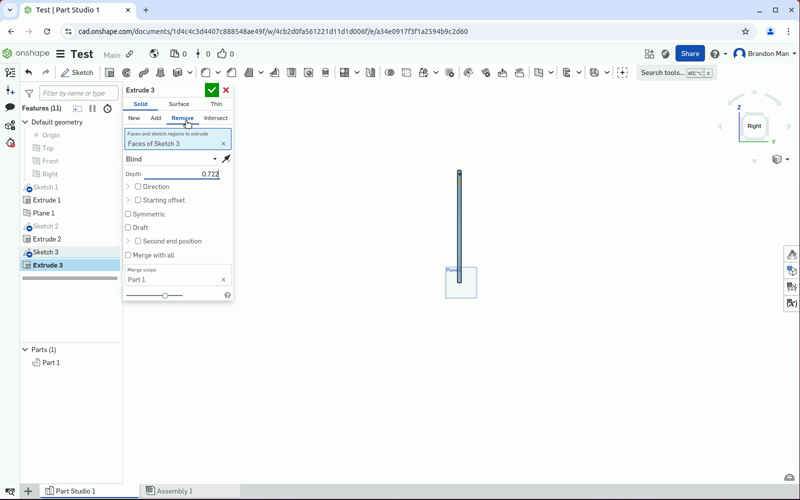
key(tab, 6)
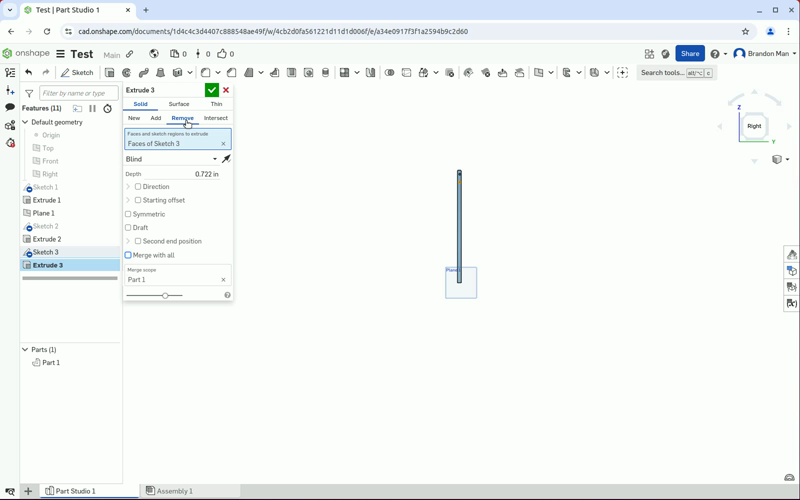
key(space)
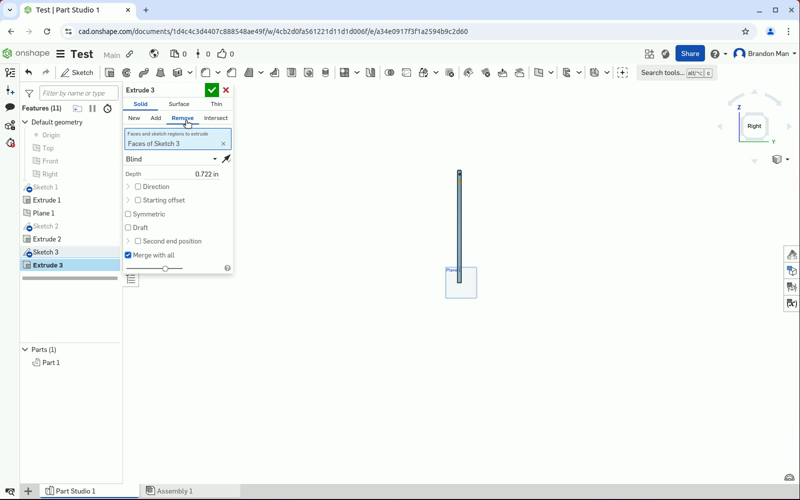
key(enter)
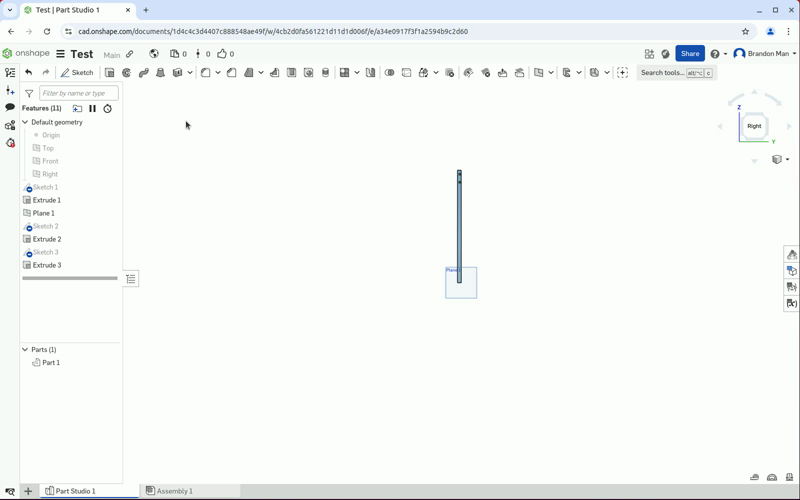
key(shift+h)
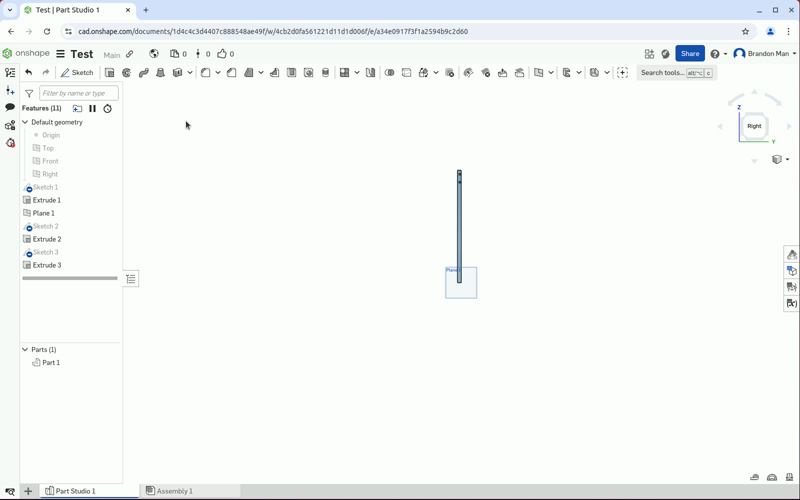
key(shift+h)
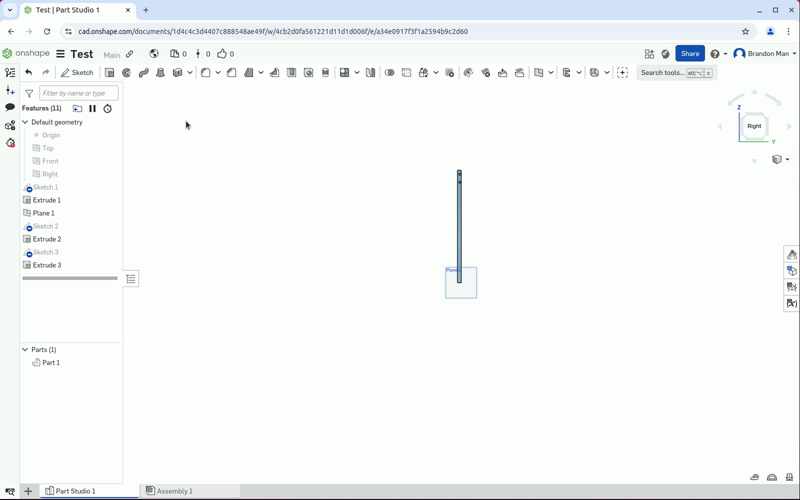
mouse_move(73, 189)
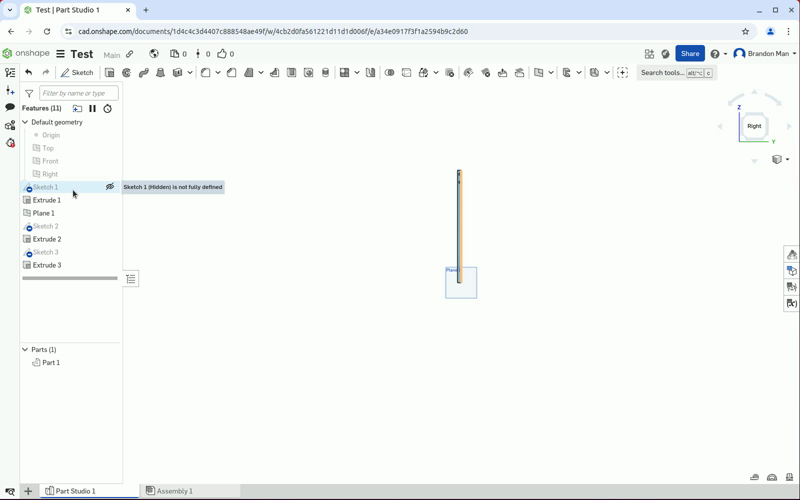
click(73, 189)
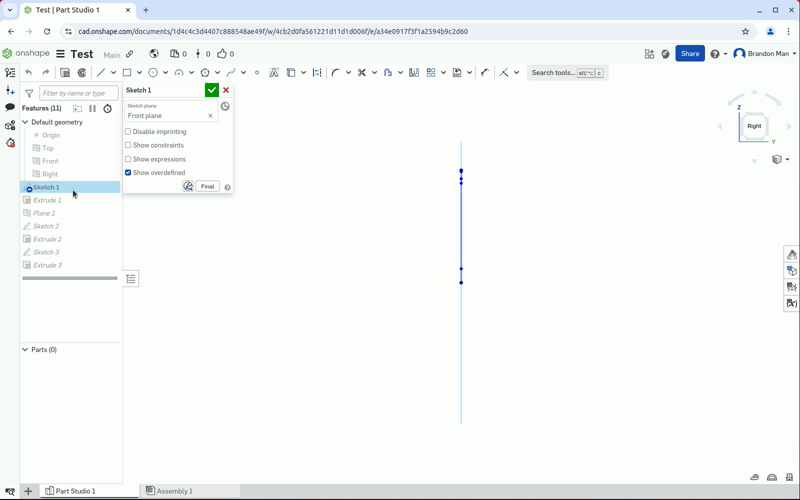
mouse_move(229, 92)
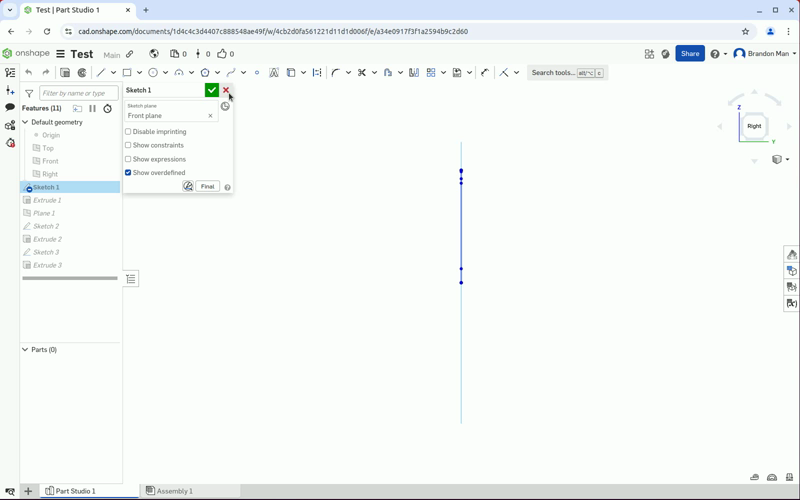
click(229, 92)
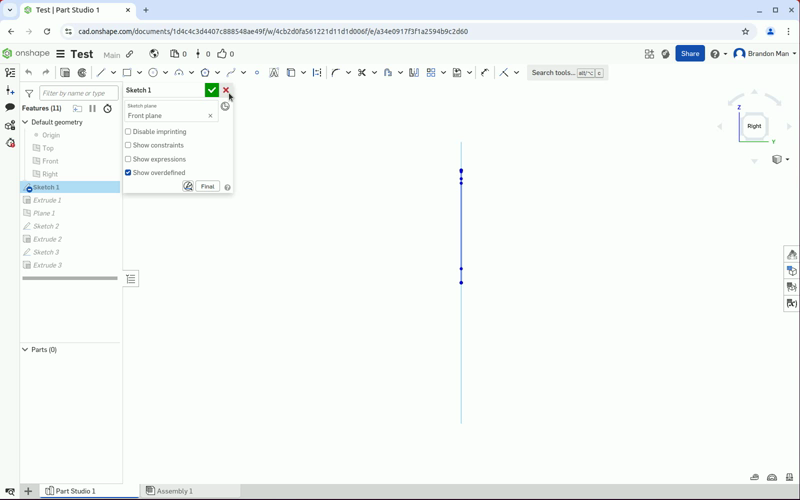
key(shift+s)
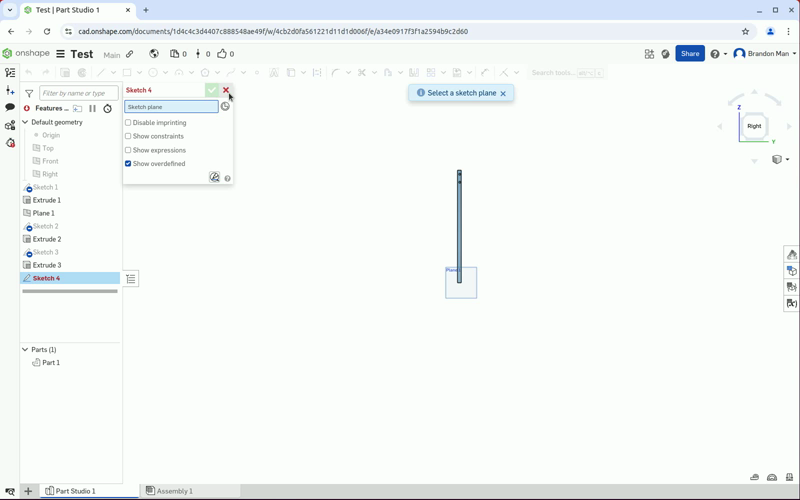
mouse_move(73, 215)
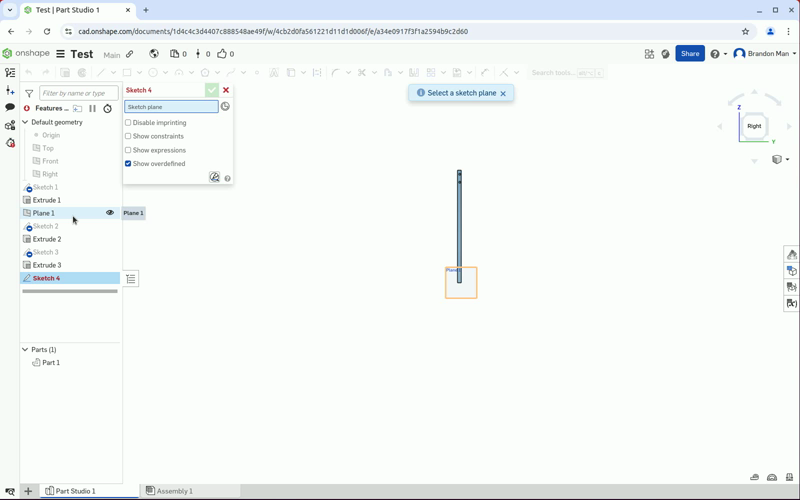
click(73, 215)
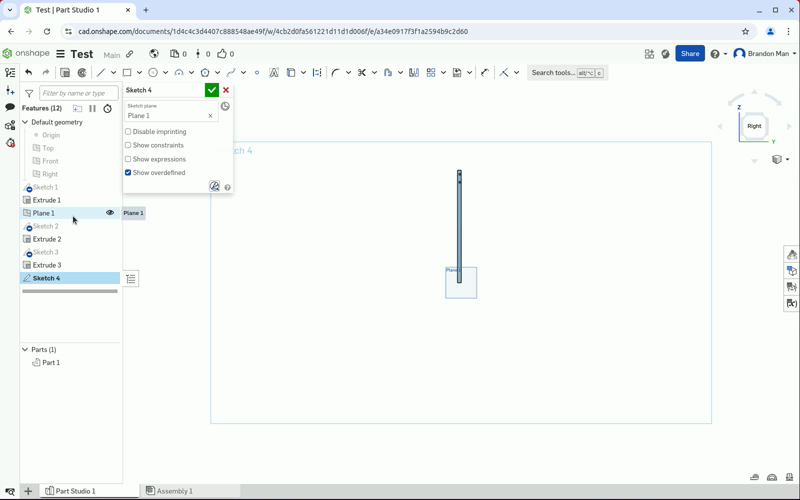
mouse_move(73, 352)
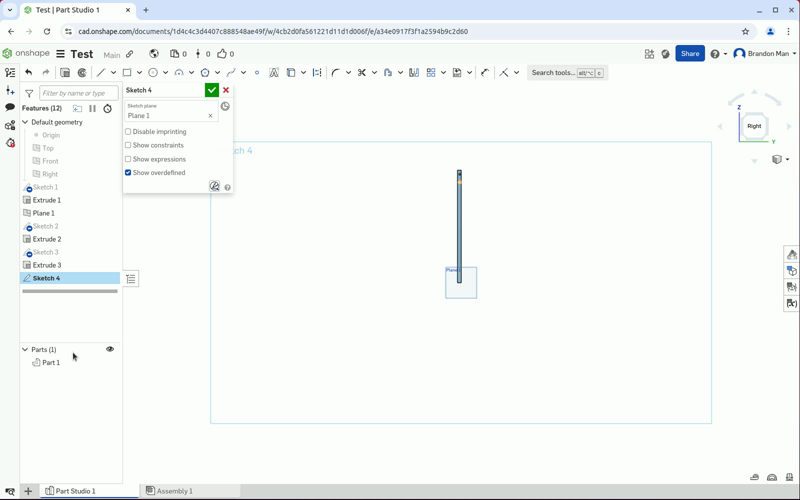
key(y)
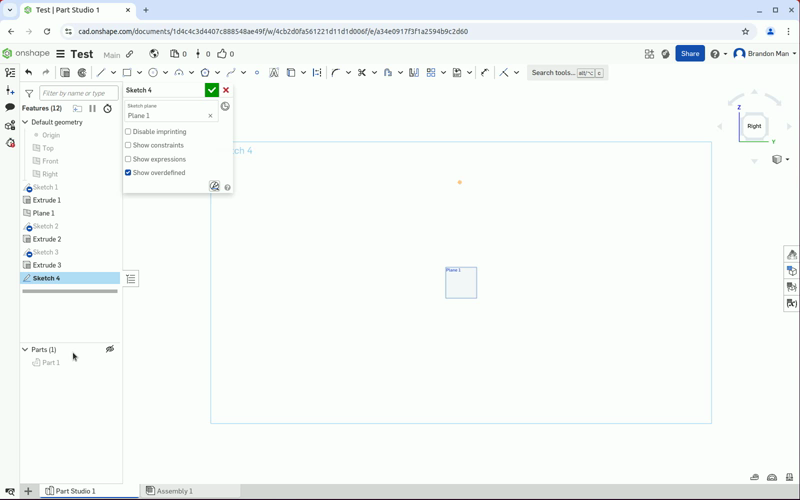
key(c)
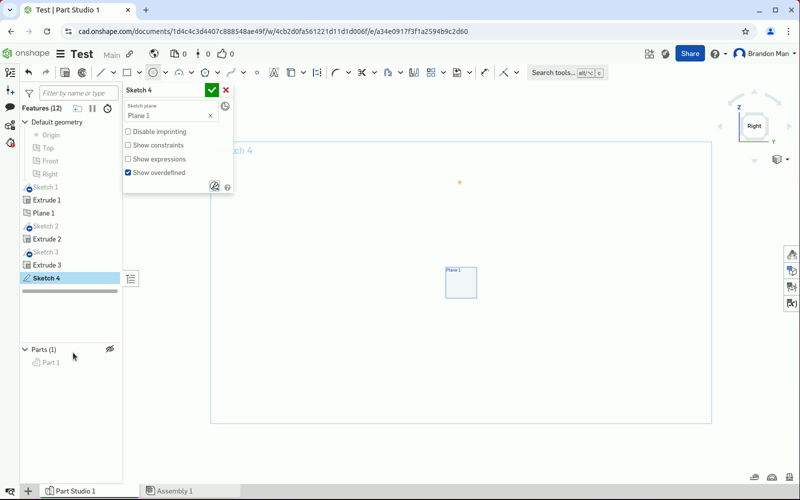
key_down(shift)
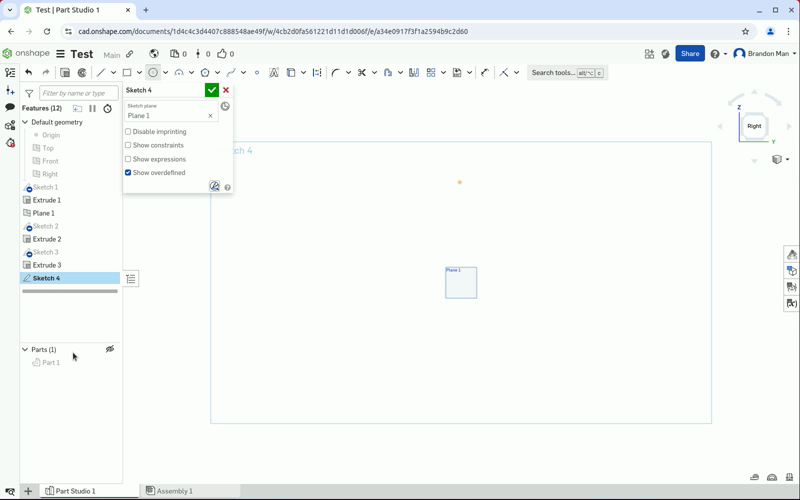
mouse_move(459, 186)
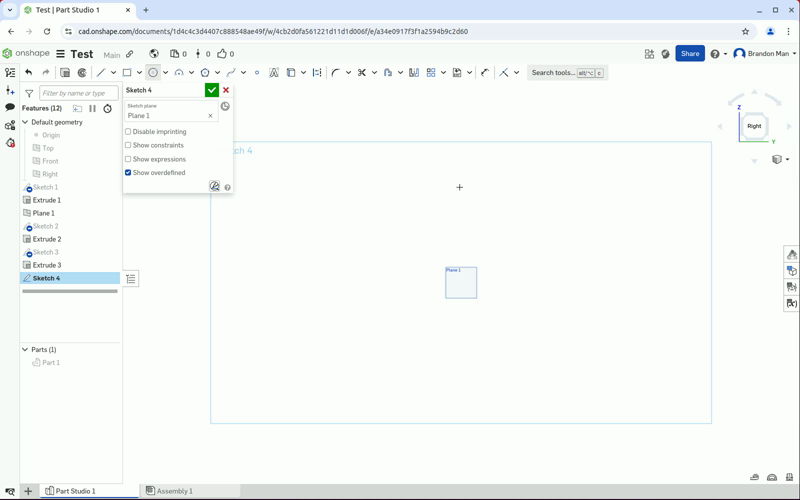
click(459, 186)
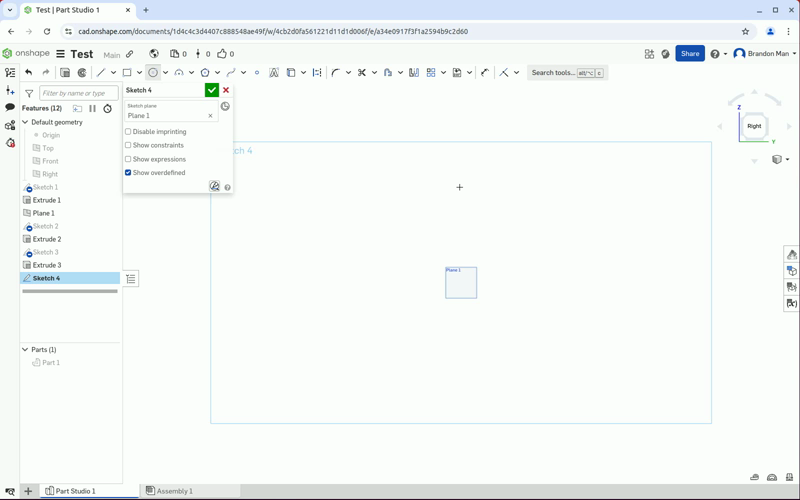
key_up(shift)
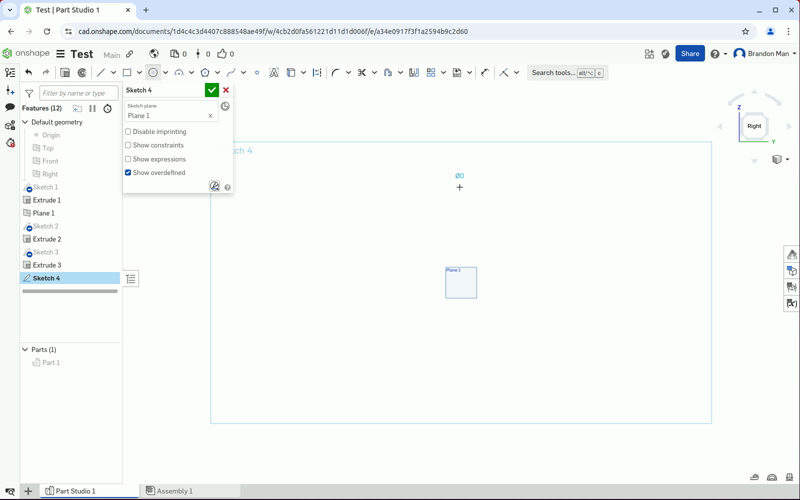
mouse_move(460, 186)
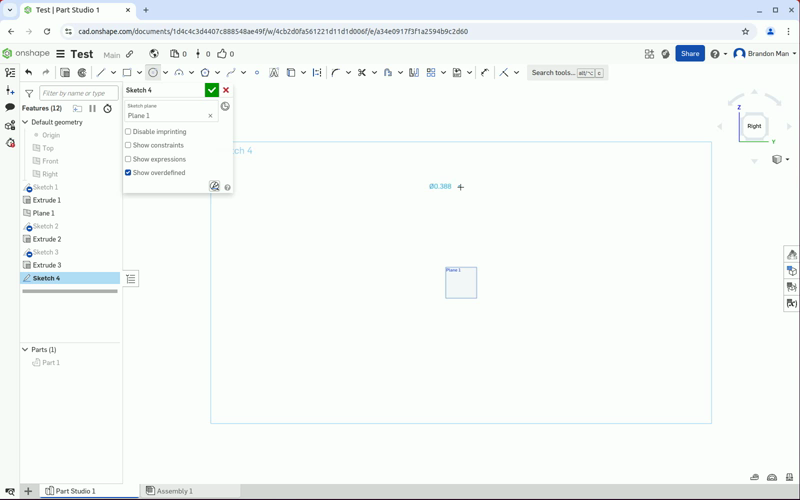
scroll(6)
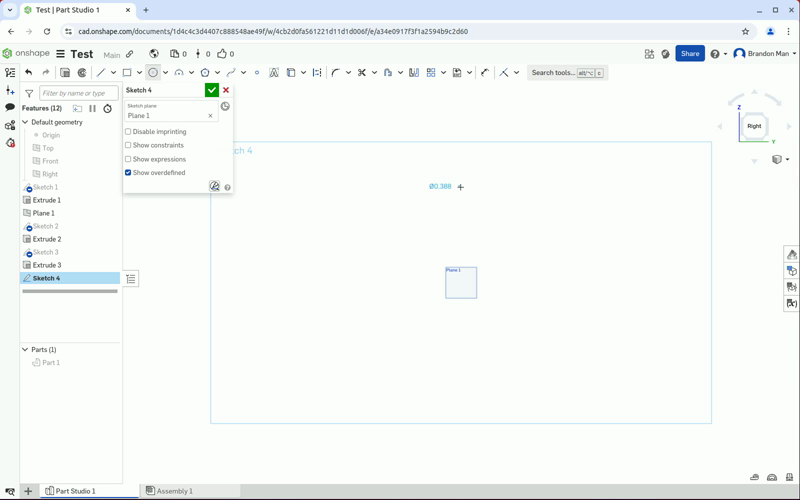
scroll(6)
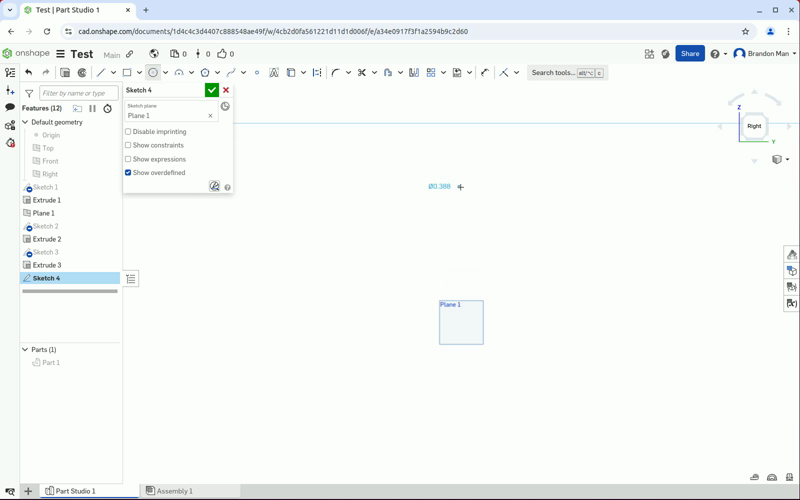
scroll(6)
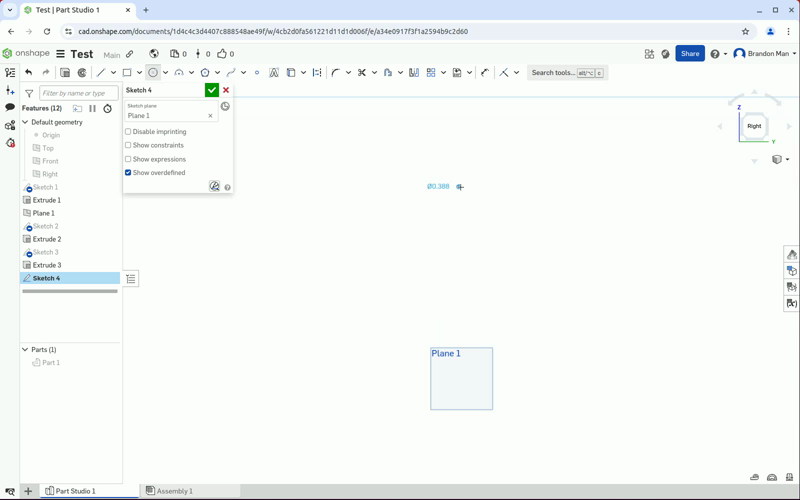
scroll(6)
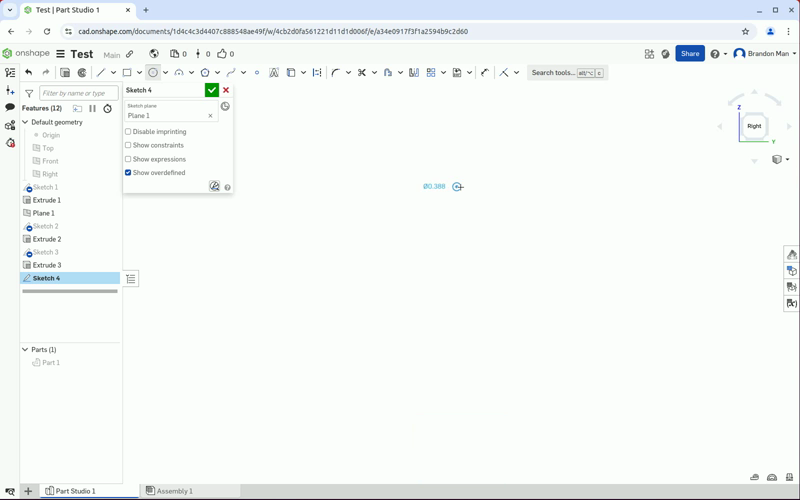
scroll(6)
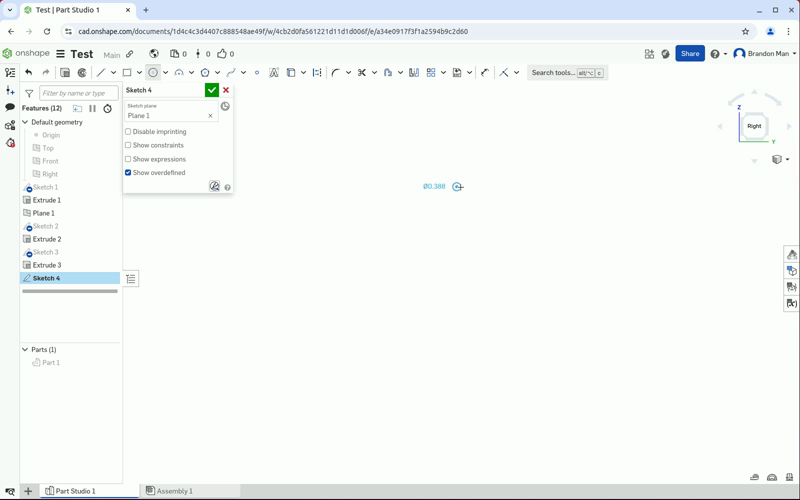
scroll(6)
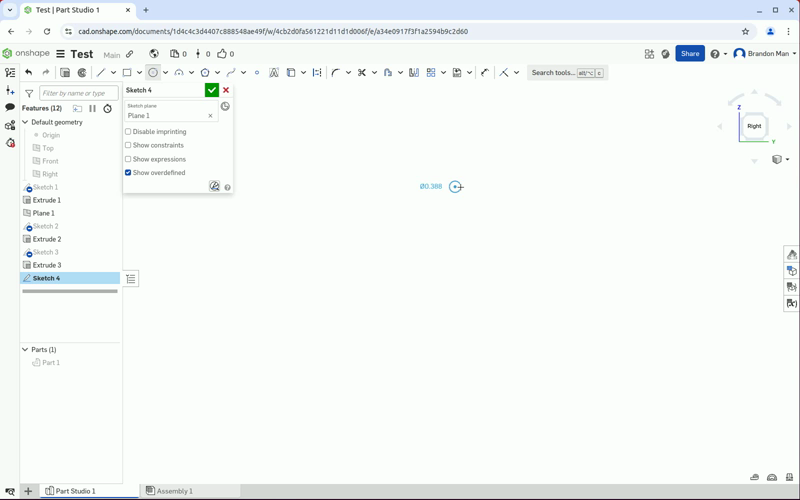
scroll(6)
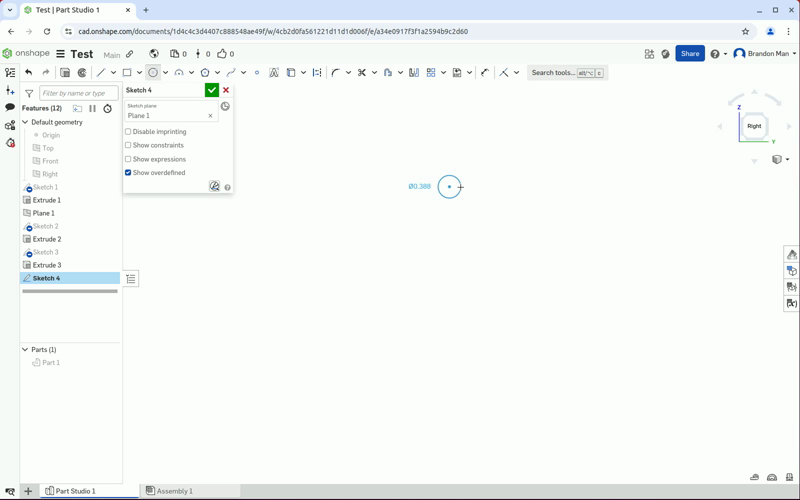
click(460, 186)
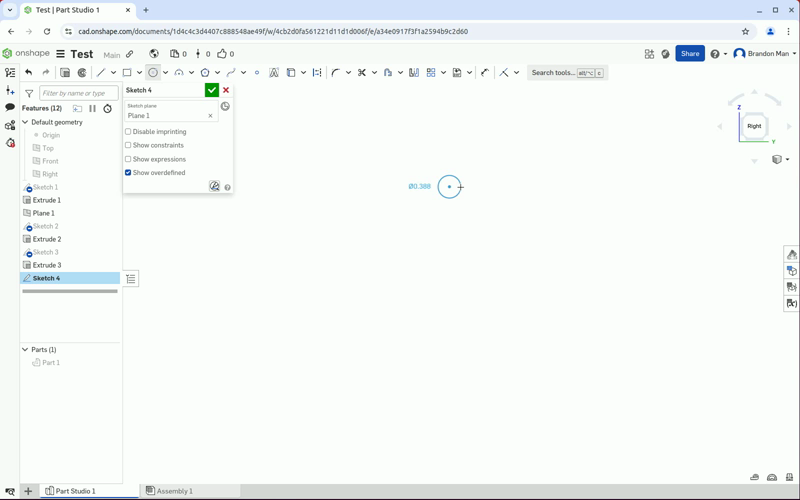
scroll(-6)
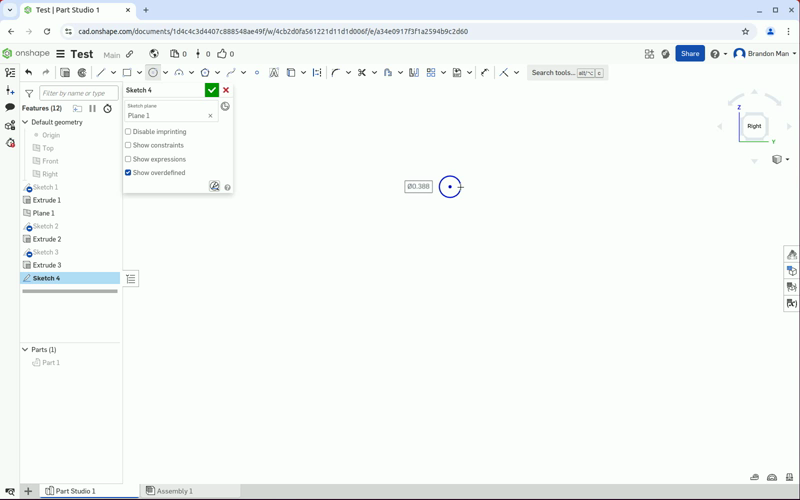
scroll(-6)
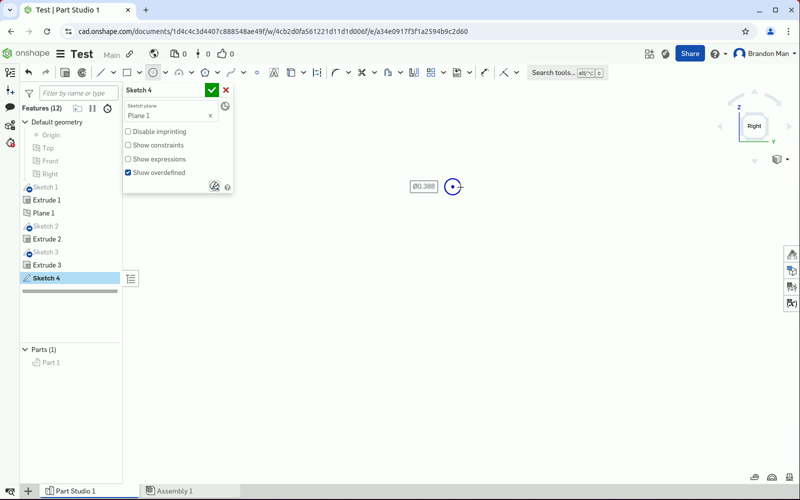
scroll(-6)
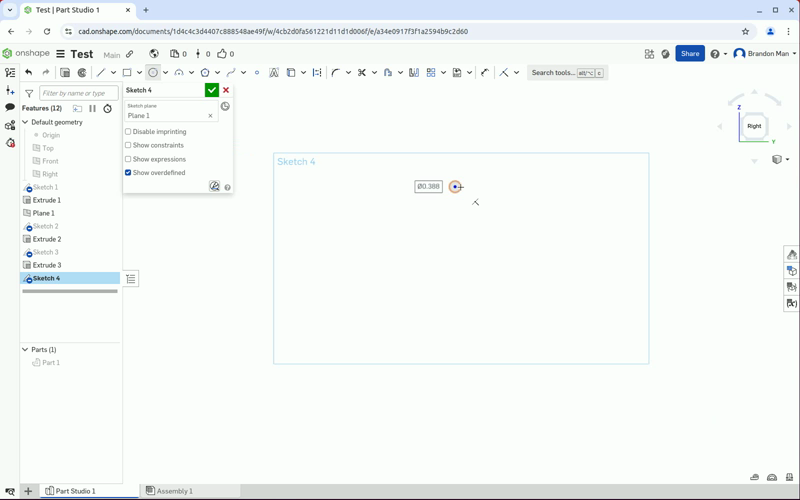
scroll(-6)
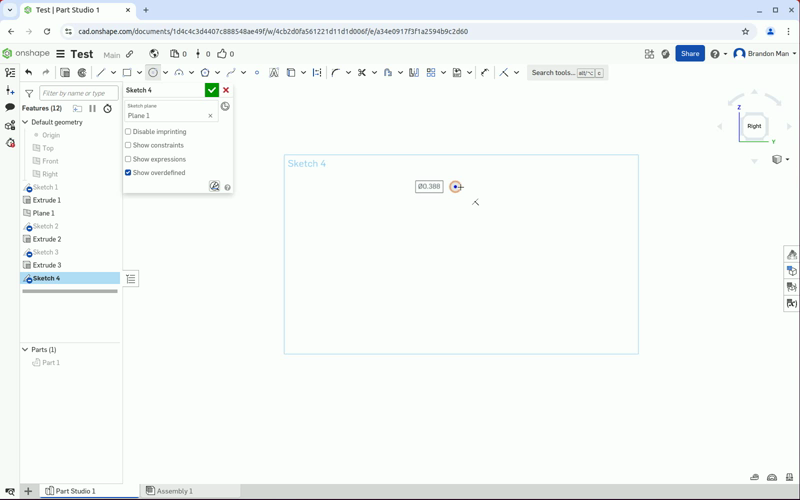
scroll(-6)
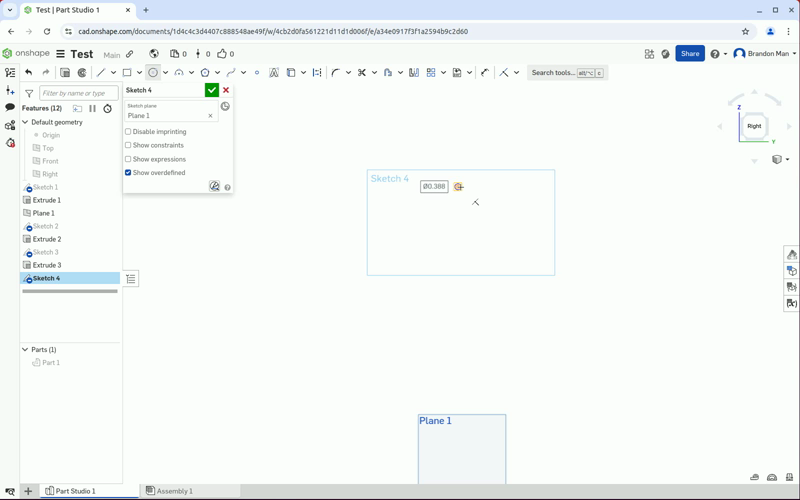
scroll(-6)
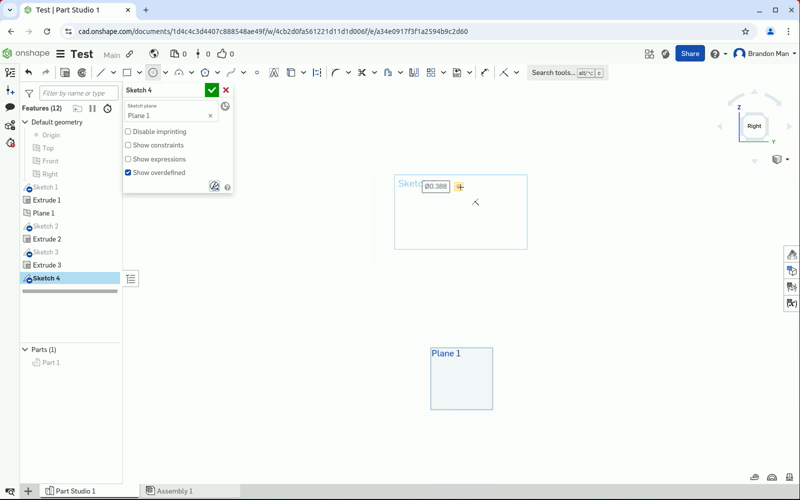
scroll(-6)
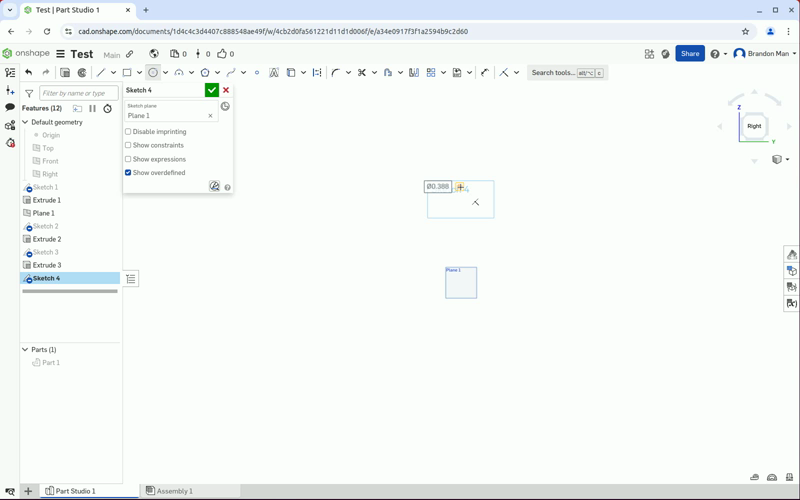
key(esc)
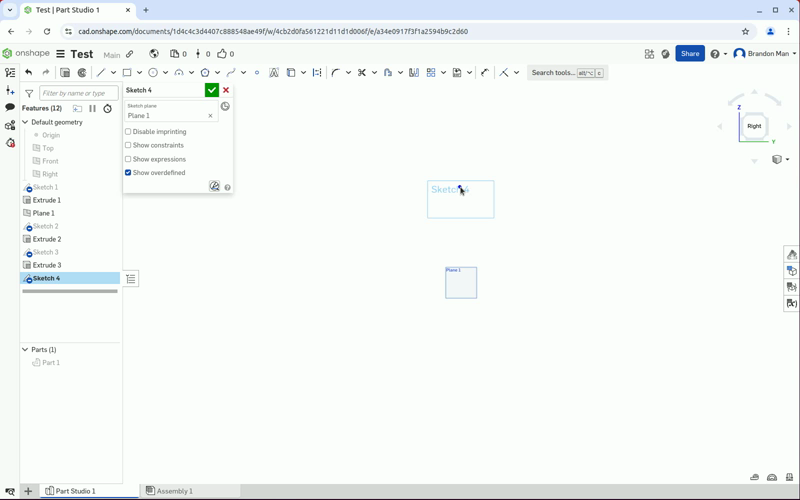
mouse_move(460, 185)
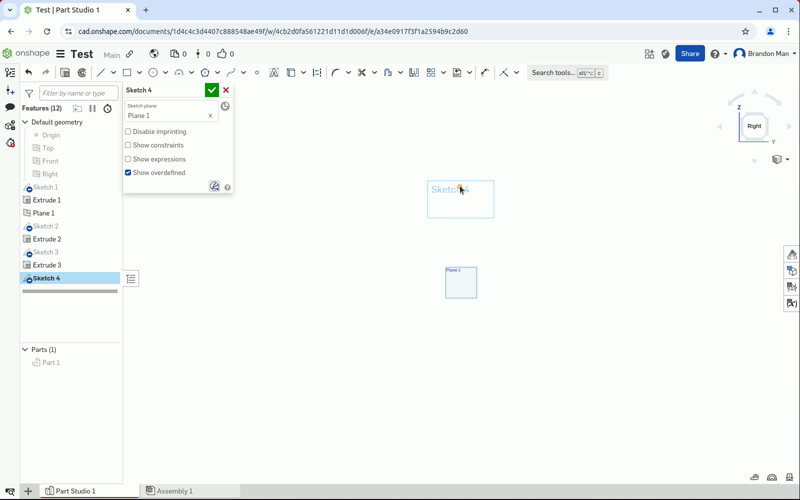
scroll(6)
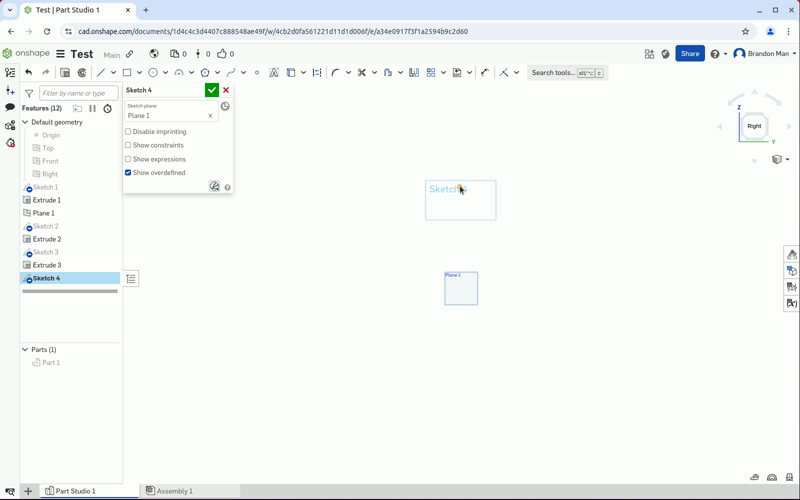
scroll(6)
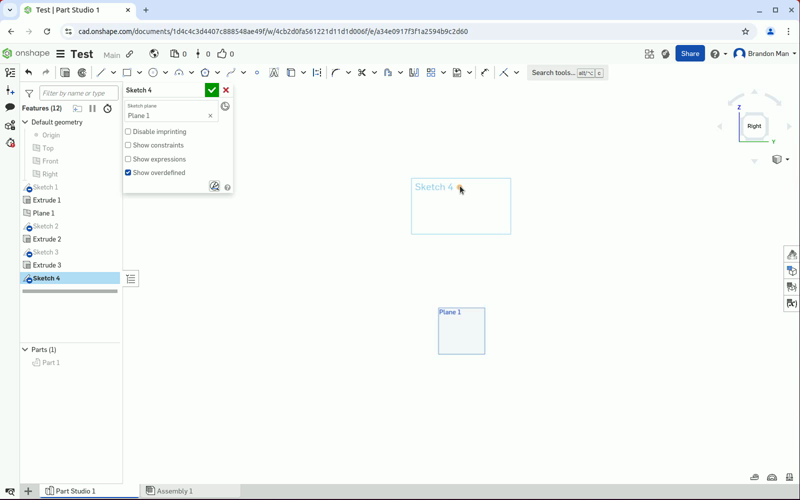
scroll(6)
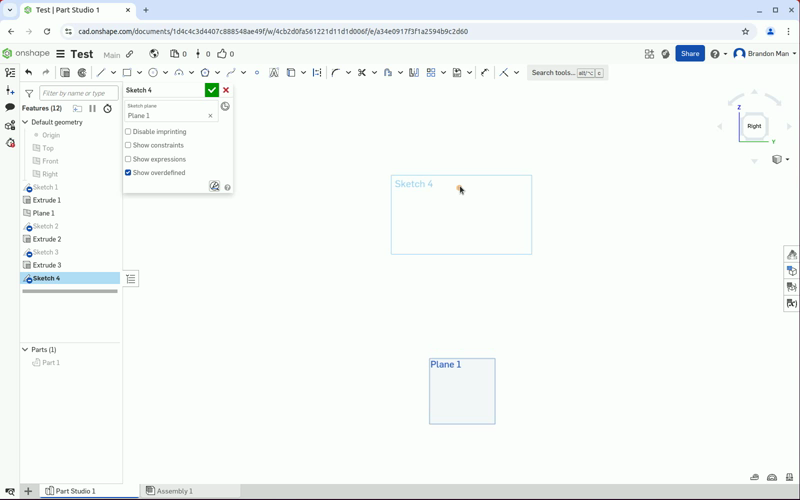
scroll(6)
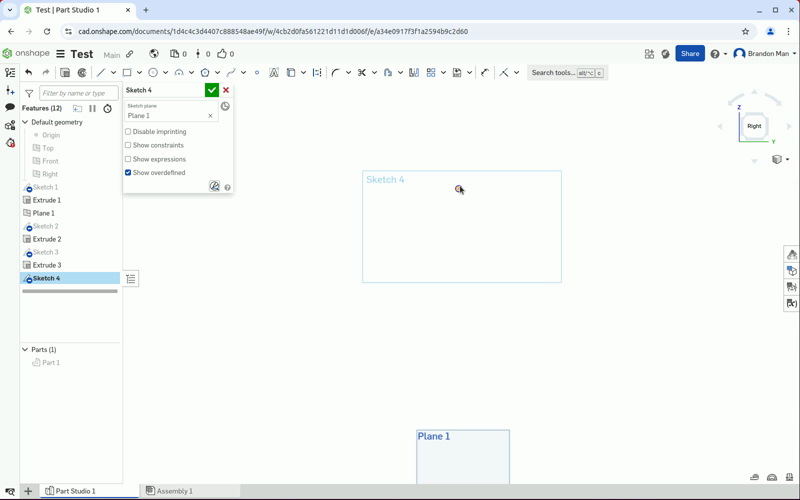
scroll(6)
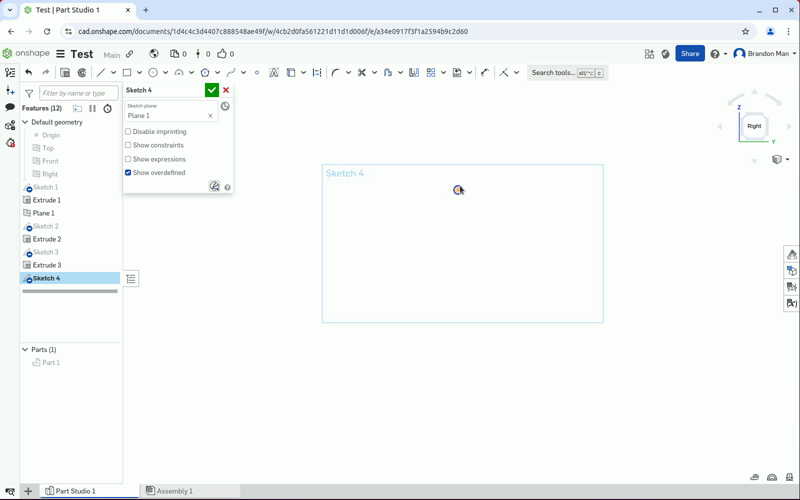
scroll(6)
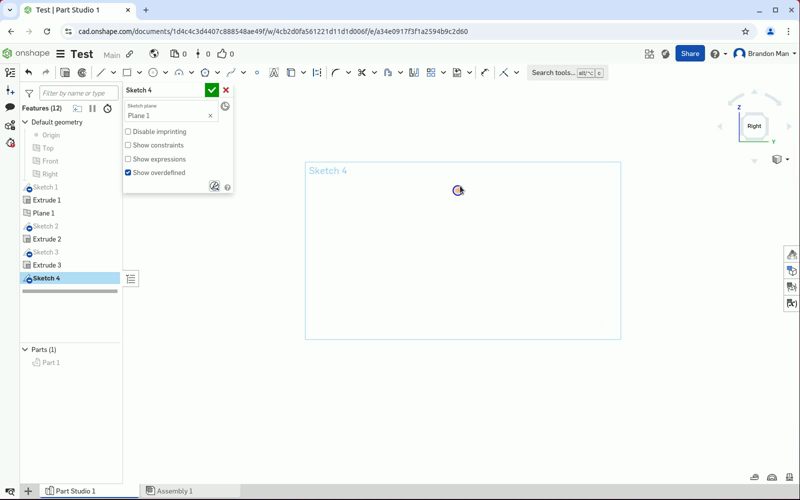
scroll(6)
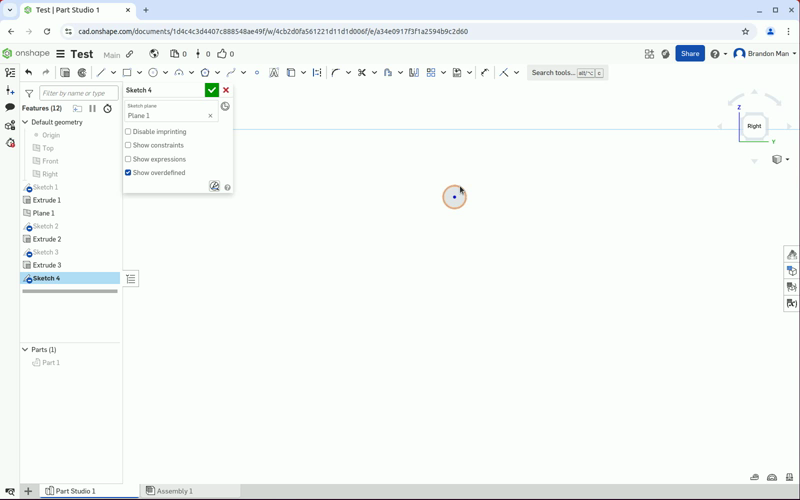
click(460, 185)
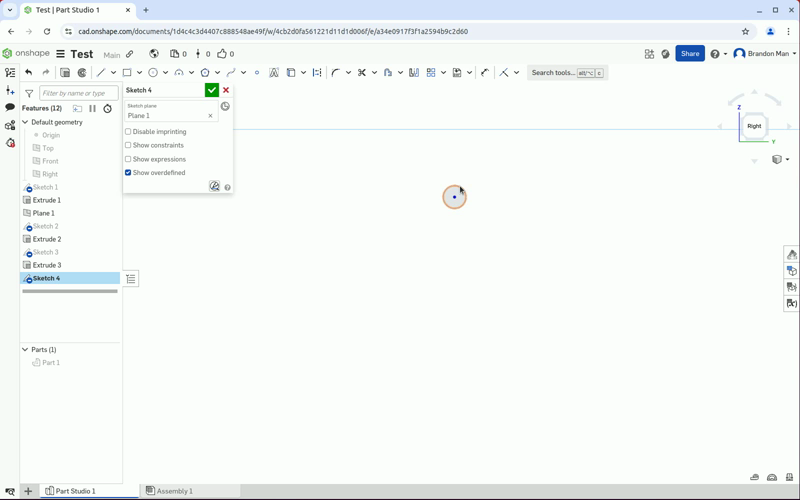
scroll(-6)
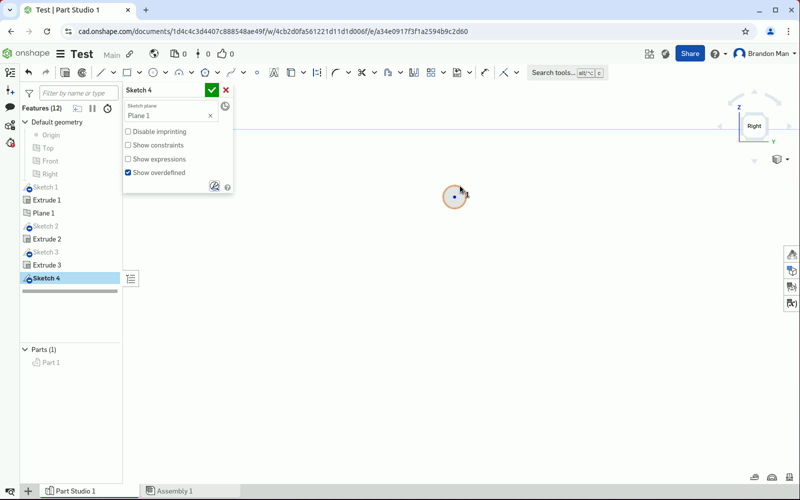
scroll(-6)
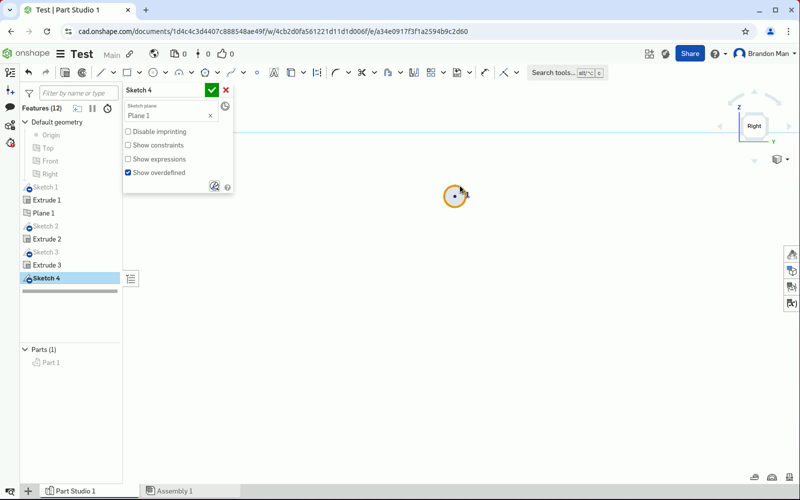
scroll(-6)
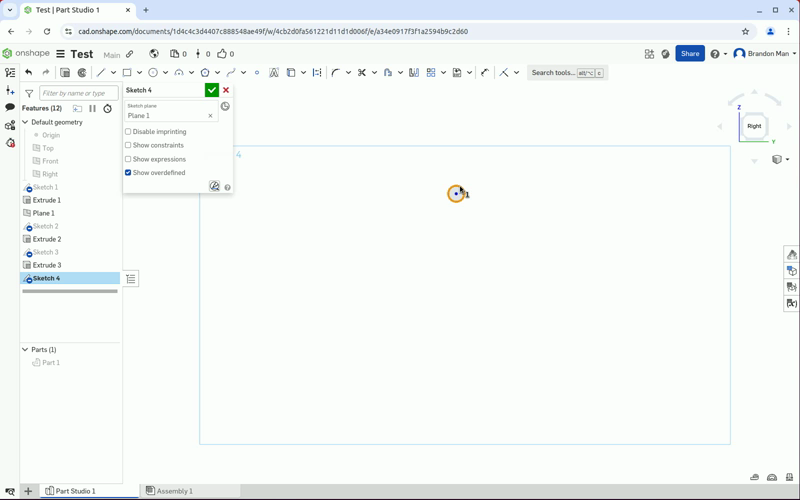
scroll(-6)
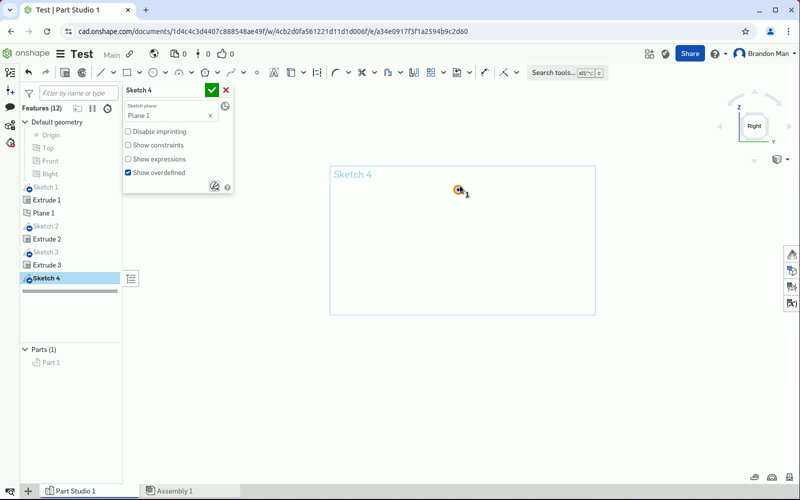
scroll(-6)
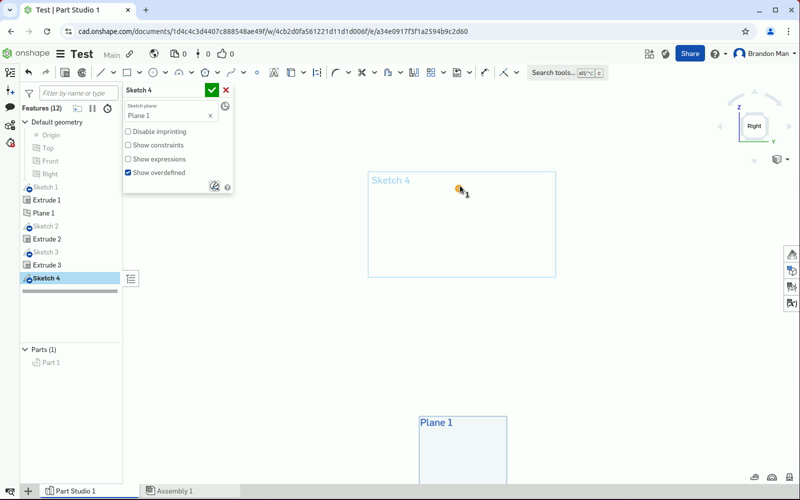
scroll(-6)
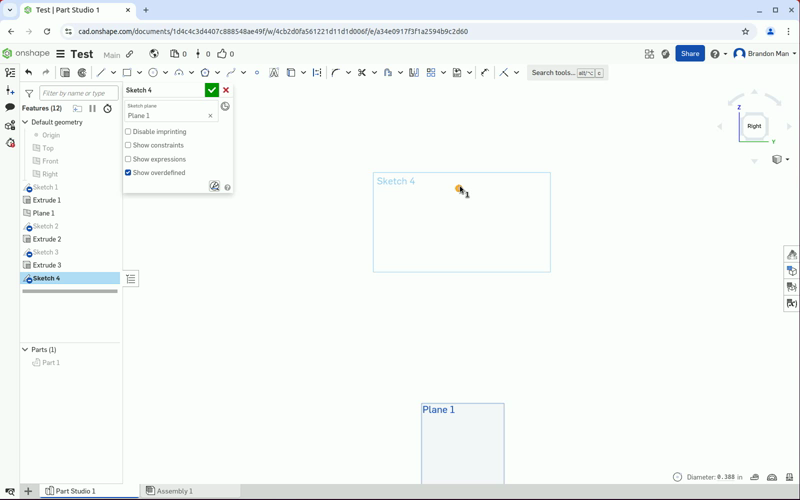
scroll(-6)
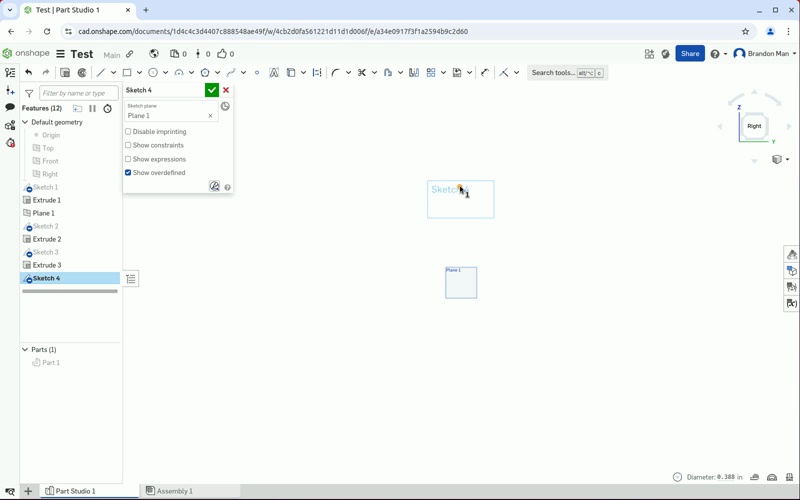
mouse_move(73, 352)
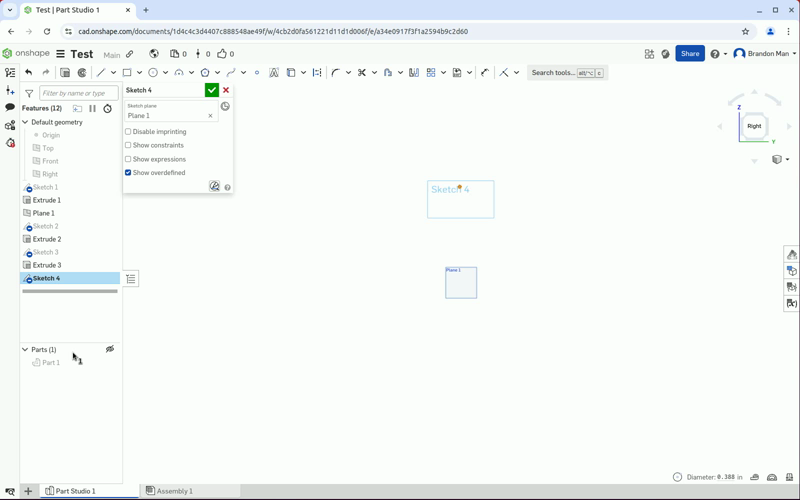
key(shift+y)
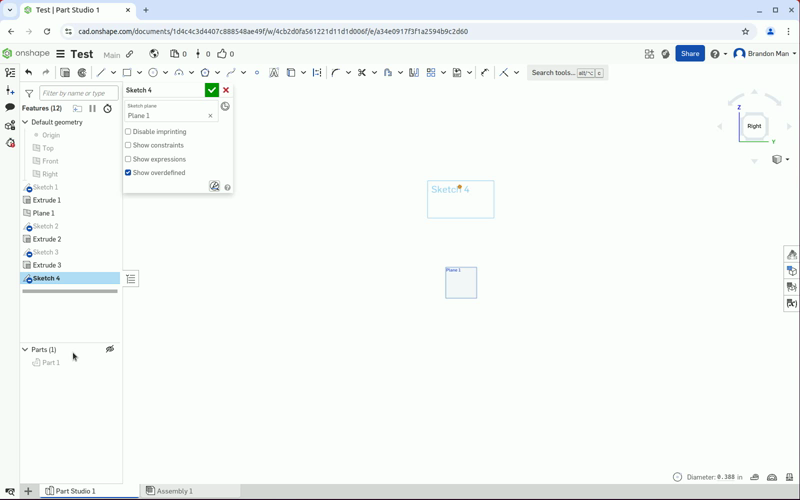
key(shift+e)
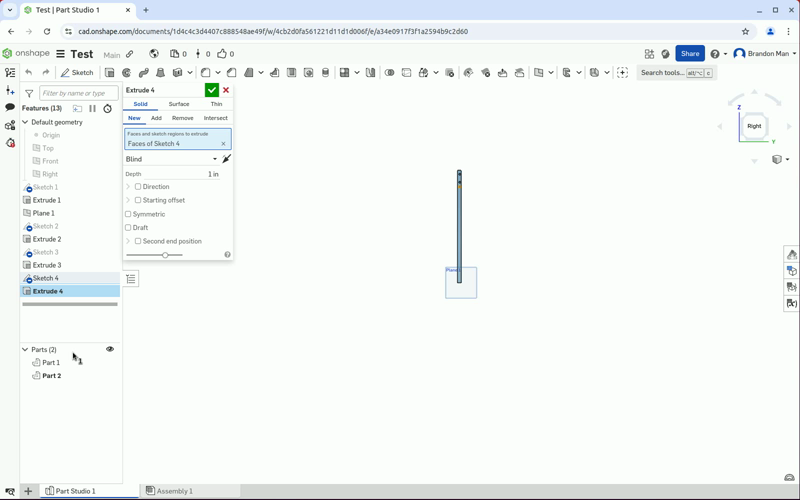
mouse_move(143, 106)
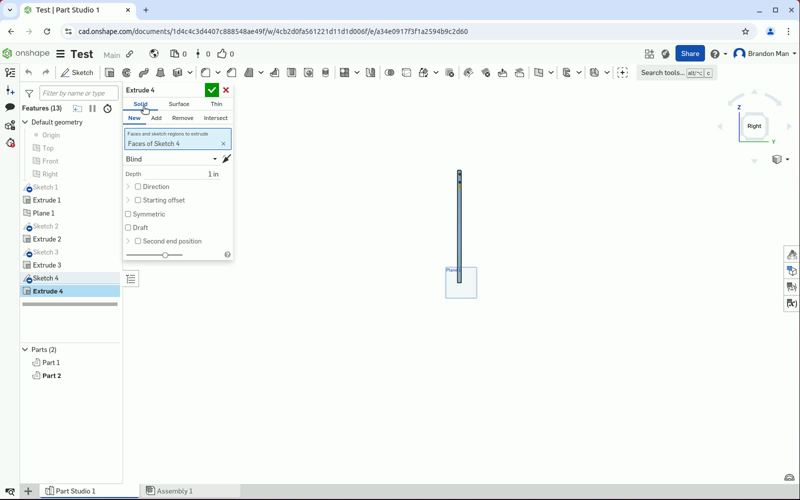
click(143, 106)
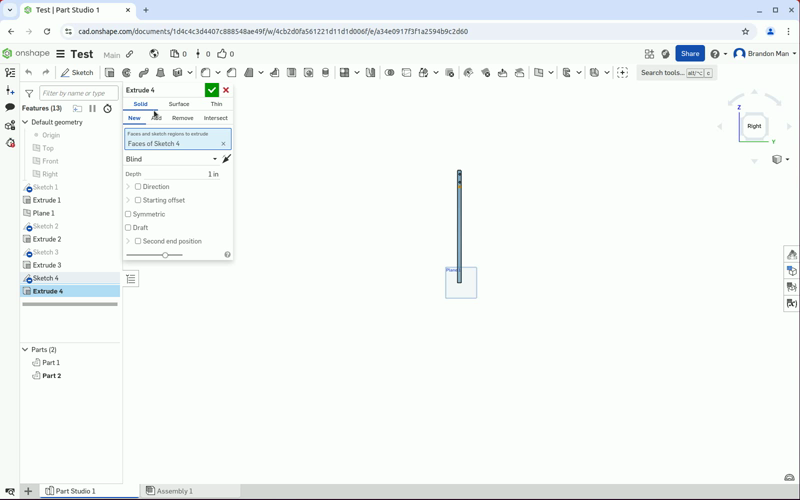
mouse_move(186, 120)
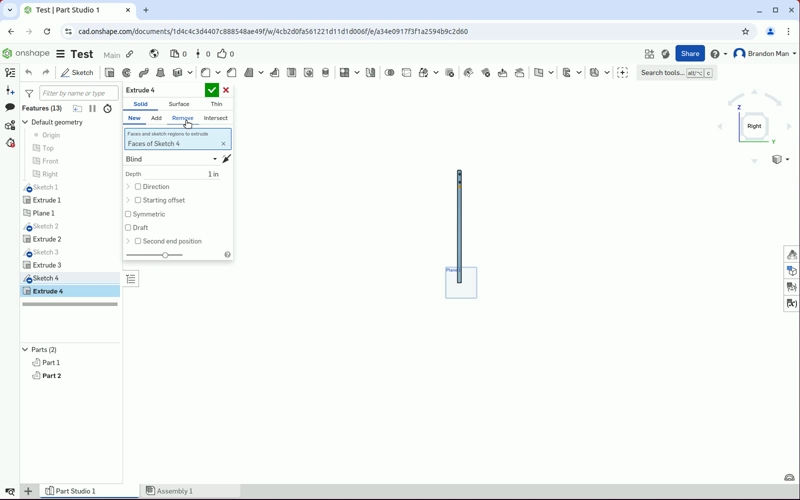
click(186, 120)
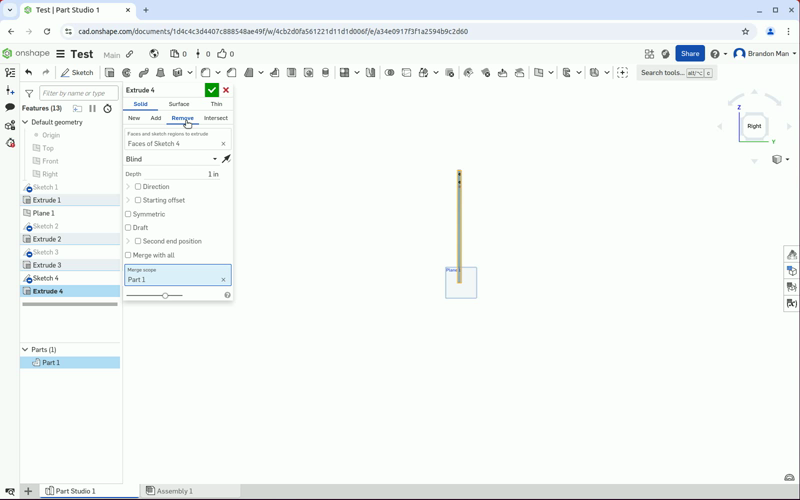
key(tab, 4)
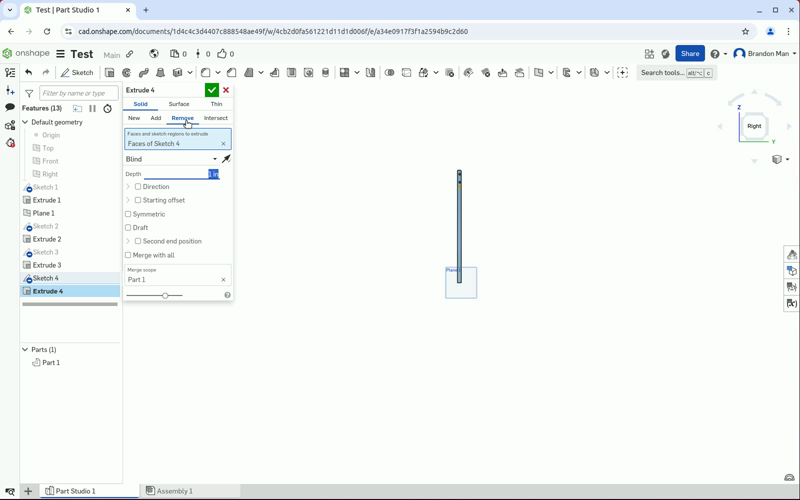
text(0.722)
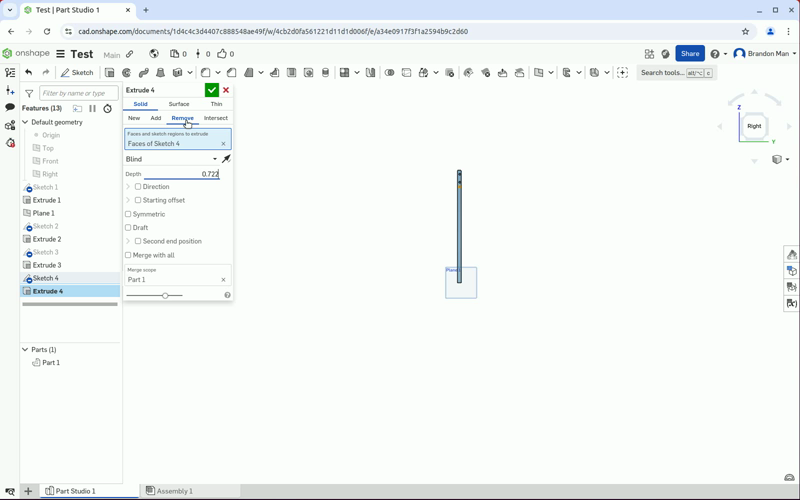
key(tab, 6)
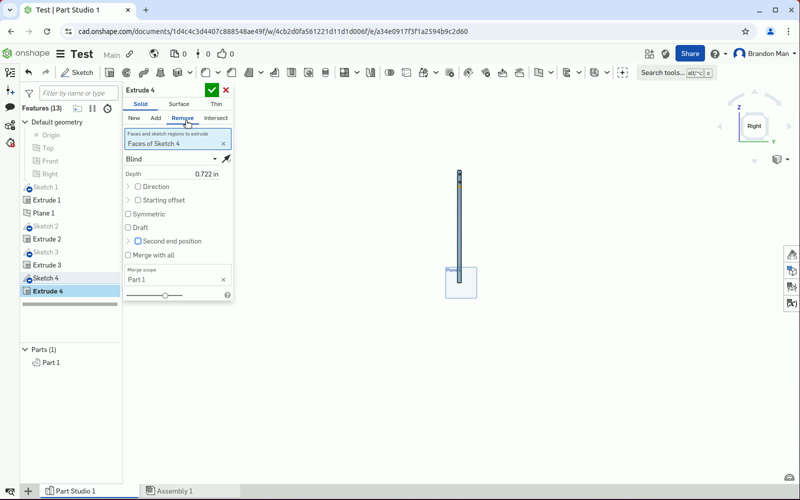
key(space)
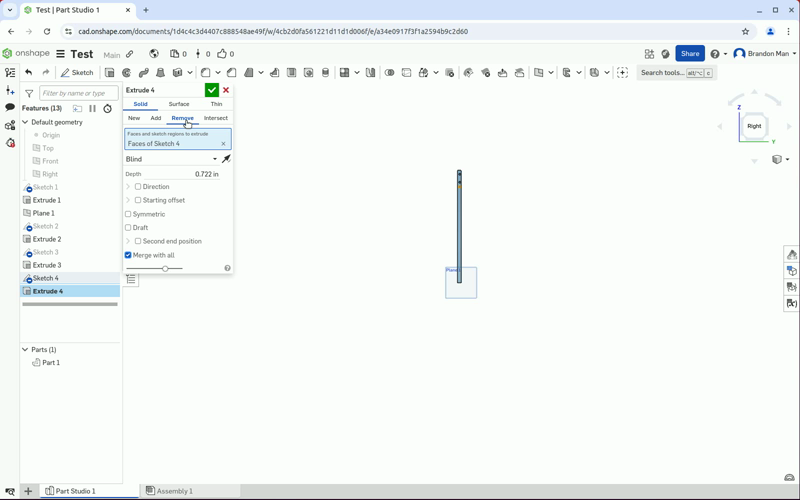
key(enter)
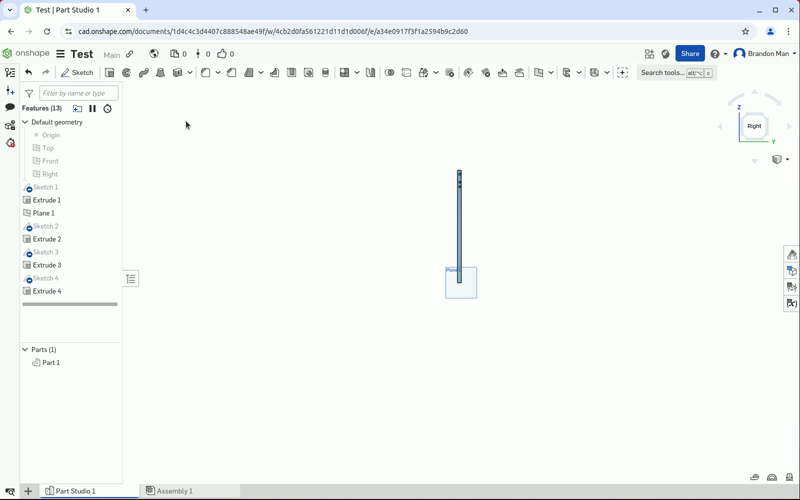
key(shift+h)
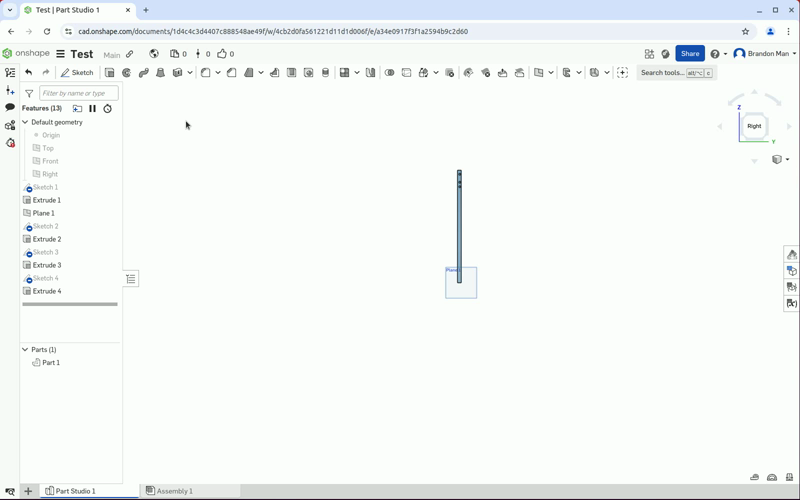
key(shift+h)
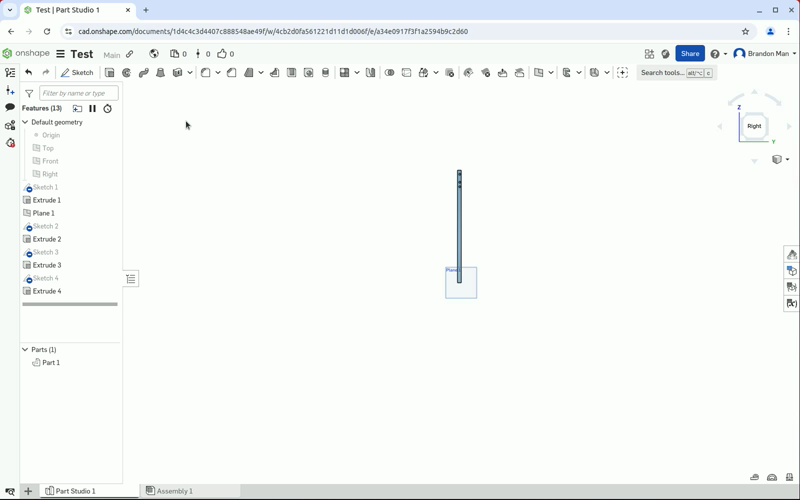
mouse_move(73, 189)
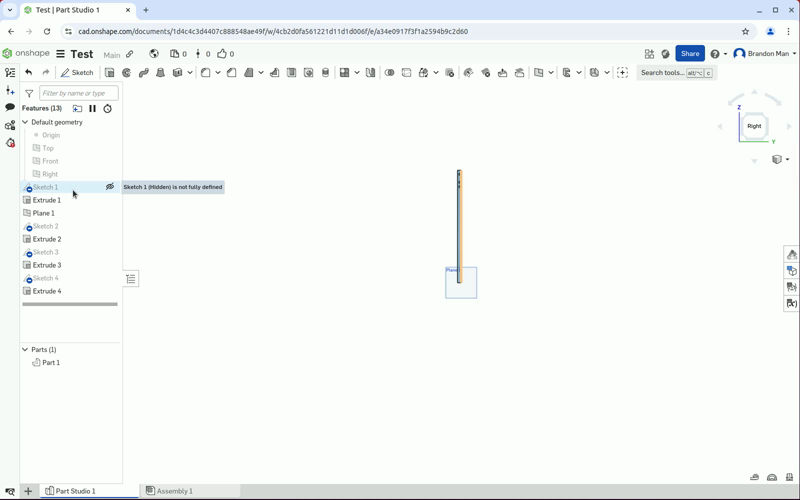
click(73, 189)
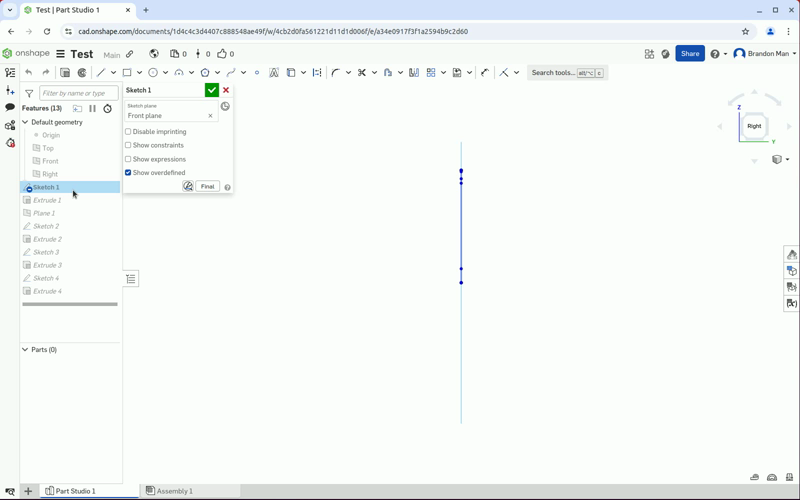
mouse_move(229, 92)
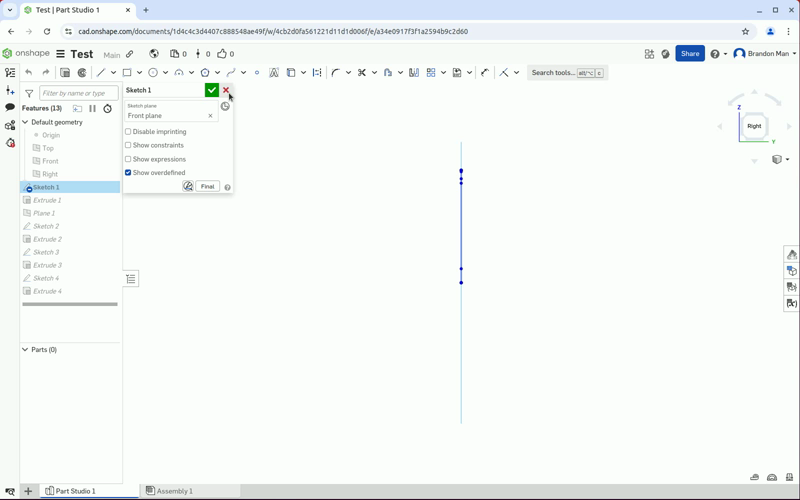
click(229, 92)
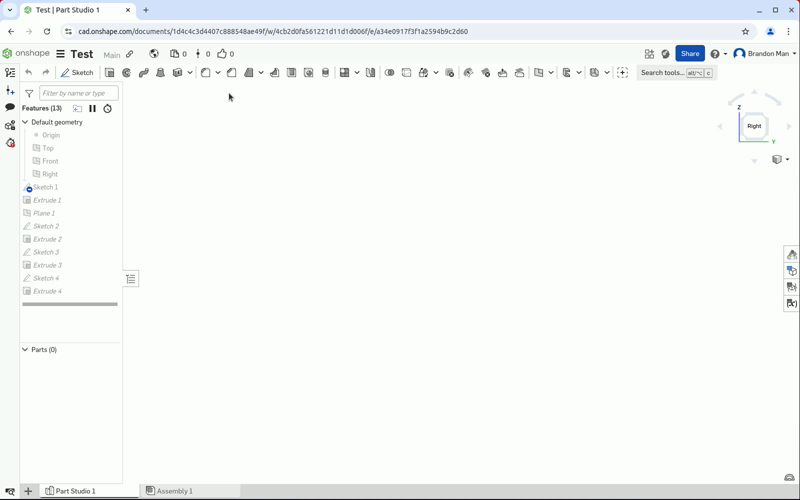
key(shift+s)
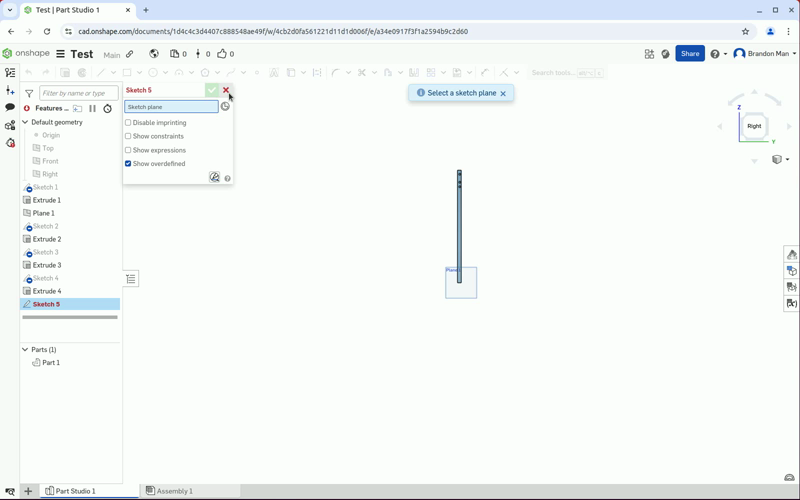
mouse_move(73, 215)
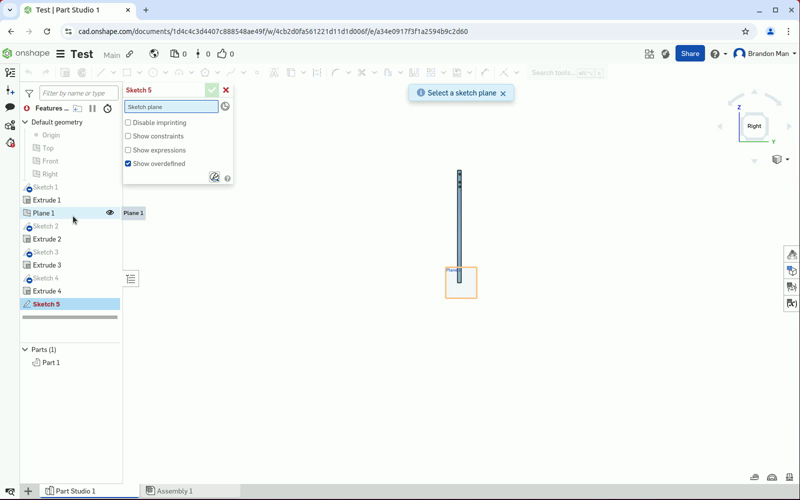
click(73, 215)
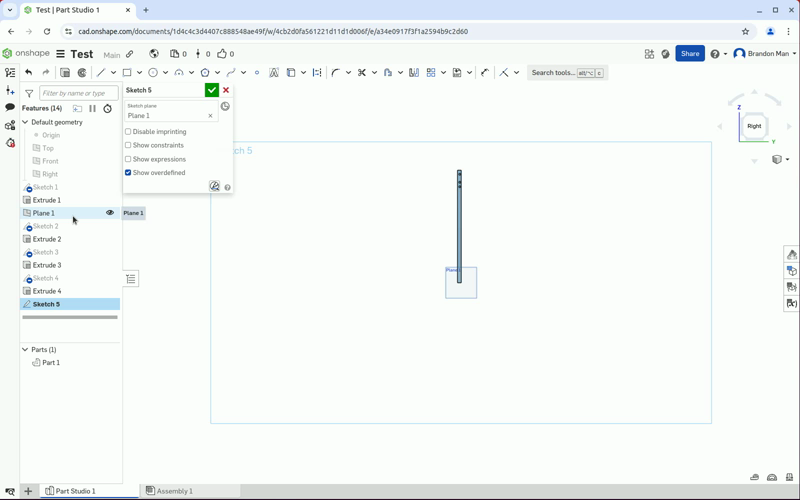
mouse_move(73, 352)
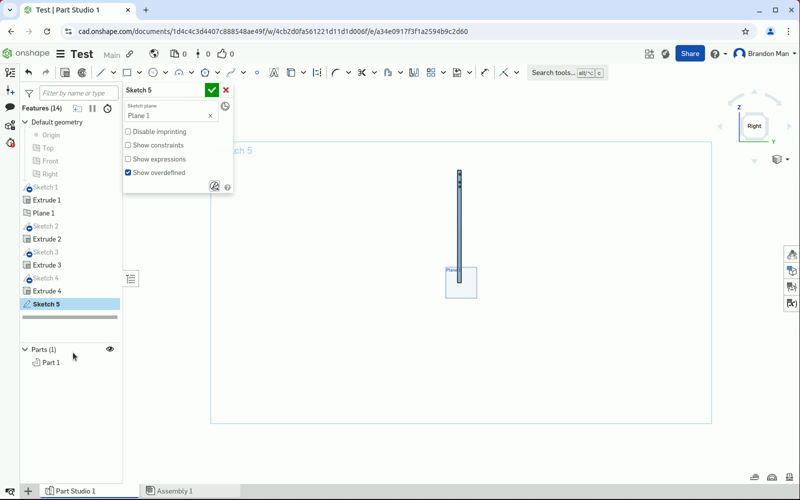
key(y)
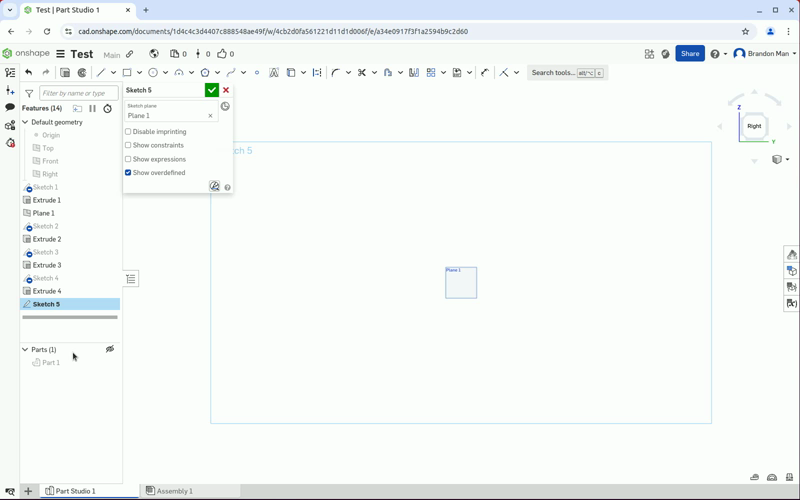
key(c)
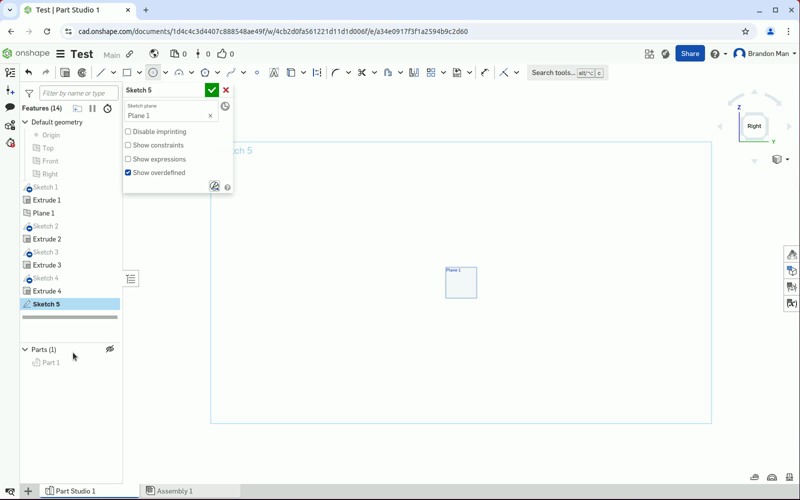
key_down(shift)
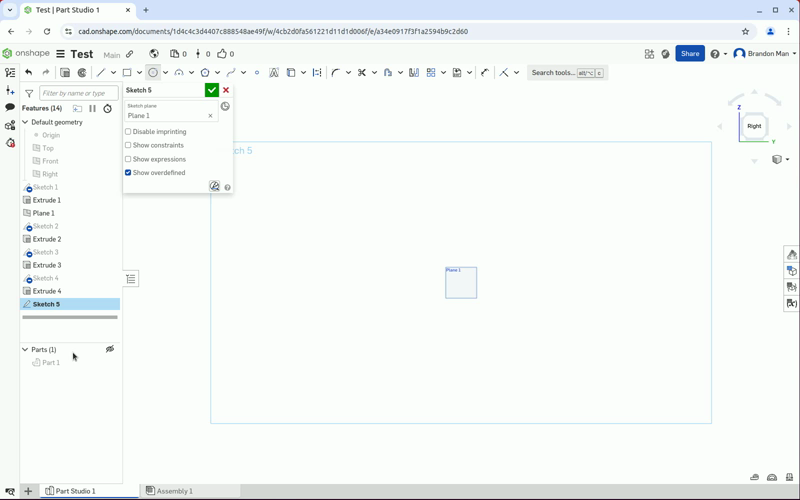
mouse_move(459, 265)
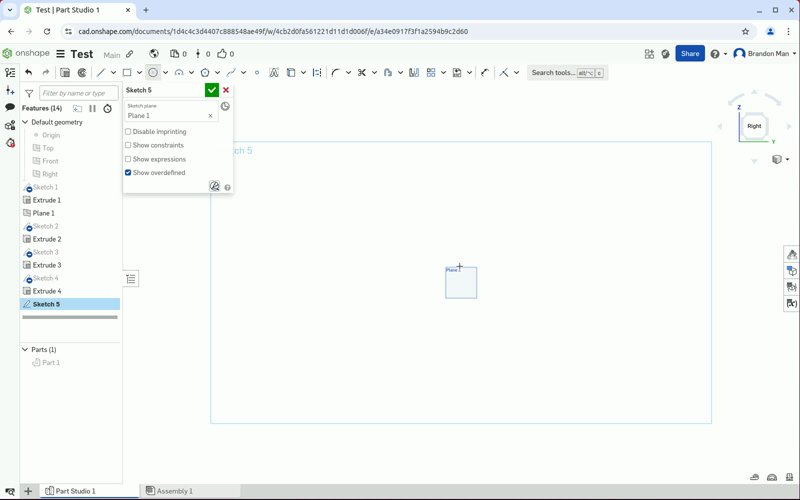
click(459, 265)
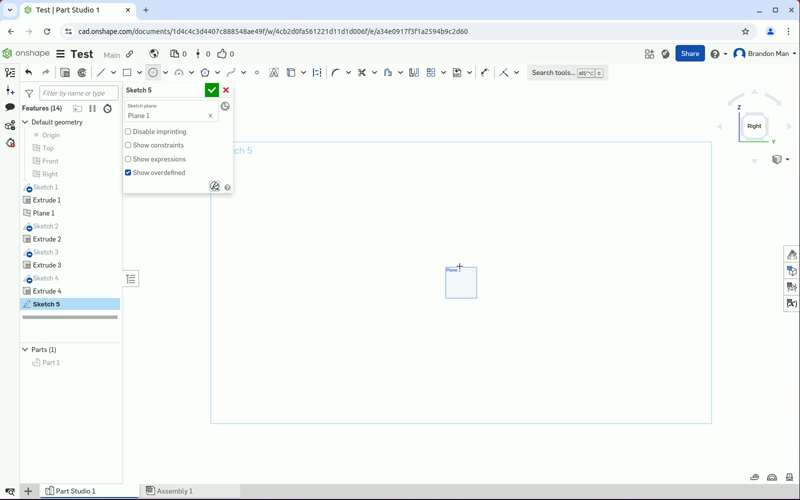
key_up(shift)
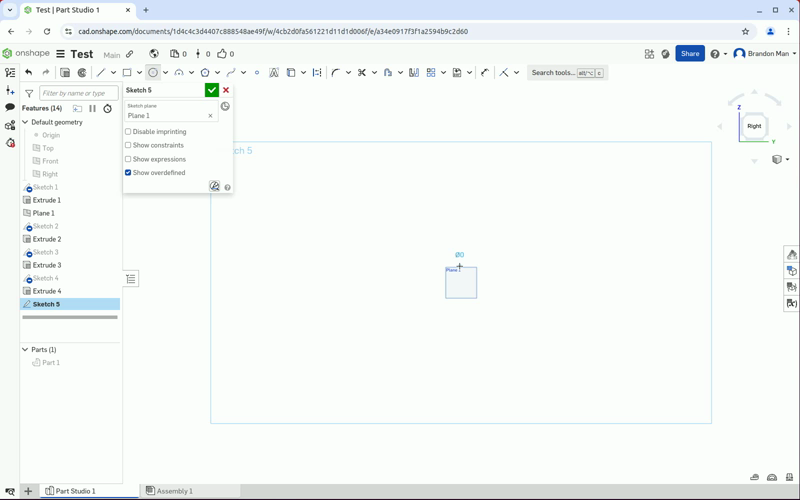
mouse_move(460, 265)
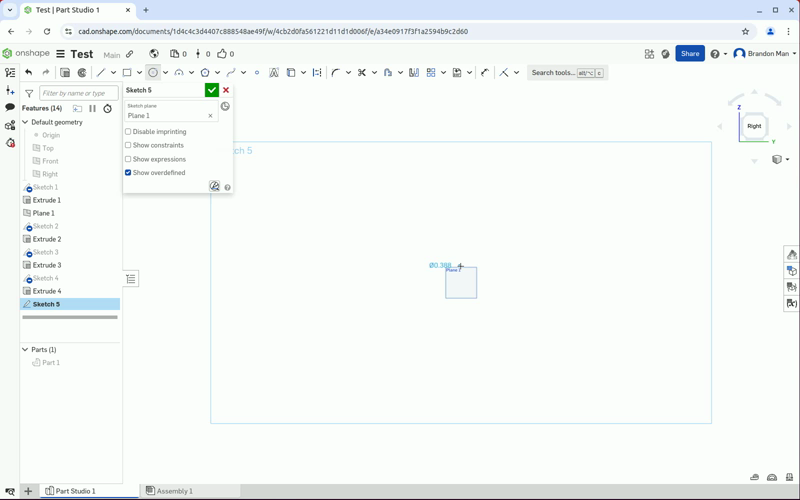
scroll(6)
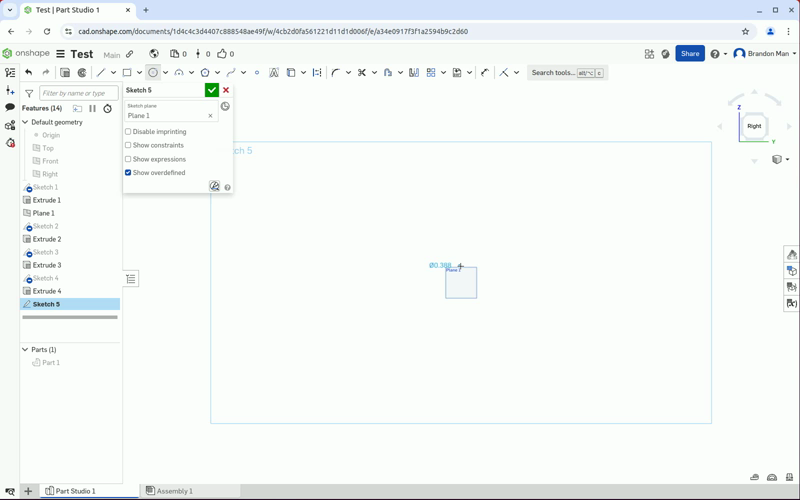
scroll(6)
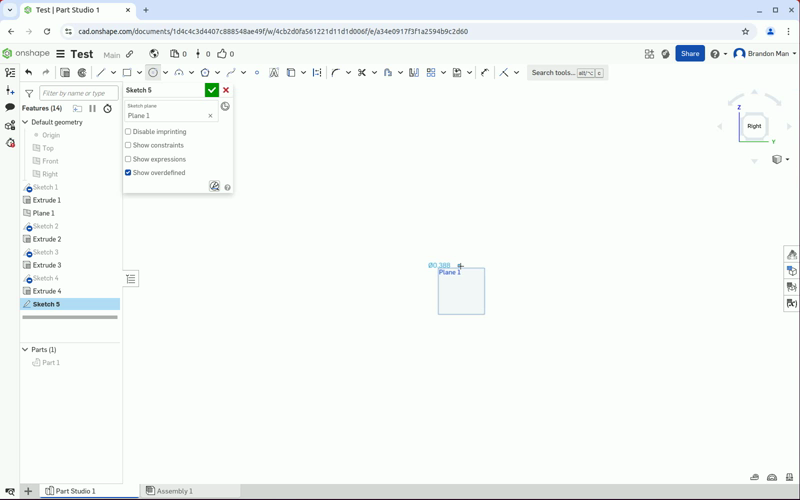
scroll(6)
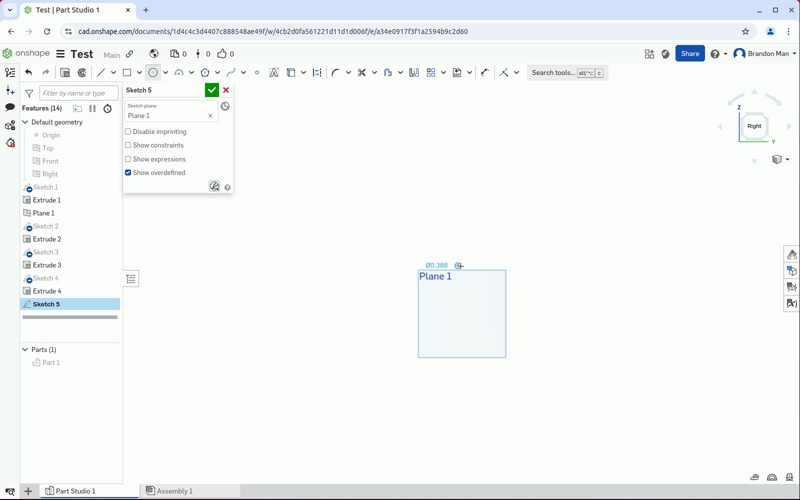
scroll(6)
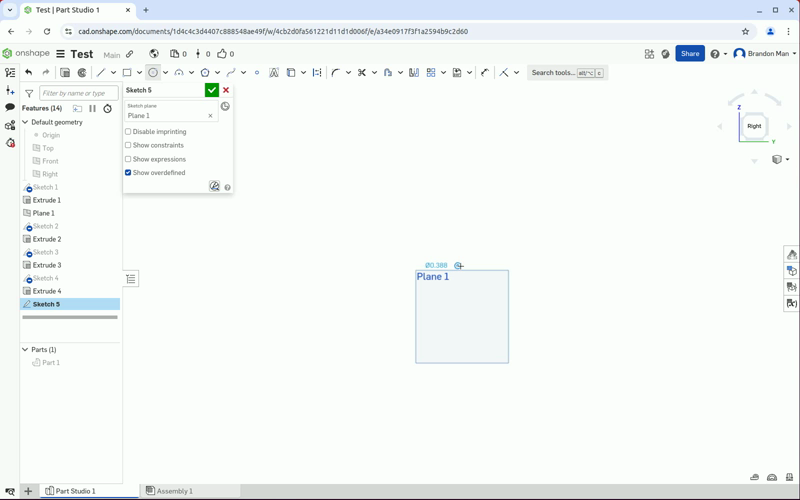
scroll(6)
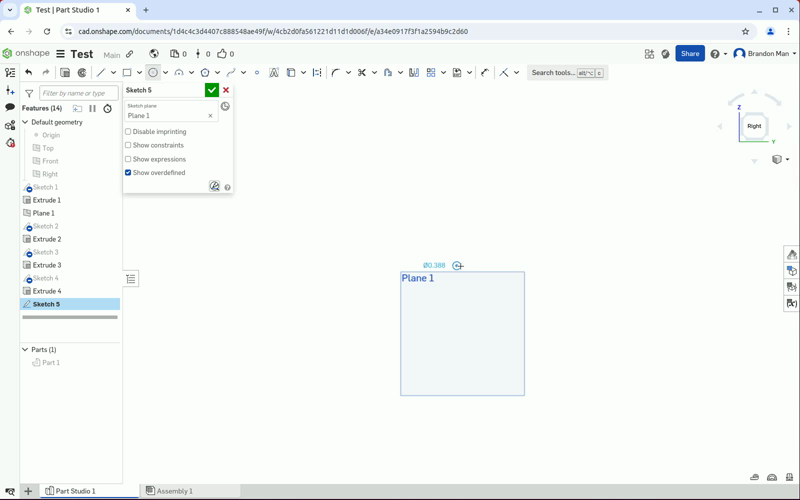
scroll(6)
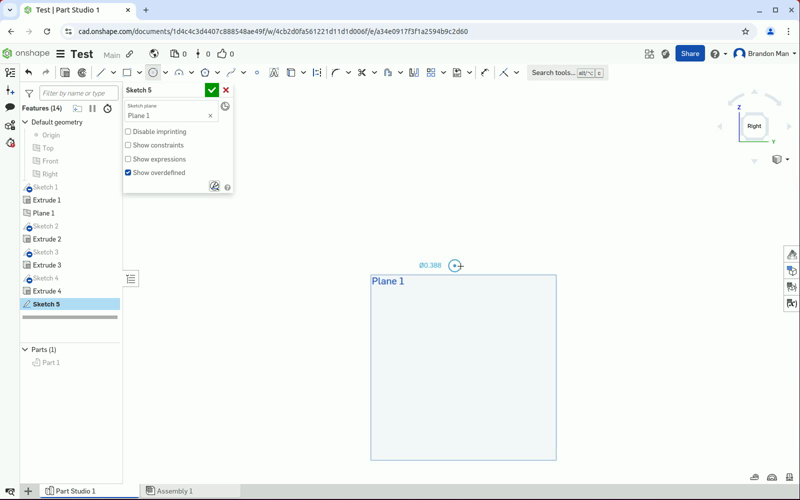
scroll(6)
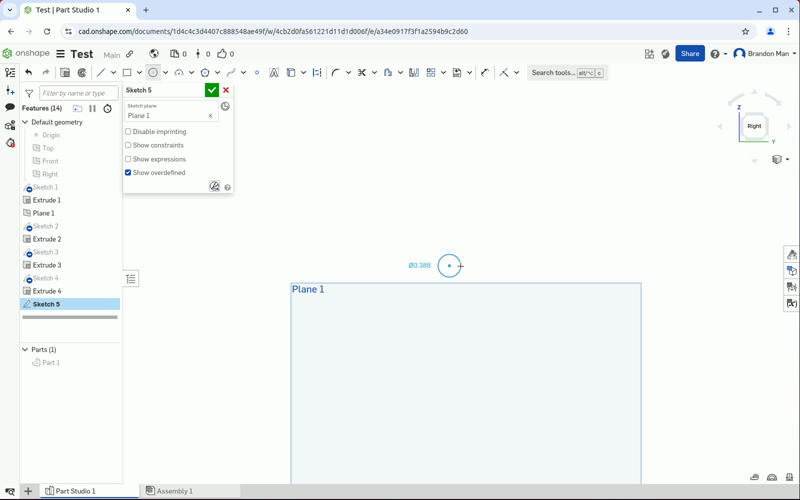
click(460, 265)
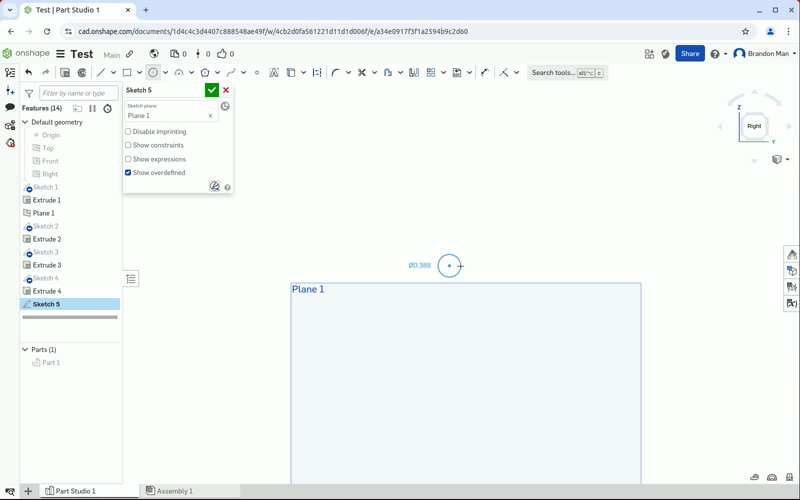
scroll(-6)
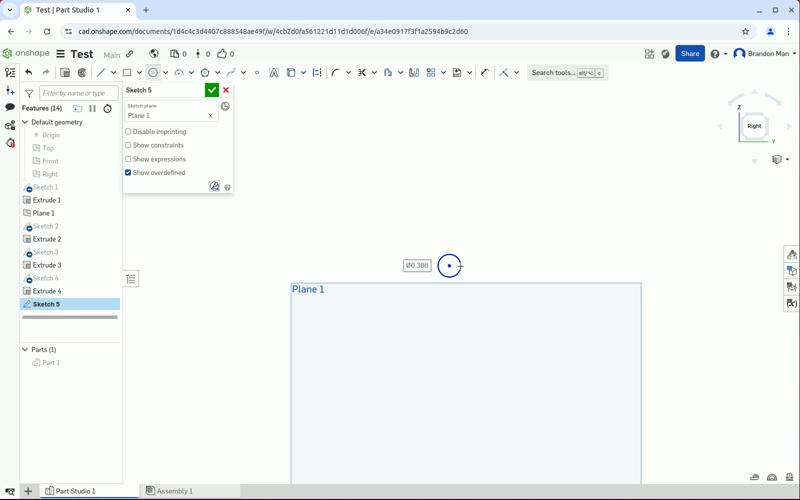
scroll(-6)
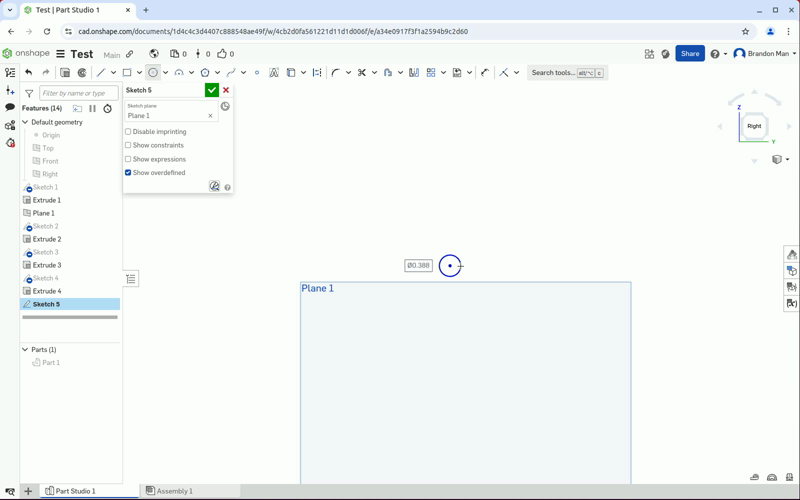
scroll(-6)
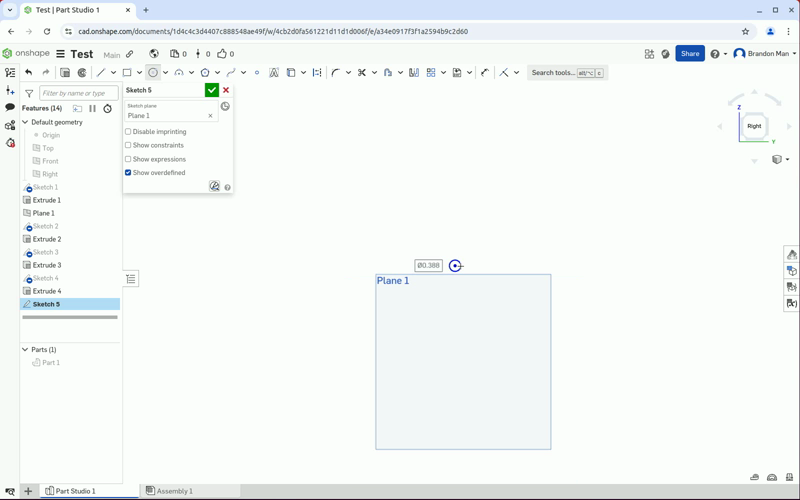
scroll(-6)
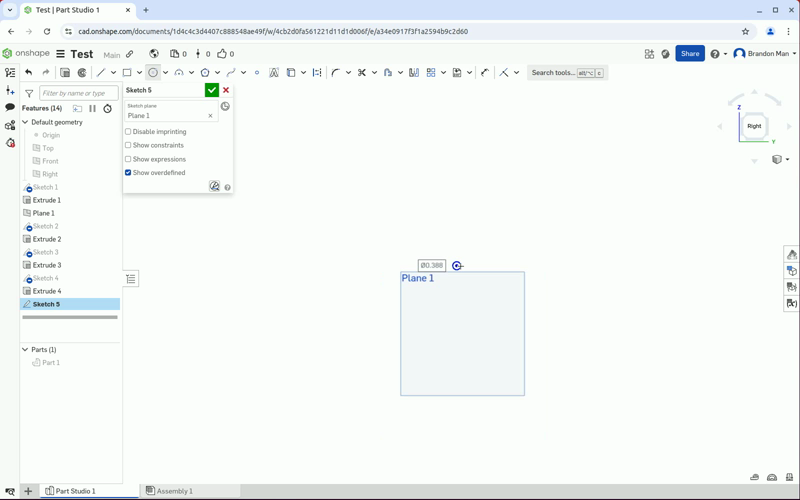
scroll(-6)
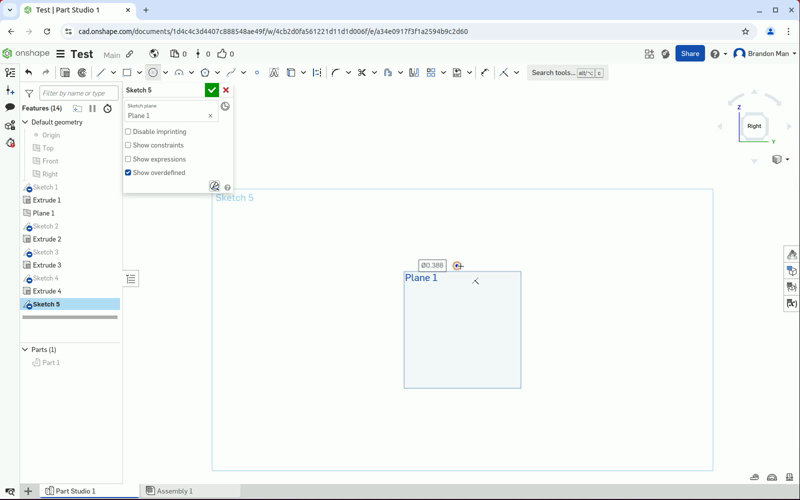
scroll(-6)
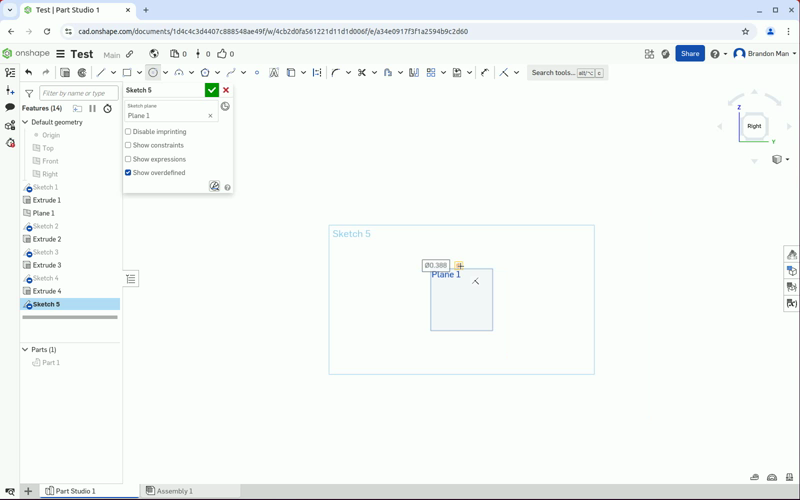
scroll(-6)
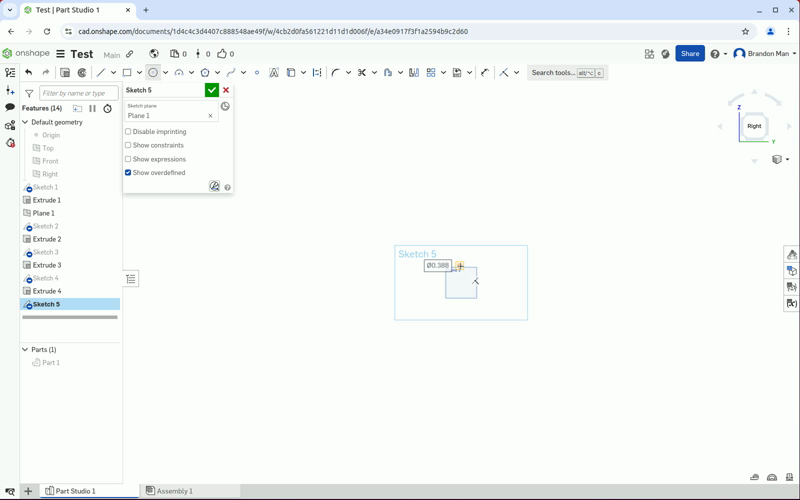
key(esc)
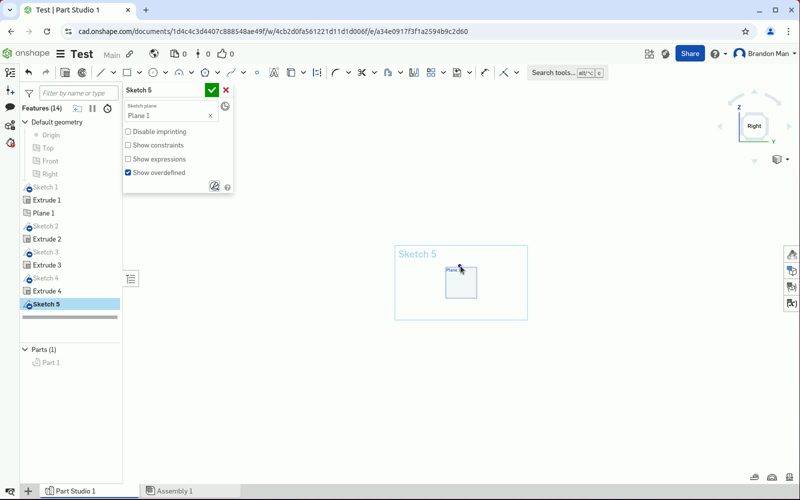
mouse_move(458, 265)
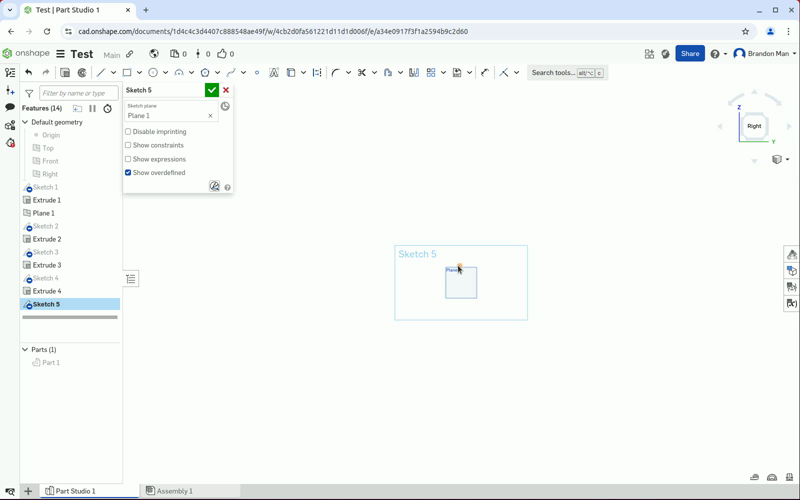
scroll(6)
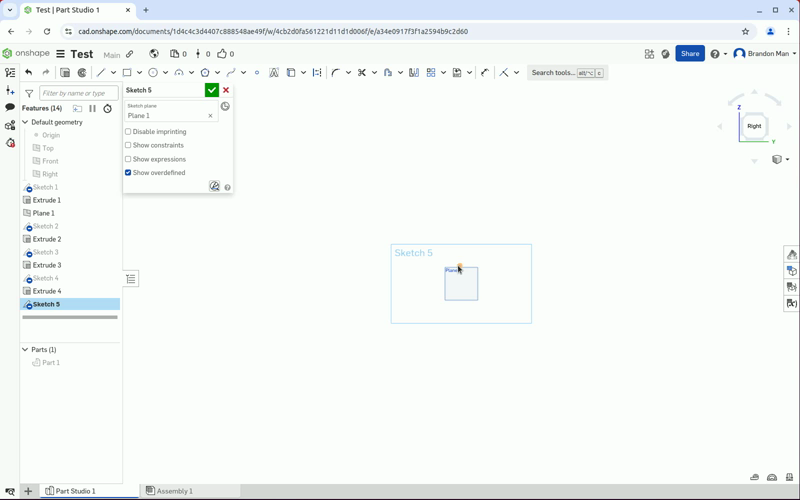
scroll(6)
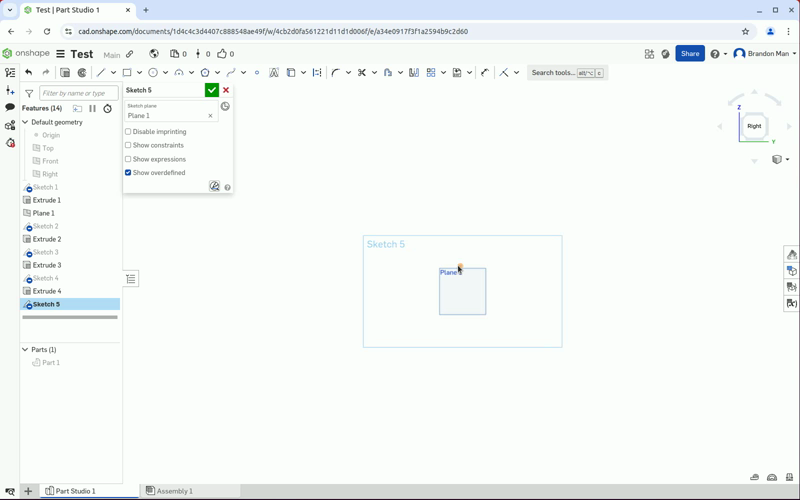
scroll(6)
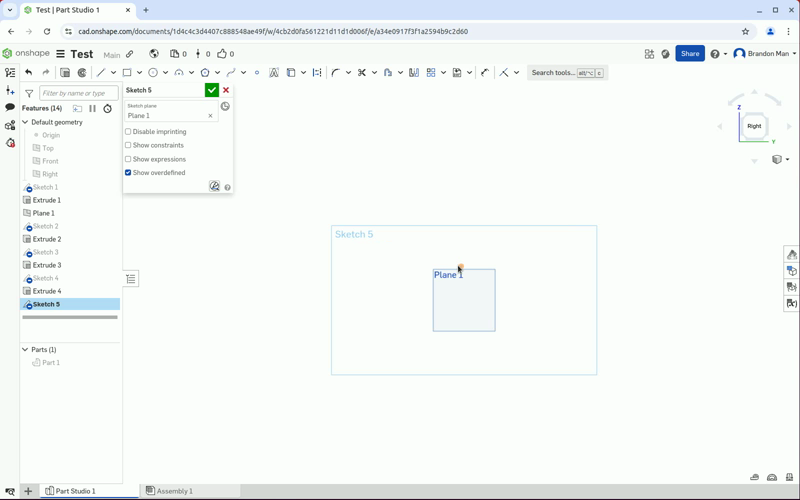
scroll(6)
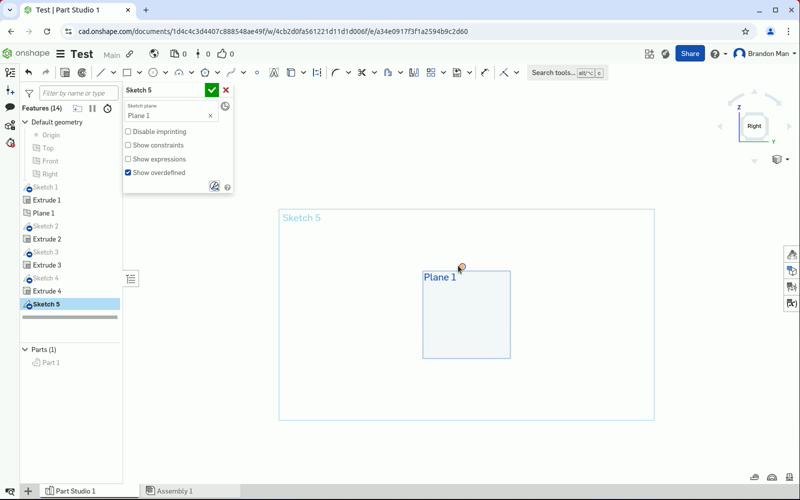
scroll(6)
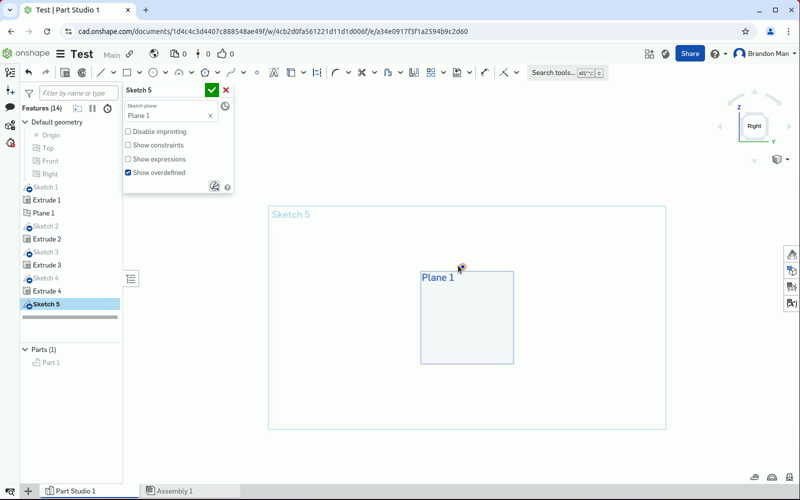
scroll(6)
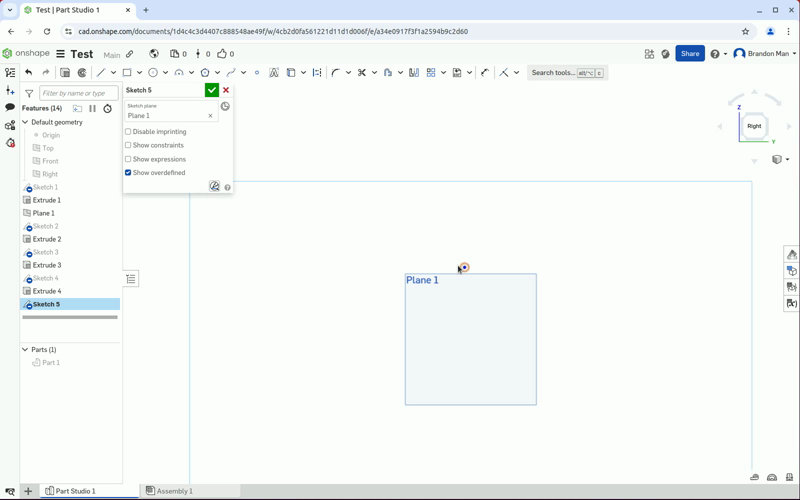
scroll(6)
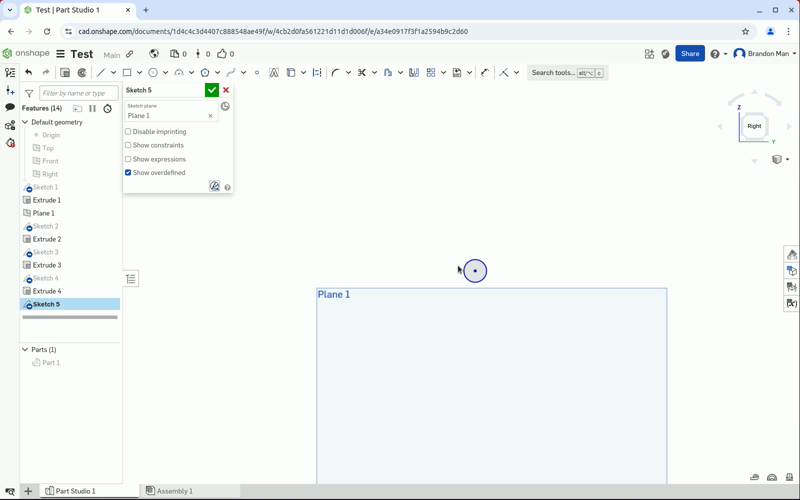
click(458, 265)
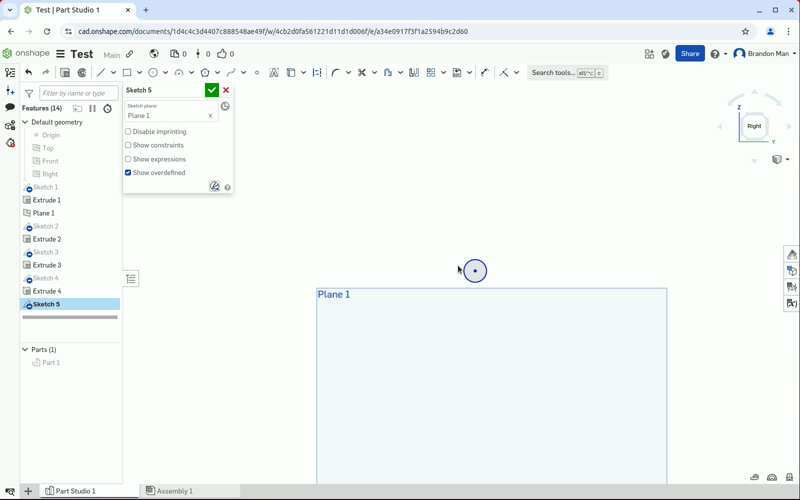
scroll(-6)
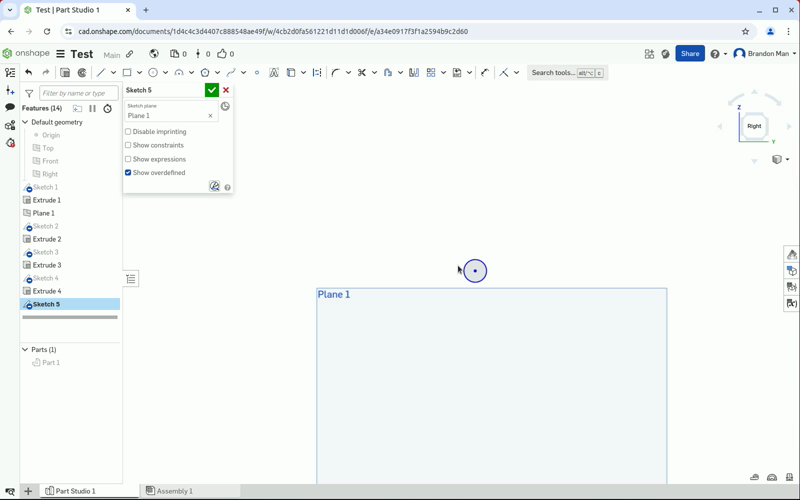
scroll(-6)
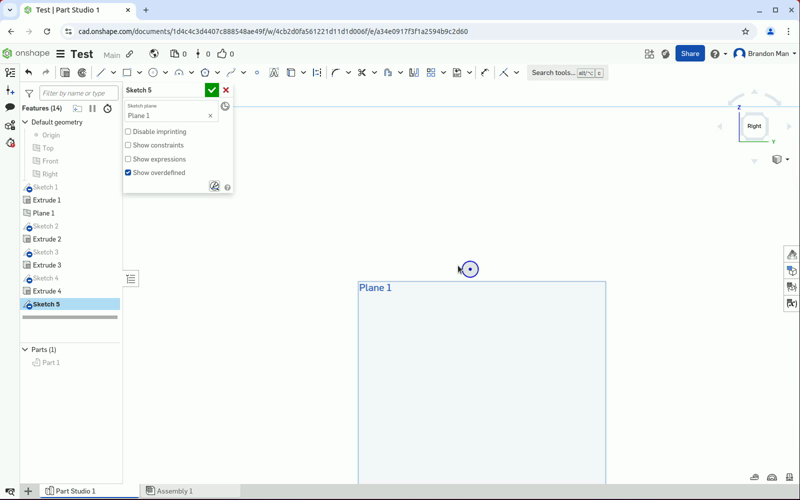
scroll(-6)
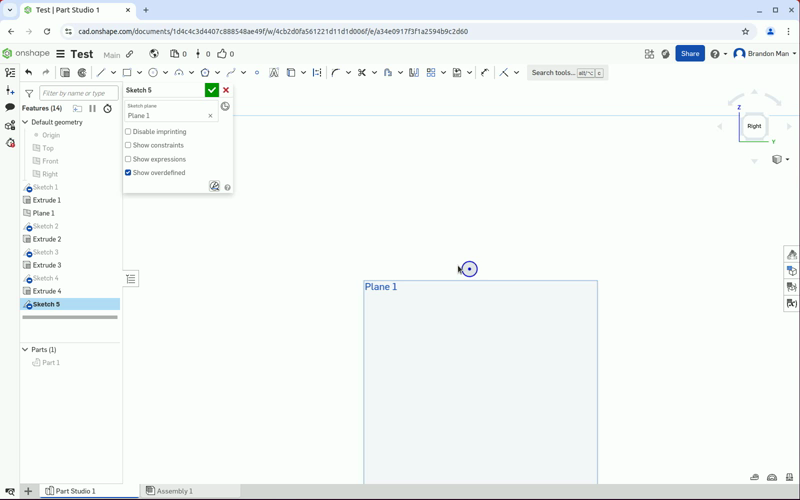
scroll(-6)
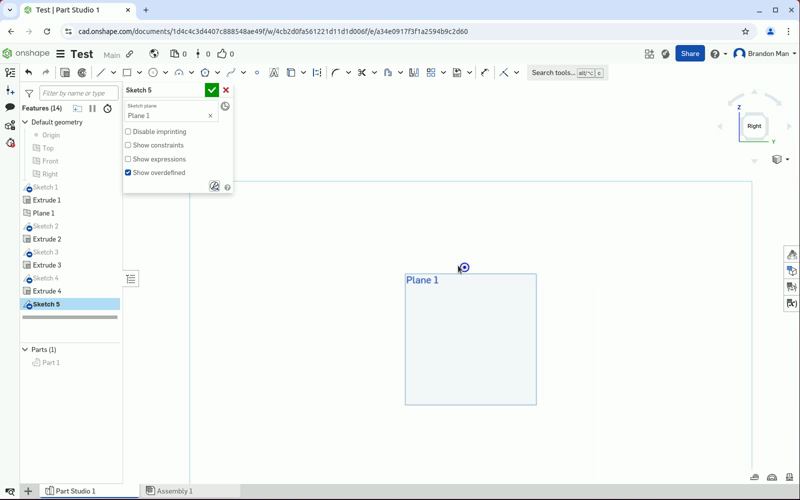
scroll(-6)
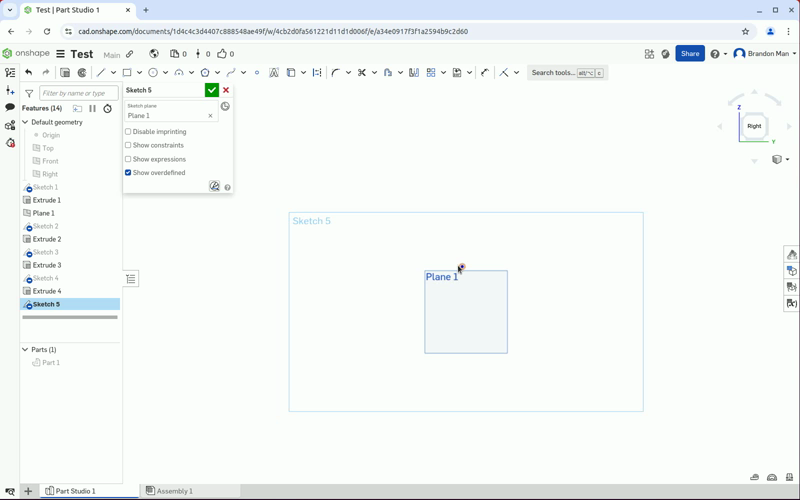
scroll(-6)
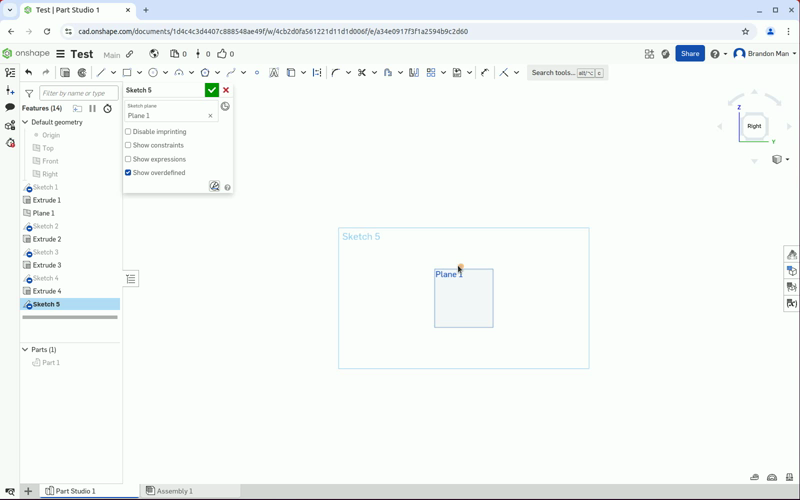
scroll(-6)
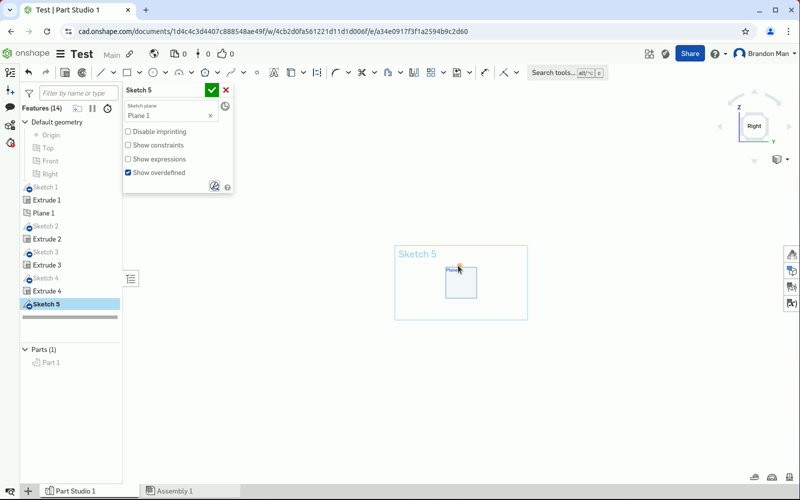
mouse_move(73, 352)
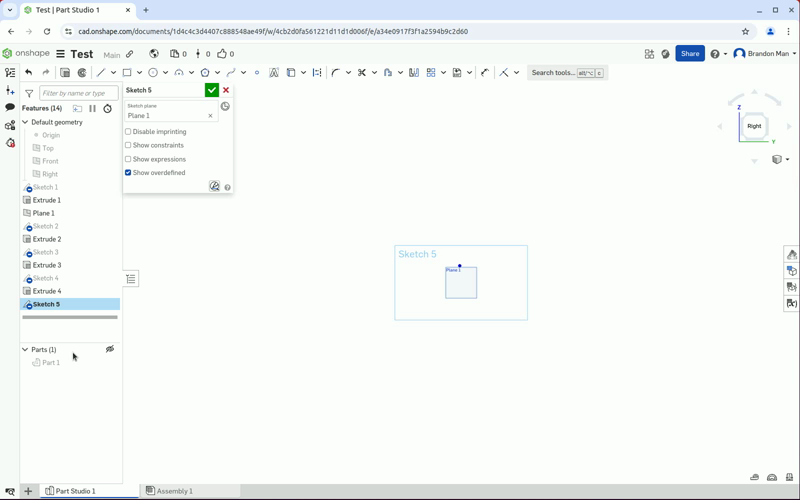
key(shift+y)
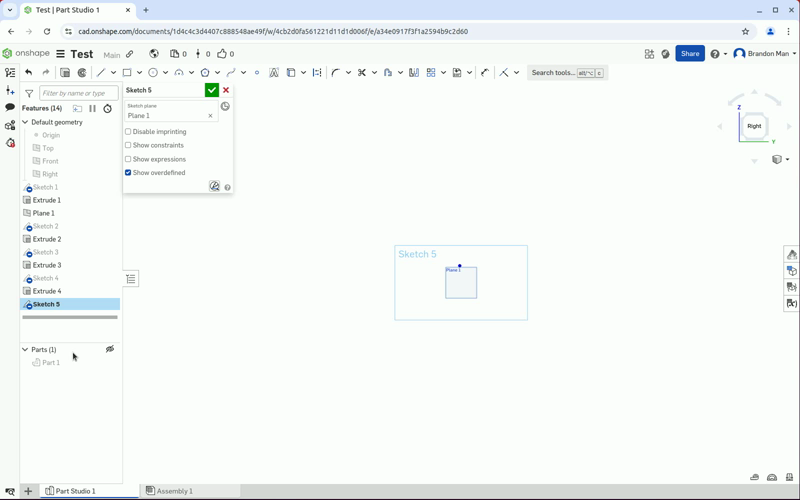
key(shift+e)
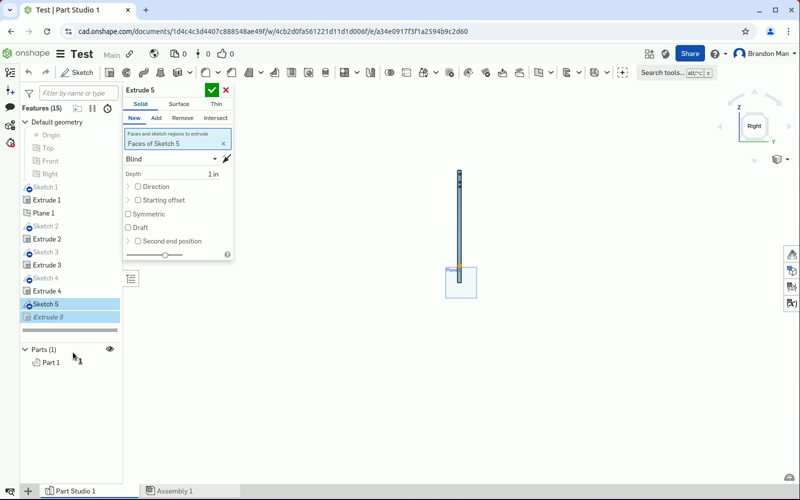
mouse_move(143, 106)
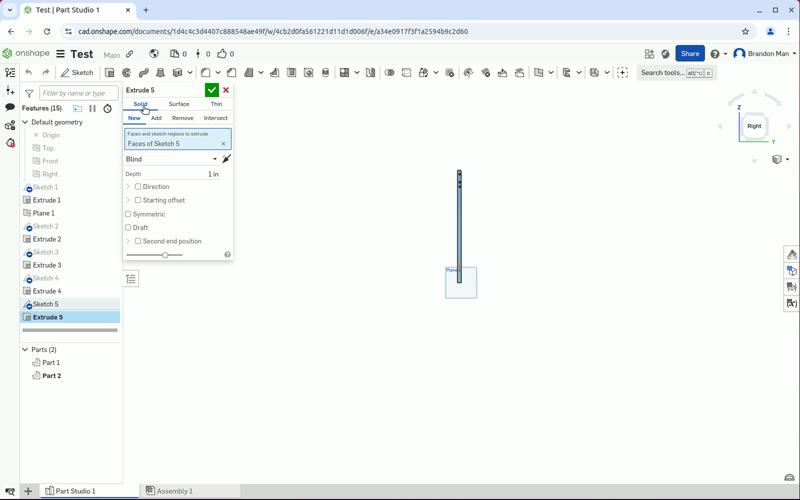
click(143, 106)
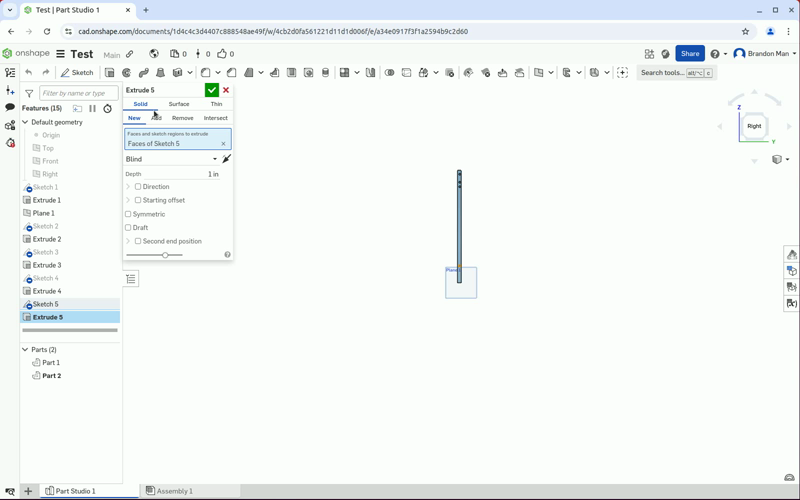
mouse_move(186, 120)
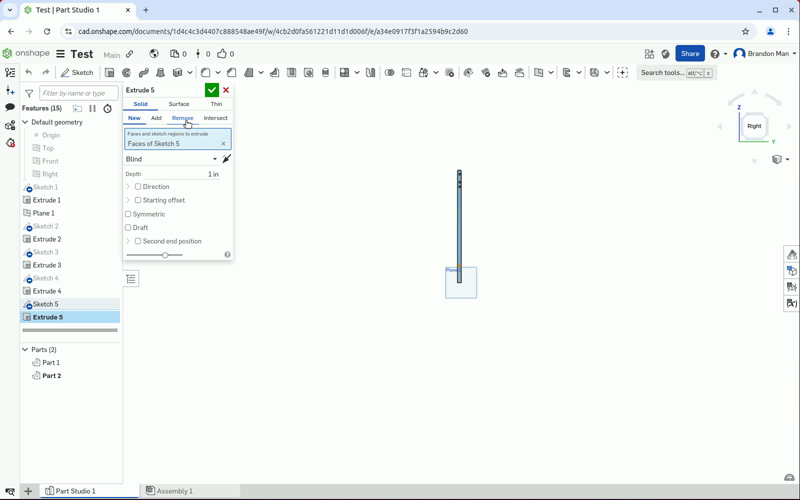
click(186, 120)
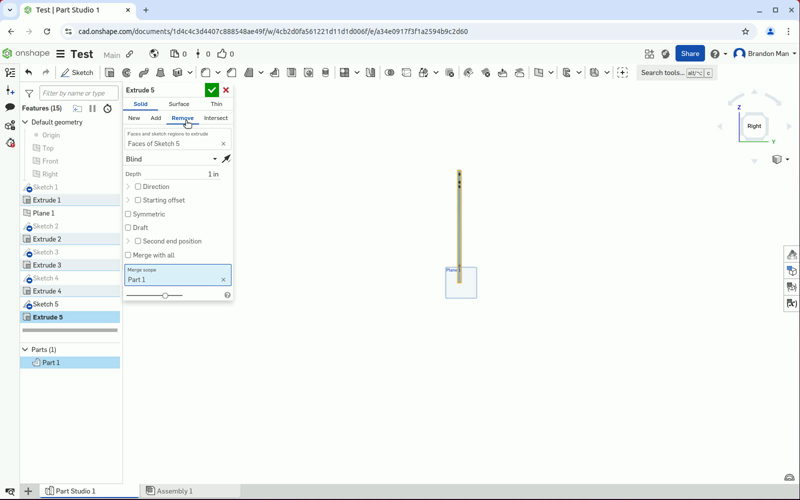
key(tab, 4)
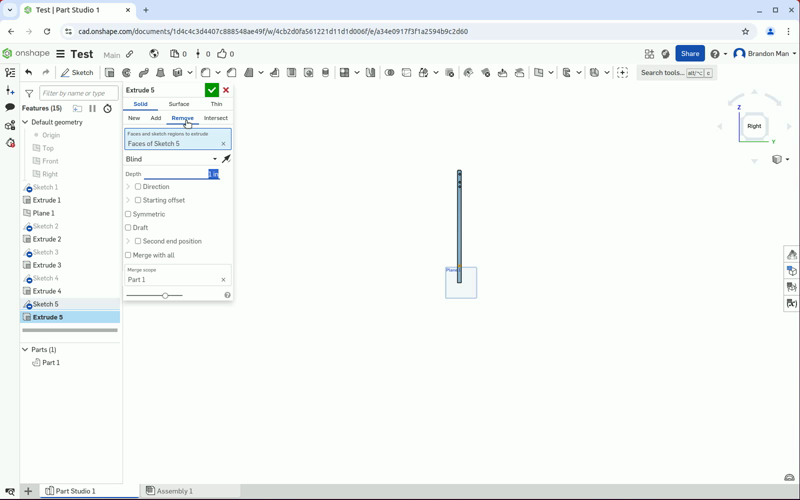
text(0.722)
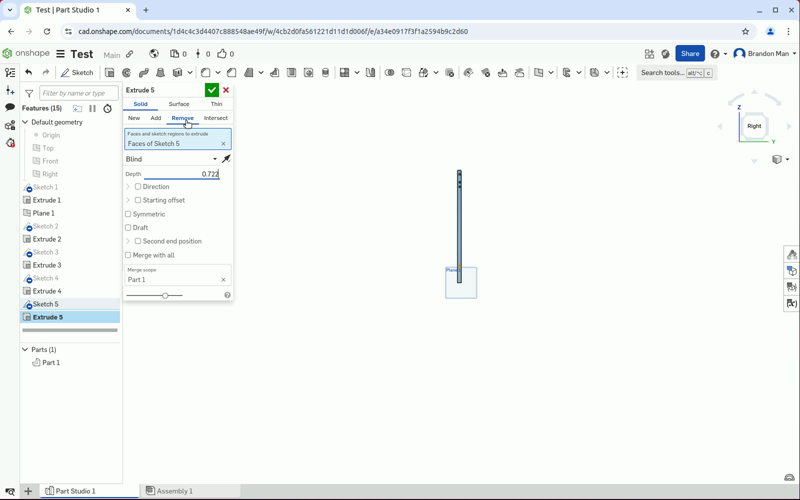
key(tab, 6)
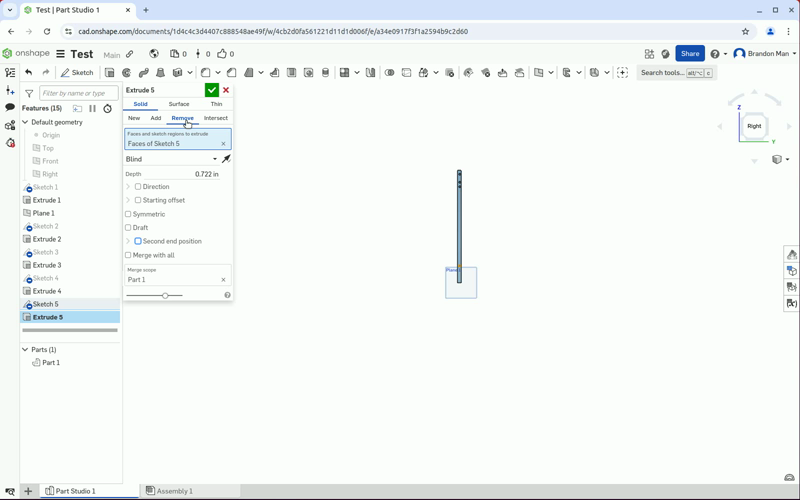
key(space)
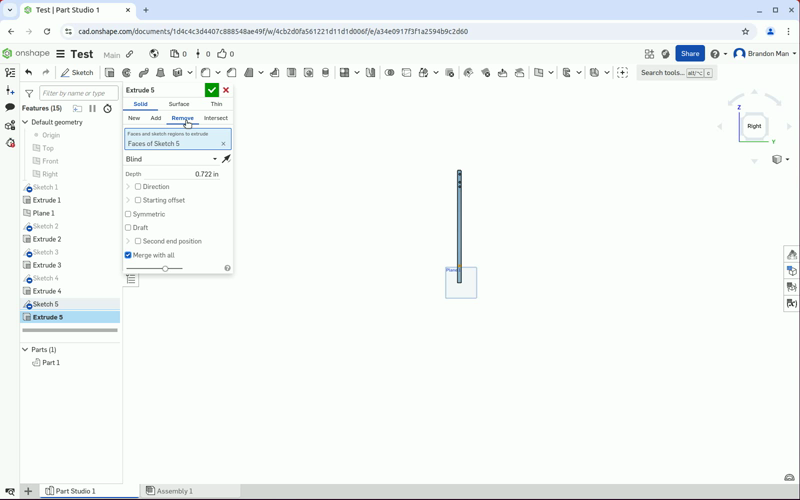
key(enter)
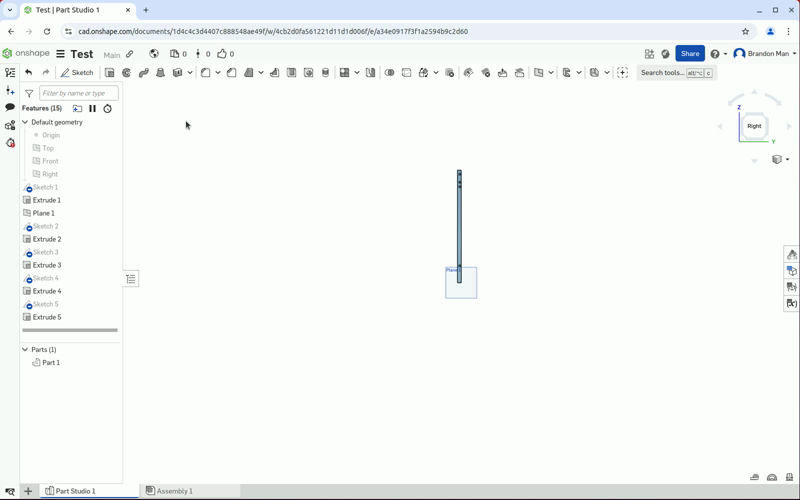
key(shift+h)
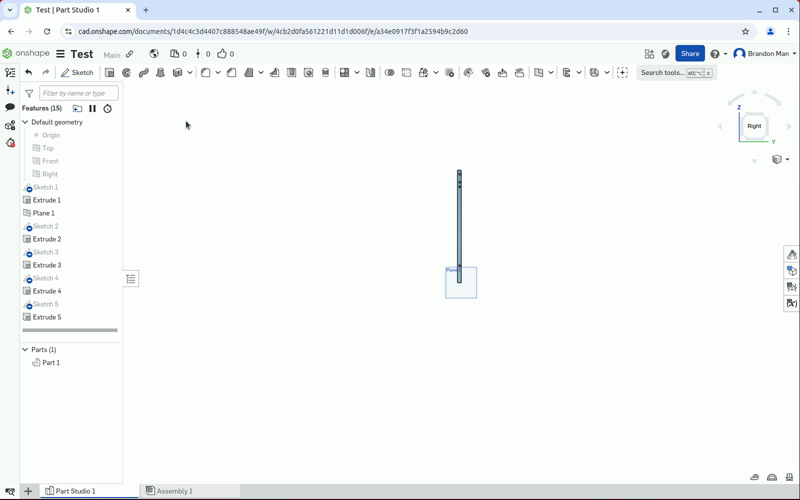
key(shift+h)
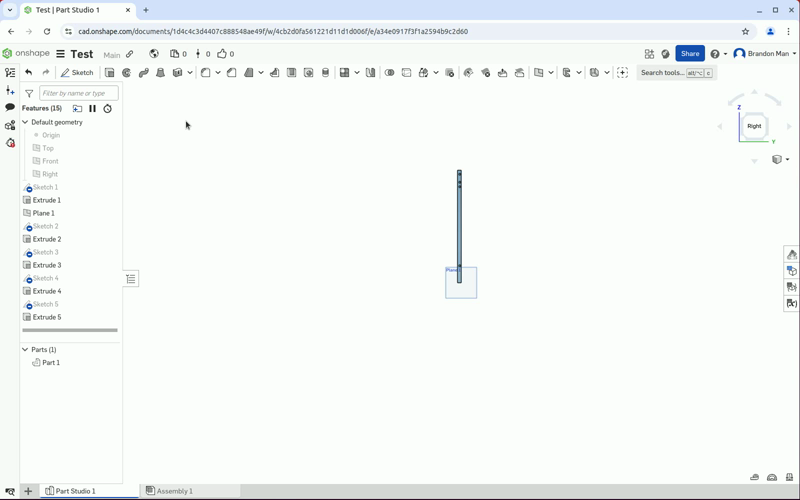
key(shift+7)
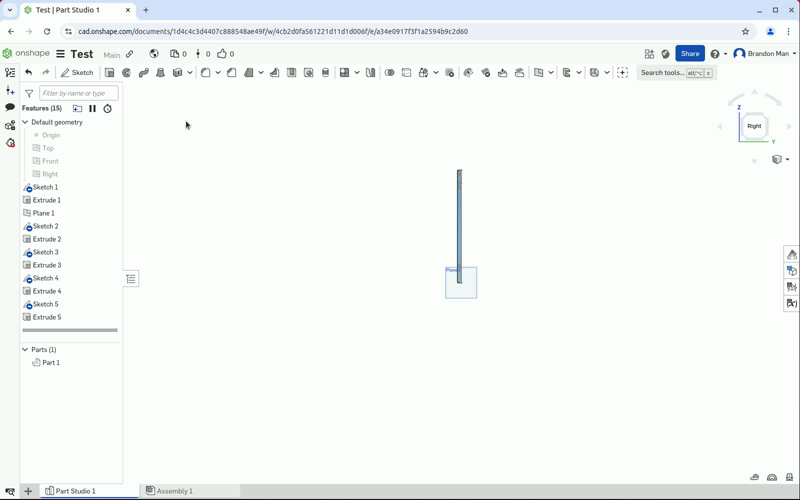
key(right, 2)
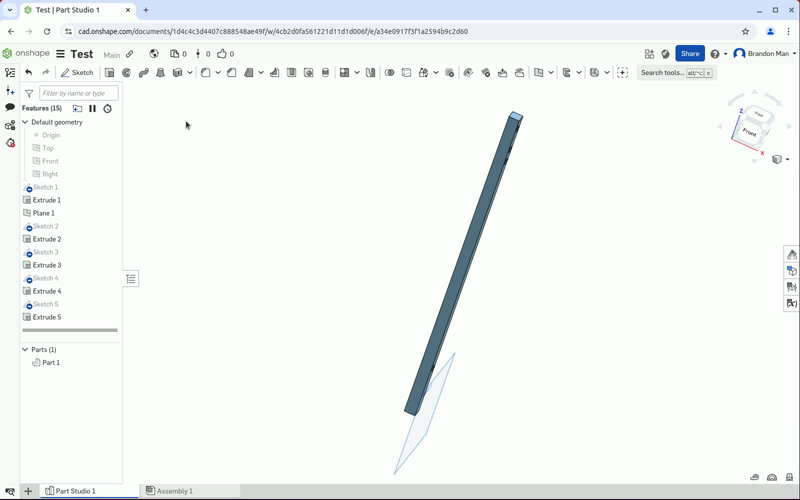
key(down, 2)
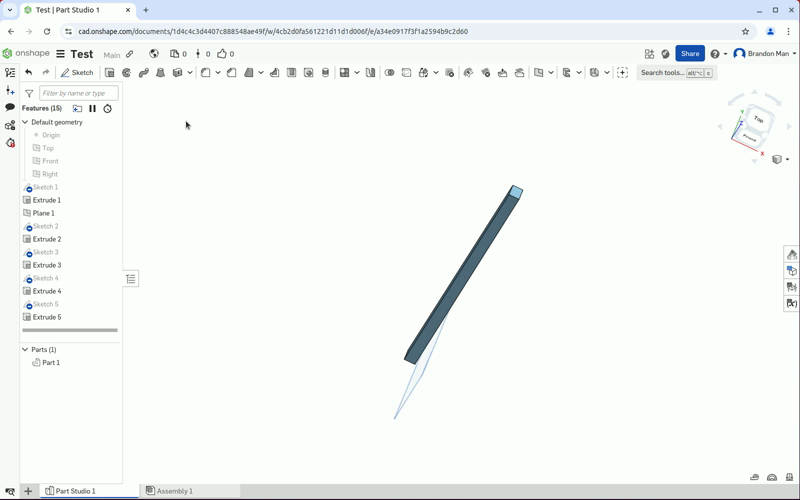
key(up, 2)
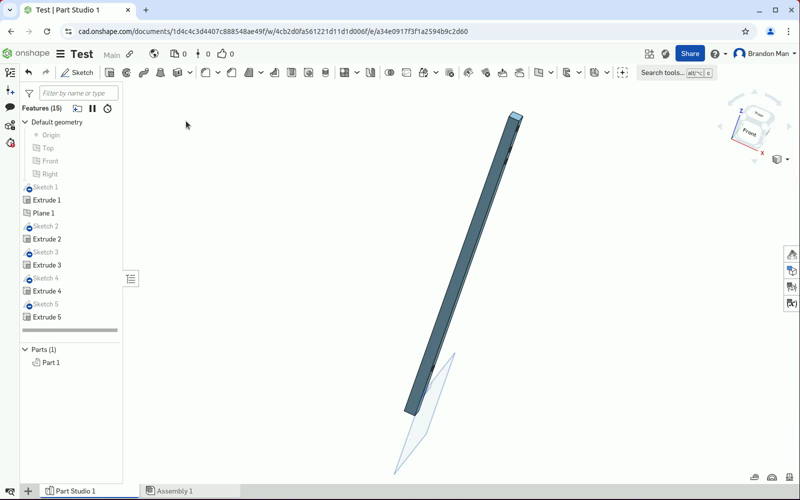
key(left, 2)
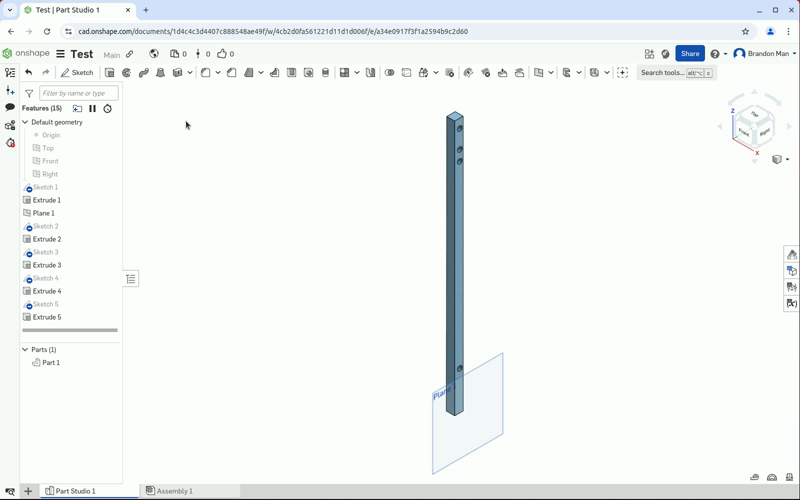
mouse_move(73, 189)
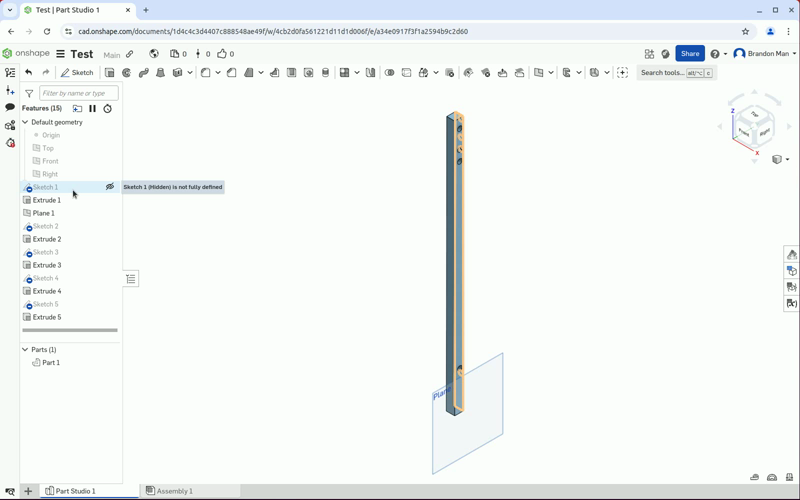
click(73, 189)